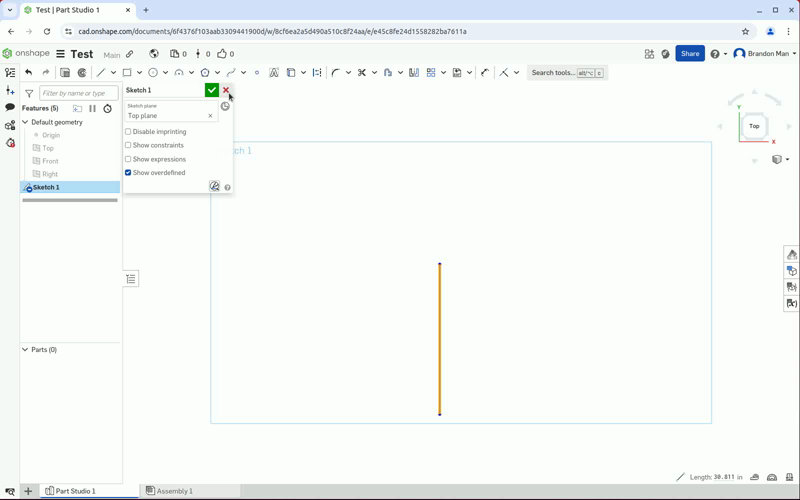
key(shift+h)
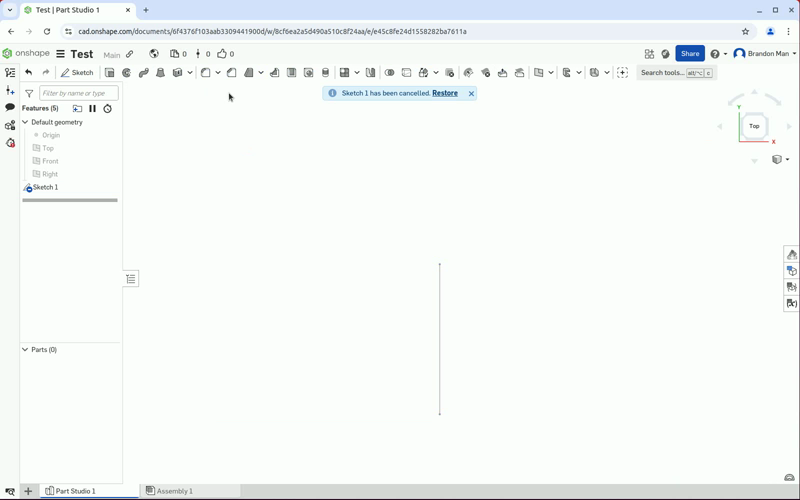
key(shift+s)
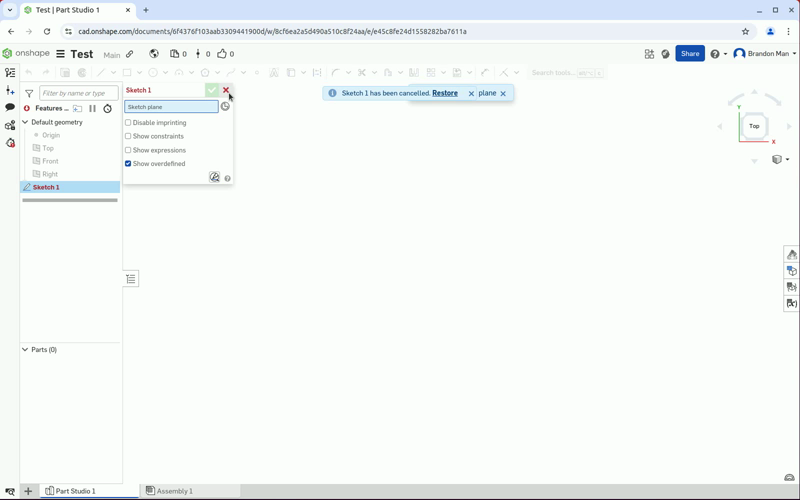
mouse_move(73, 150)
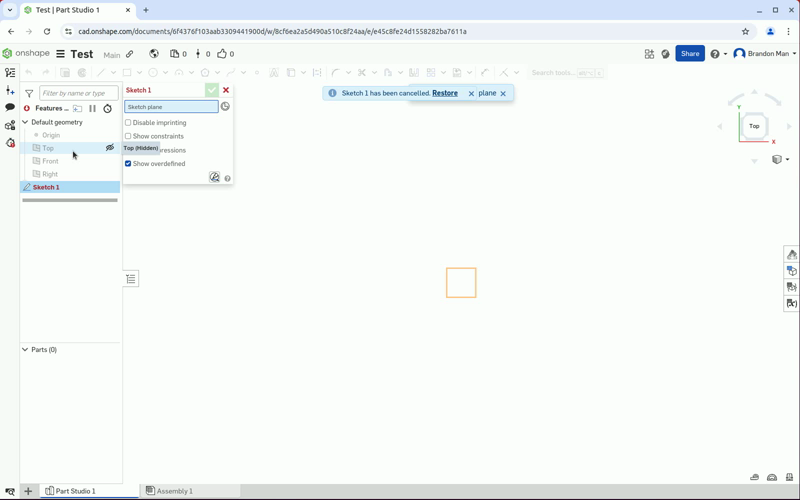
click(73, 150)
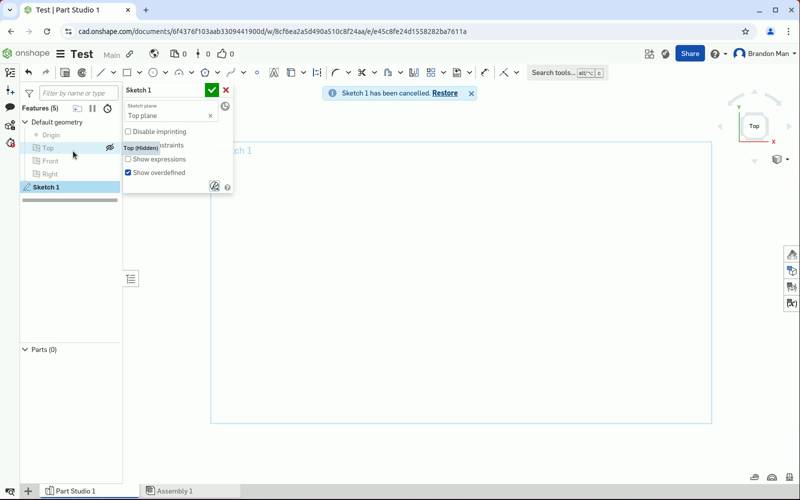
mouse_move(73, 352)
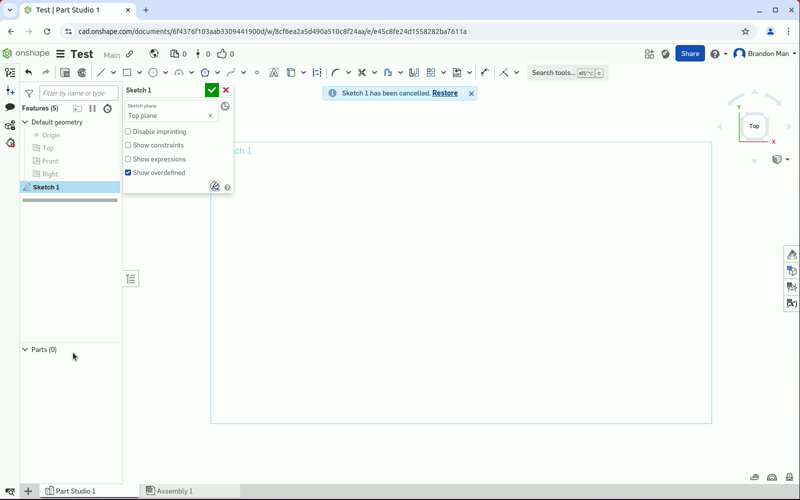
key(y)
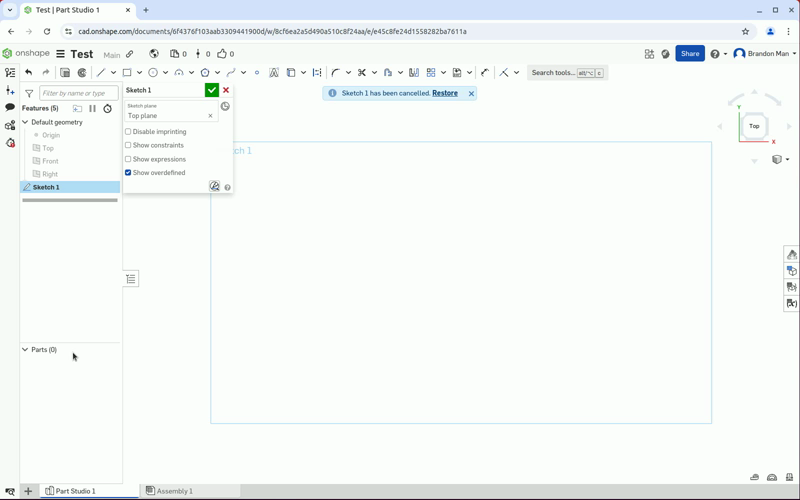
key(l)
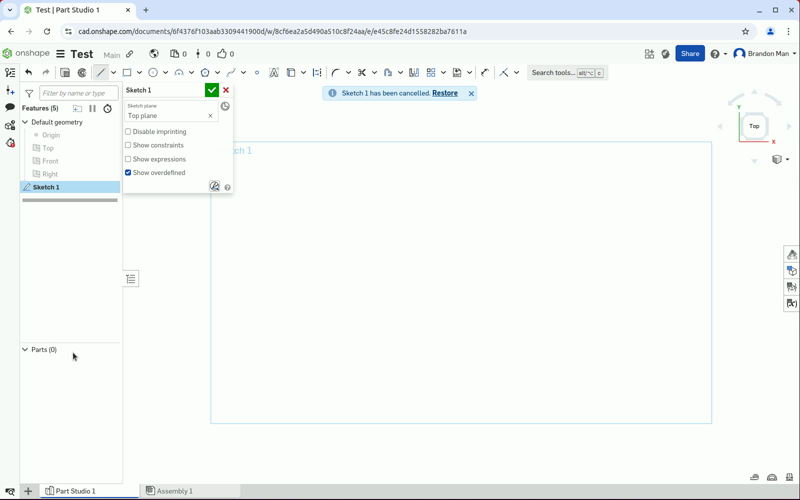
key_down(shift)
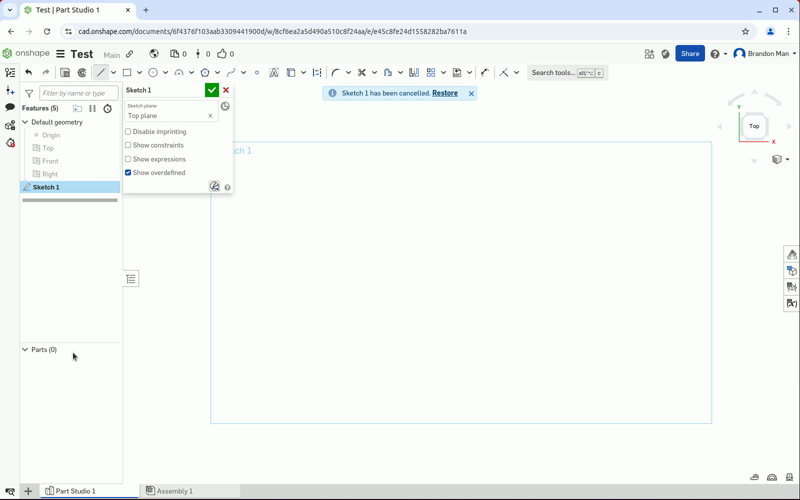
mouse_move(348, 373)
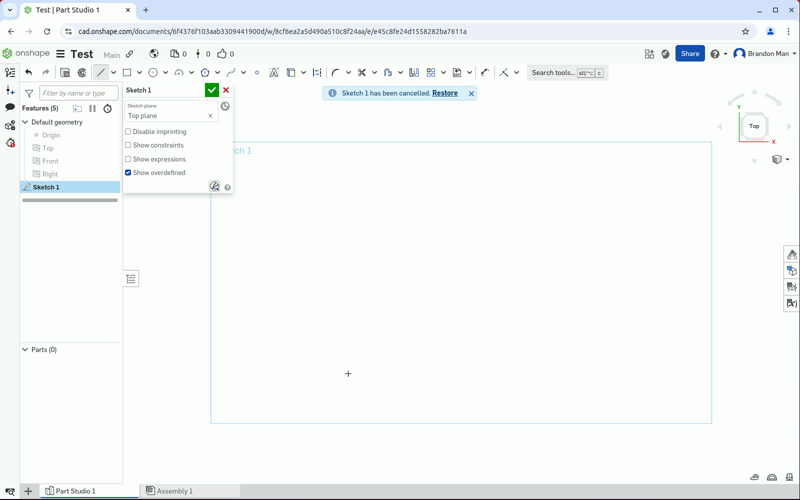
click(348, 373)
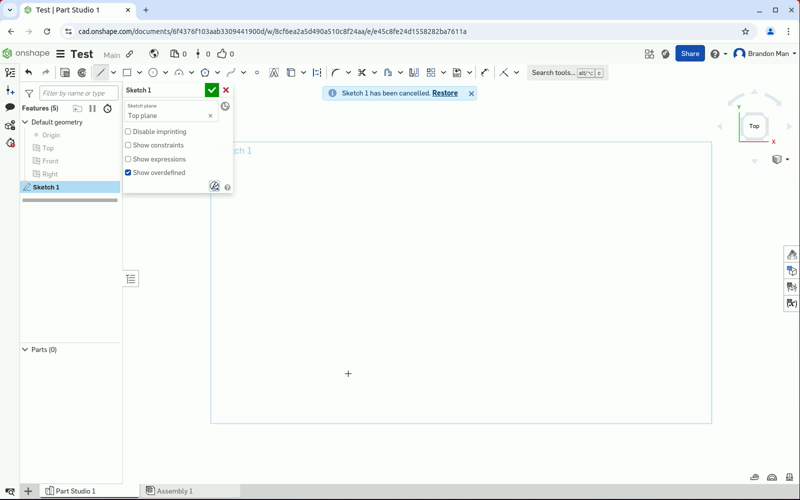
key_up(shift)
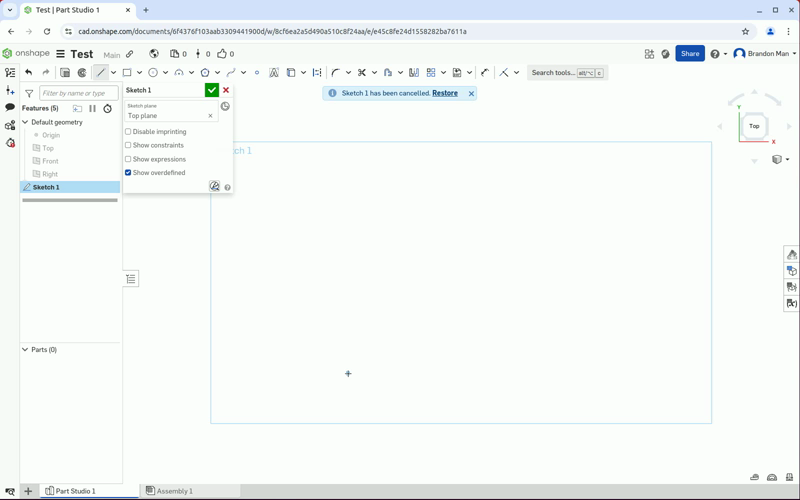
key_down(shift)
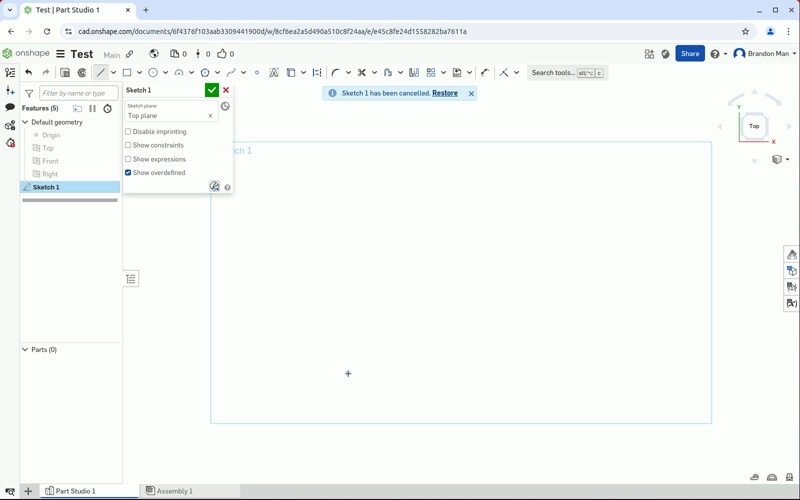
mouse_move(572, 373)
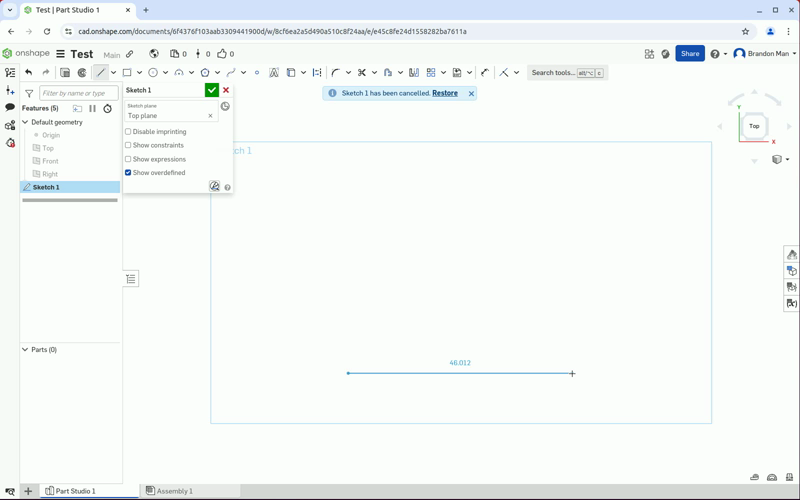
click(572, 373)
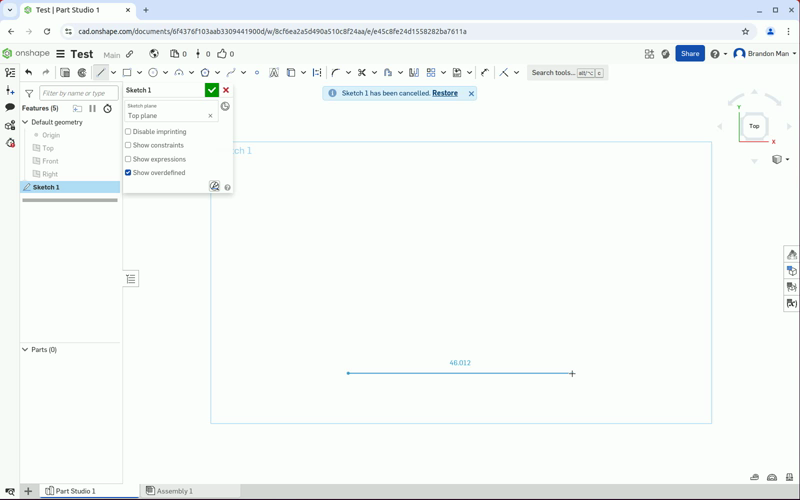
key_up(shift)
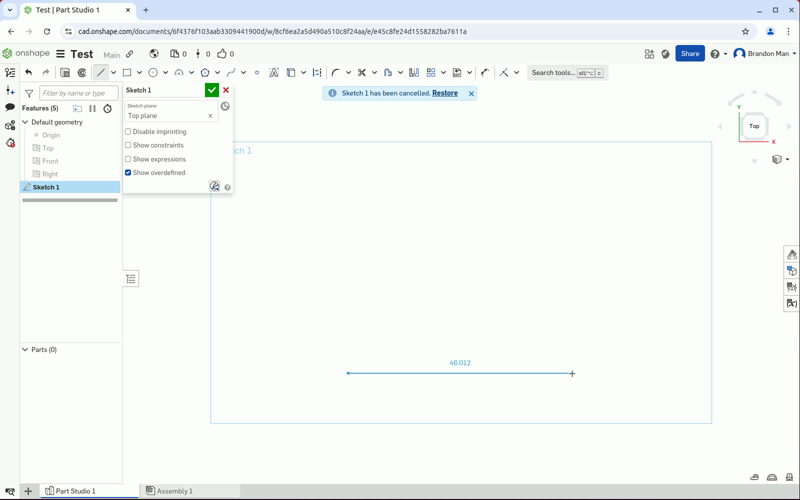
key_down(shift)
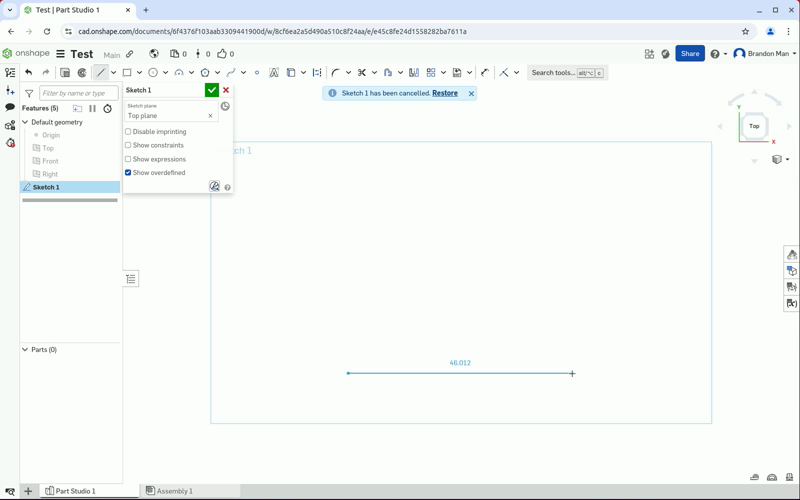
mouse_move(572, 194)
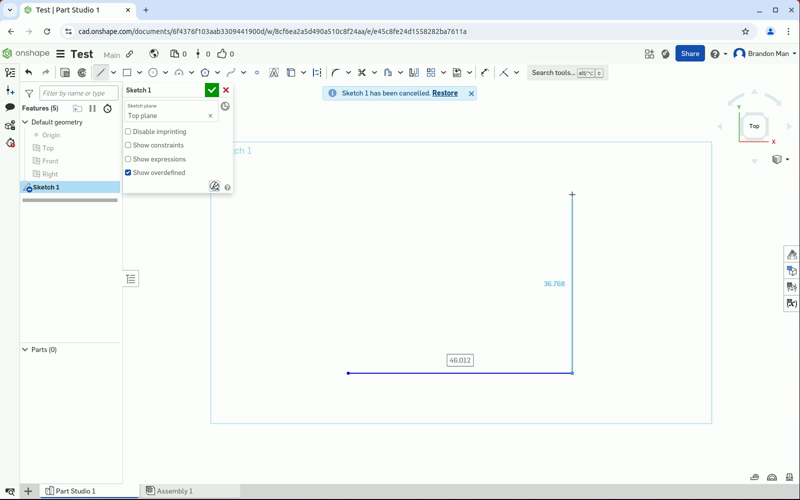
click(572, 194)
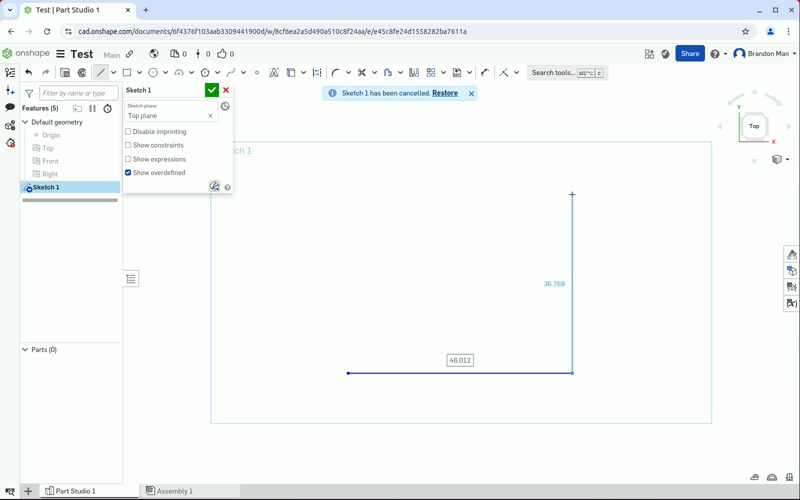
key_up(shift)
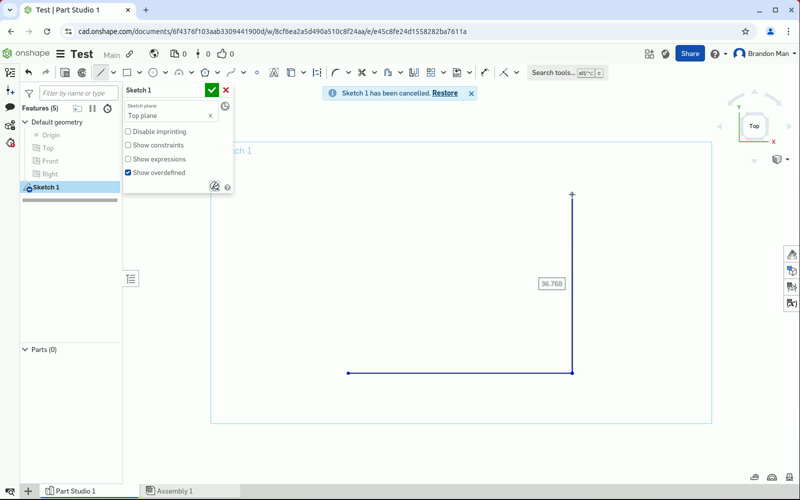
key_down(shift)
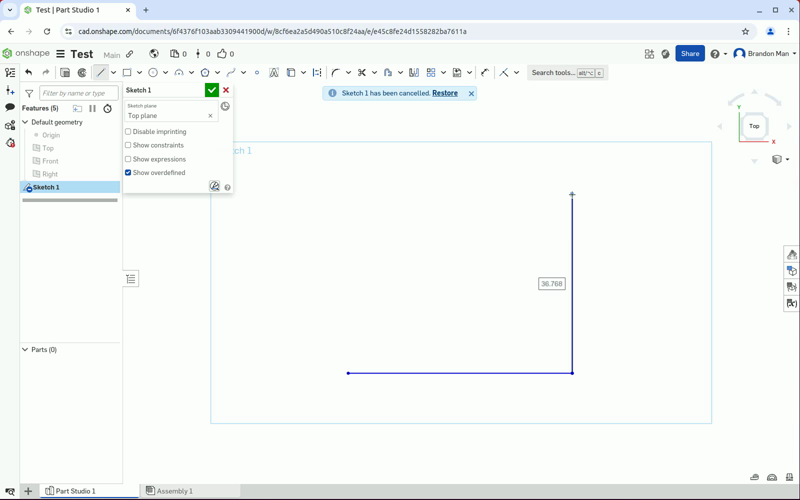
mouse_move(348, 194)
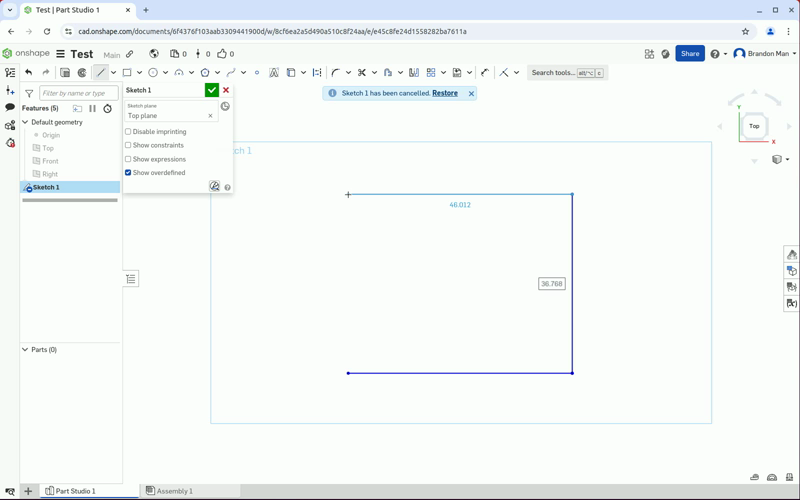
click(348, 194)
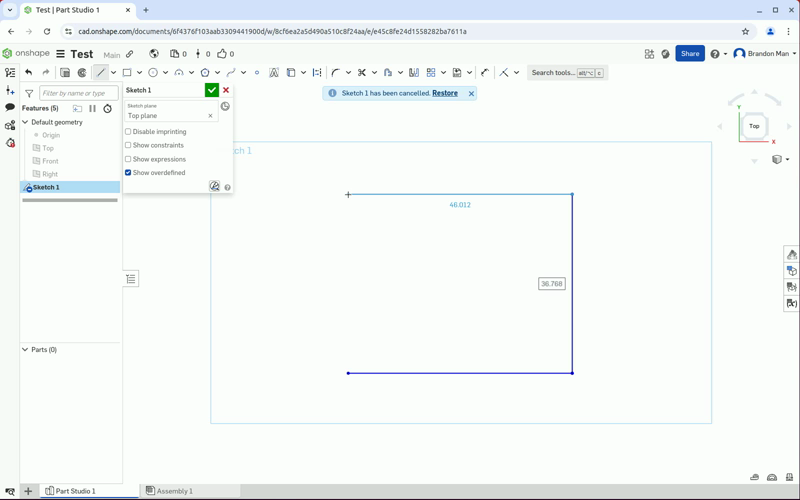
key_up(shift)
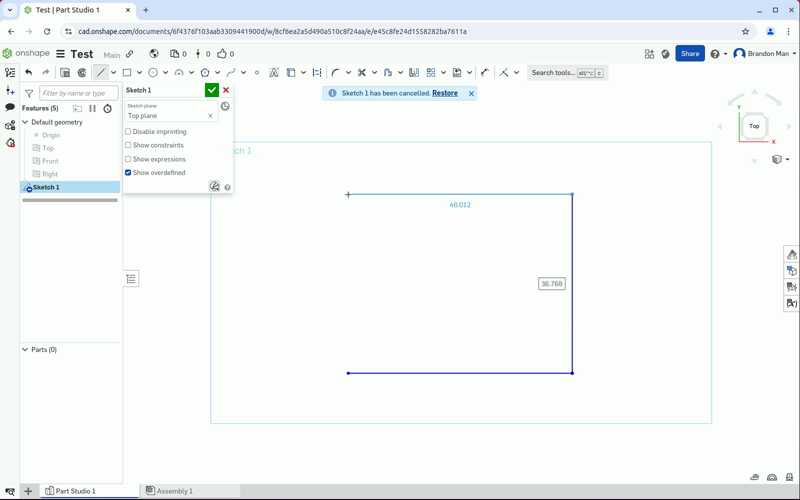
key_down(shift)
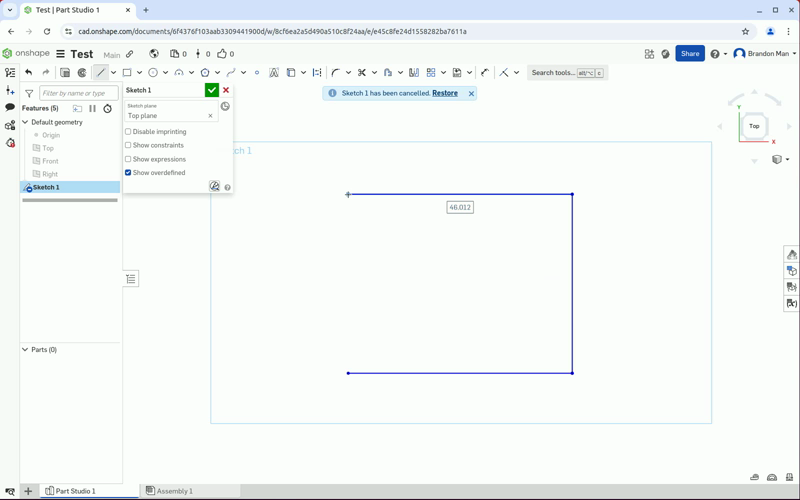
mouse_move(348, 373)
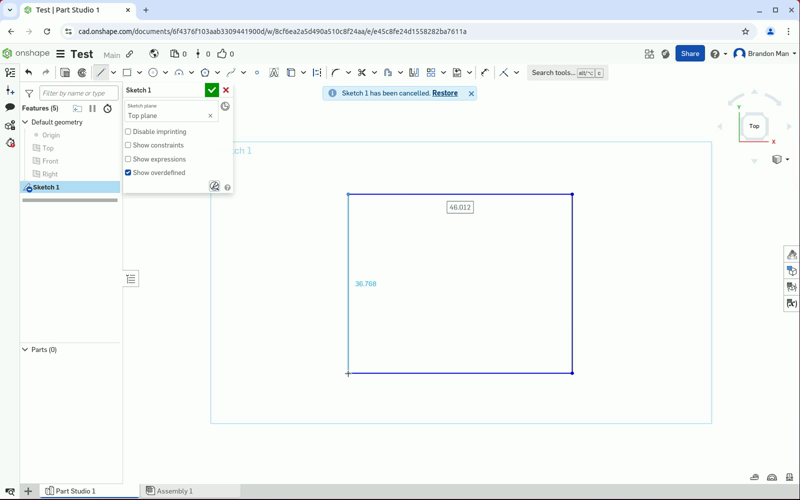
key_up(shift)
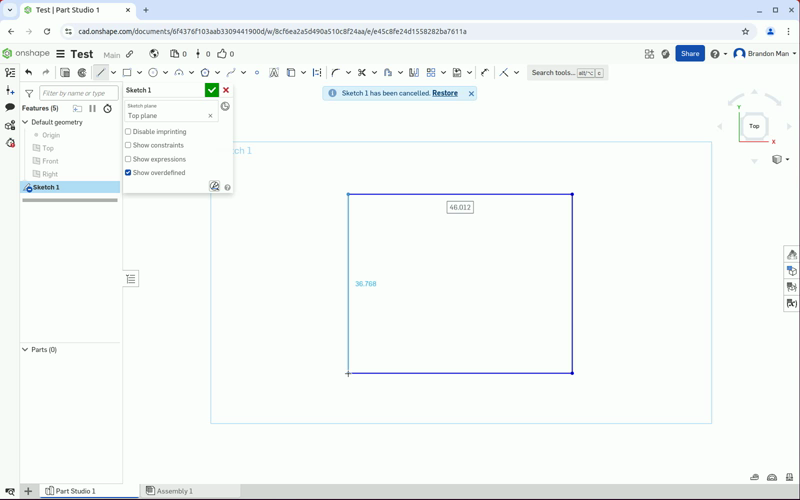
click(348, 373)
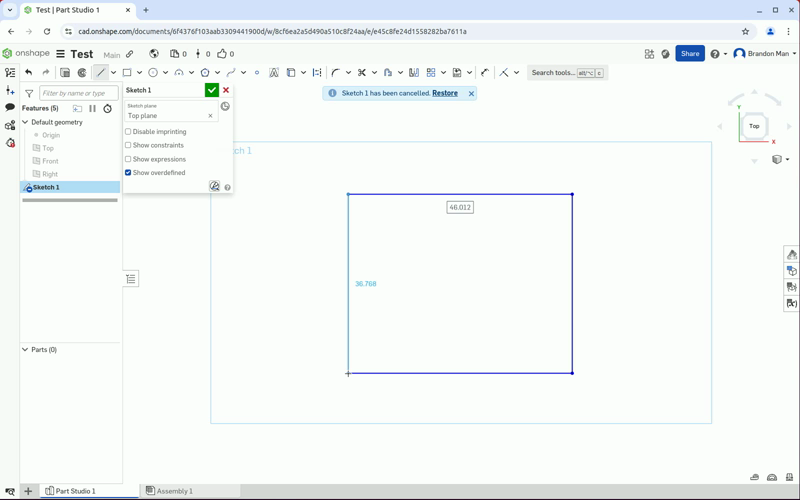
key(esc)
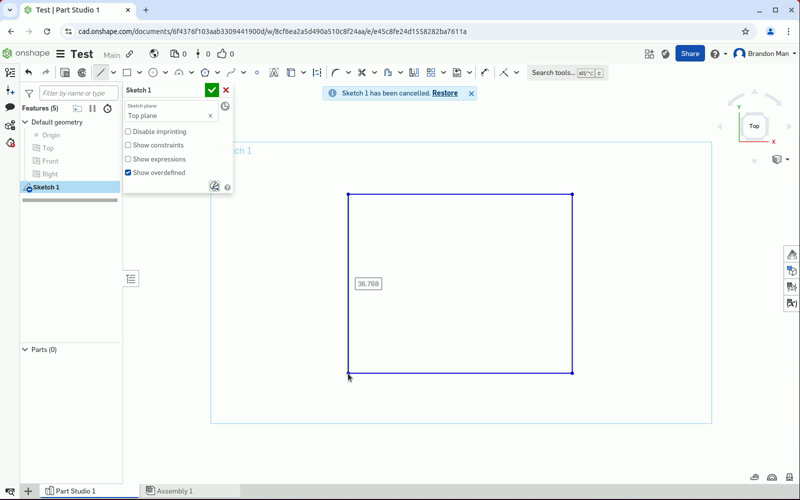
mouse_move(383, 238)
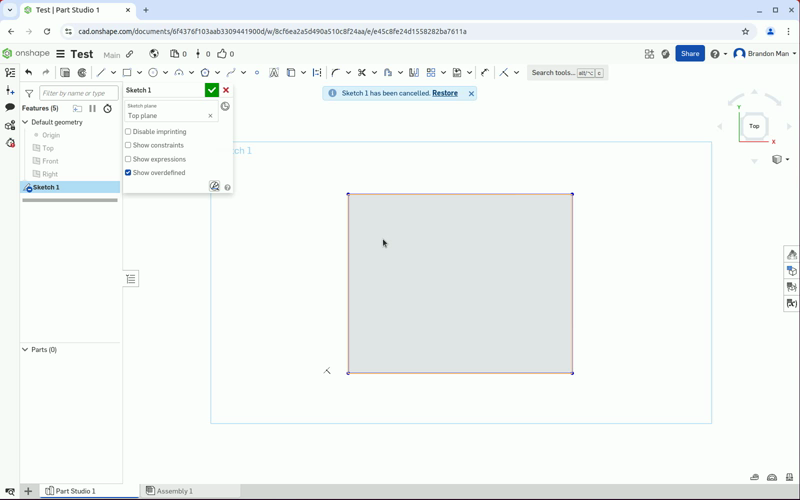
click(383, 238)
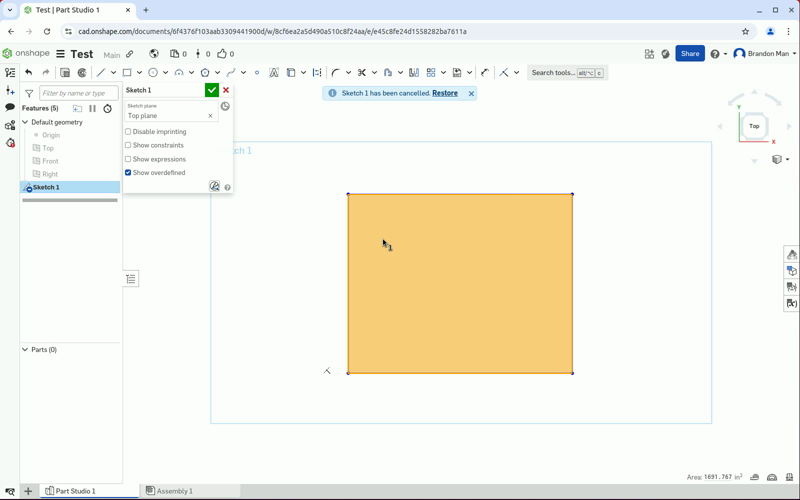
mouse_move(73, 352)
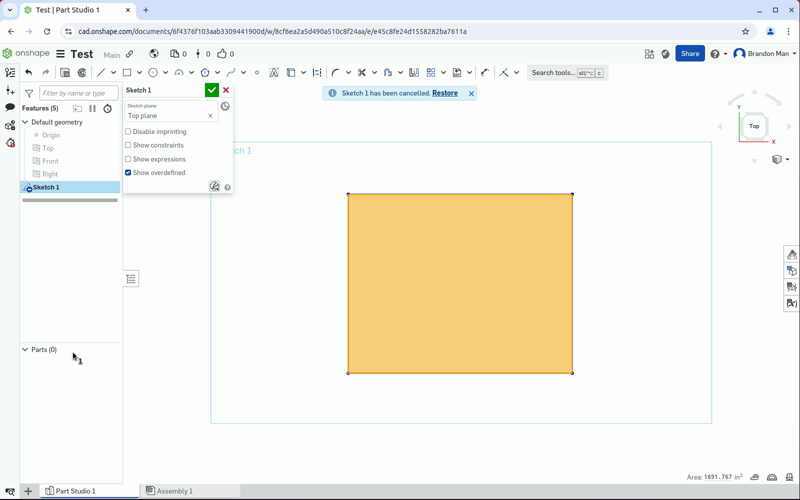
key(shift+y)
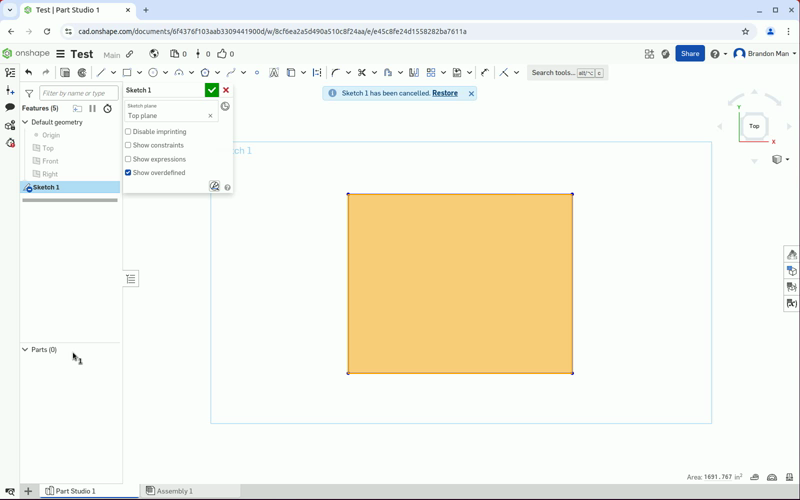
key(shift+e)
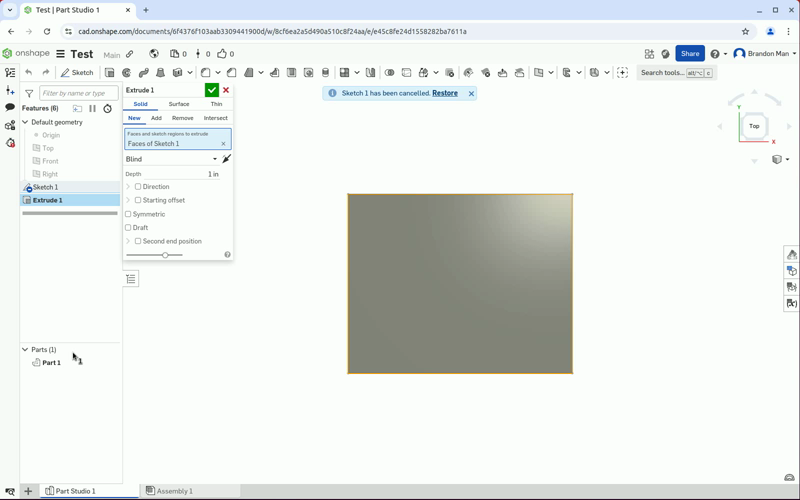
mouse_move(143, 106)
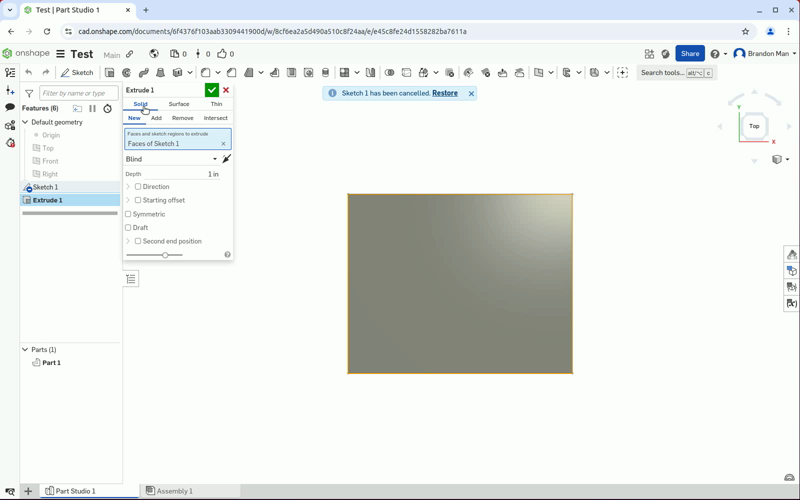
click(143, 106)
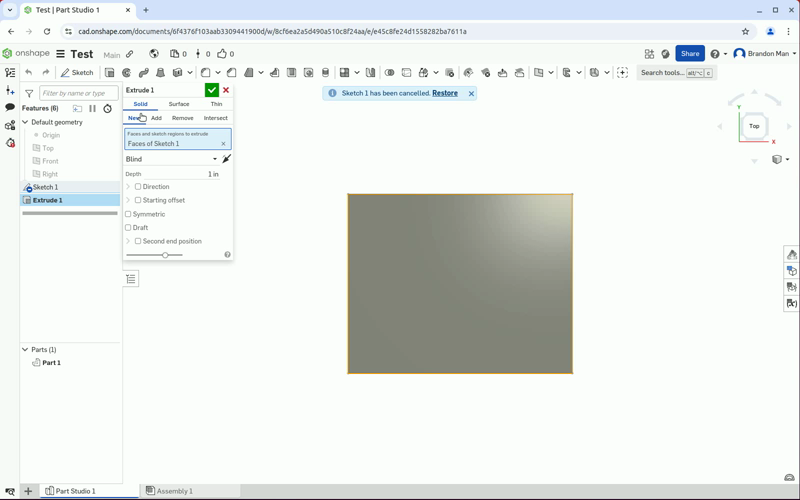
mouse_move(137, 120)
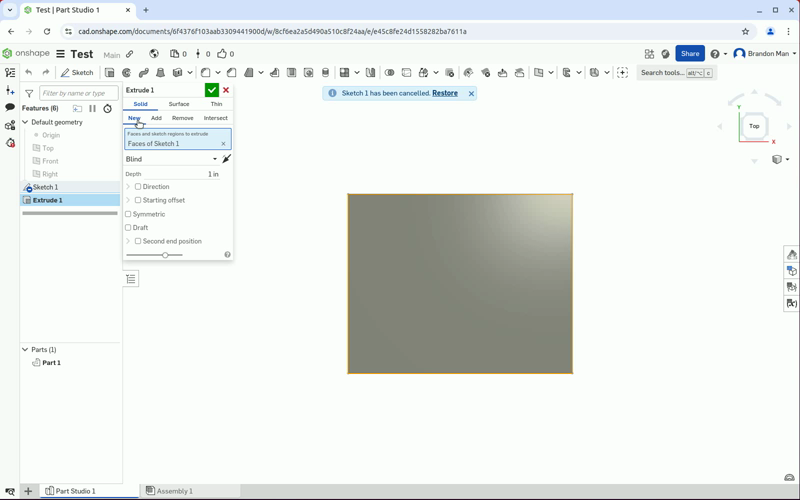
click(137, 120)
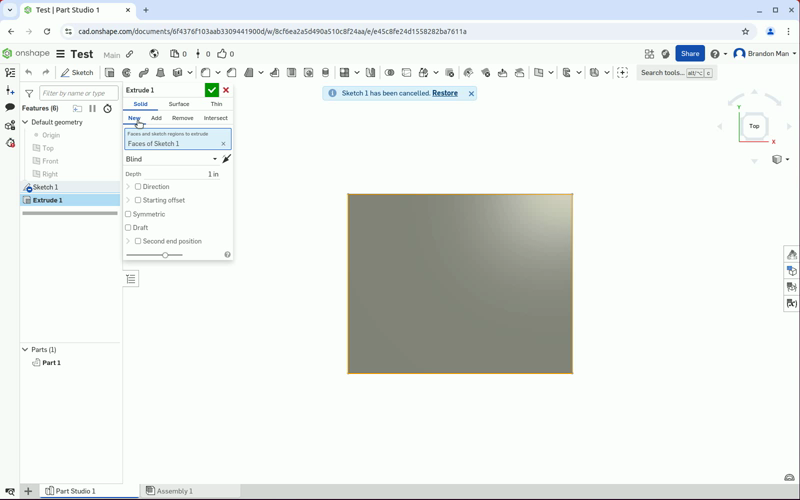
key(tab, 4)
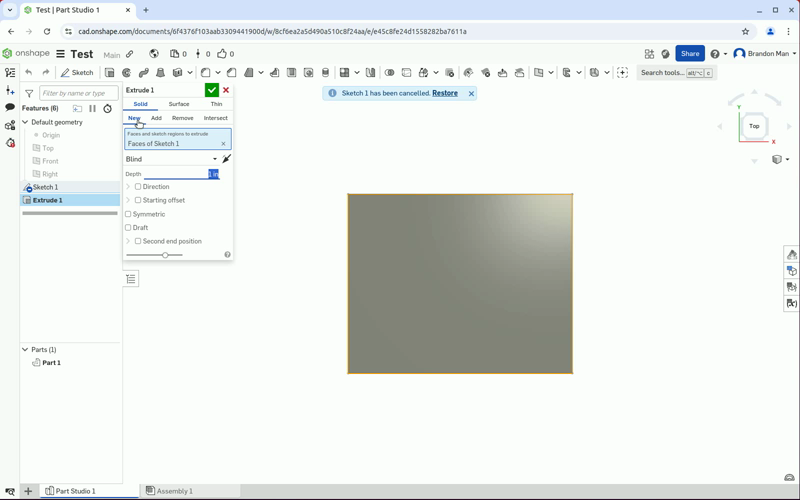
text(4.814)
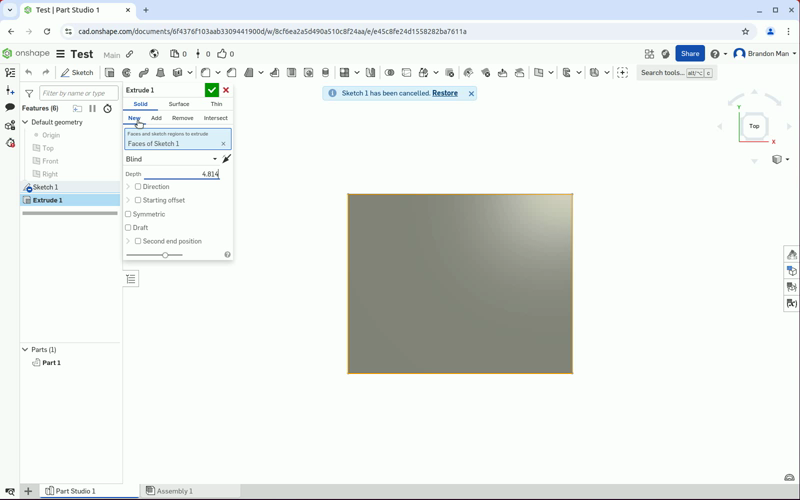
key(enter)
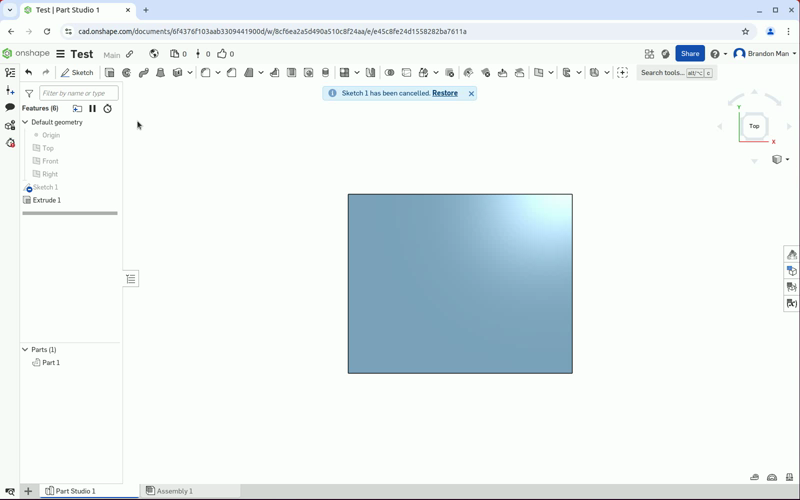
key(shift+h)
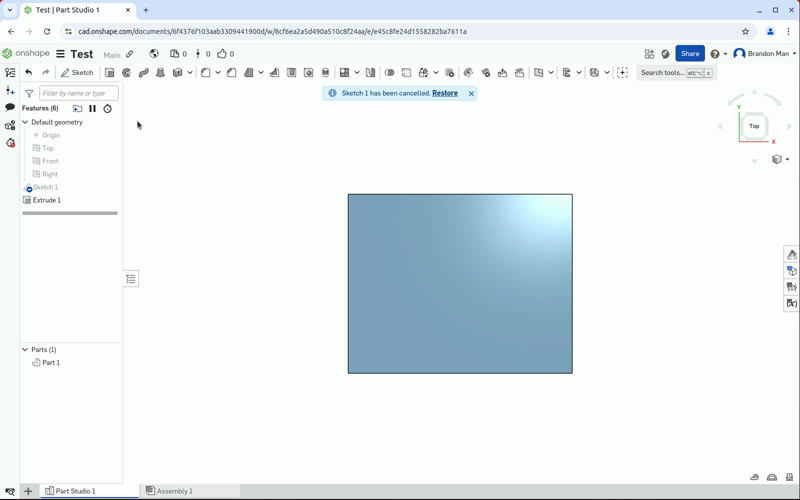
key(shift+h)
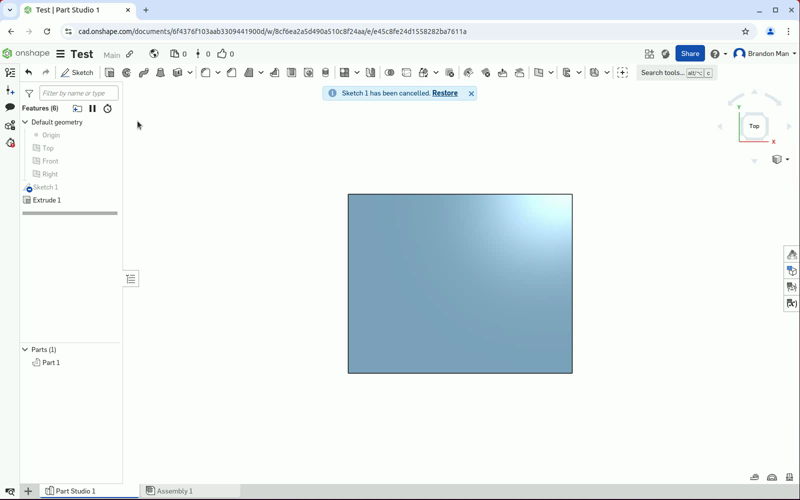
mouse_move(73, 189)
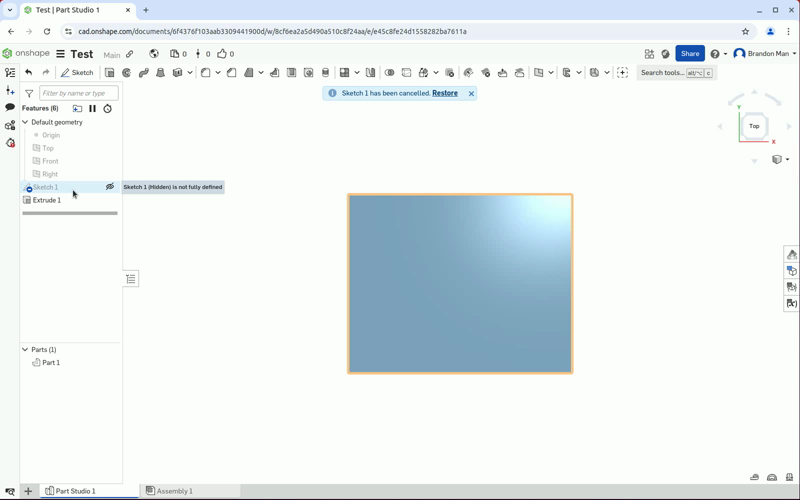
click(73, 189)
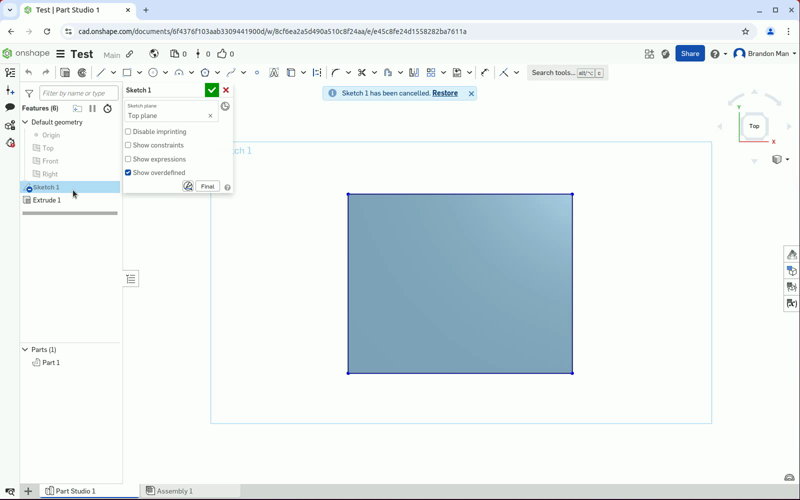
mouse_move(229, 92)
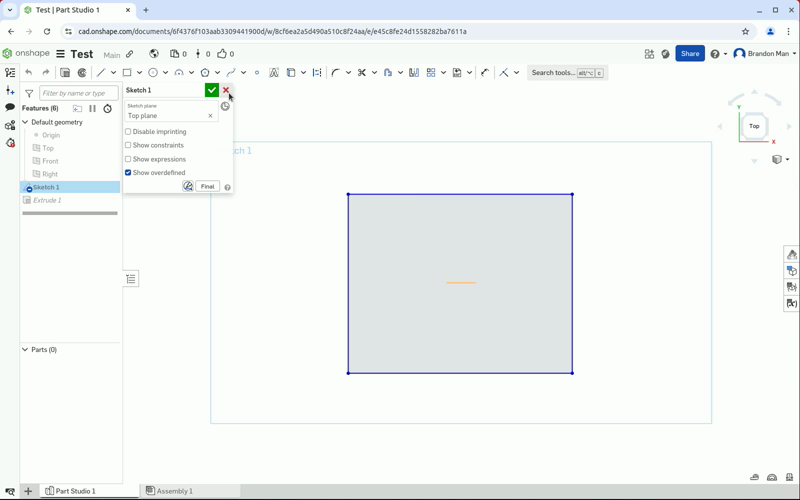
click(229, 92)
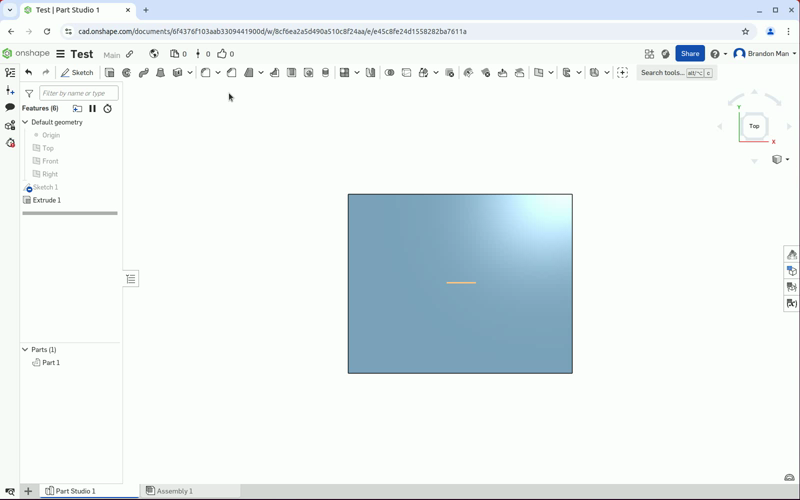
mouse_move(541, 75)
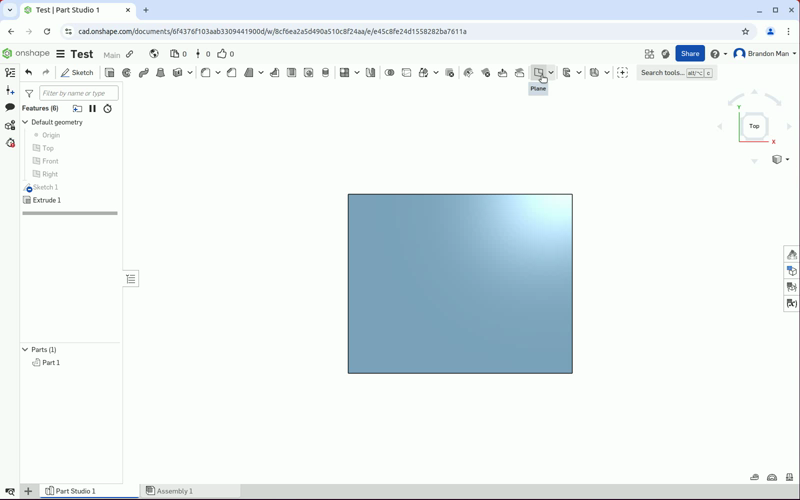
click(541, 75)
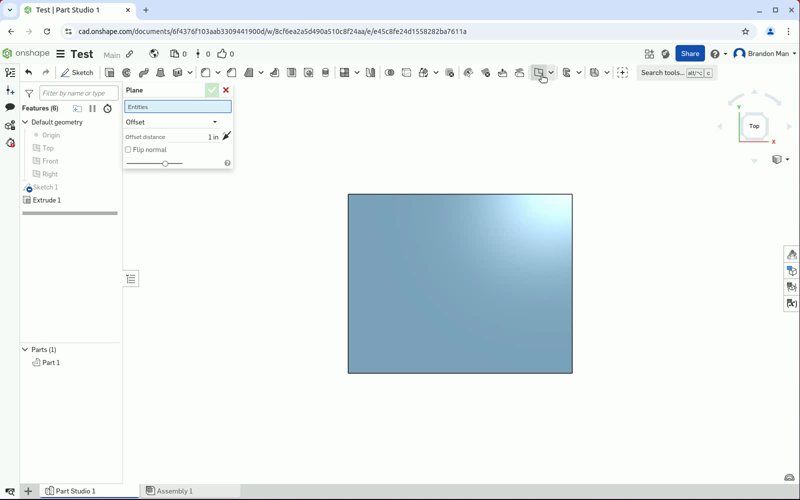
mouse_move(73, 150)
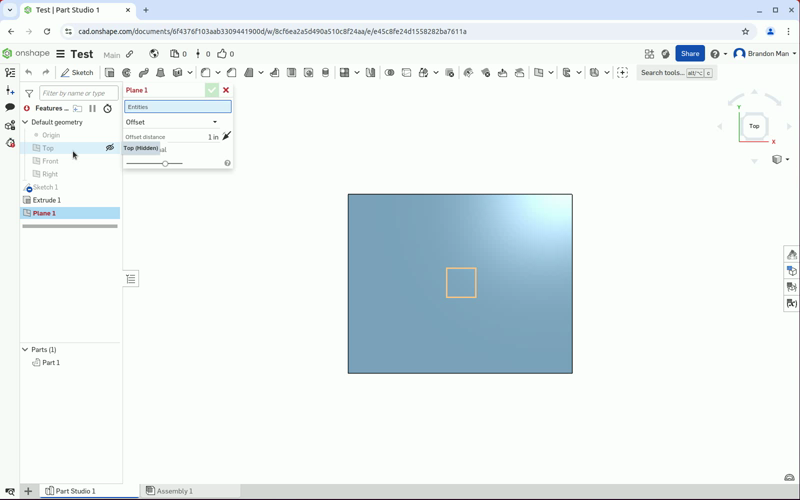
click(73, 150)
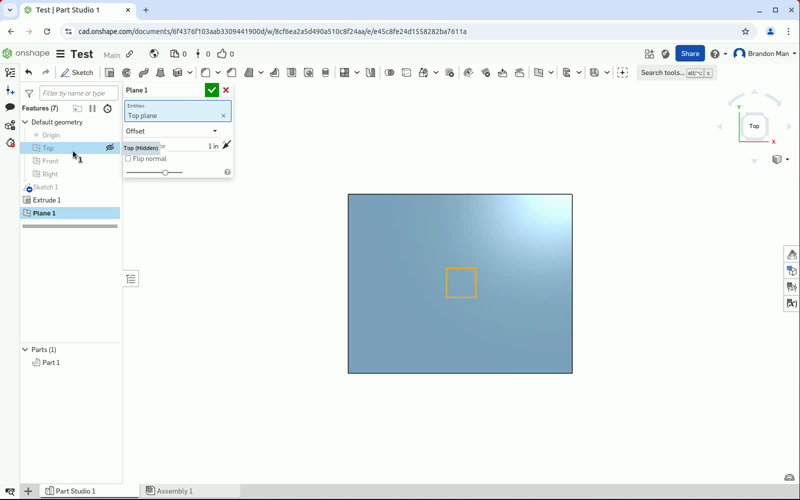
key(tab, 2)
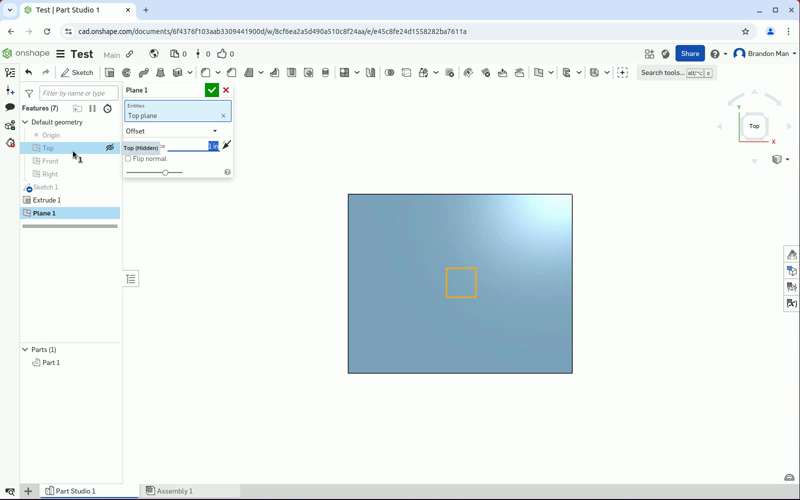
text(4.807)
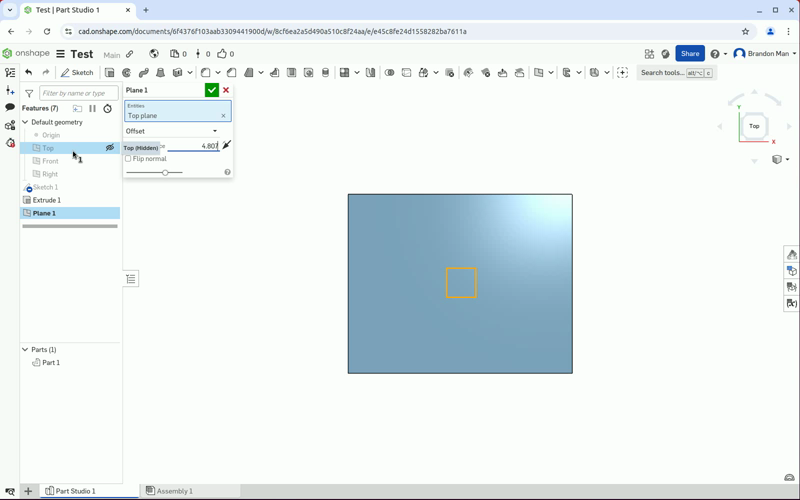
key(enter, 2)
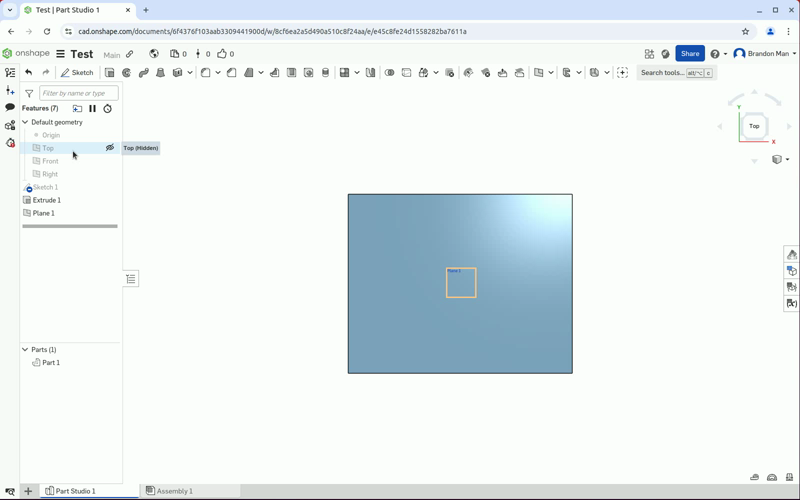
key(shift+s)
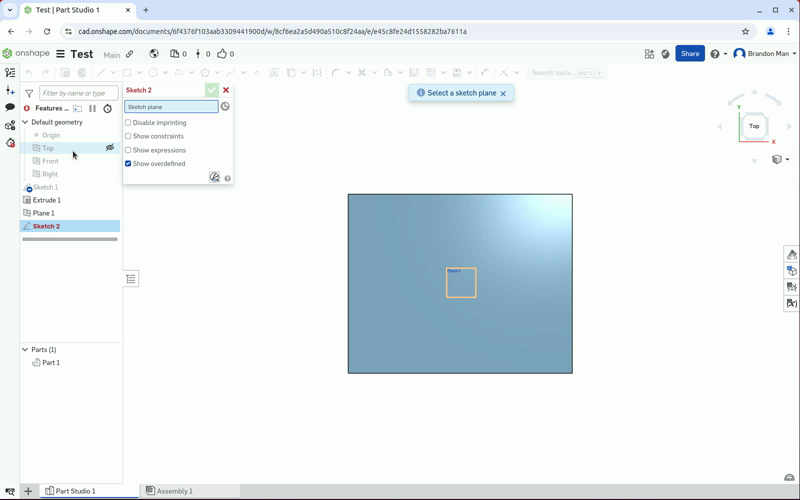
mouse_move(73, 215)
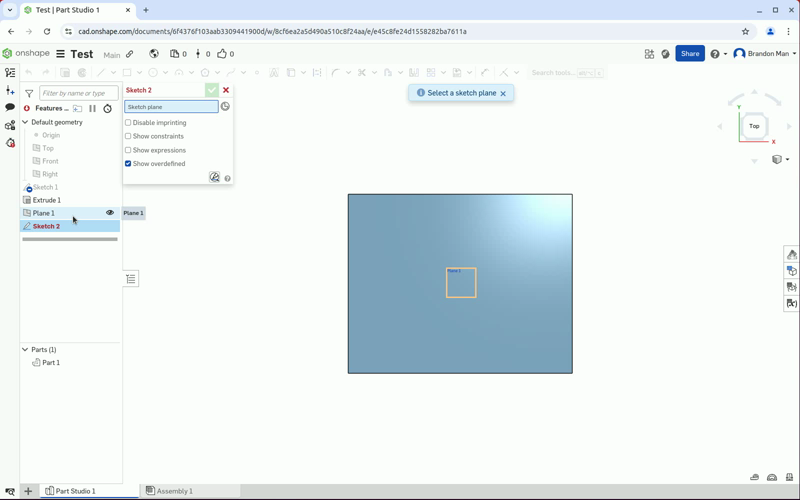
click(73, 215)
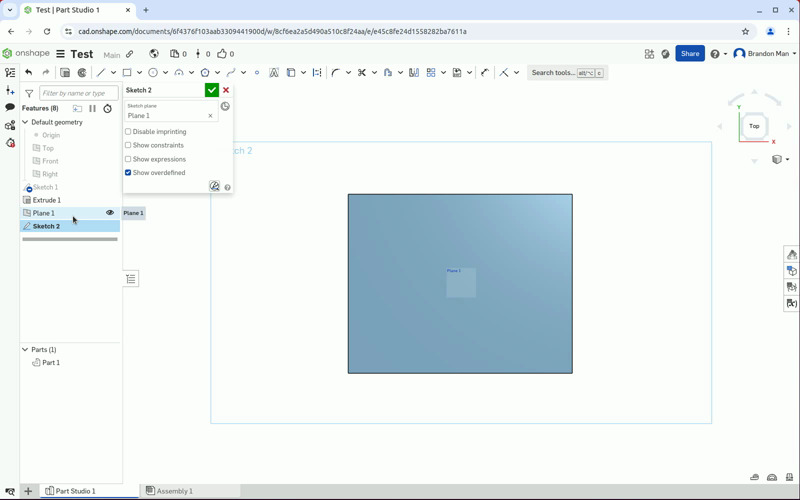
mouse_move(73, 352)
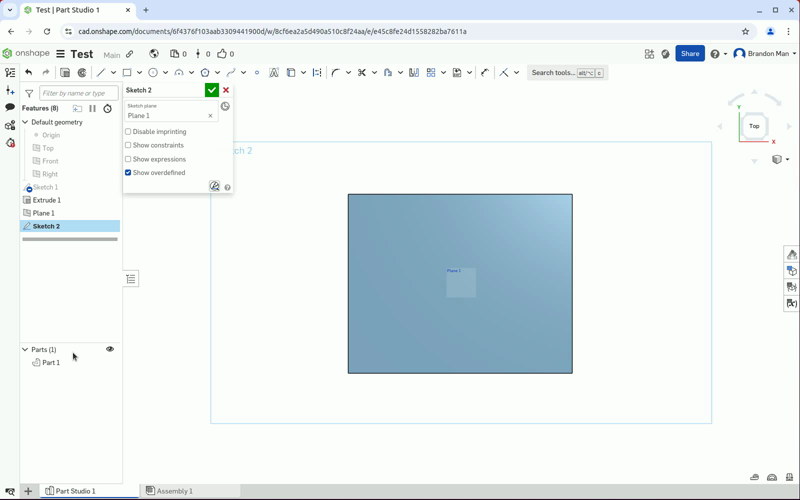
key(y)
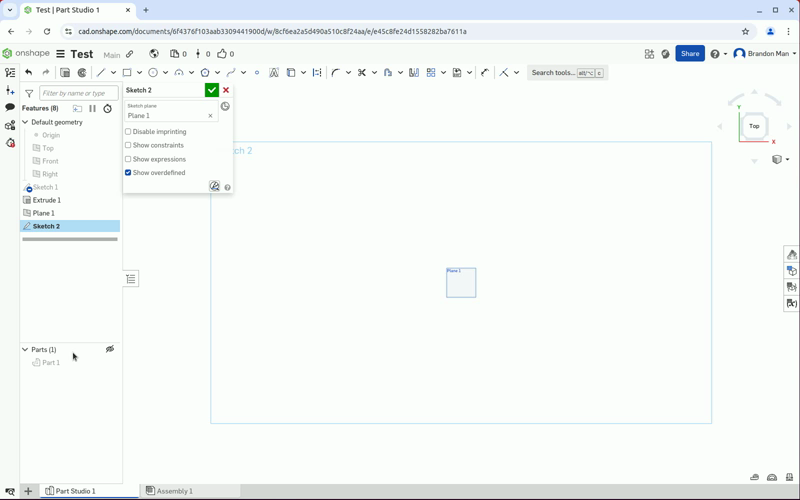
key(c)
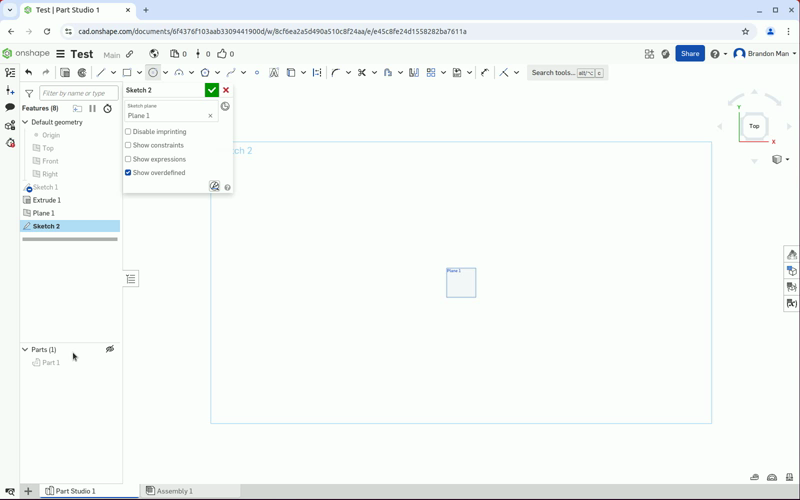
key_down(shift)
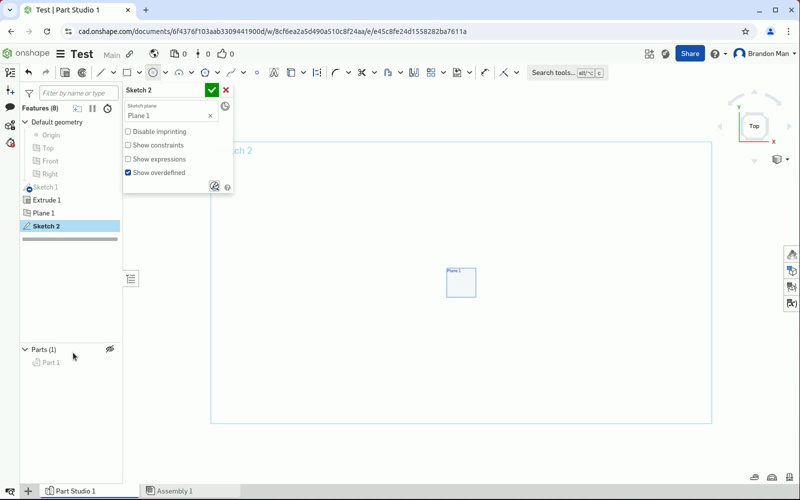
mouse_move(371, 215)
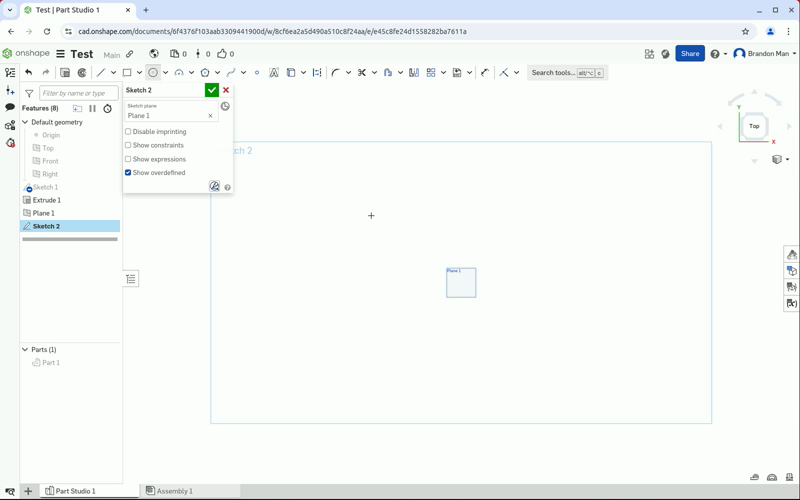
click(371, 215)
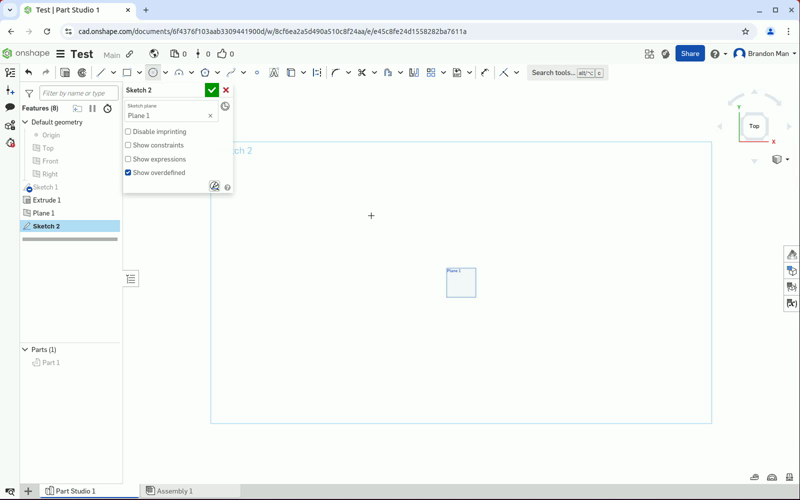
key_up(shift)
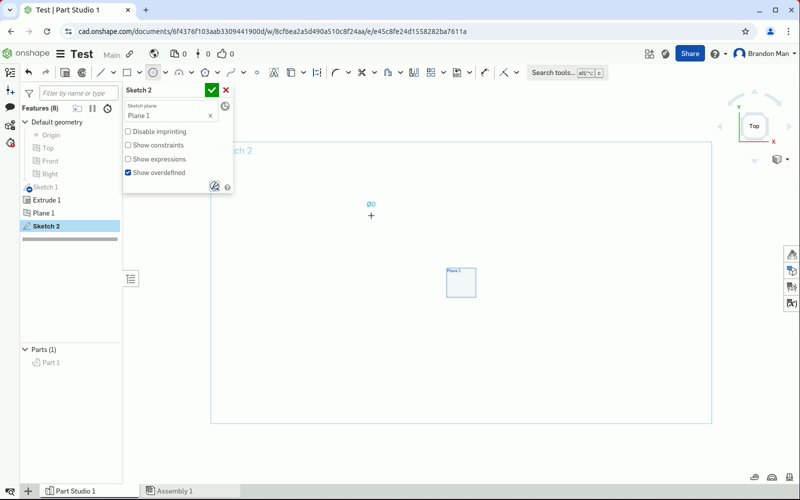
mouse_move(383, 215)
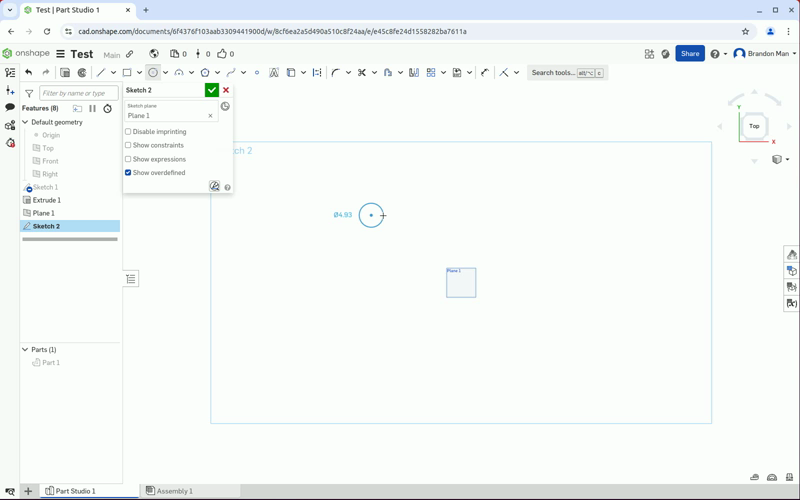
click(383, 215)
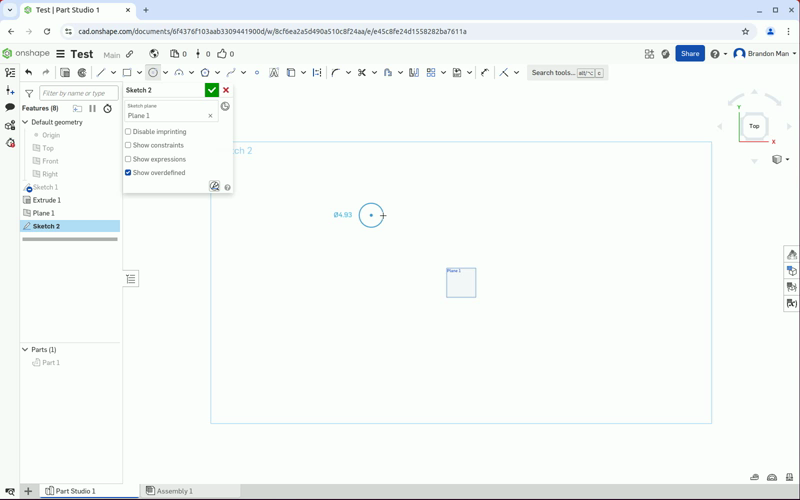
key(esc)
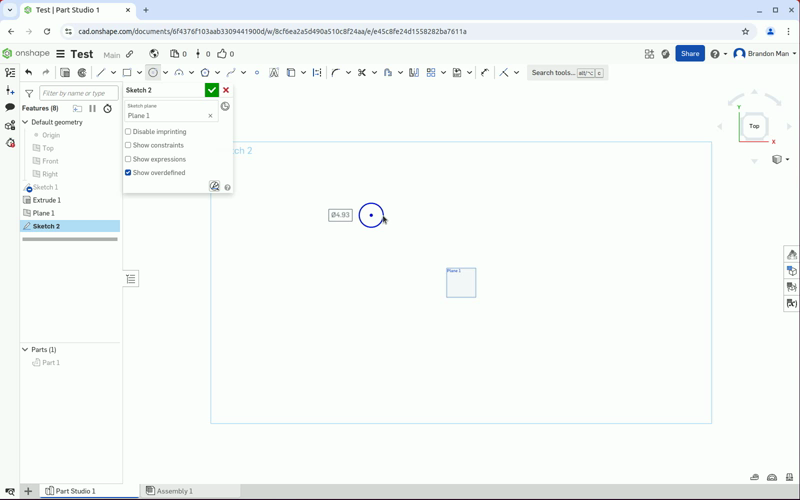
mouse_move(375, 219)
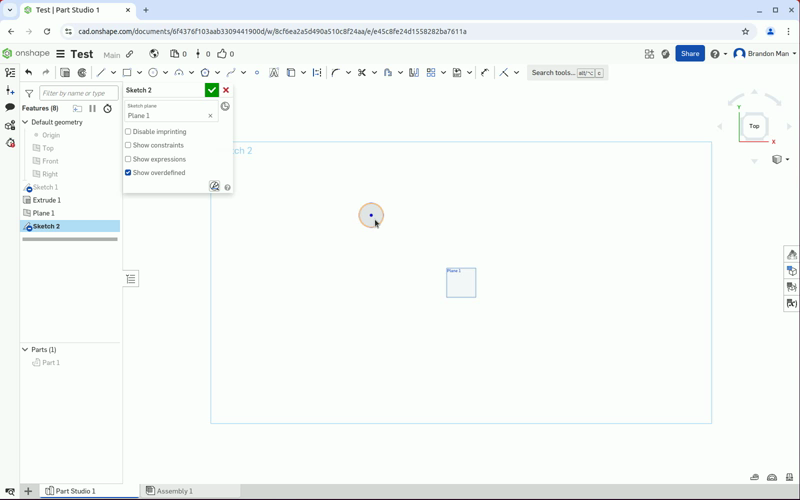
scroll(6)
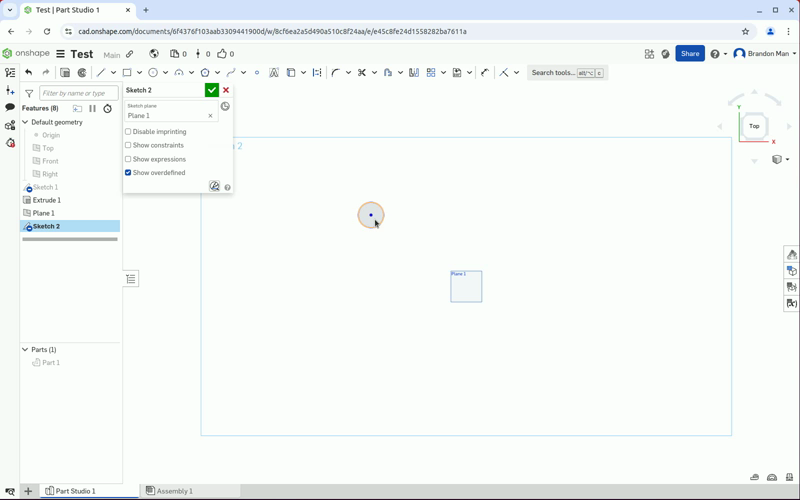
scroll(6)
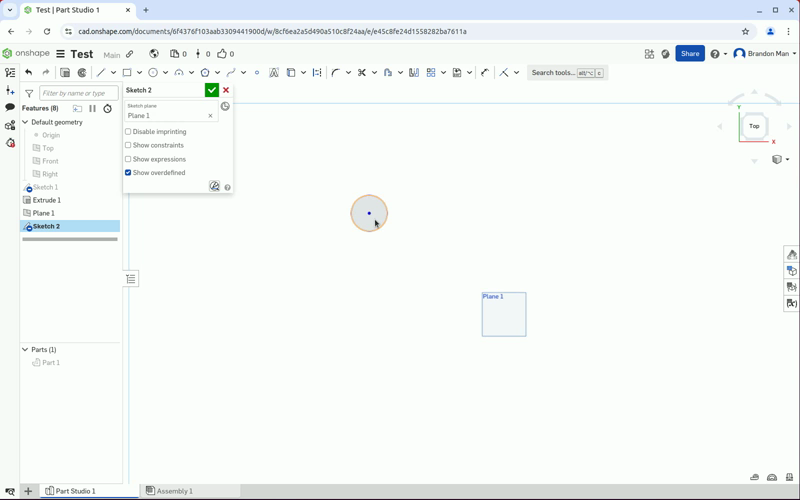
scroll(6)
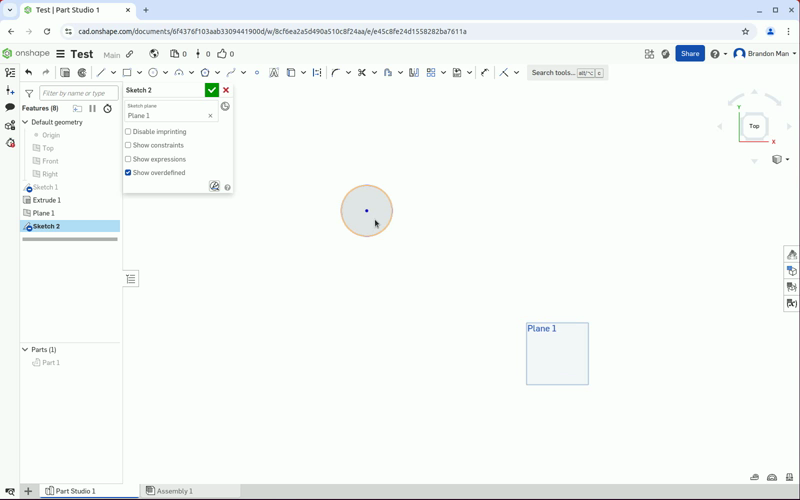
scroll(6)
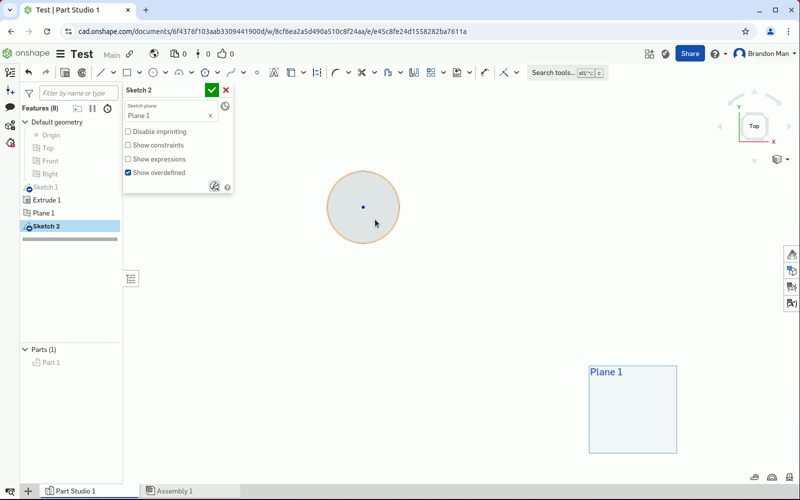
scroll(6)
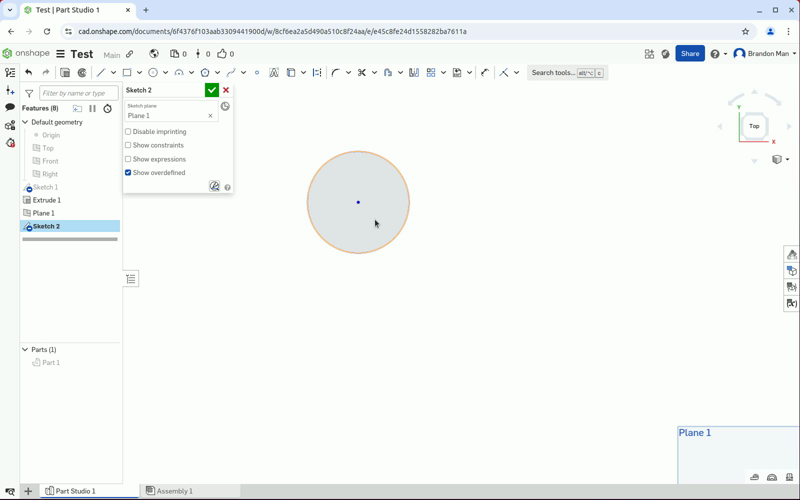
scroll(6)
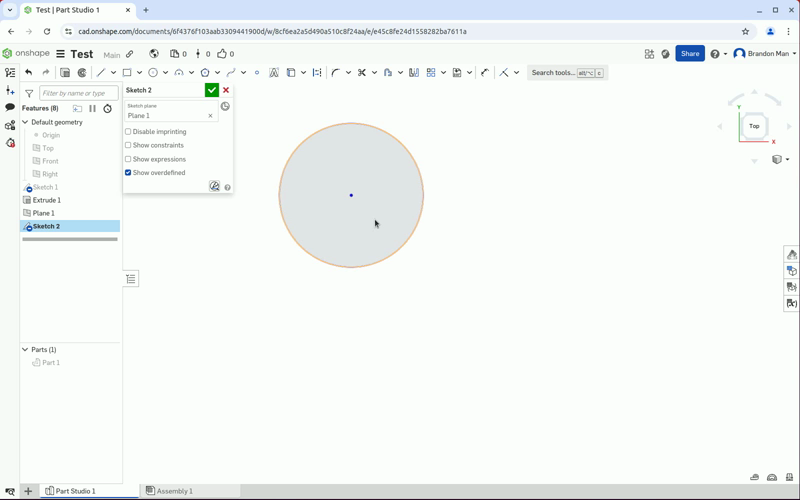
scroll(6)
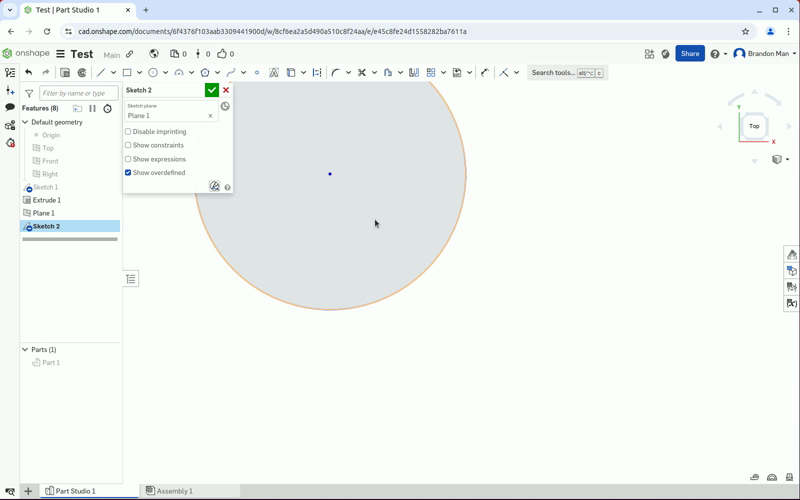
click(375, 219)
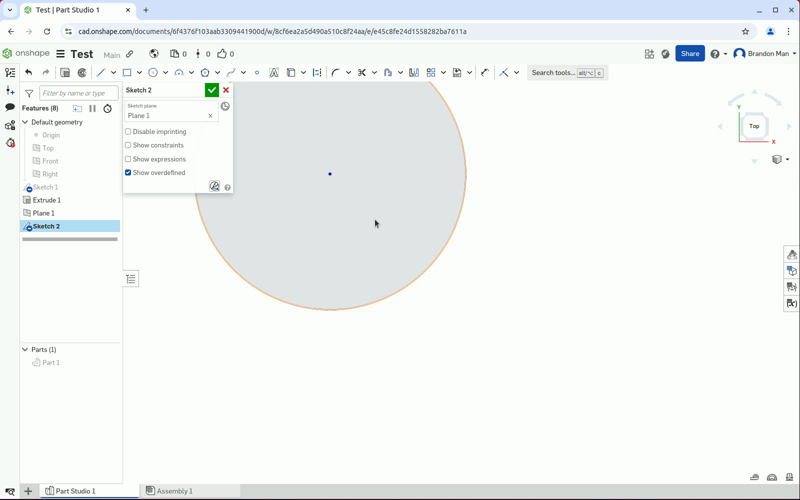
scroll(-6)
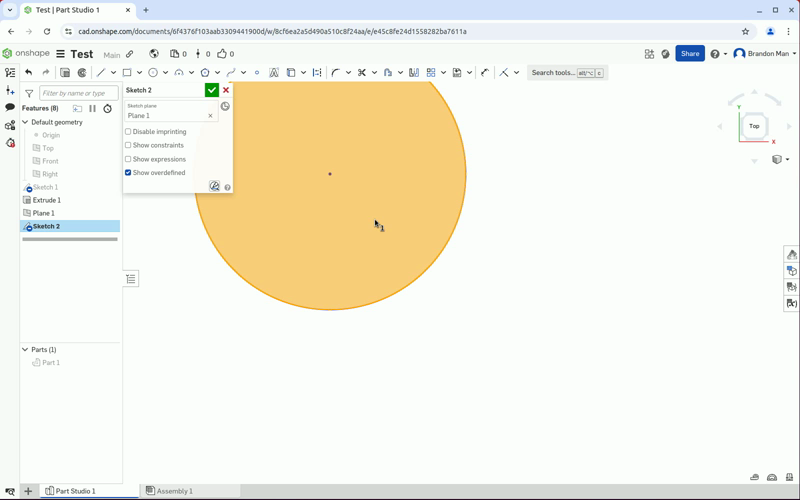
scroll(-6)
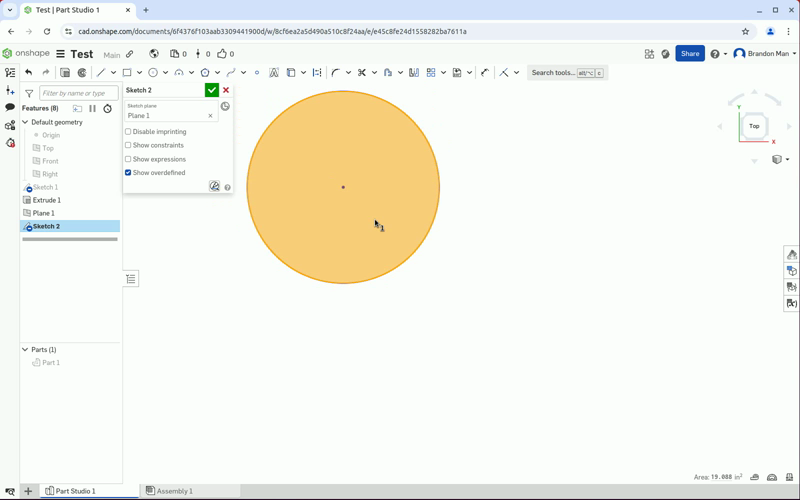
scroll(-6)
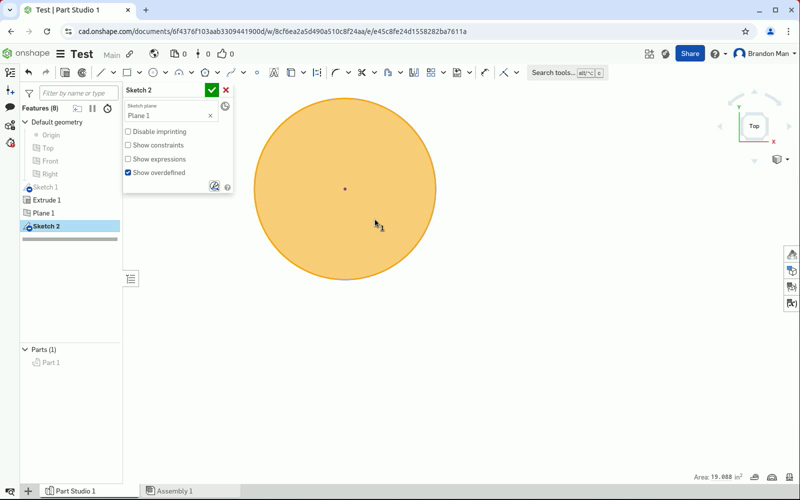
scroll(-6)
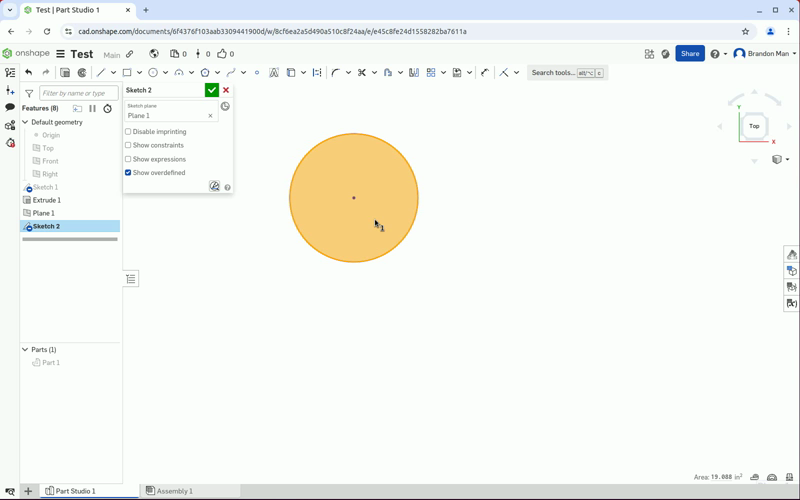
scroll(-6)
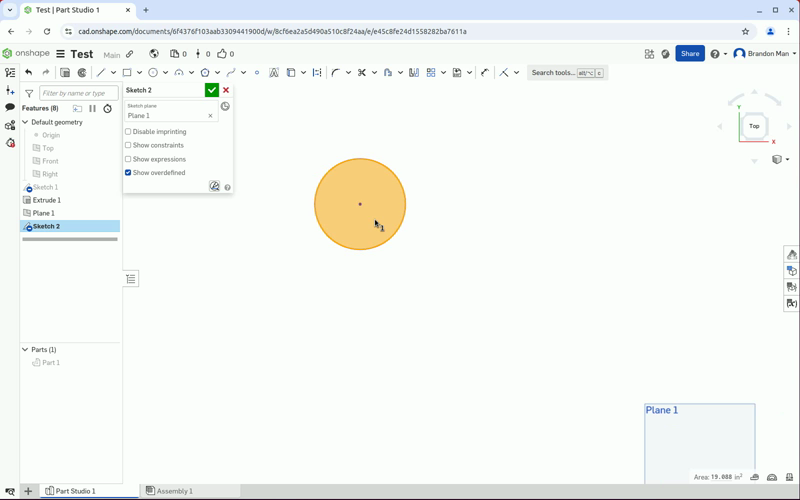
scroll(-6)
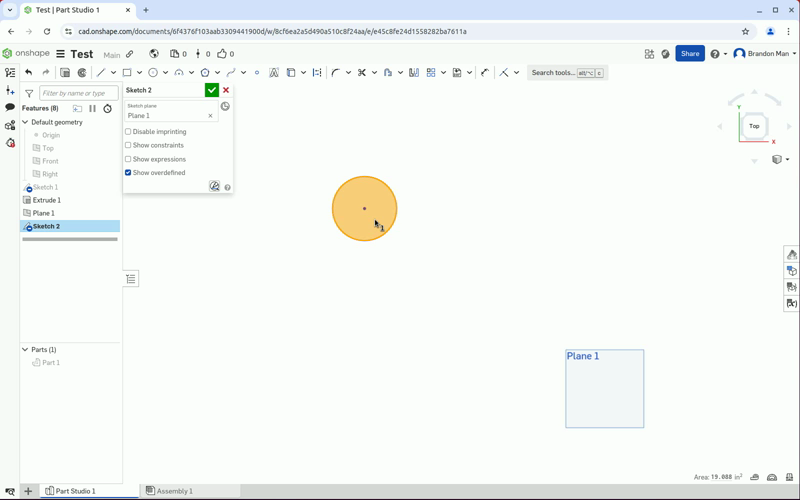
scroll(-6)
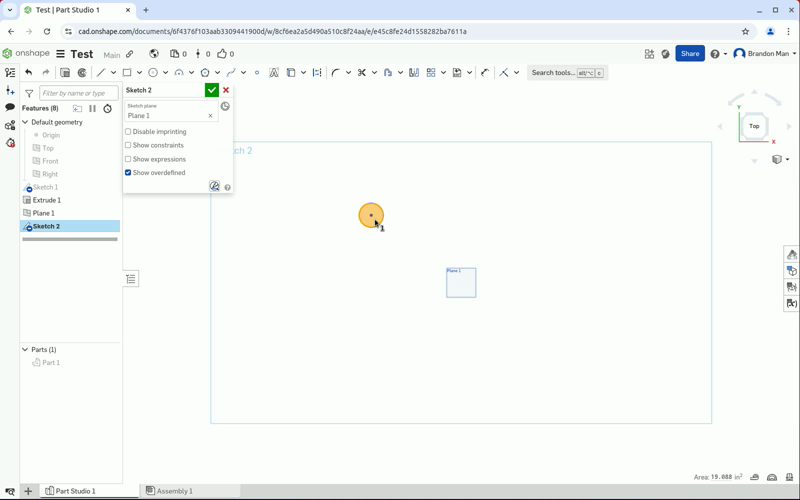
mouse_move(73, 352)
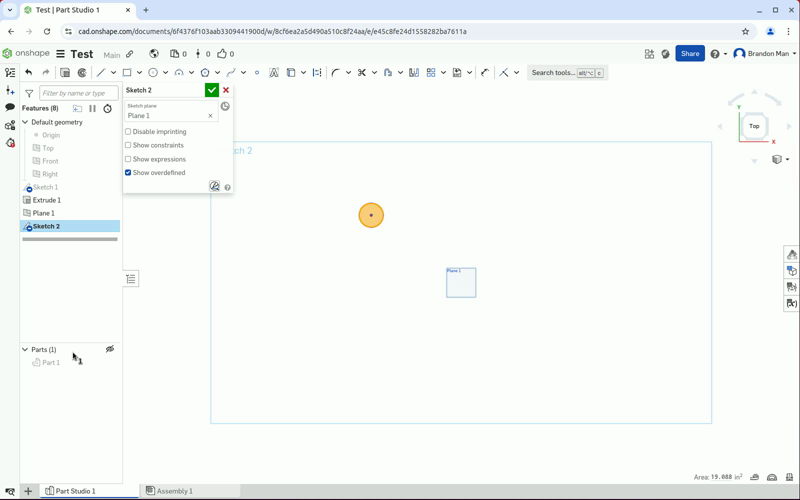
key(shift+y)
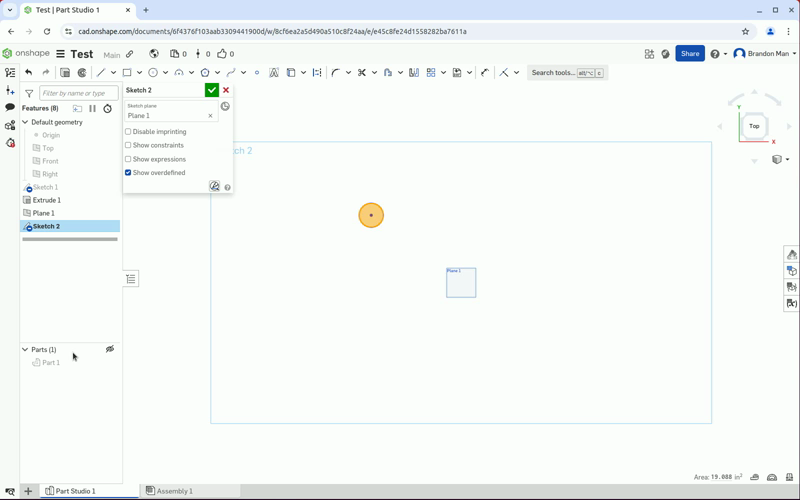
key(shift+e)
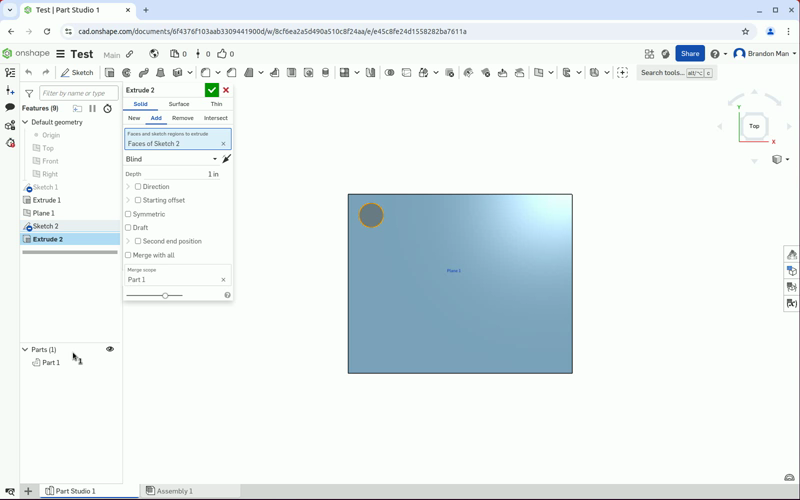
mouse_move(143, 106)
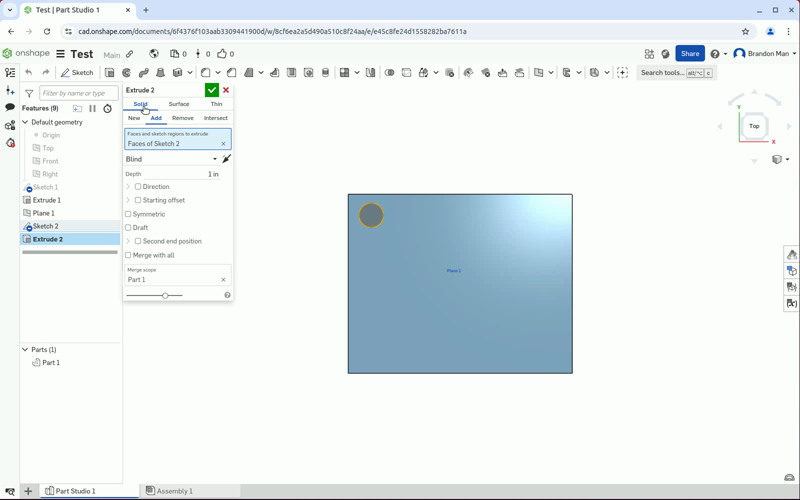
click(143, 106)
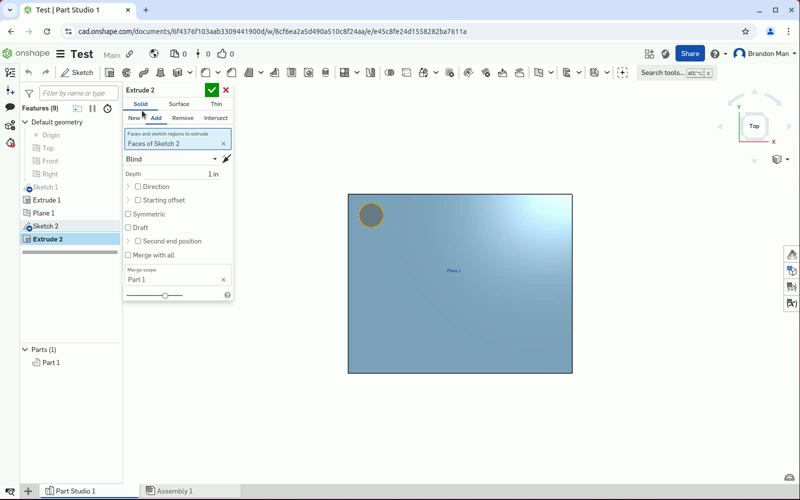
mouse_move(137, 120)
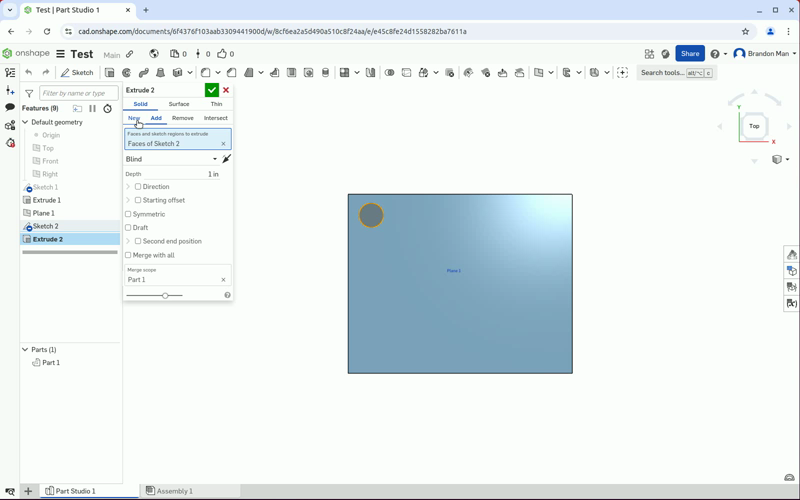
click(137, 120)
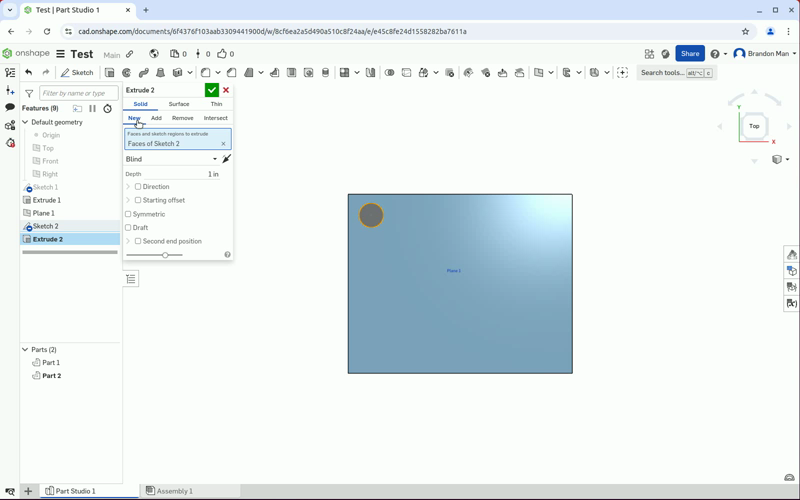
key(tab, 4)
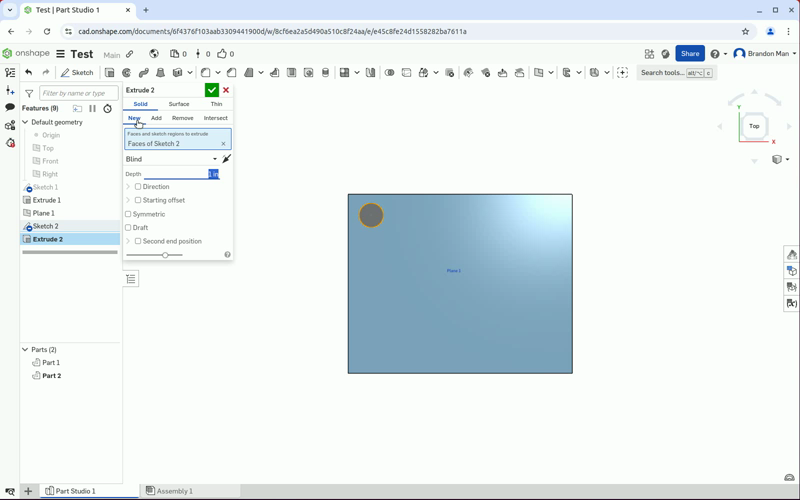
text(3.611)
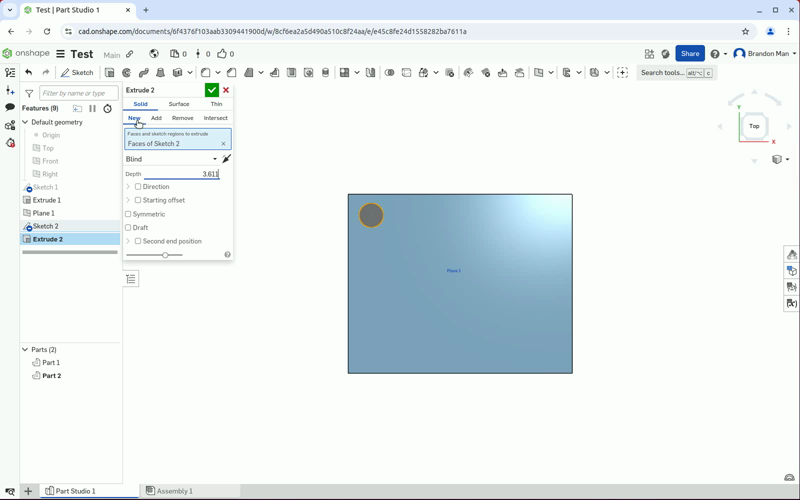
key(enter)
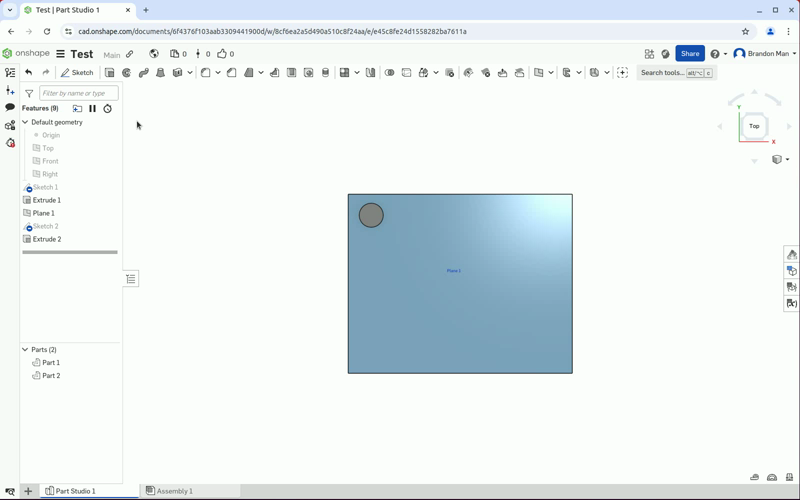
key(shift+h)
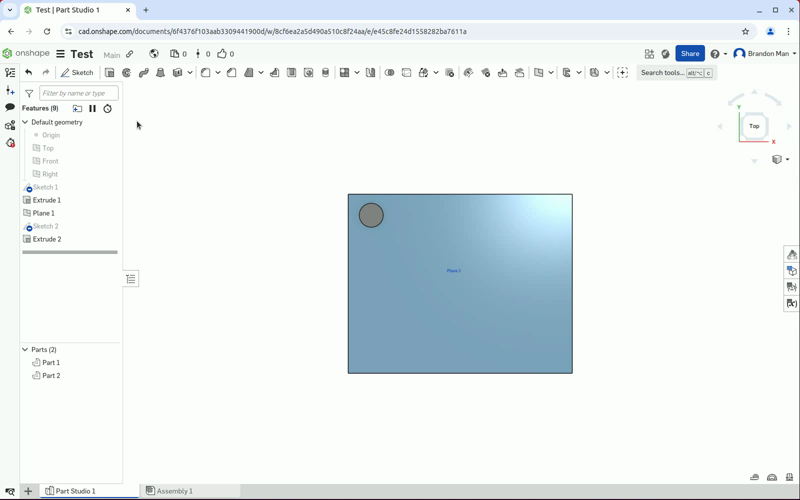
key(shift+h)
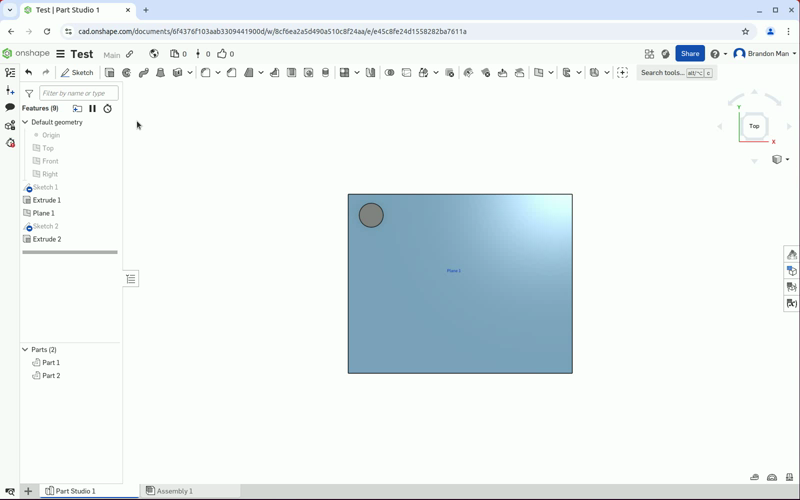
mouse_move(73, 189)
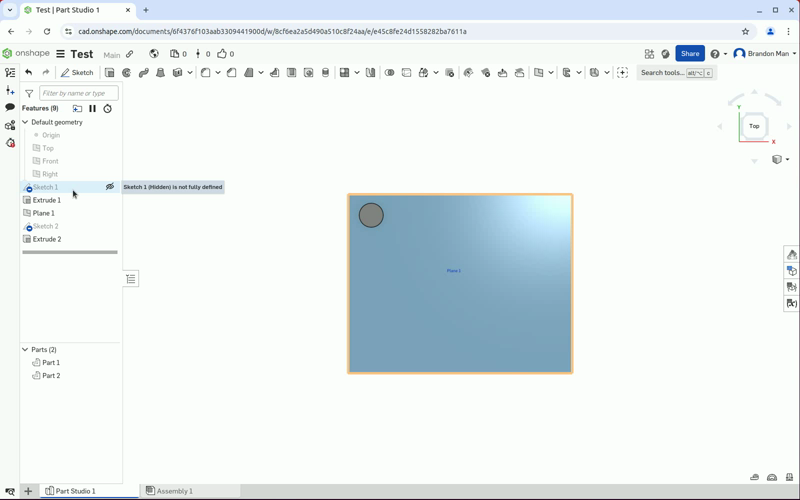
click(73, 189)
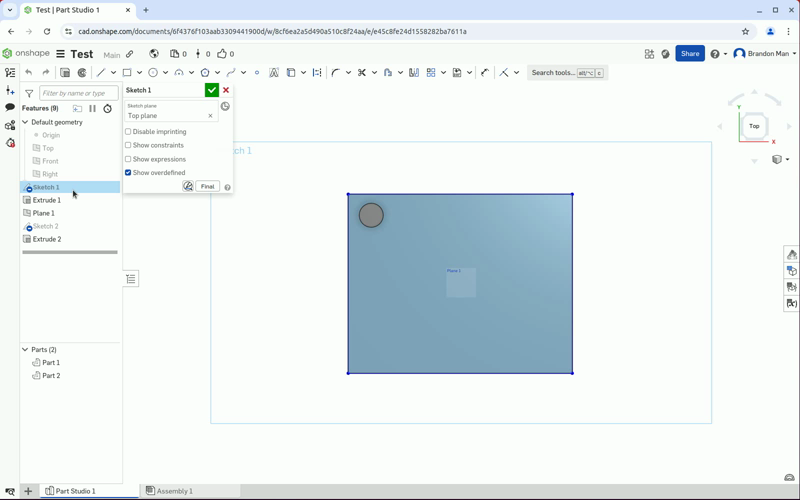
mouse_move(229, 92)
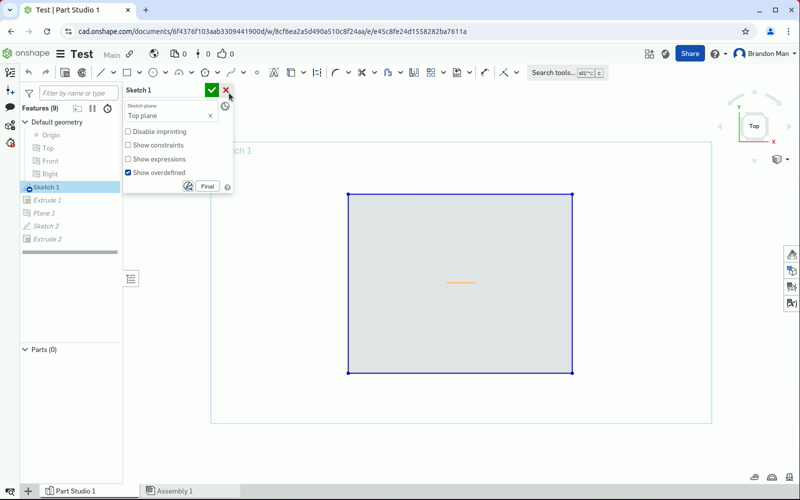
click(229, 92)
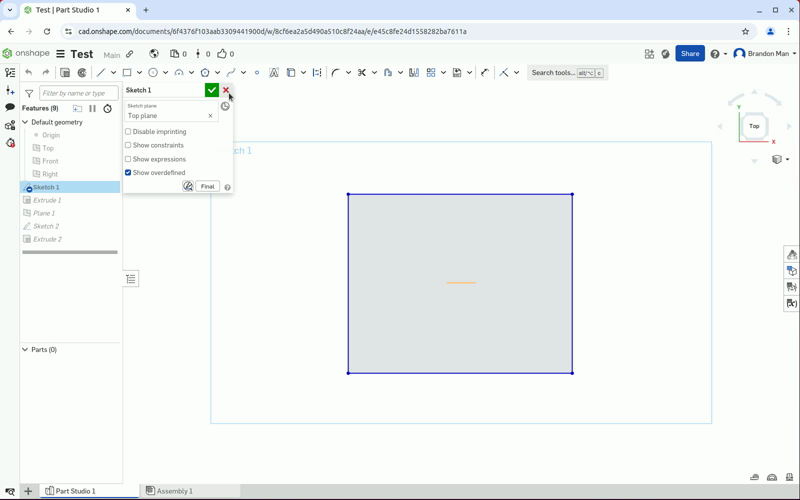
key(shift+s)
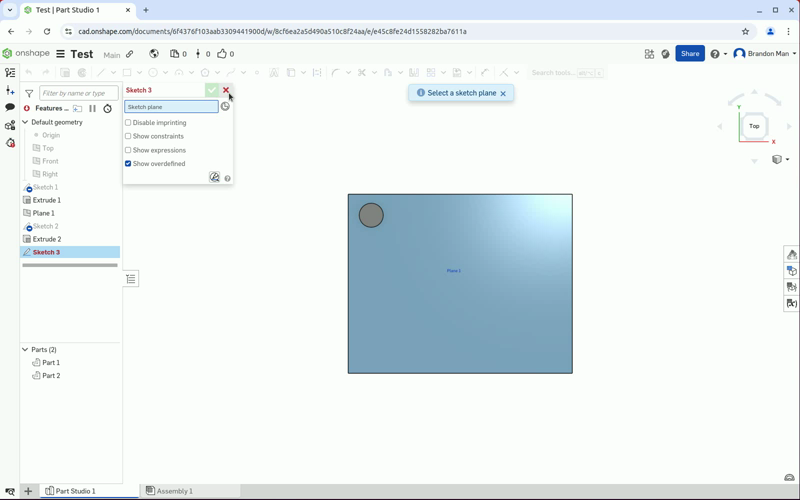
mouse_move(73, 215)
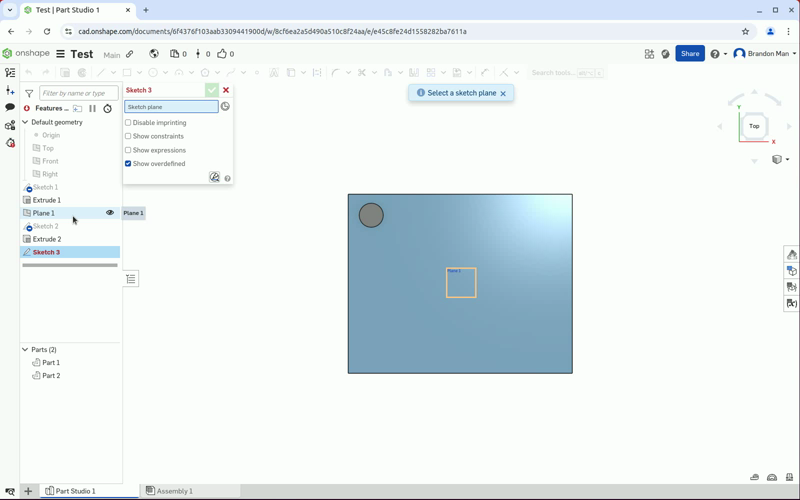
click(73, 215)
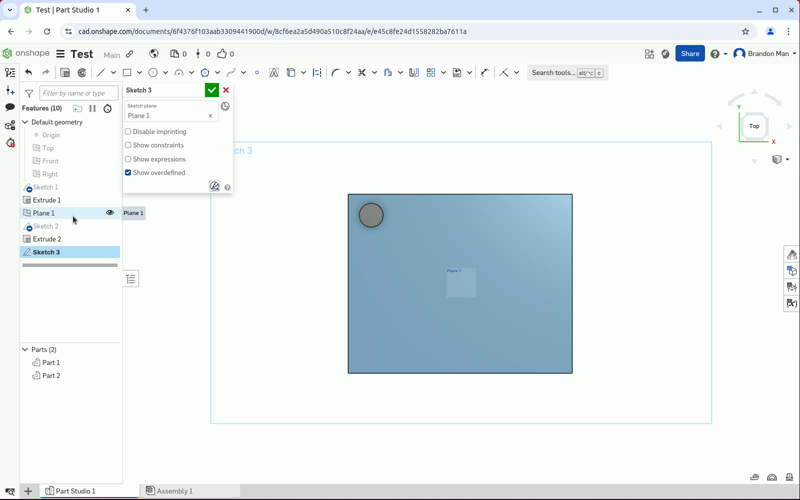
mouse_move(73, 352)
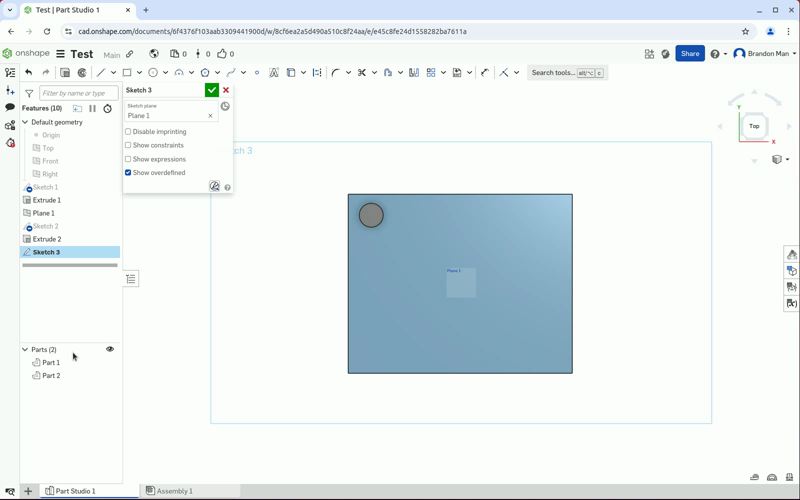
key(y)
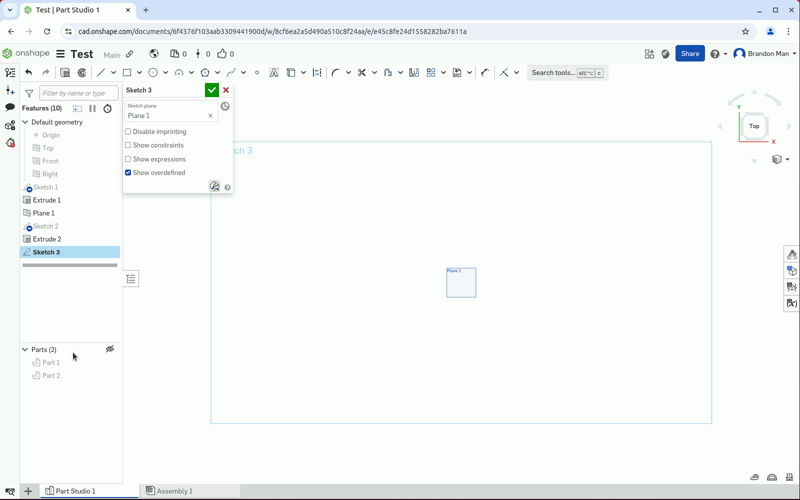
key(c)
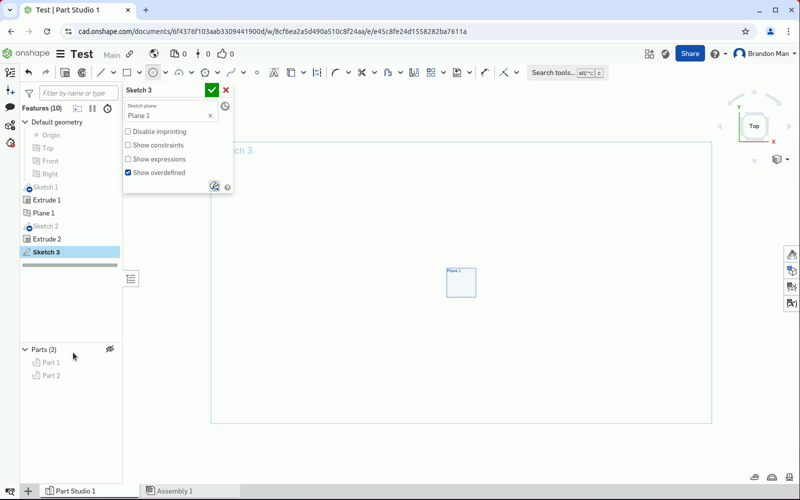
key_down(shift)
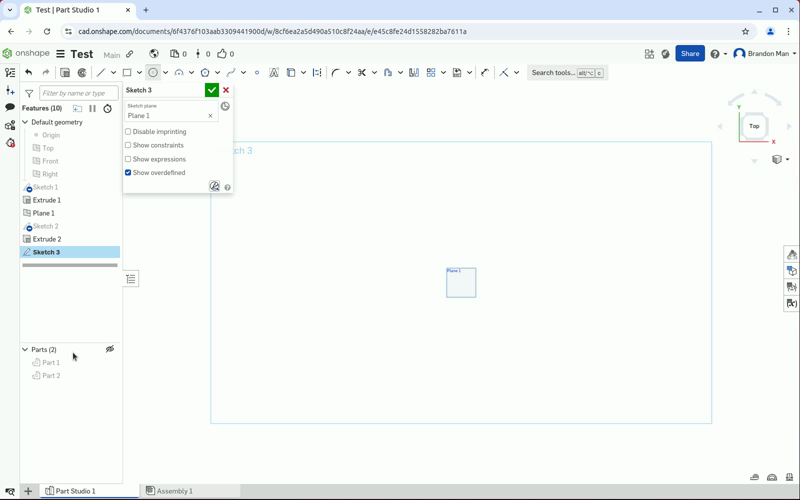
mouse_move(371, 282)
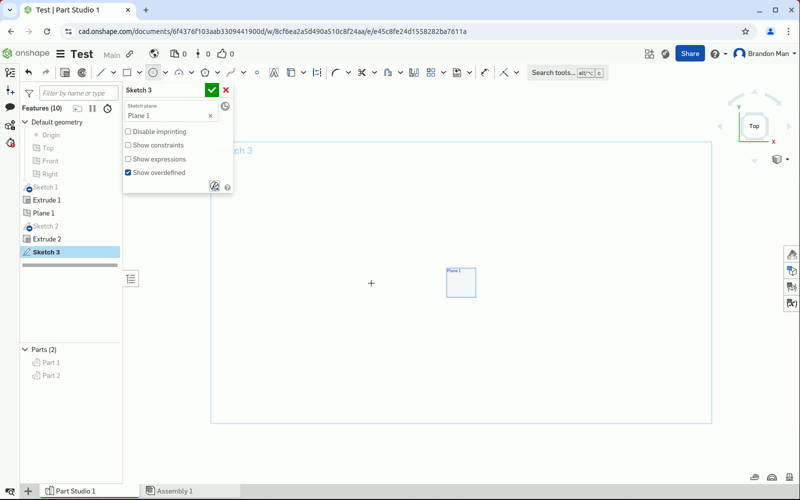
click(371, 282)
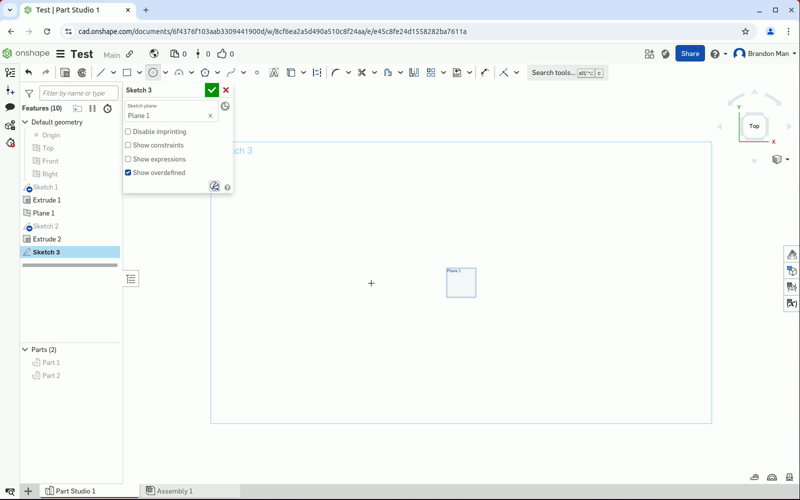
key_up(shift)
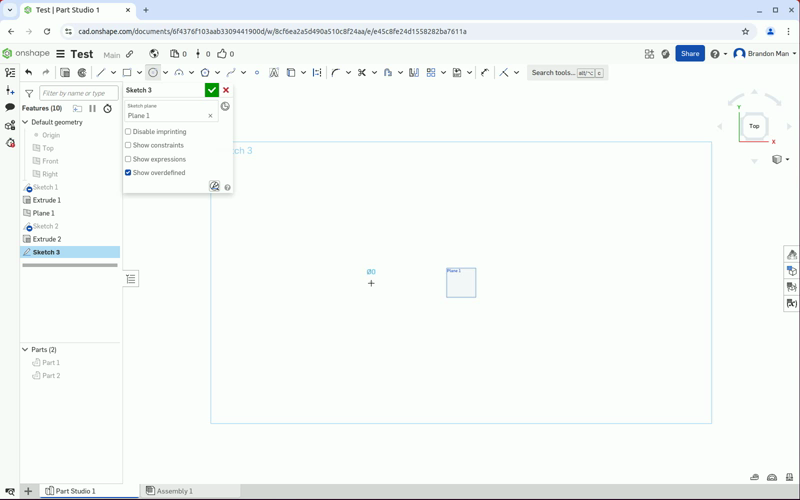
mouse_move(383, 282)
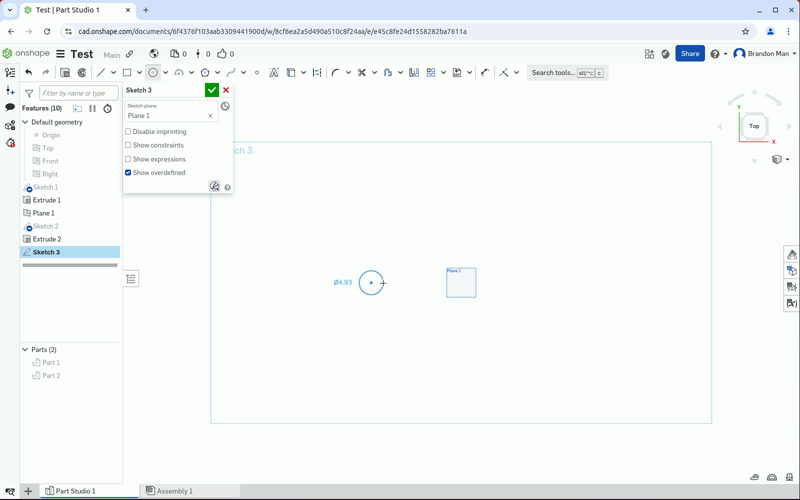
click(383, 282)
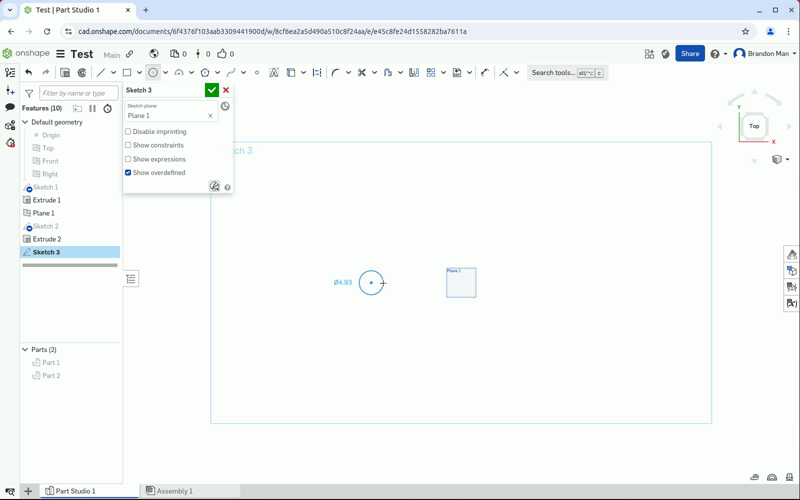
key(esc)
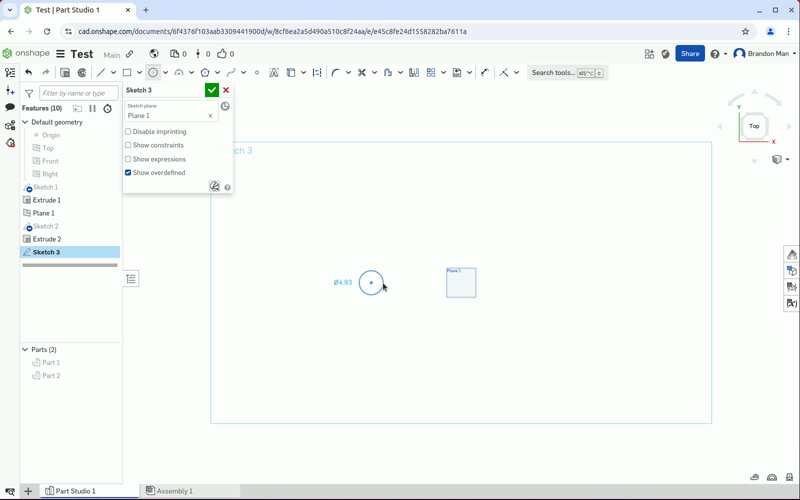
mouse_move(362, 284)
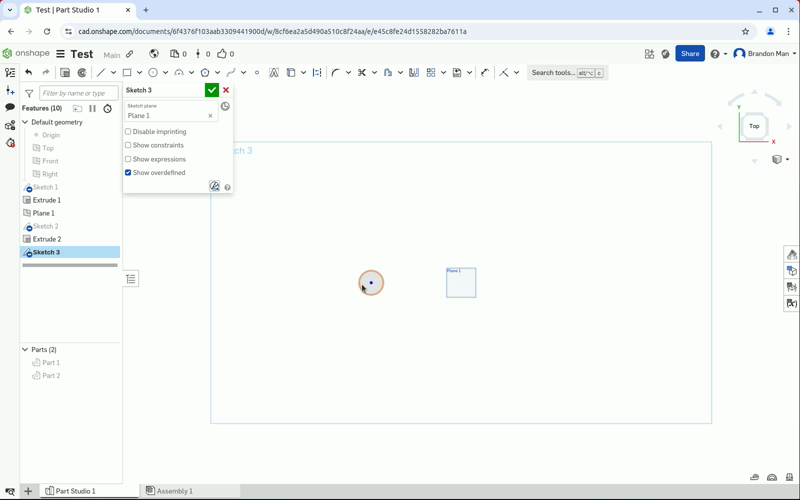
scroll(6)
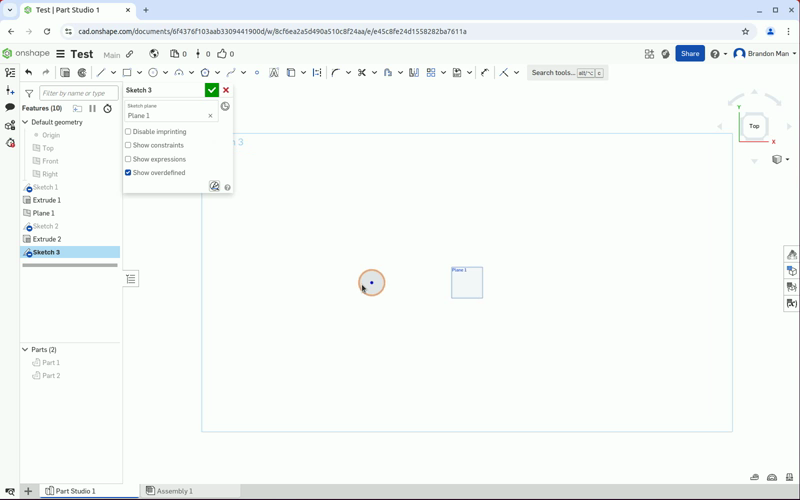
scroll(6)
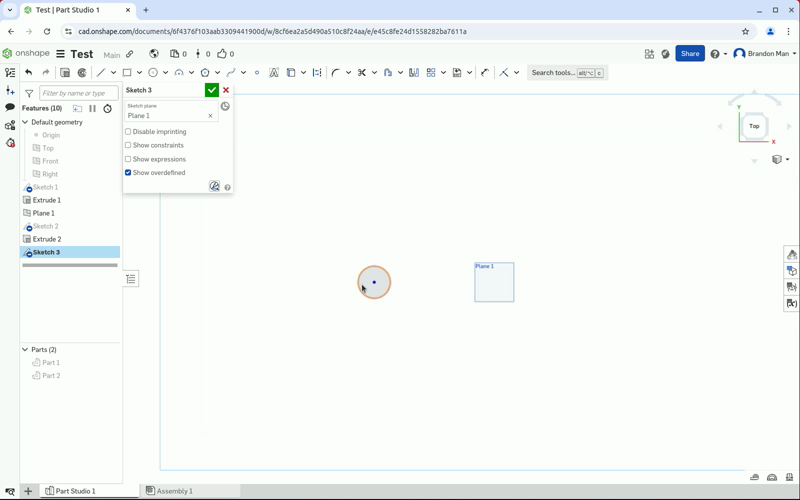
scroll(6)
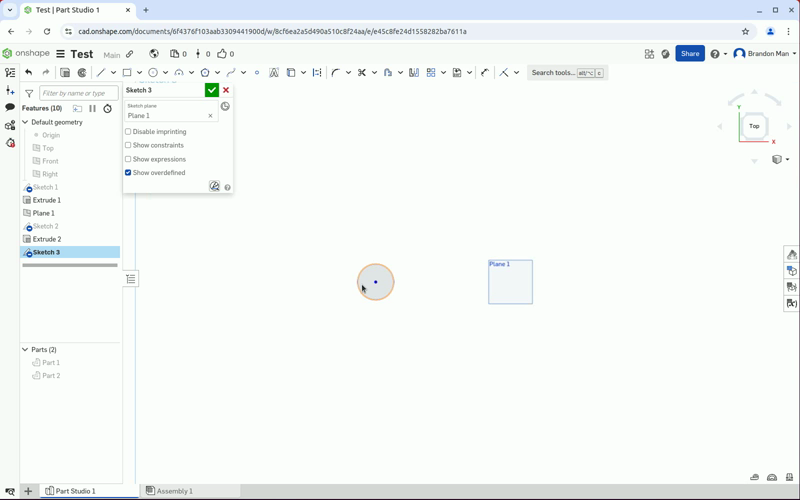
scroll(6)
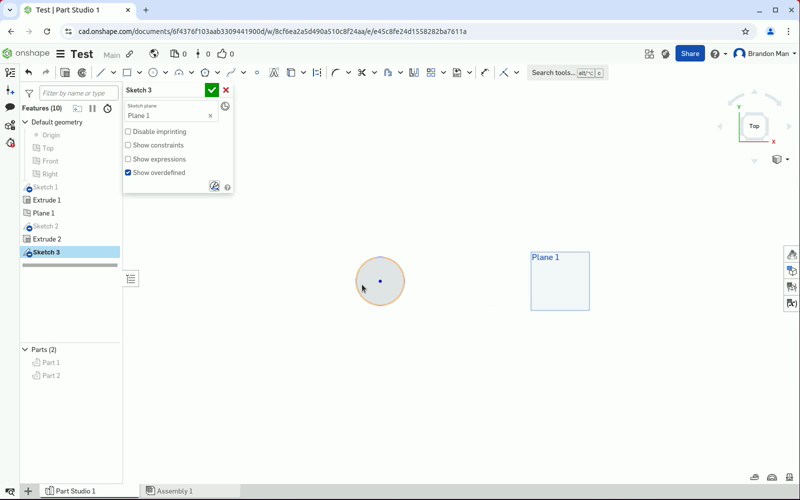
scroll(6)
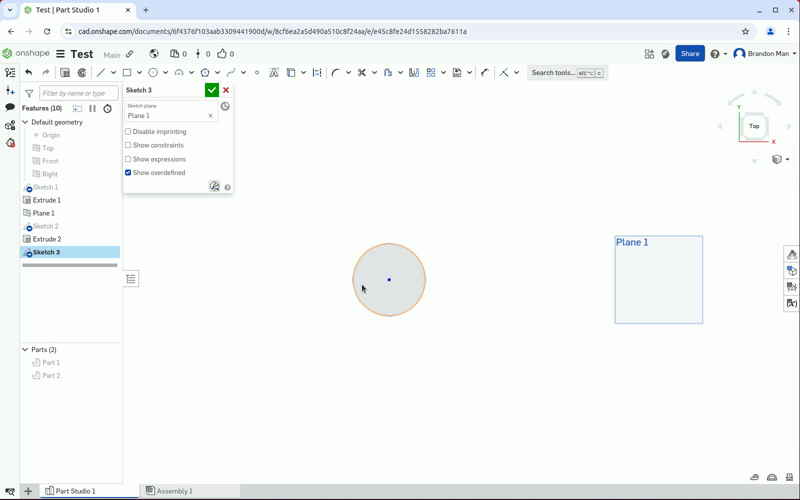
scroll(6)
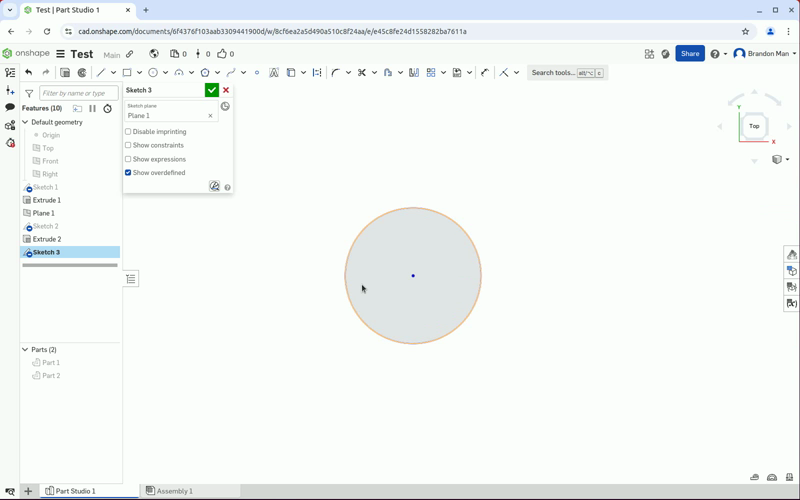
scroll(6)
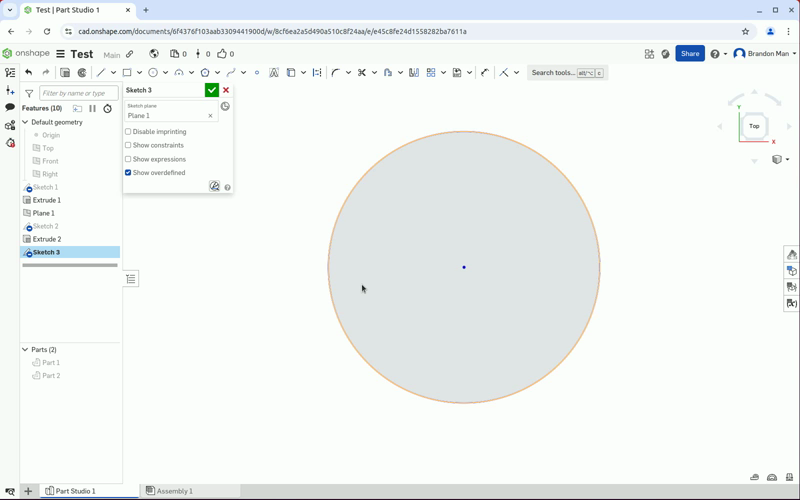
click(362, 284)
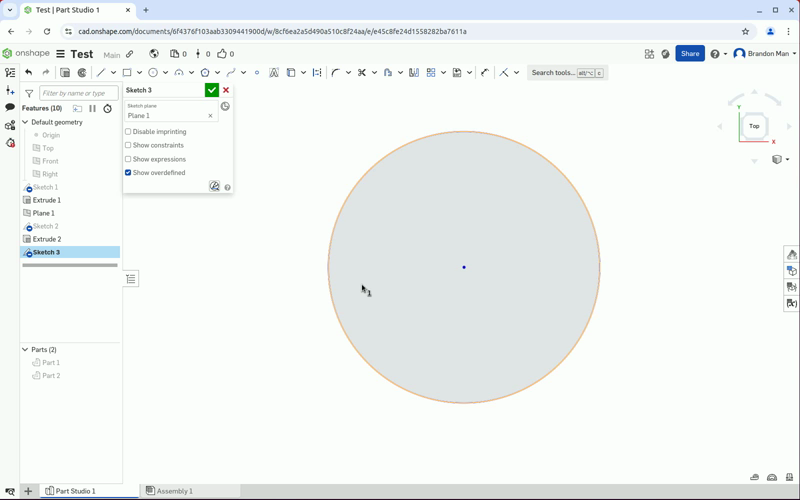
scroll(-6)
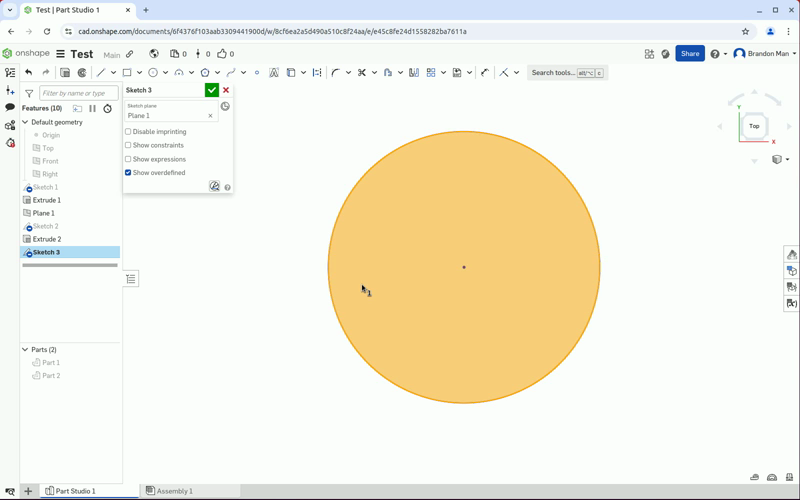
scroll(-6)
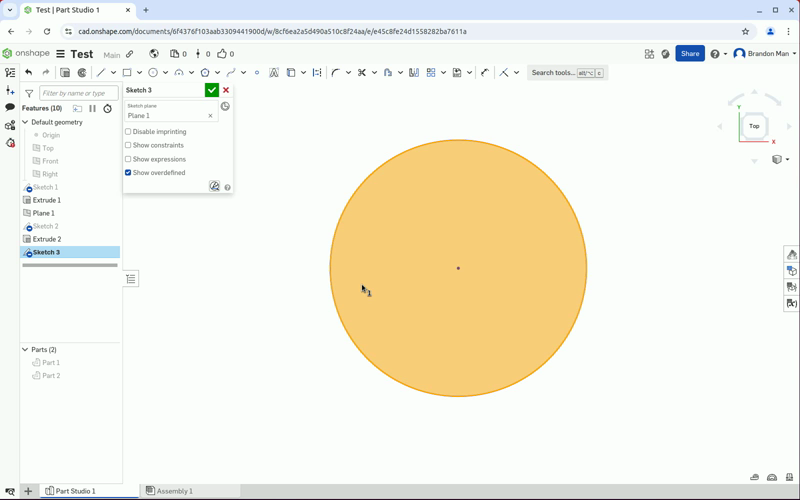
scroll(-6)
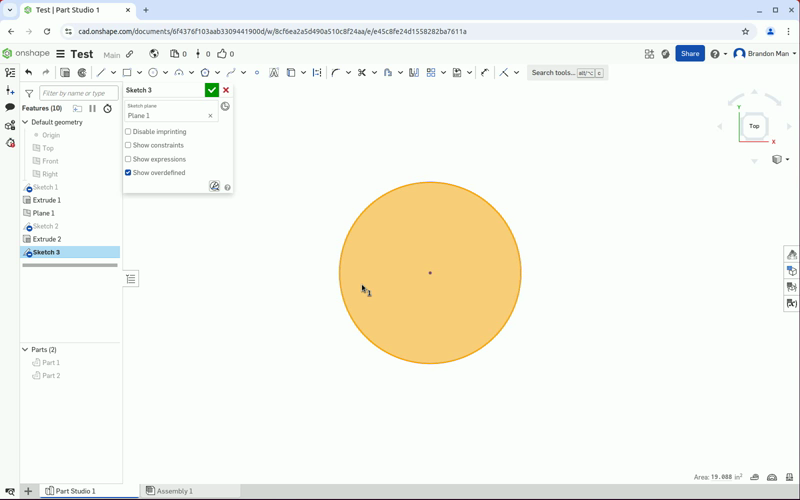
scroll(-6)
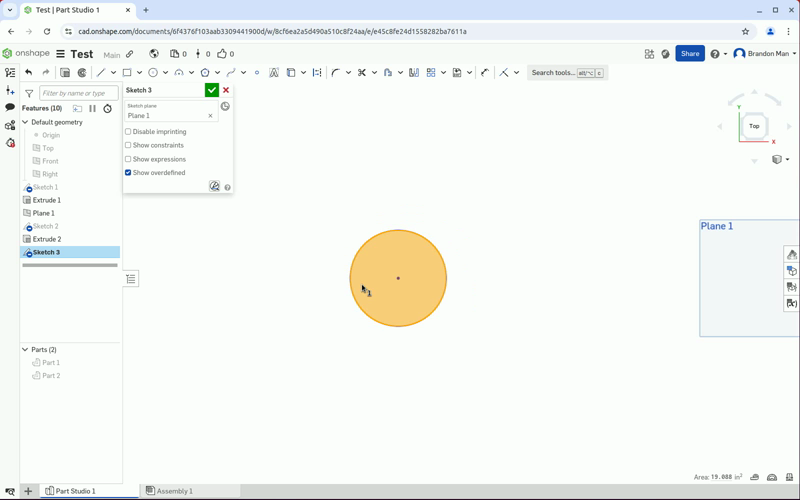
scroll(-6)
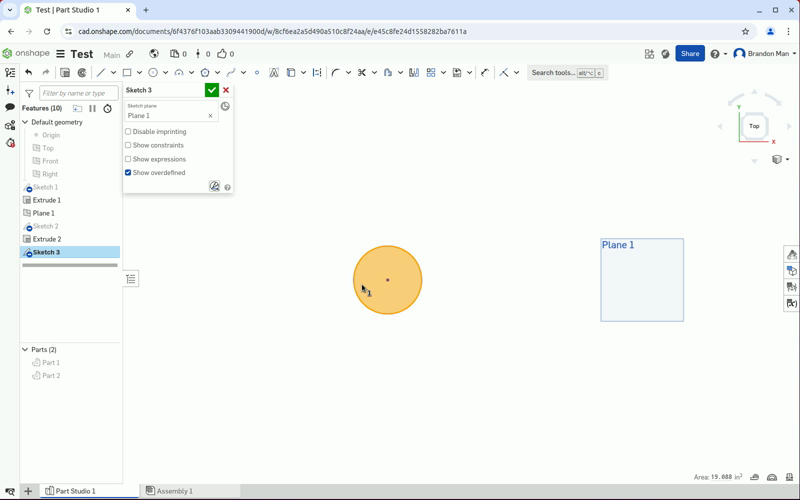
scroll(-6)
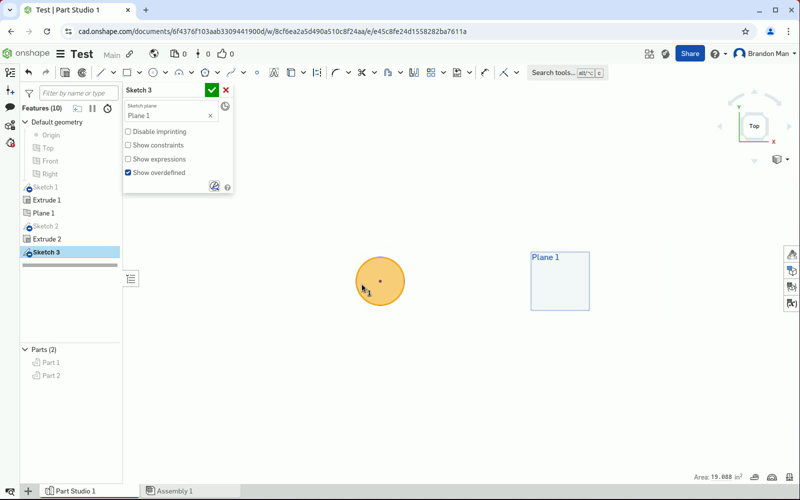
scroll(-6)
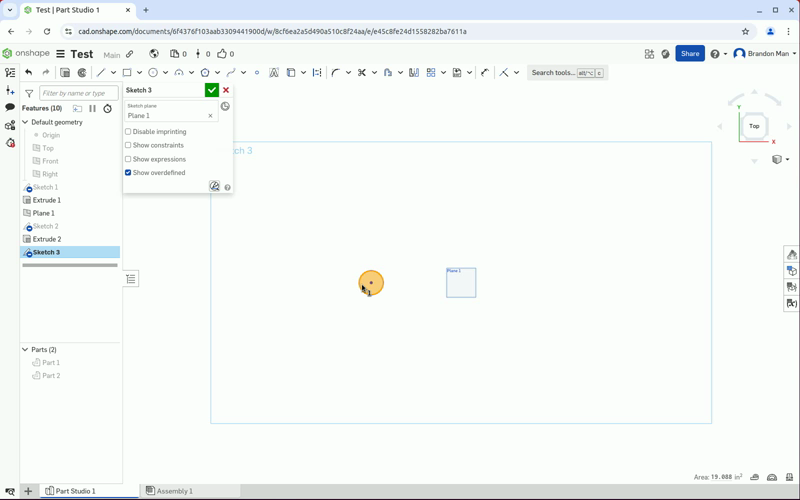
mouse_move(73, 352)
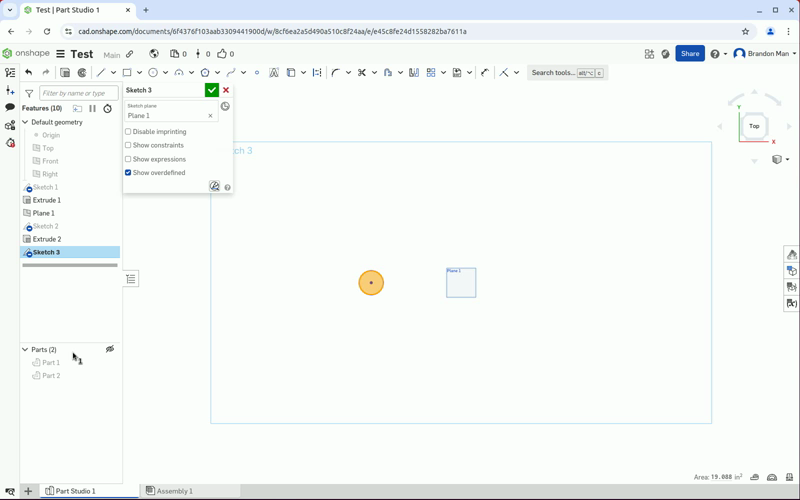
key(shift+y)
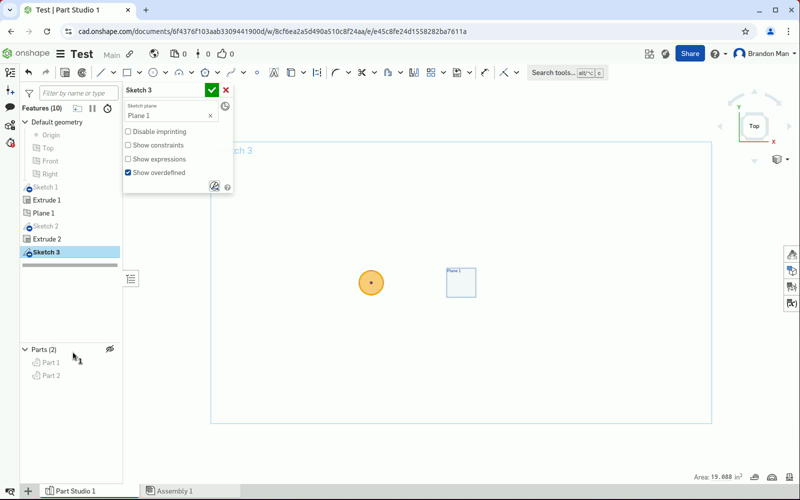
key(shift+e)
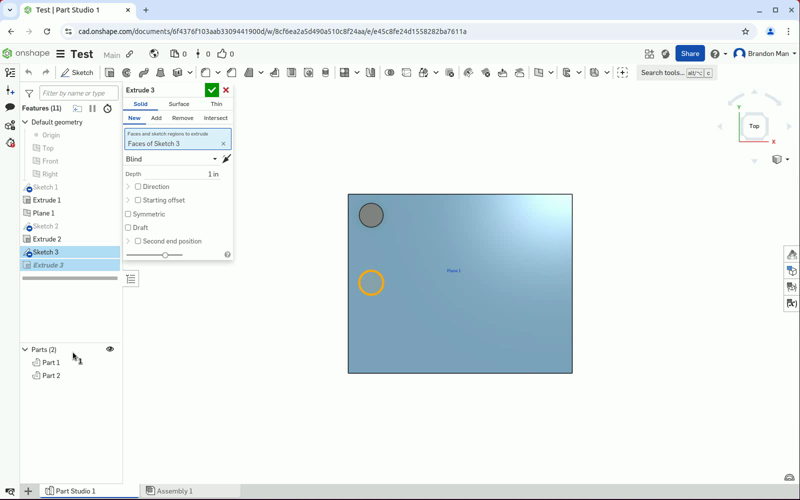
mouse_move(143, 106)
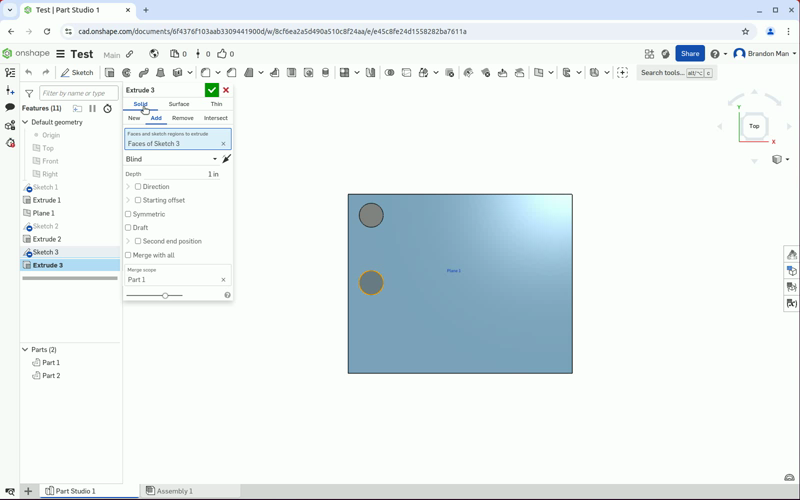
click(143, 106)
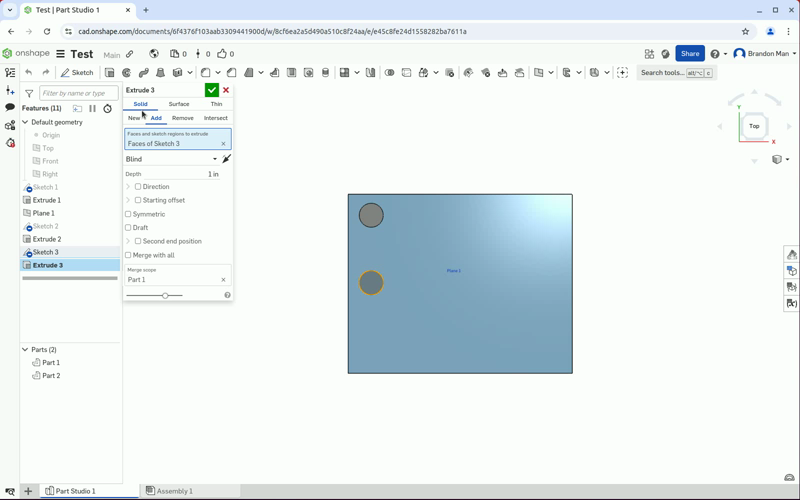
mouse_move(137, 120)
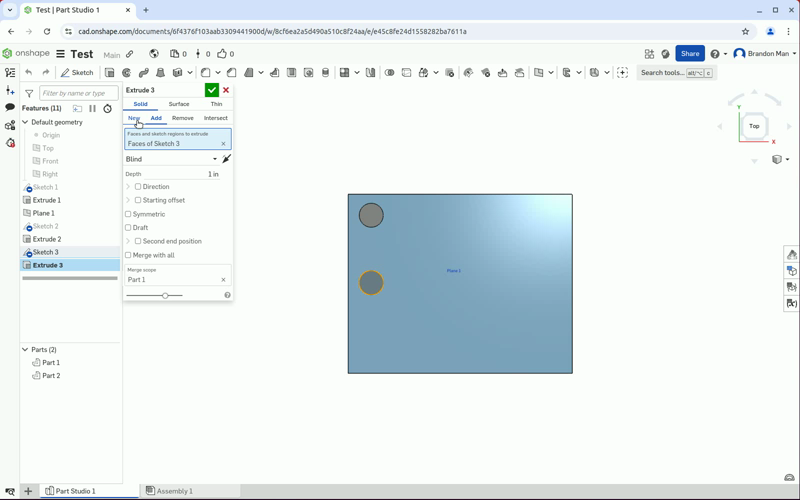
click(137, 120)
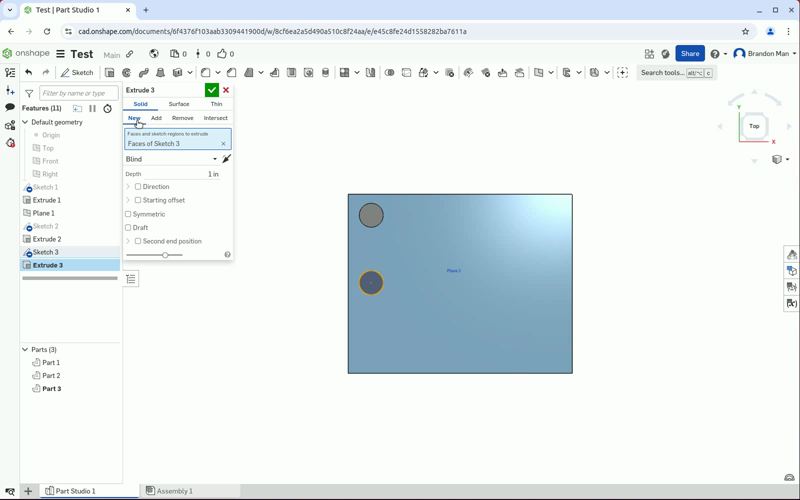
key(tab, 4)
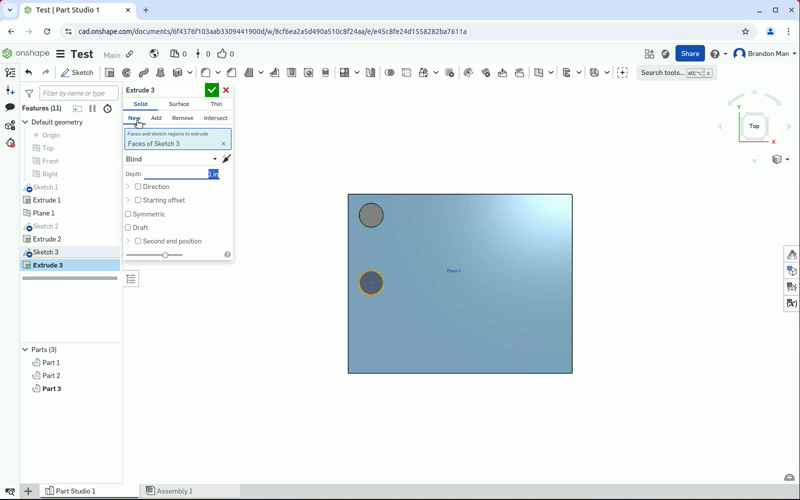
text(3.611)
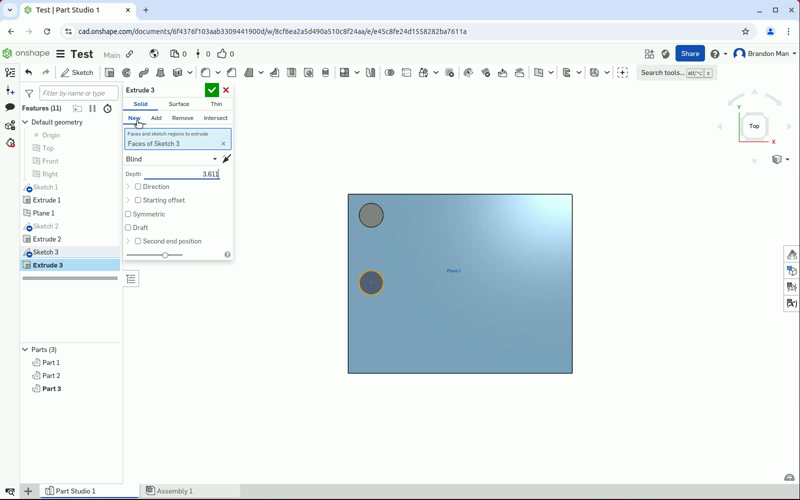
key(enter)
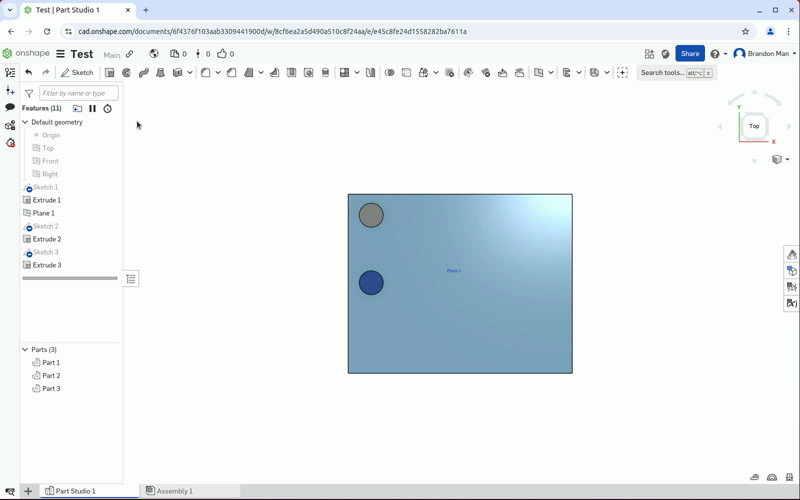
key(shift+h)
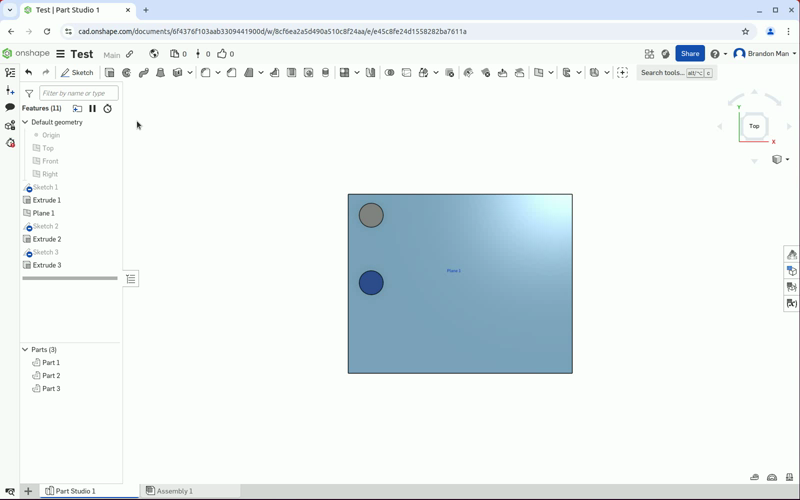
key(shift+h)
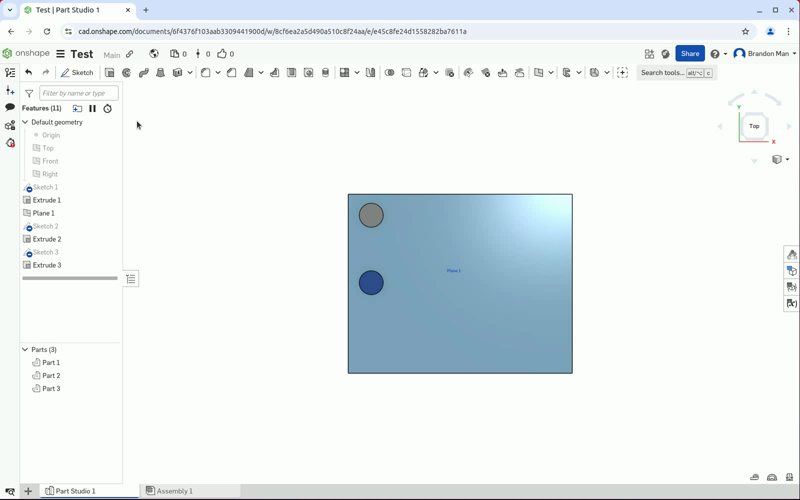
mouse_move(73, 189)
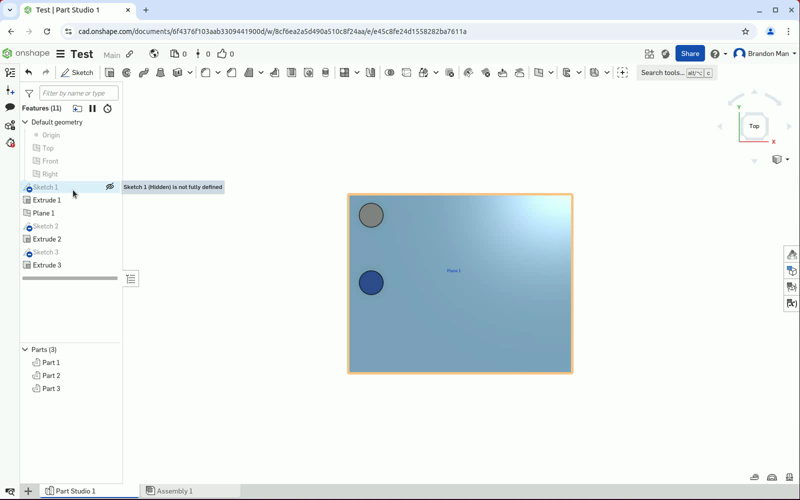
click(73, 189)
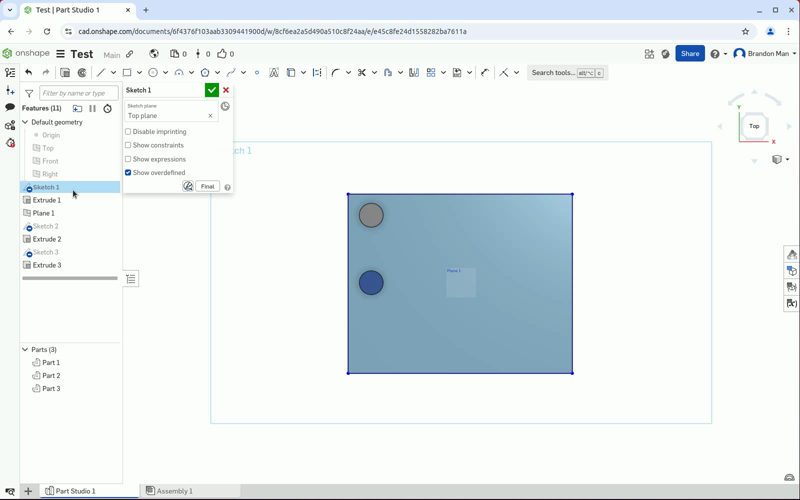
mouse_move(229, 92)
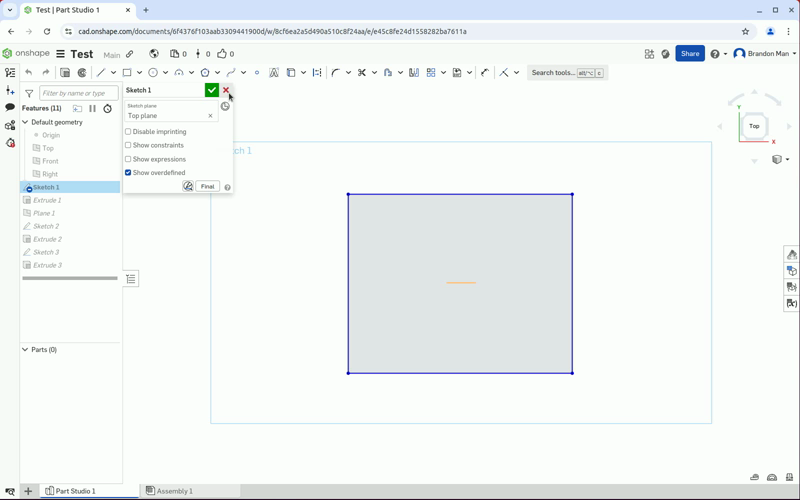
click(229, 92)
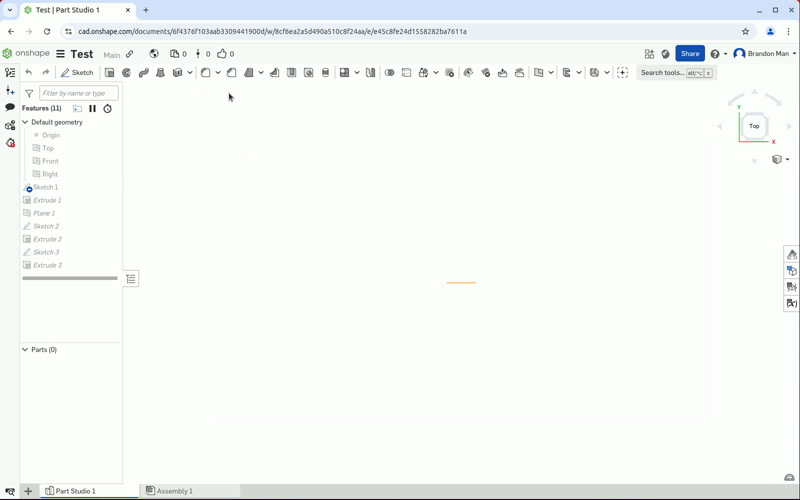
key(shift+s)
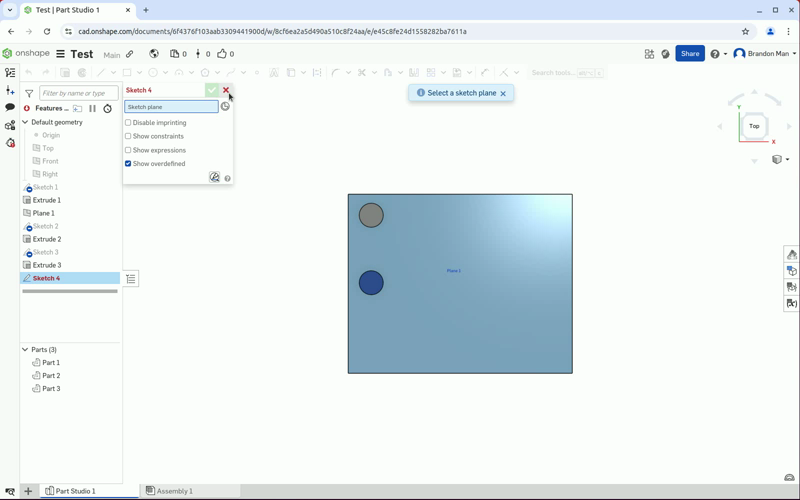
mouse_move(73, 215)
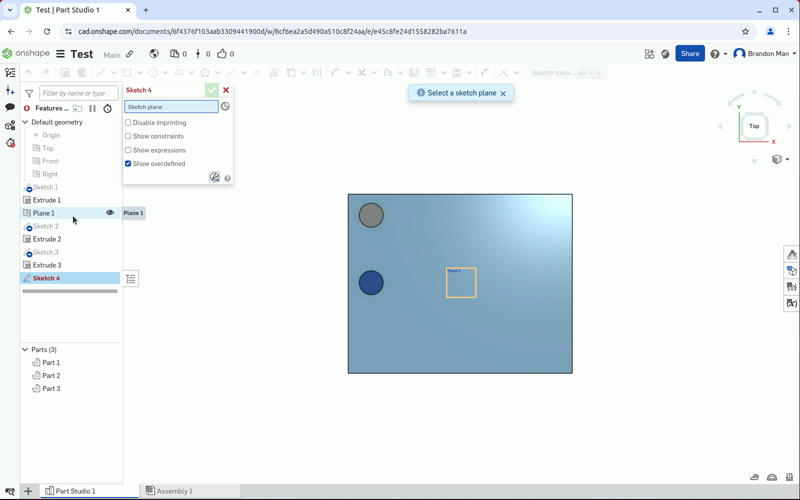
click(73, 215)
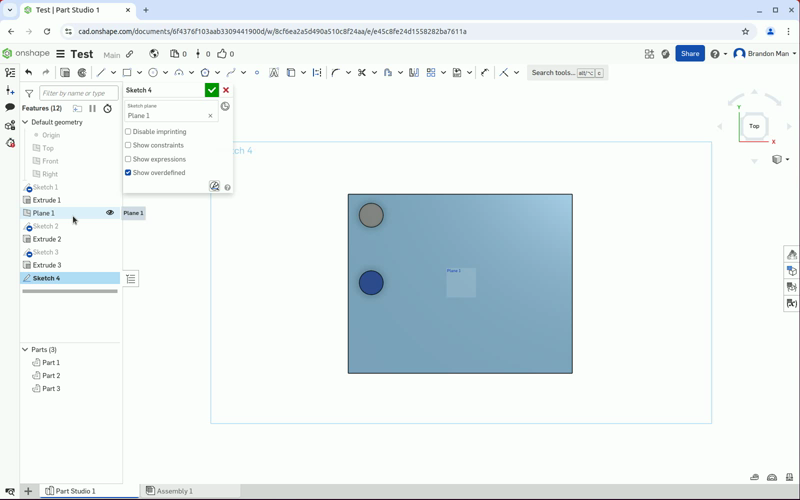
mouse_move(73, 352)
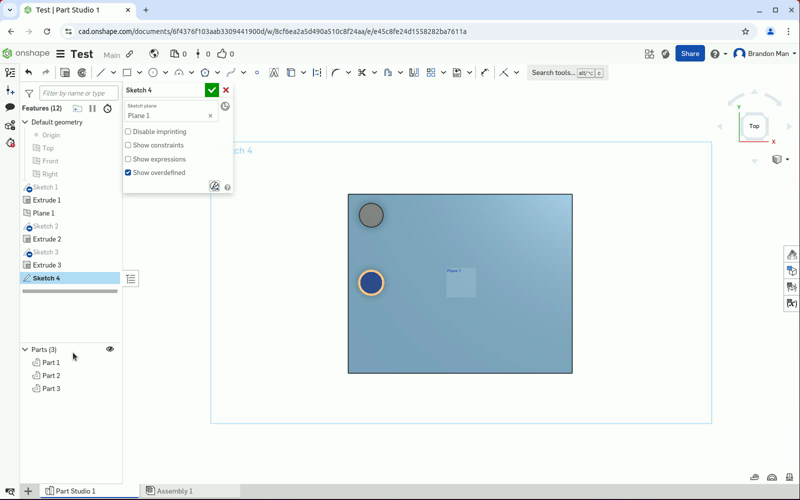
key(y)
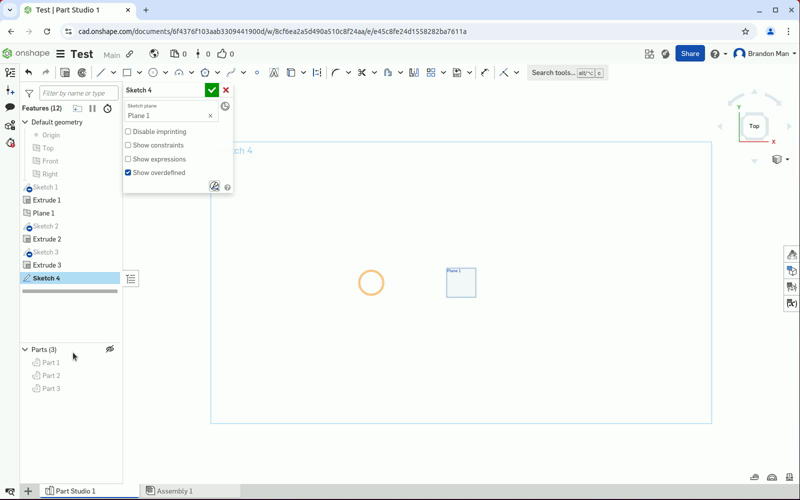
key(c)
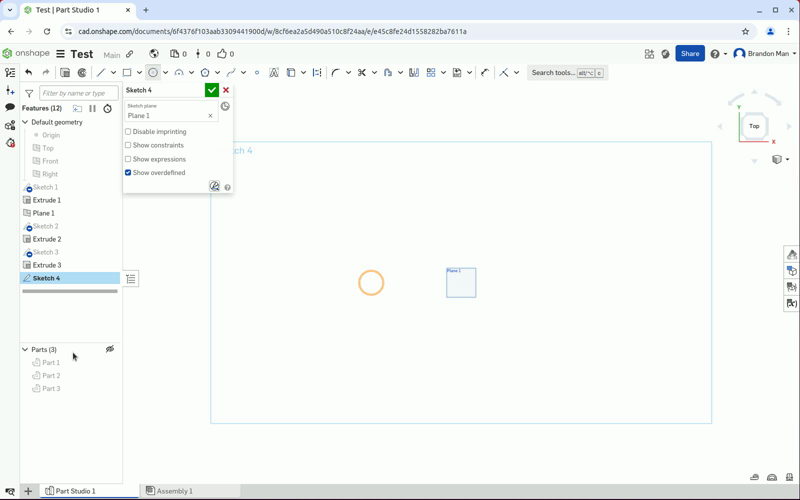
key_down(shift)
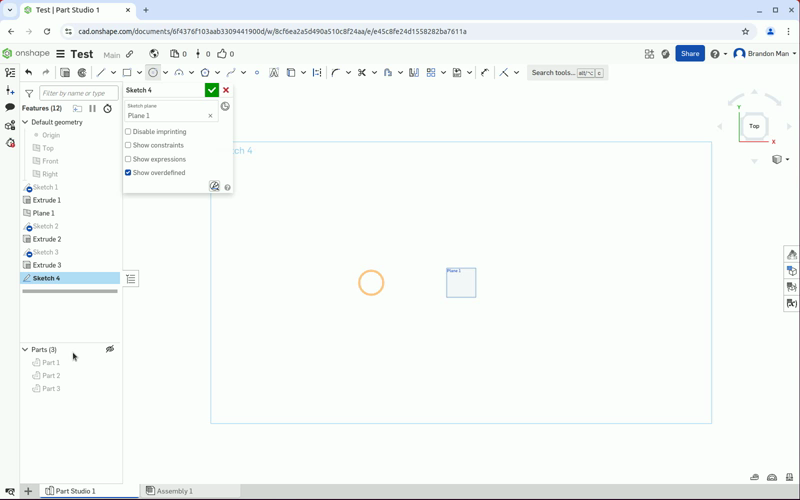
mouse_move(371, 351)
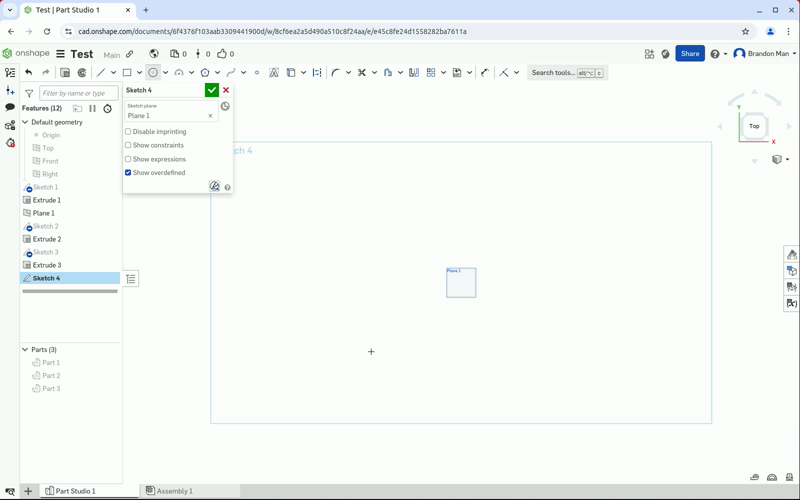
click(371, 351)
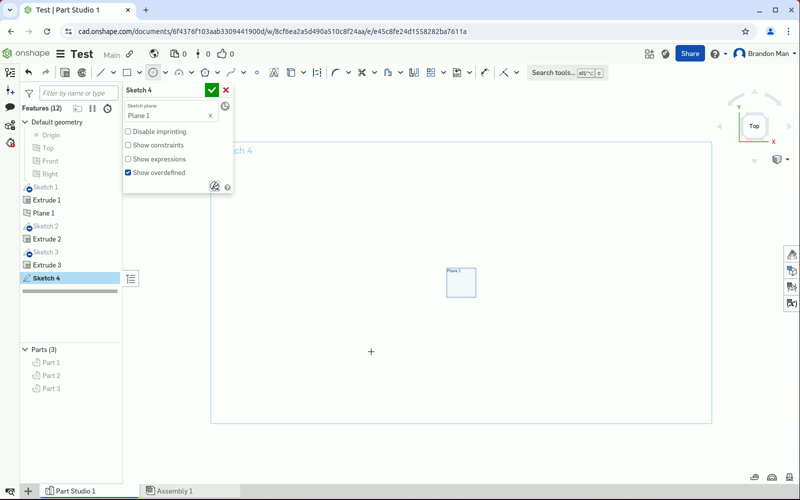
key_up(shift)
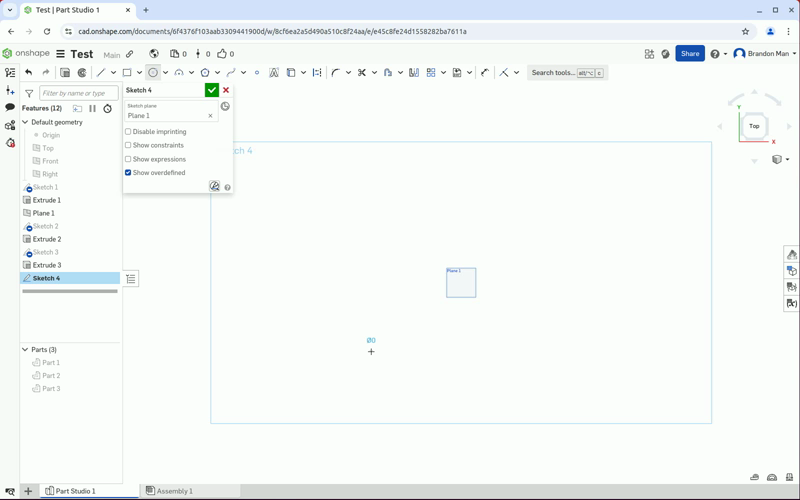
mouse_move(383, 351)
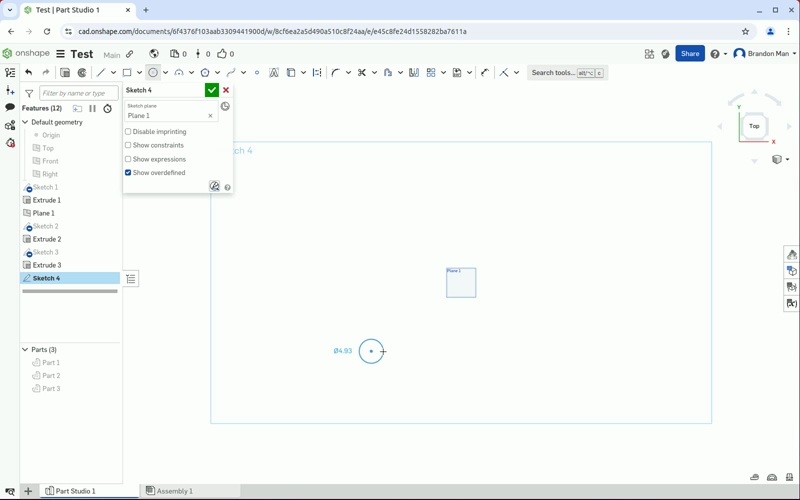
click(383, 351)
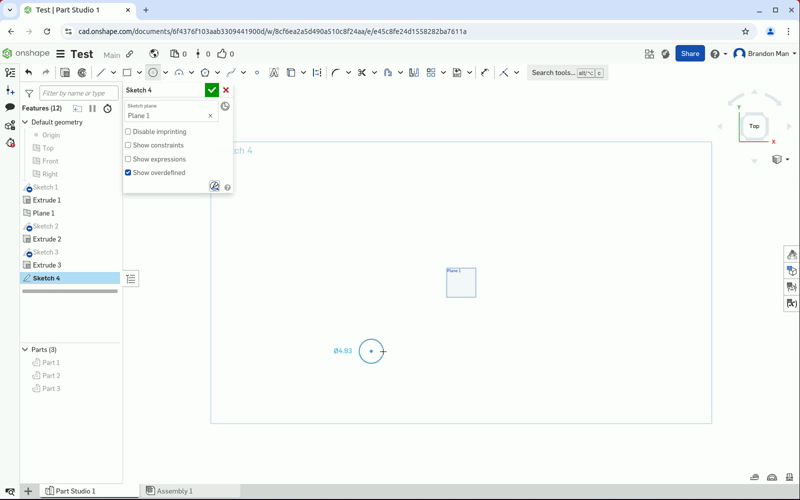
key(esc)
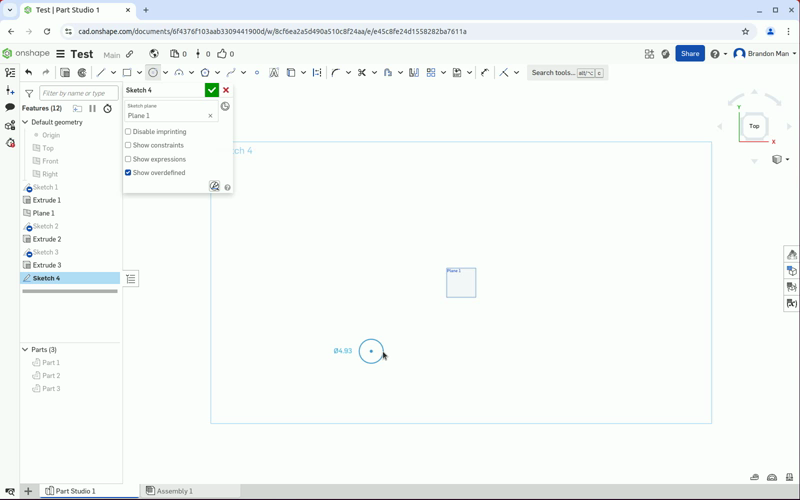
mouse_move(367, 347)
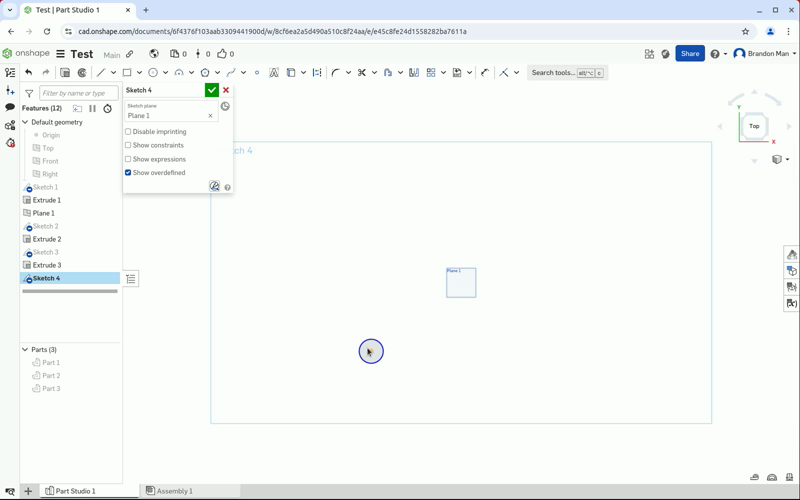
scroll(6)
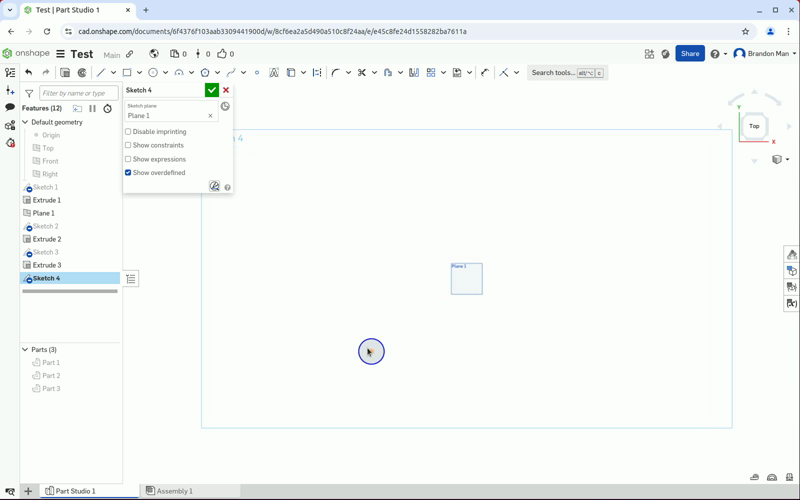
scroll(6)
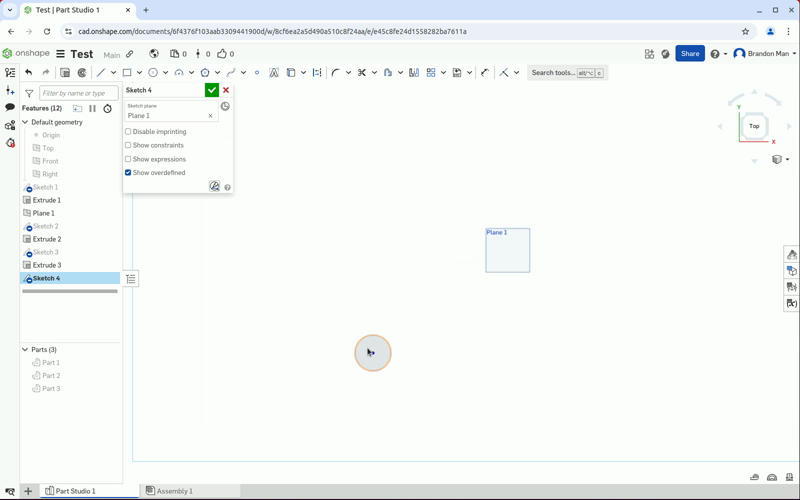
scroll(6)
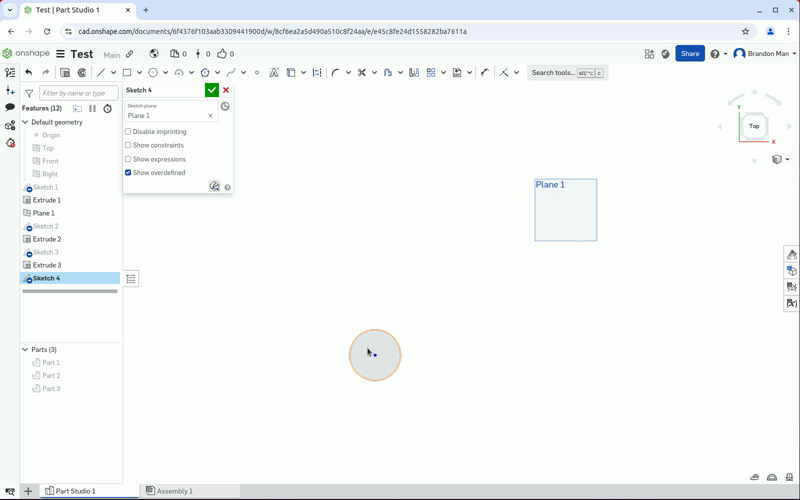
scroll(6)
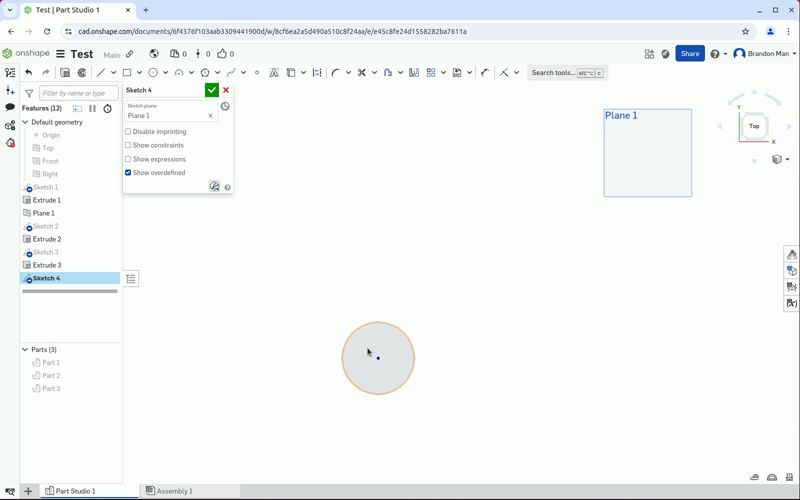
scroll(6)
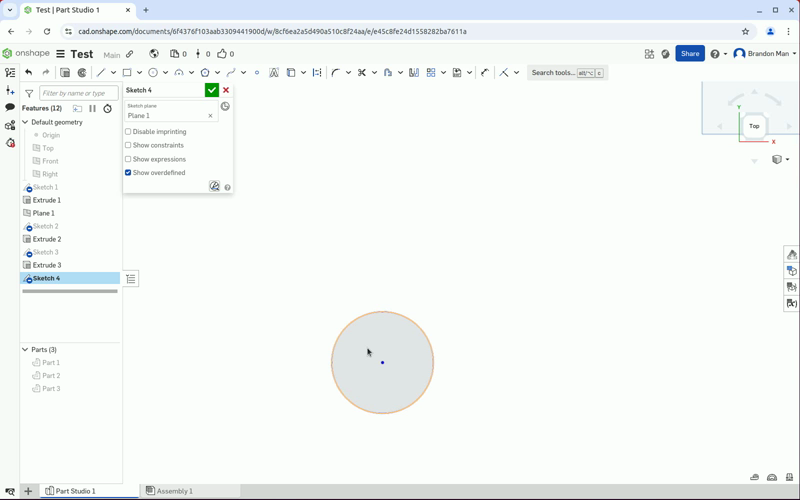
scroll(6)
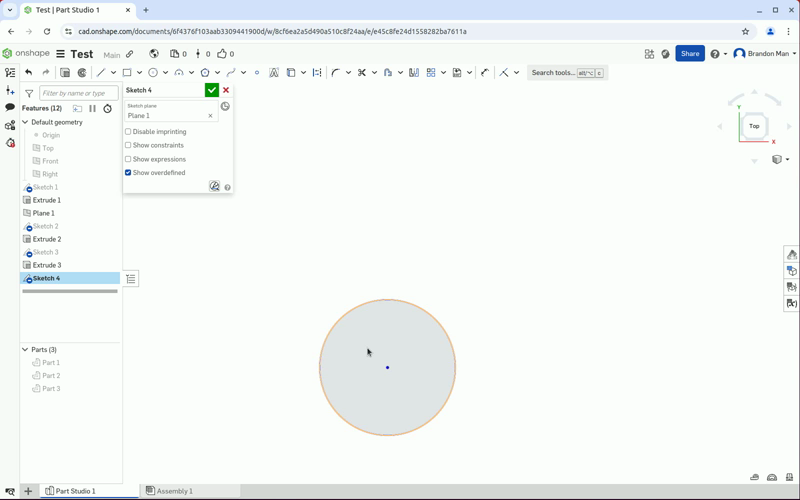
scroll(6)
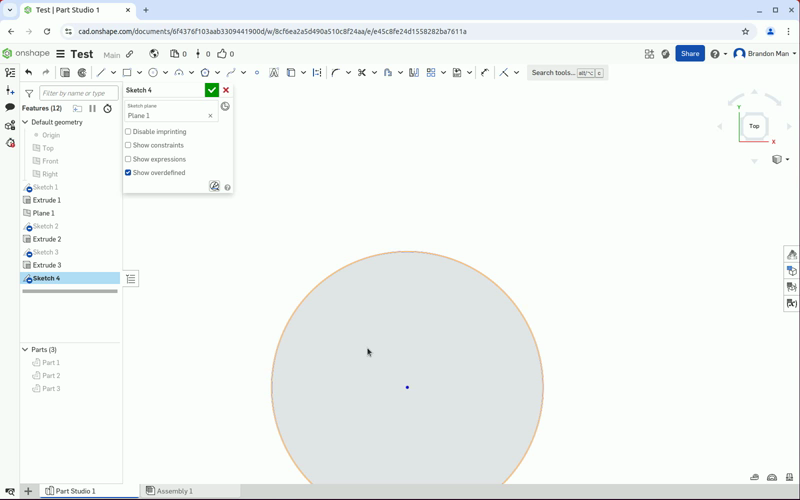
click(367, 347)
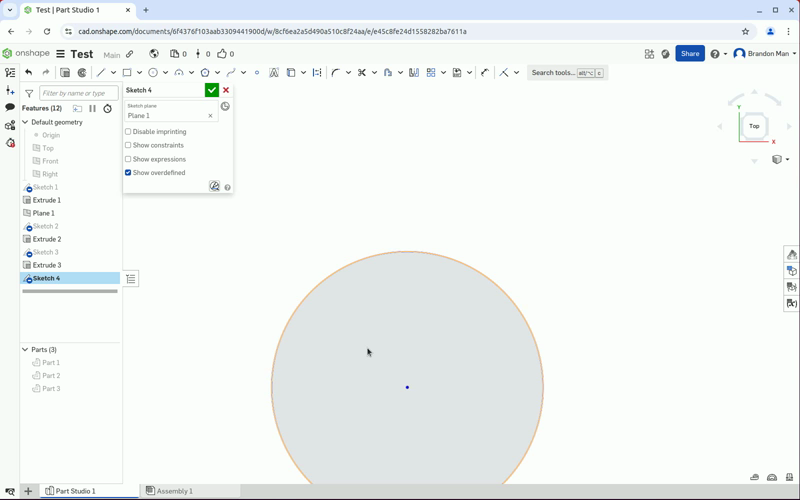
scroll(-6)
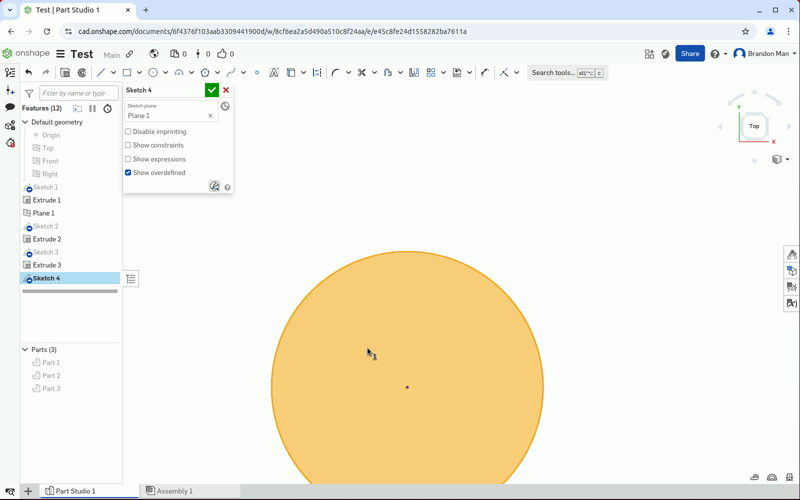
scroll(-6)
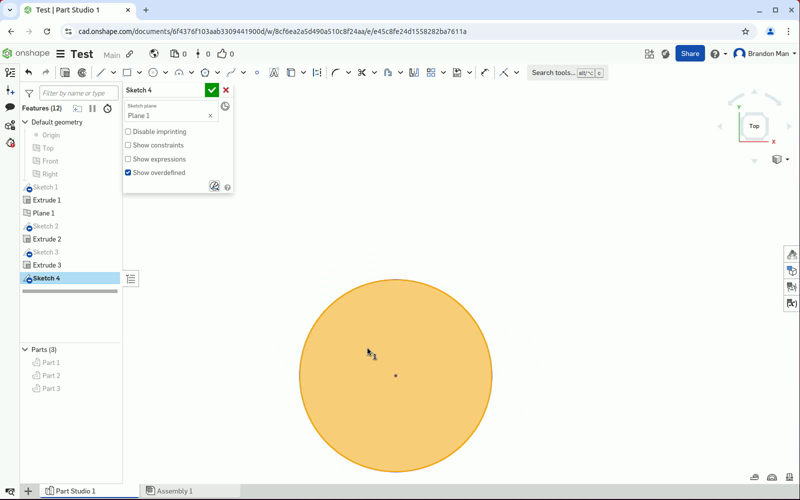
scroll(-6)
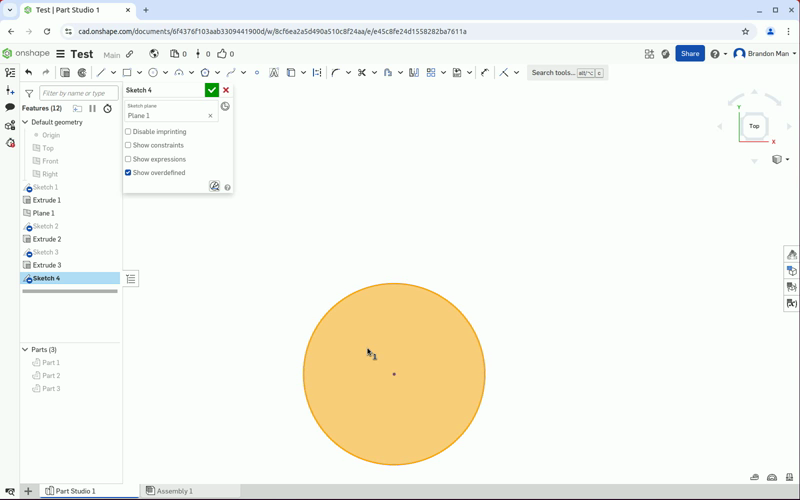
scroll(-6)
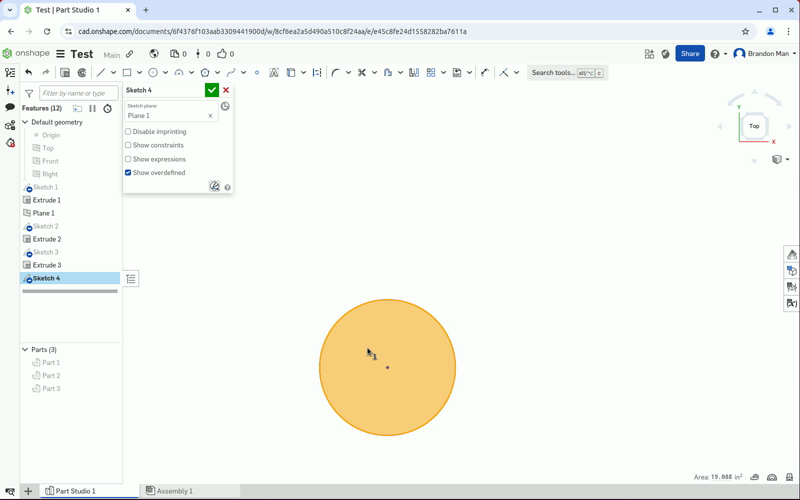
scroll(-6)
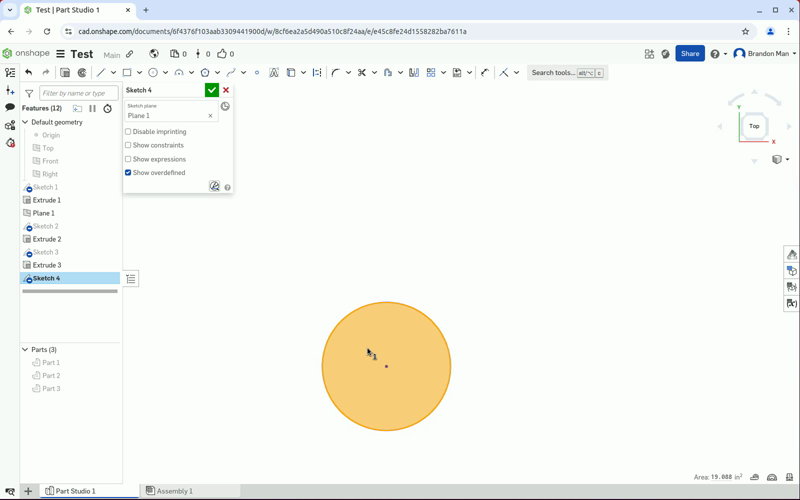
scroll(-6)
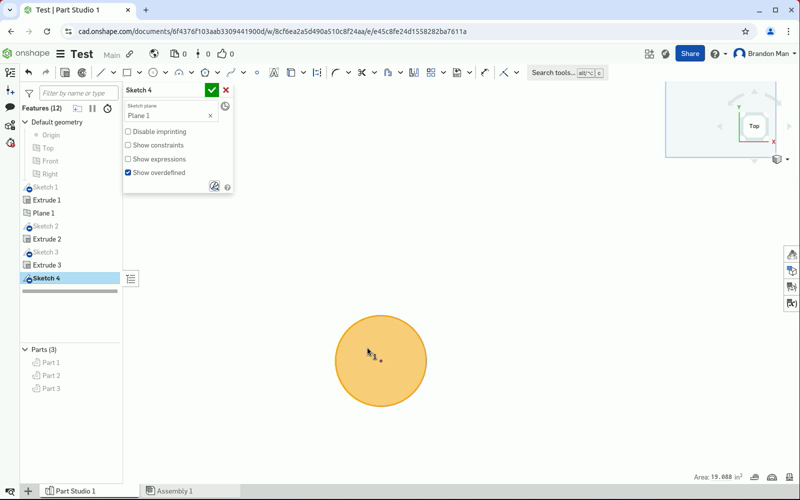
scroll(-6)
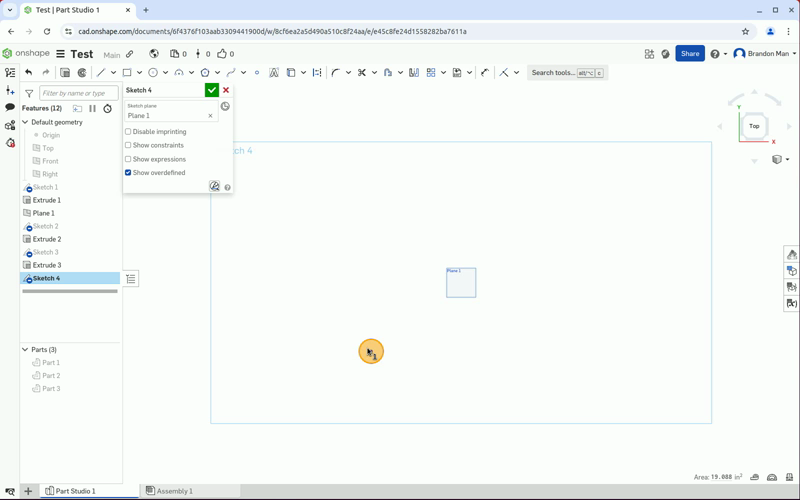
mouse_move(73, 352)
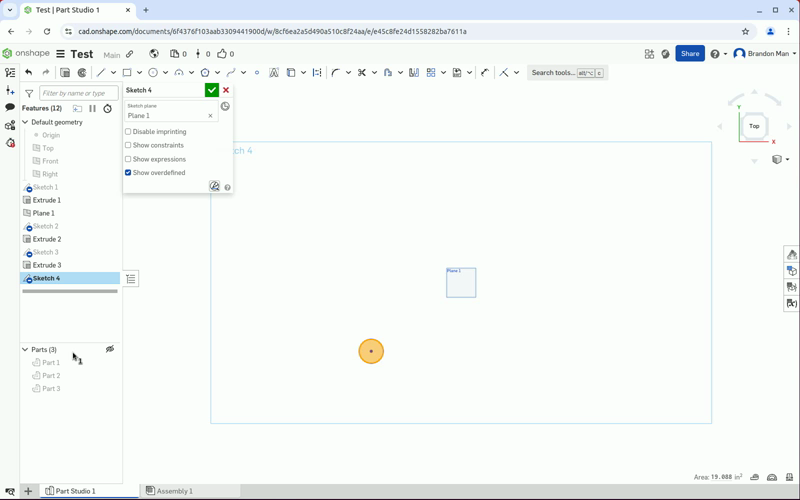
key(shift+y)
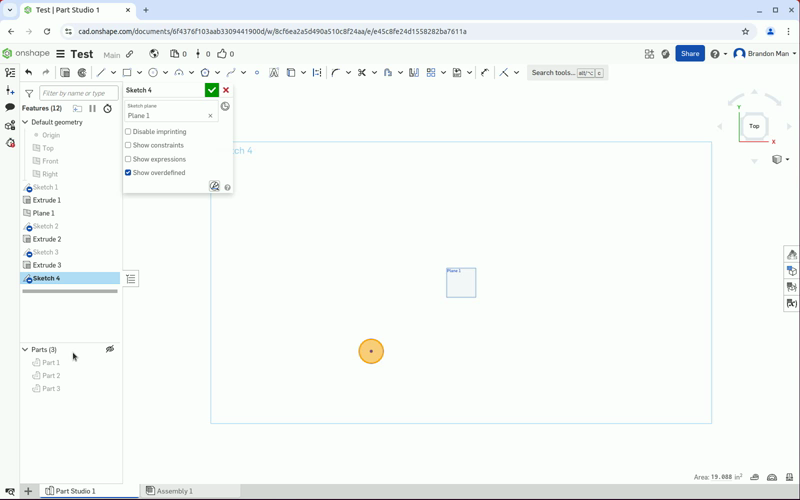
key(shift+e)
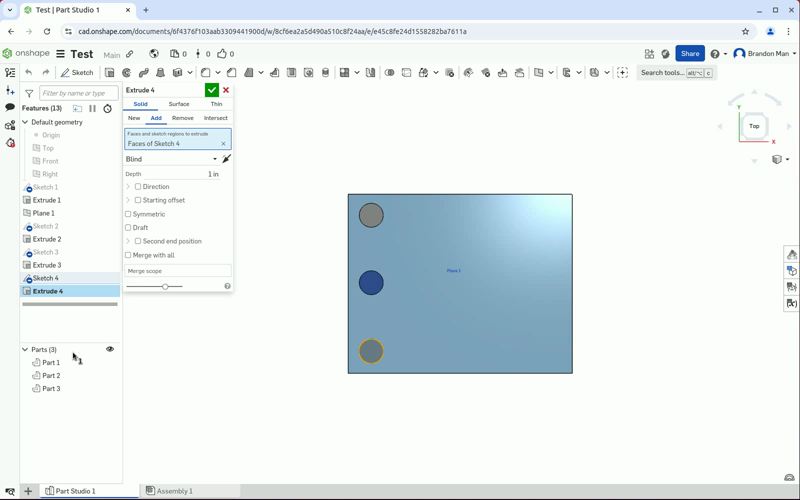
mouse_move(143, 106)
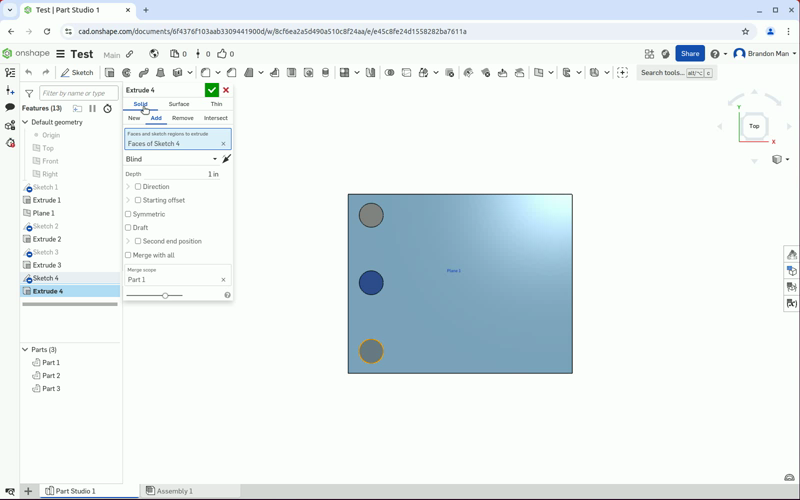
click(143, 106)
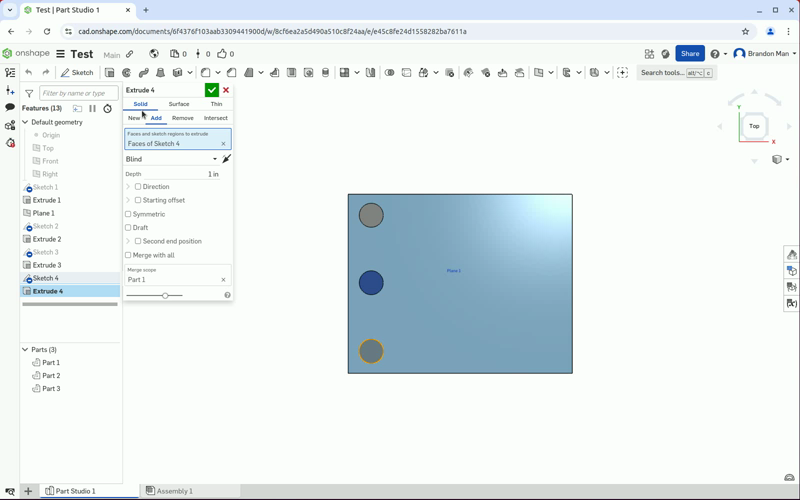
mouse_move(137, 120)
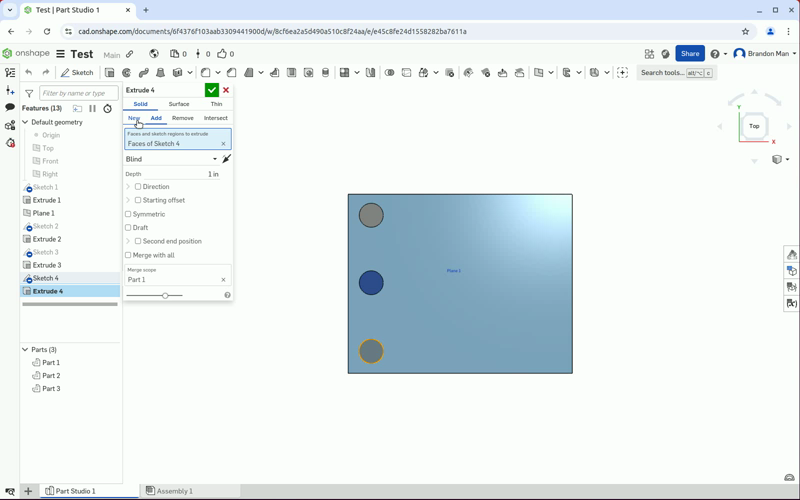
click(137, 120)
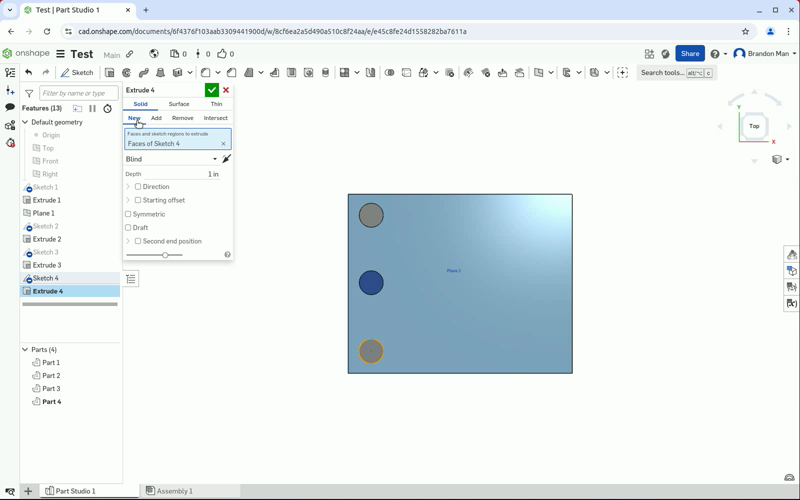
key(tab, 4)
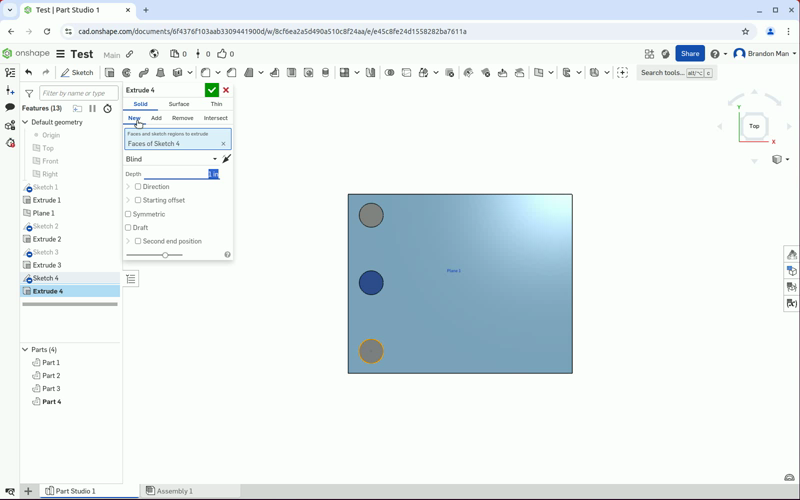
text(3.611)
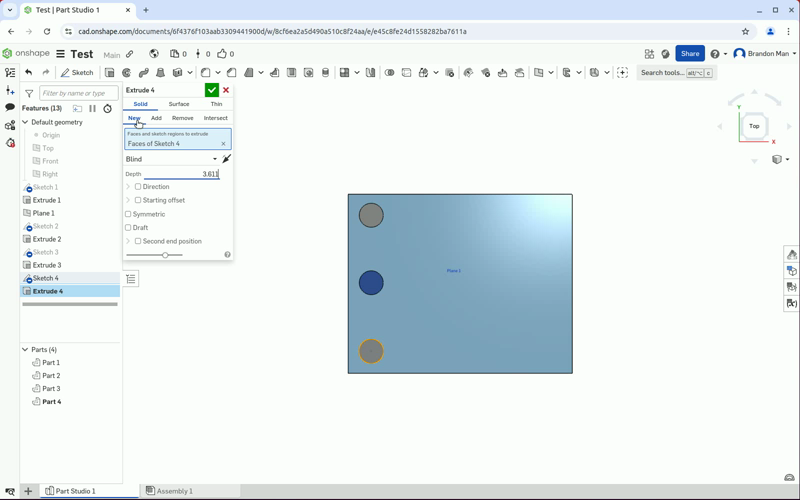
key(enter)
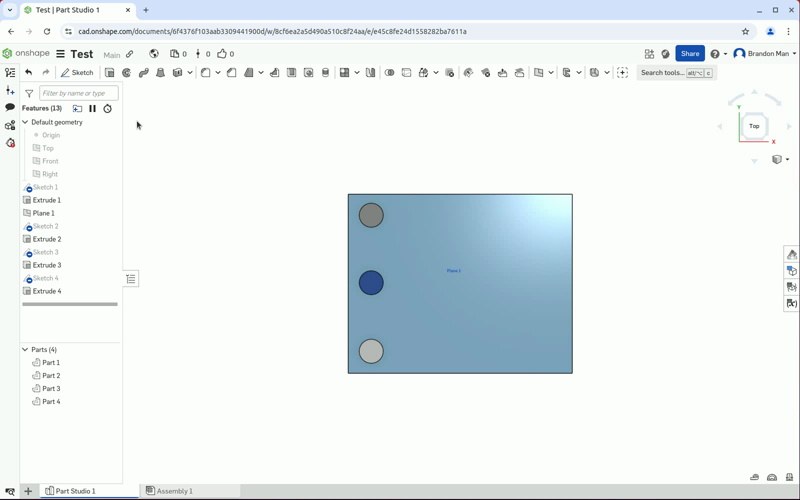
key(shift+h)
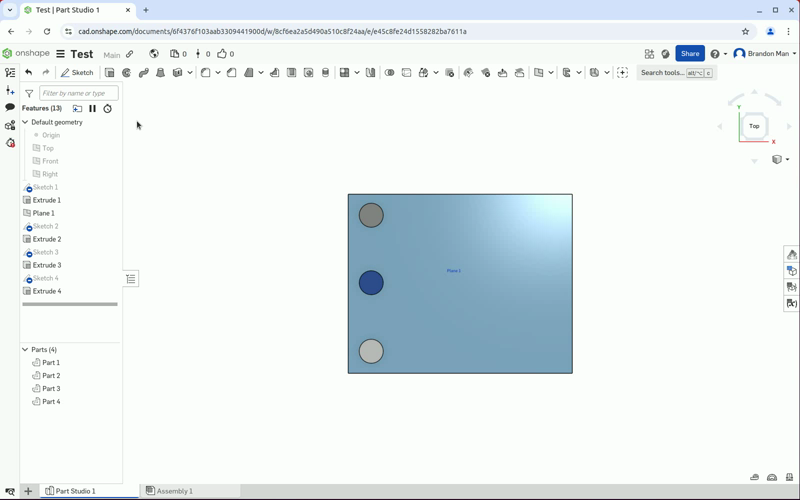
key(shift+h)
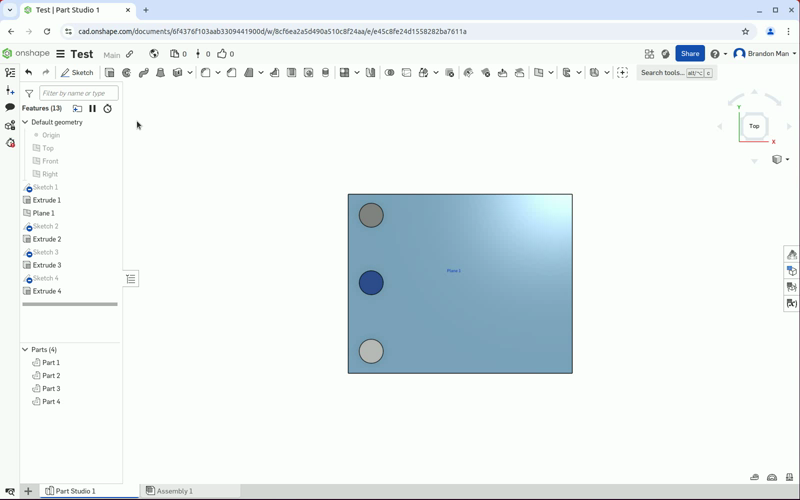
mouse_move(73, 189)
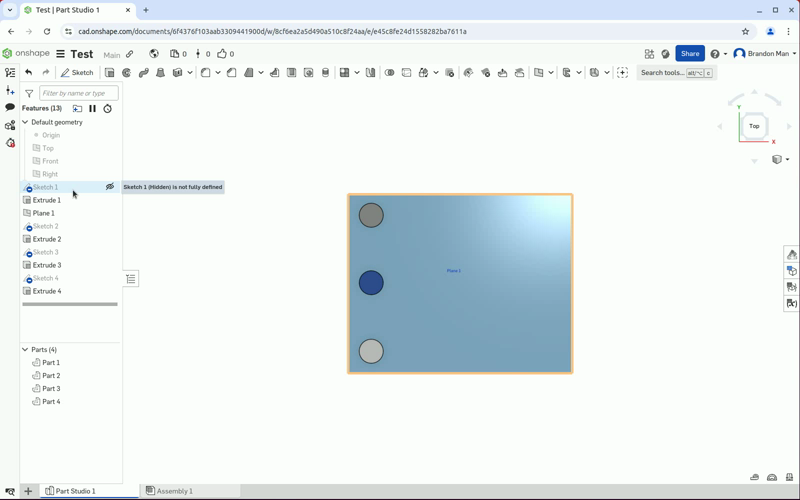
click(73, 189)
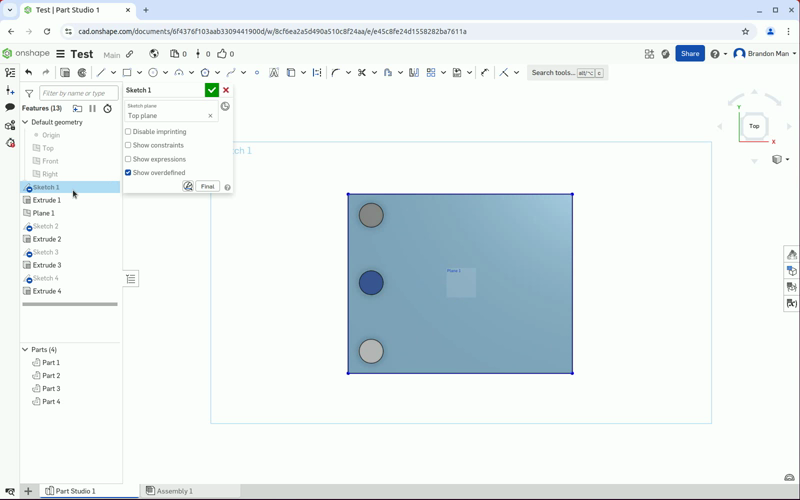
mouse_move(229, 92)
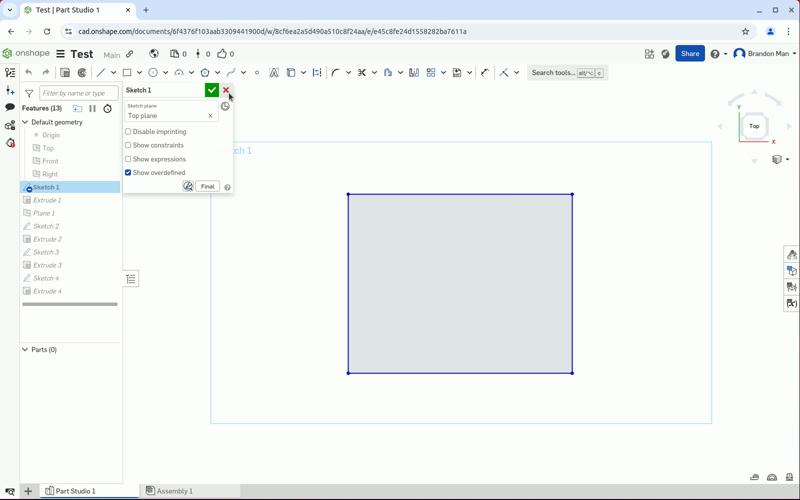
click(229, 92)
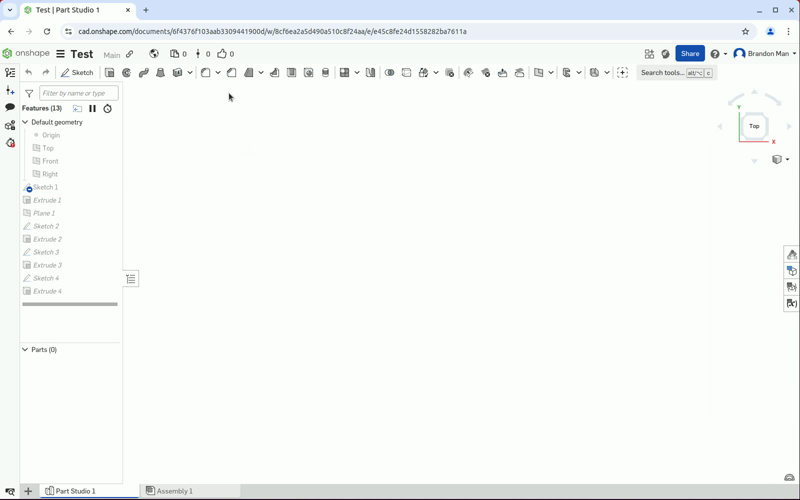
key(shift+s)
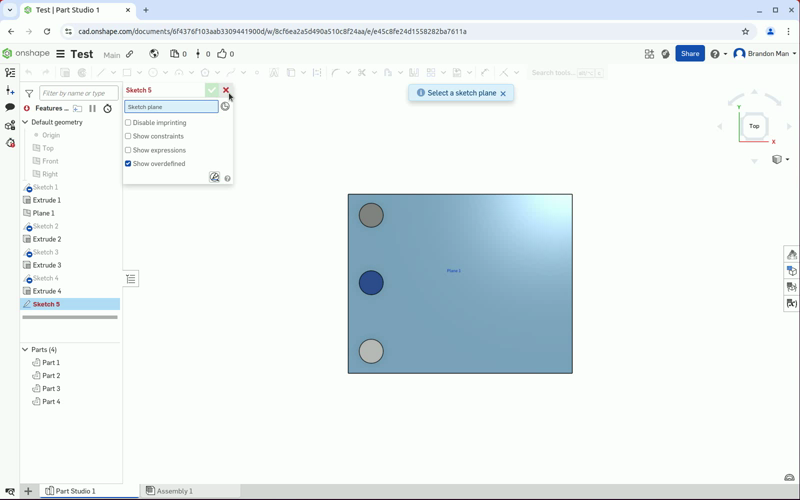
mouse_move(73, 215)
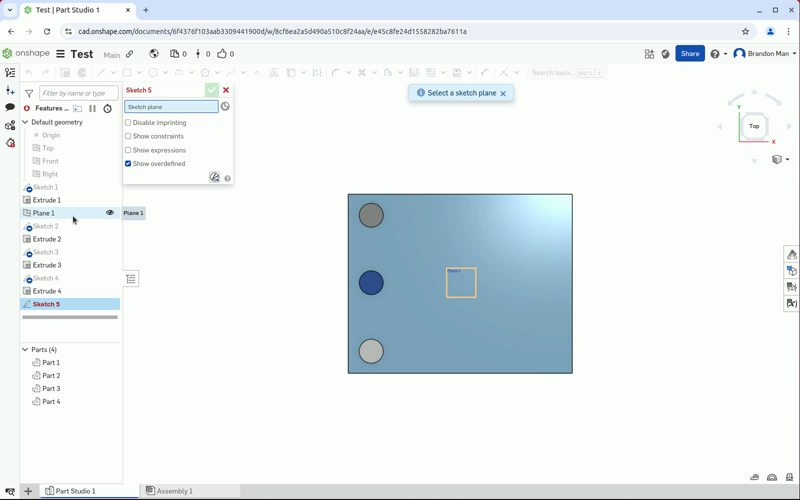
click(73, 215)
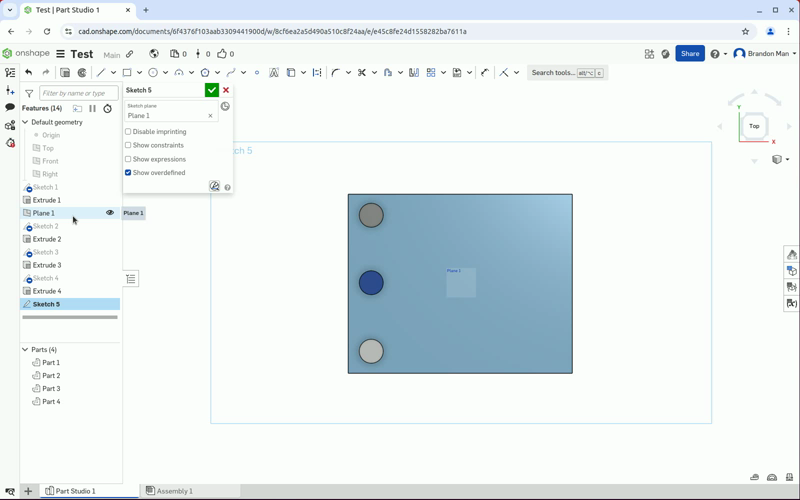
mouse_move(73, 352)
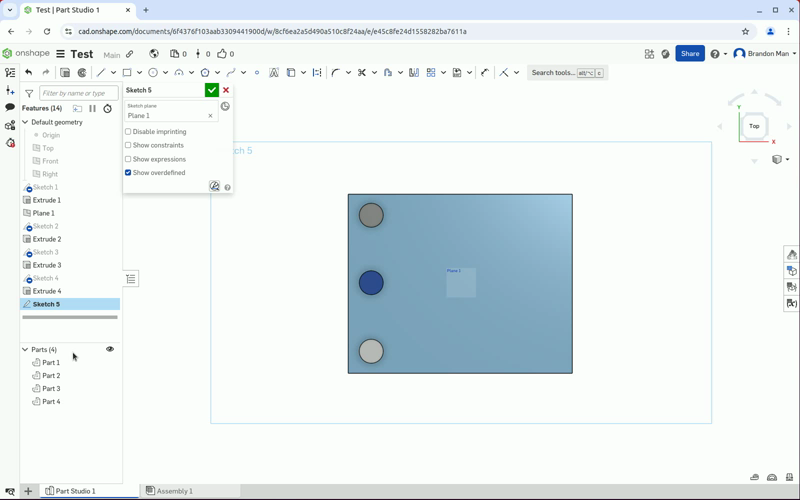
key(y)
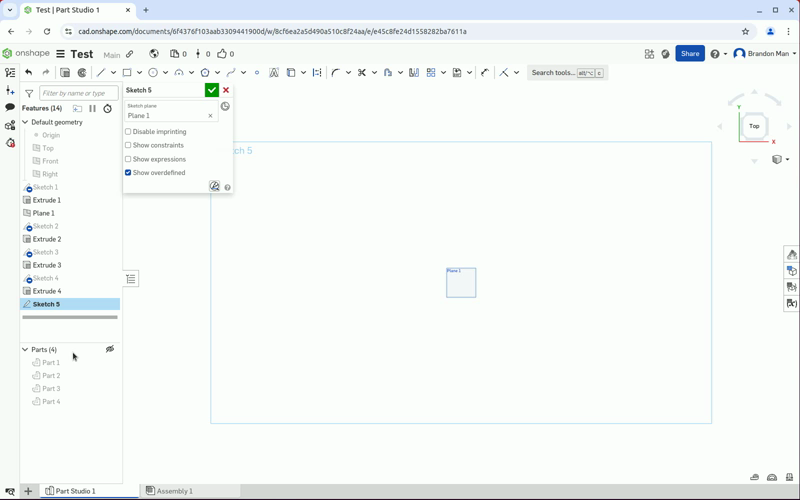
key(c)
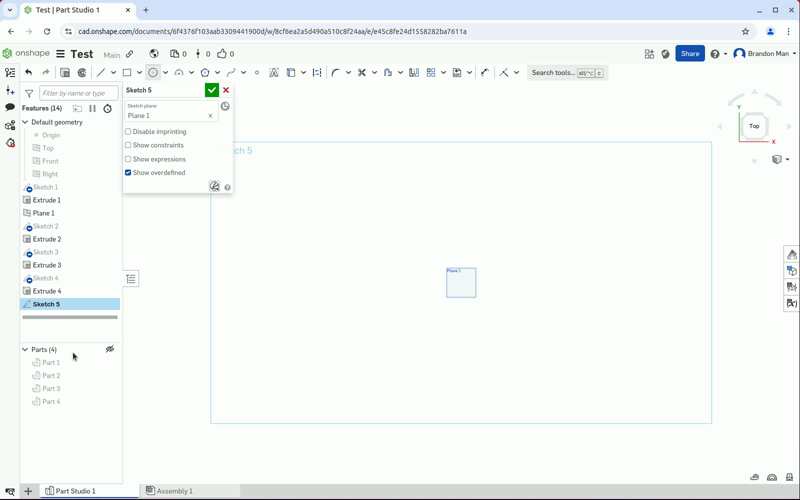
key_down(shift)
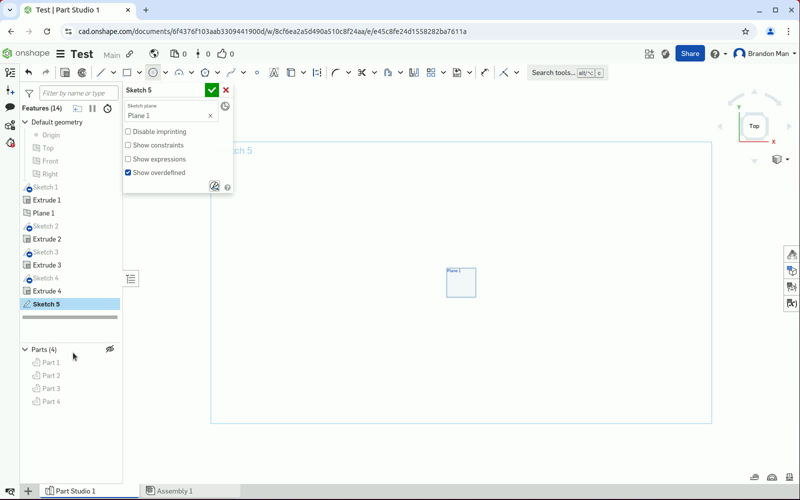
mouse_move(461, 215)
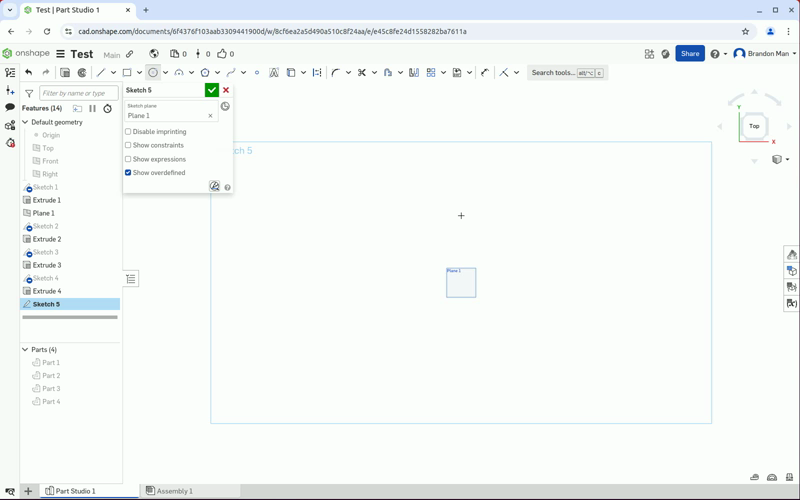
click(461, 215)
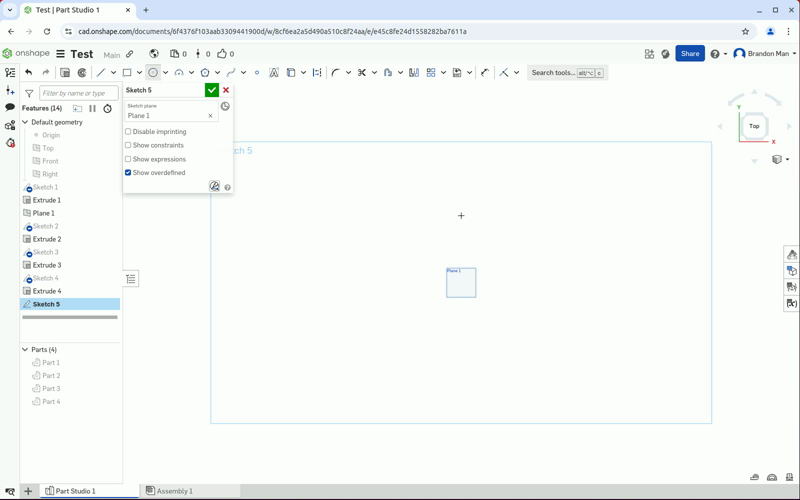
key_up(shift)
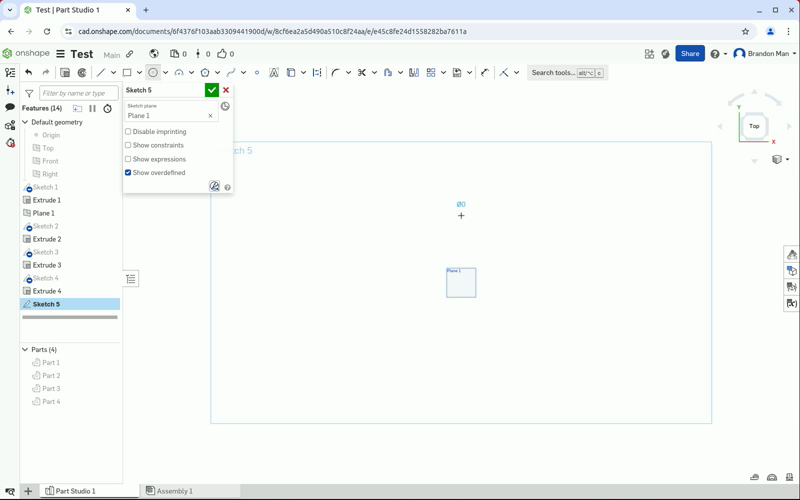
mouse_move(473, 215)
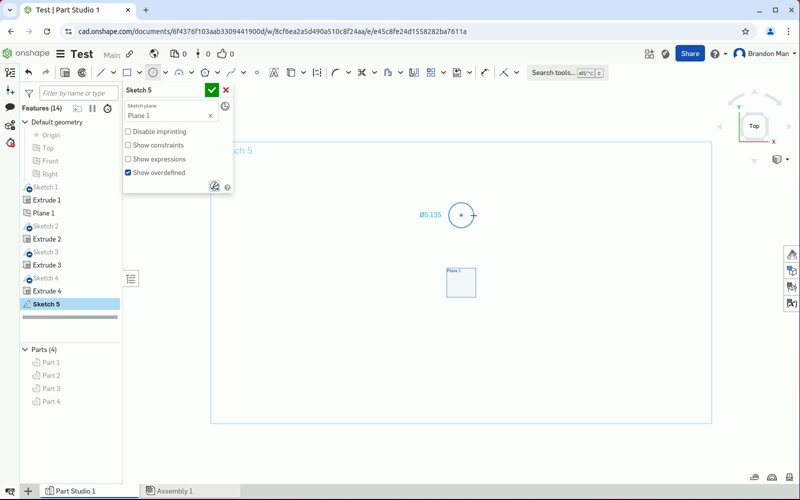
click(473, 215)
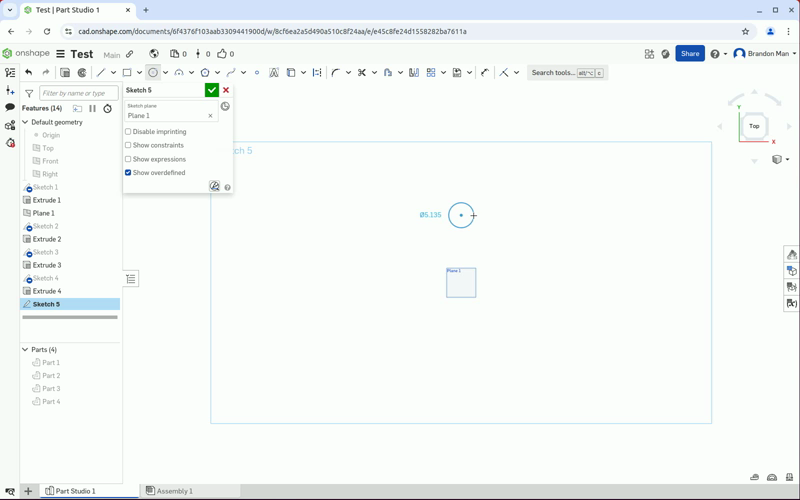
key(esc)
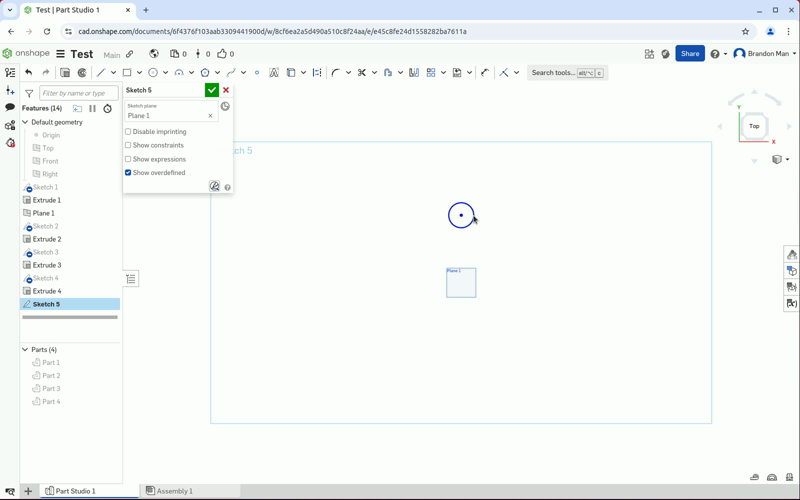
mouse_move(470, 208)
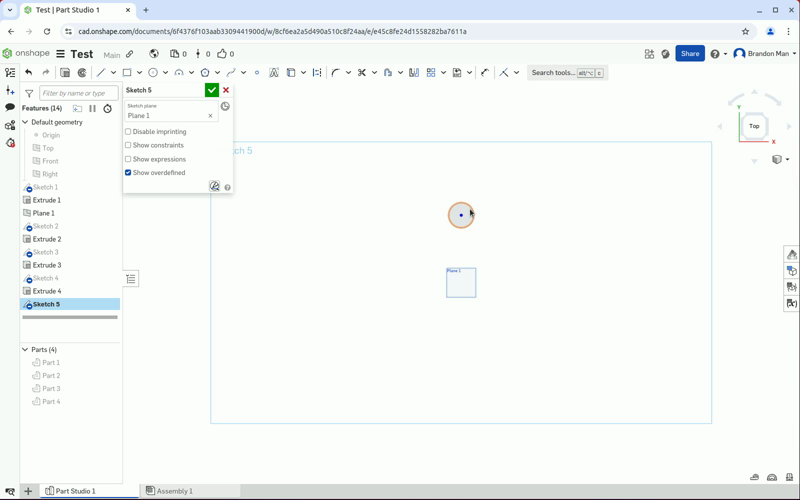
scroll(6)
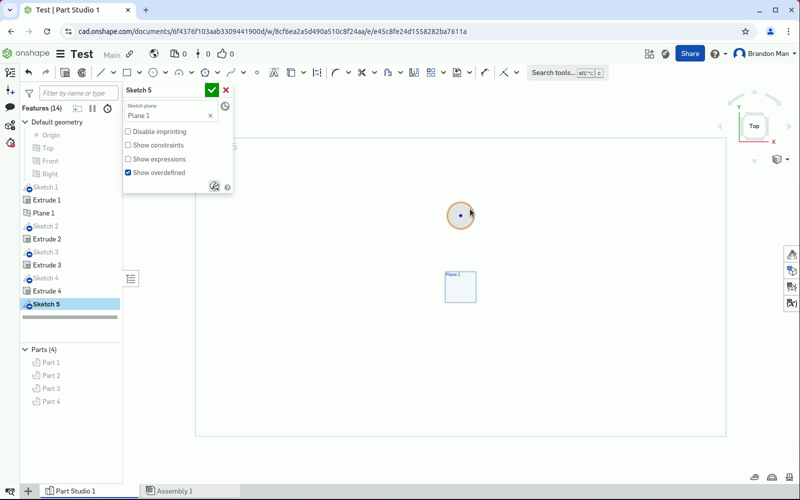
scroll(6)
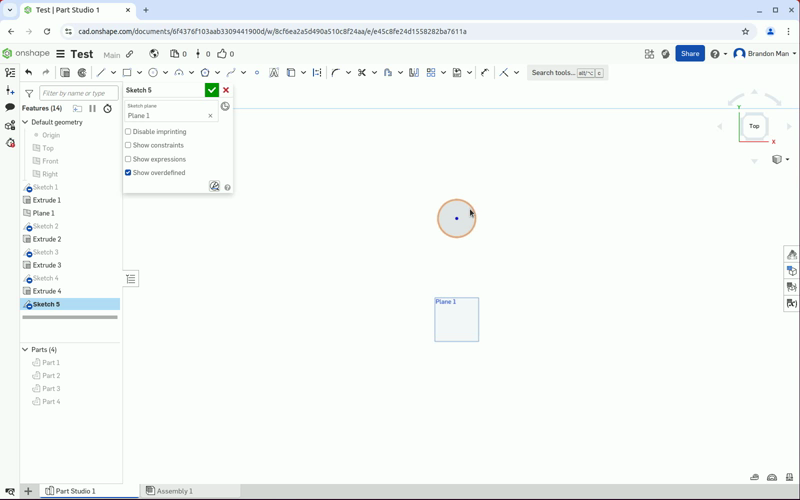
scroll(6)
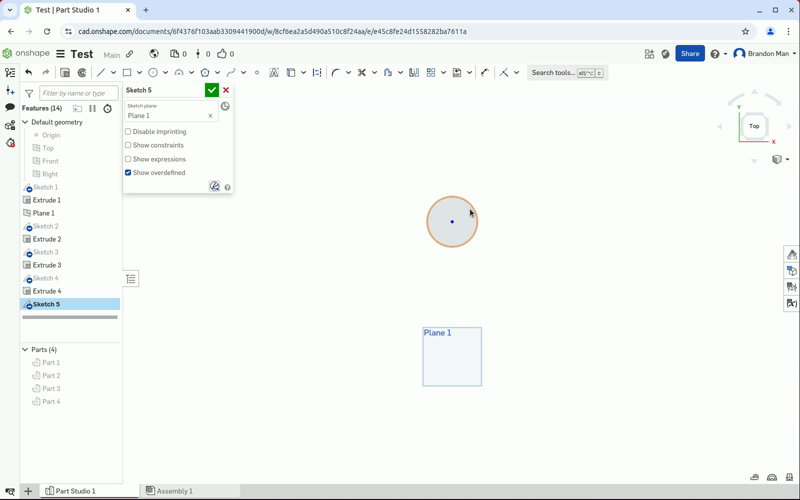
scroll(6)
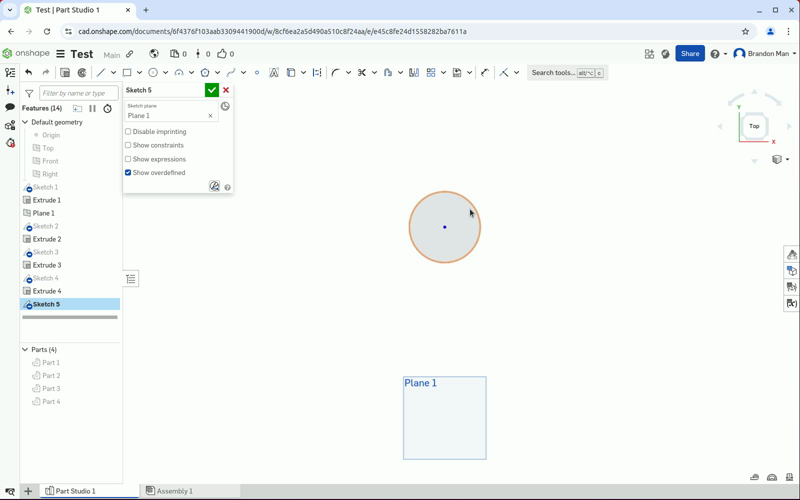
scroll(6)
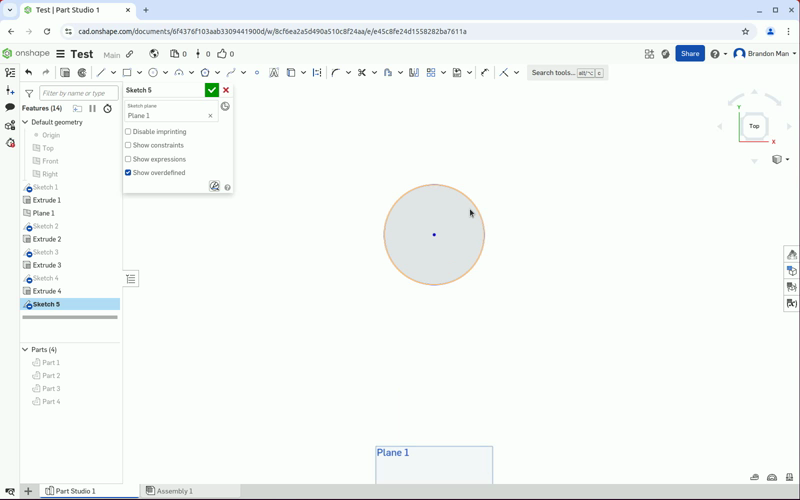
scroll(6)
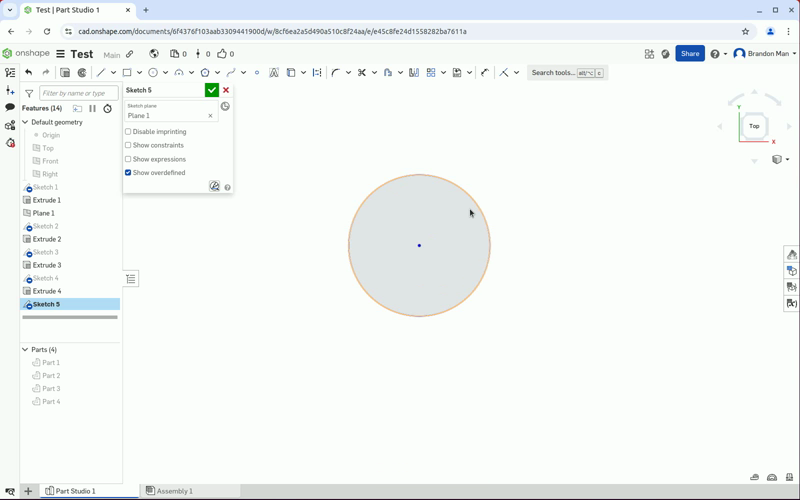
scroll(6)
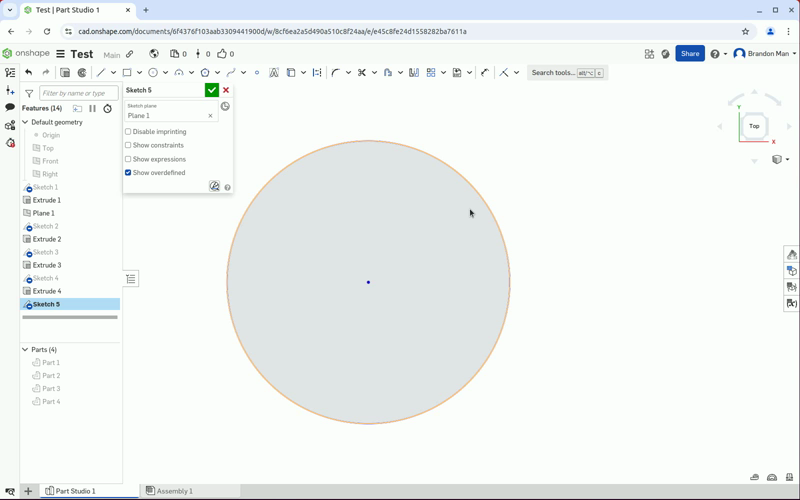
click(470, 208)
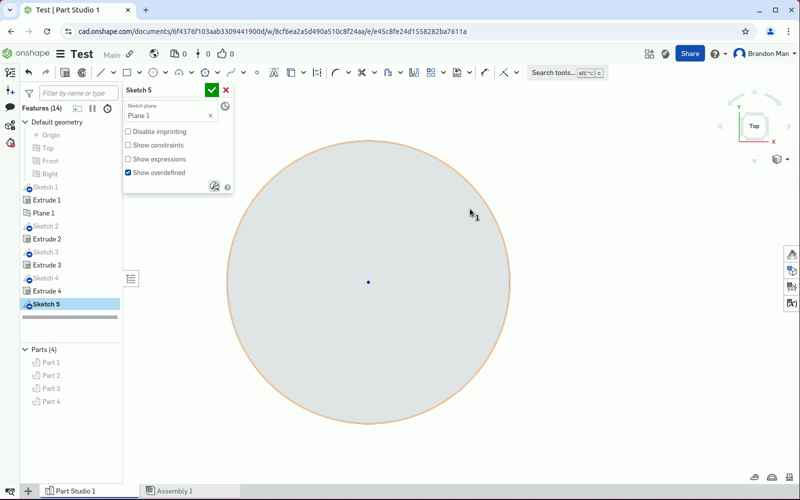
scroll(-6)
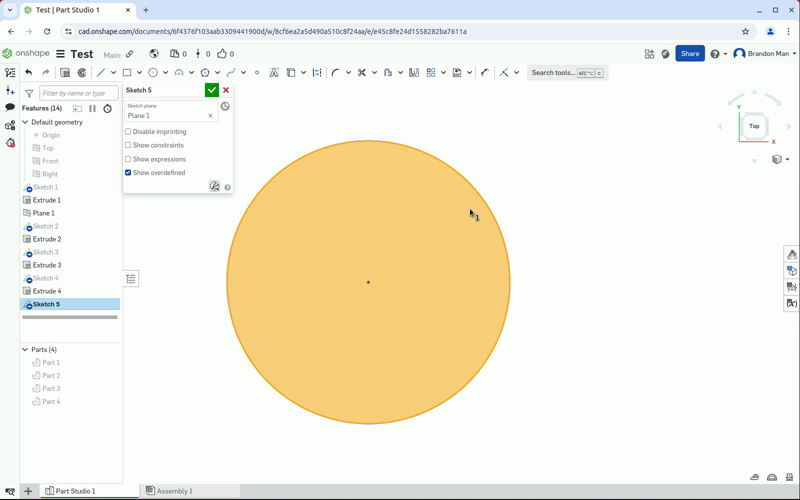
scroll(-6)
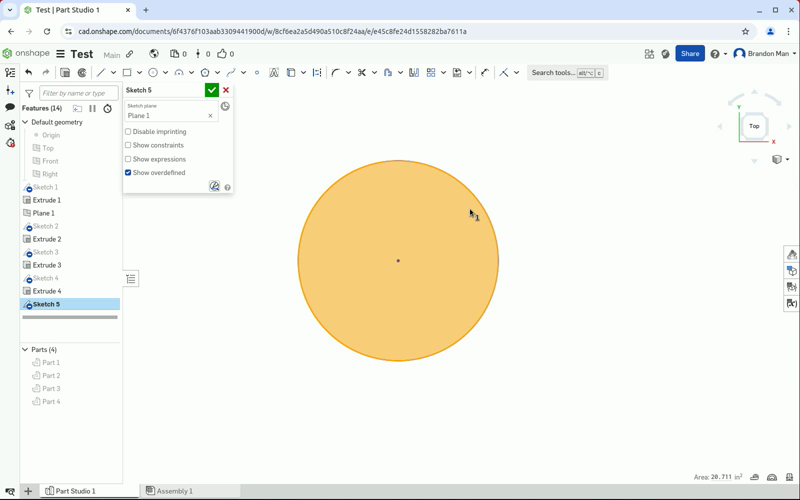
scroll(-6)
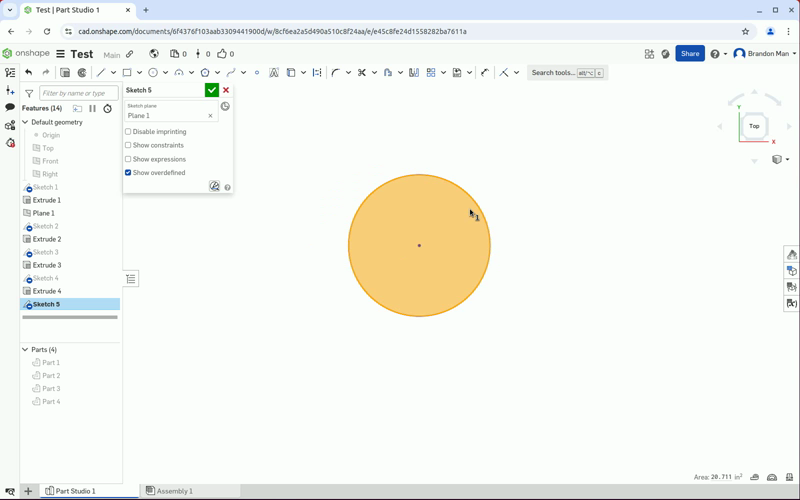
scroll(-6)
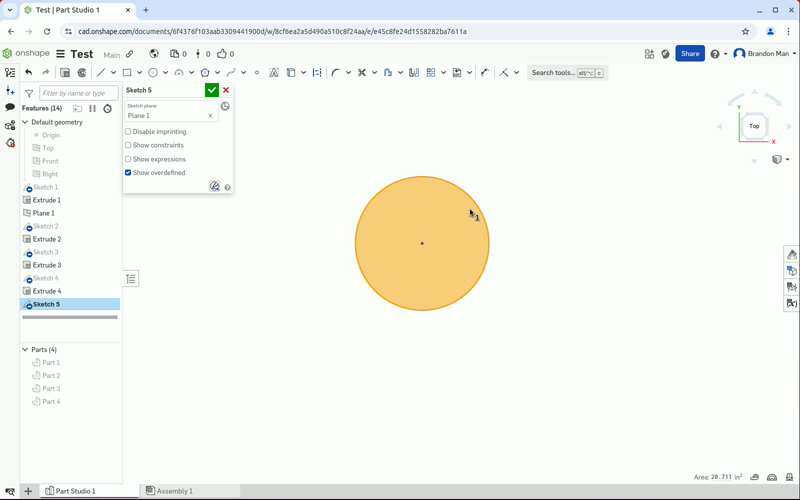
scroll(-6)
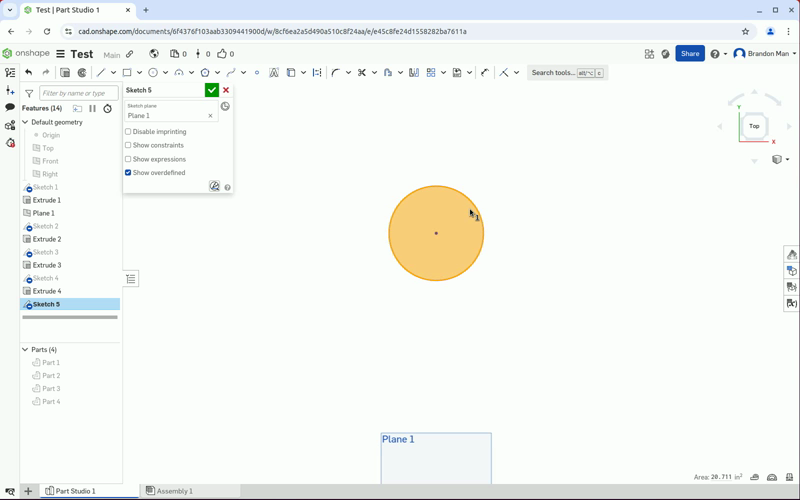
scroll(-6)
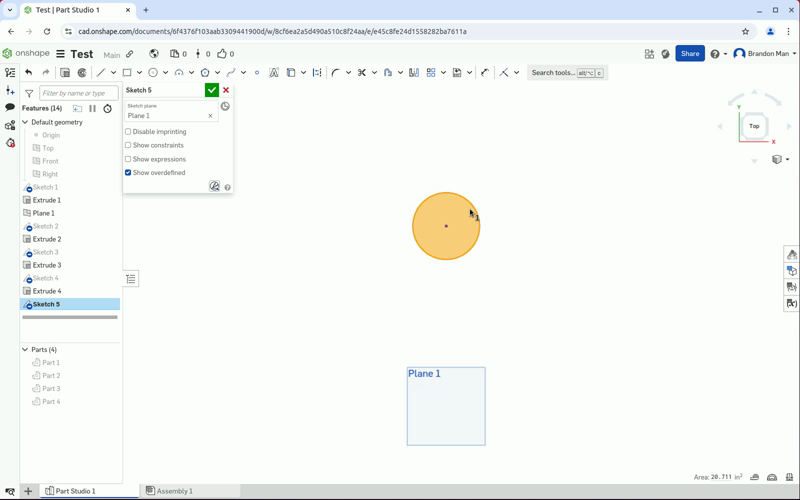
scroll(-6)
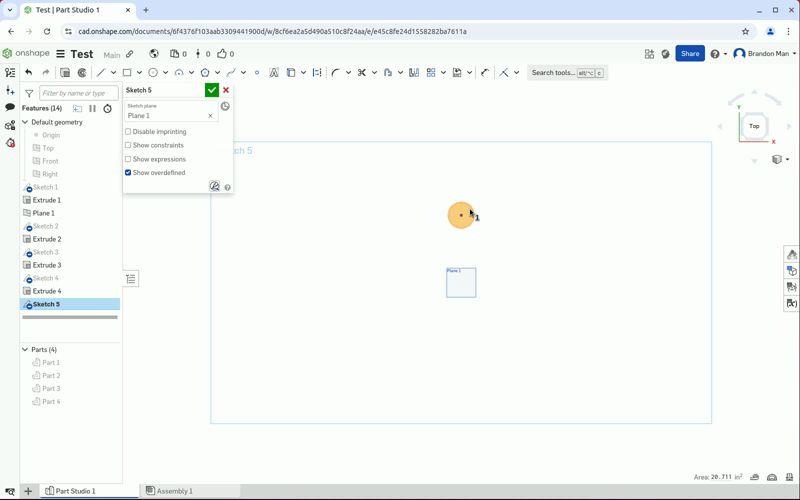
mouse_move(73, 352)
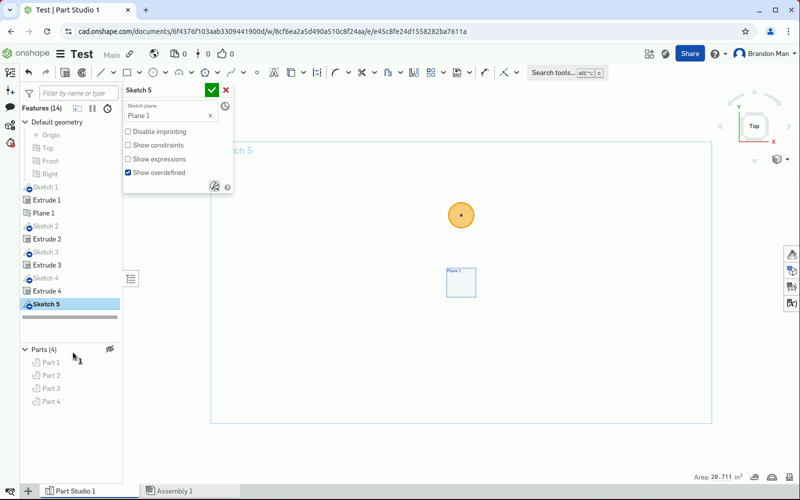
key(shift+y)
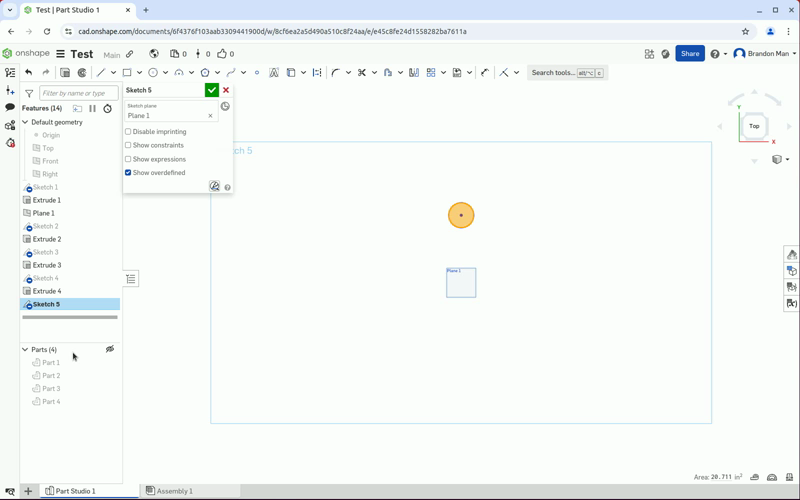
key(shift+e)
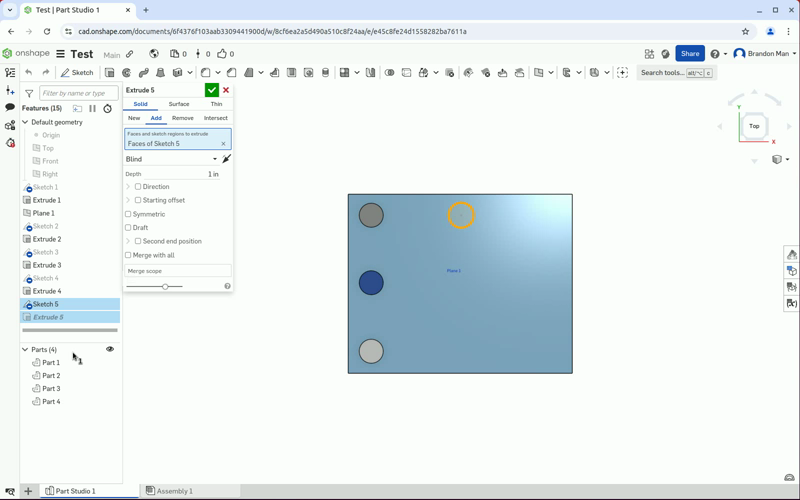
mouse_move(143, 106)
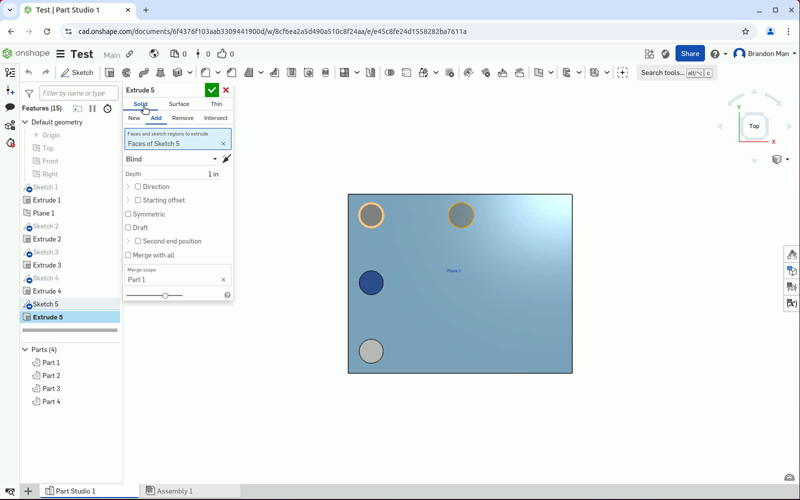
click(143, 106)
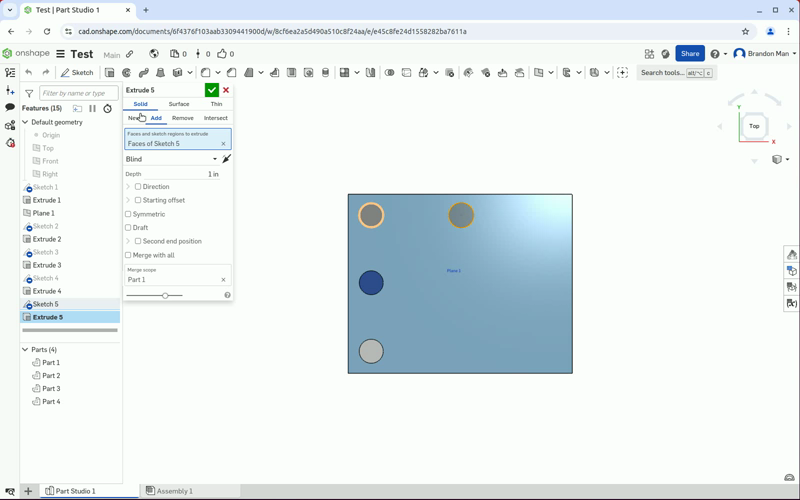
mouse_move(137, 120)
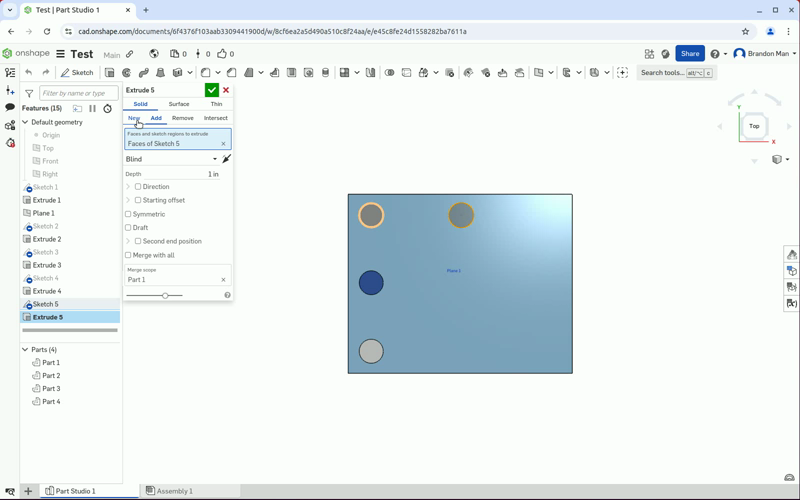
click(137, 120)
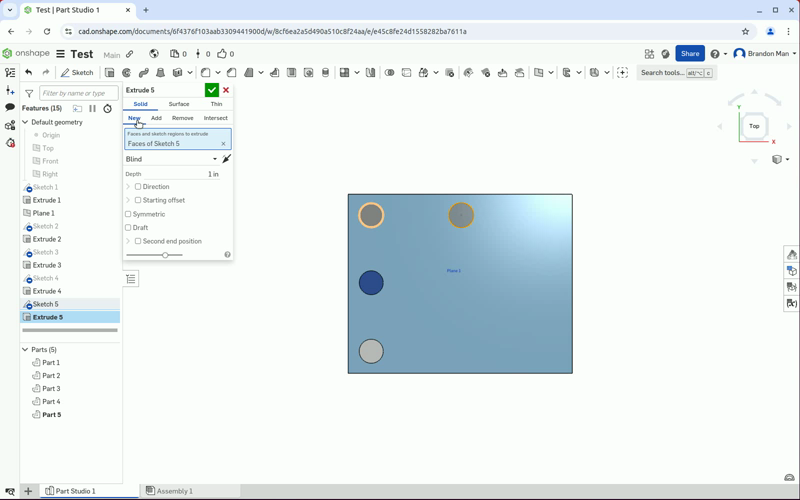
key(tab, 4)
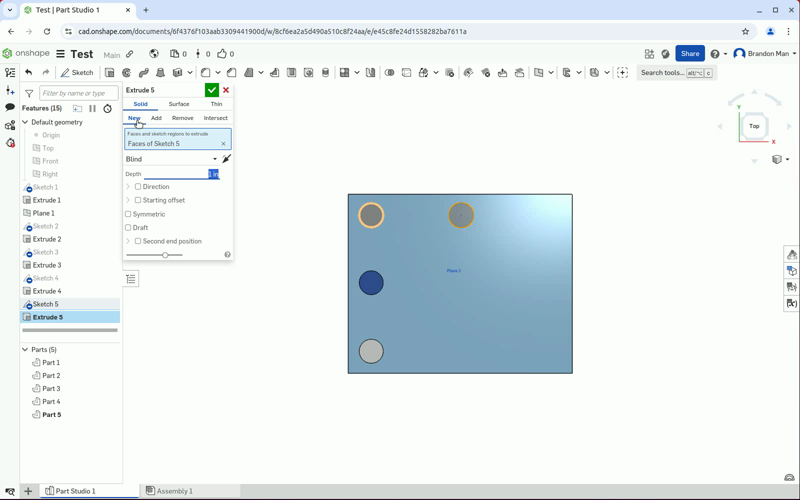
text(3.611)
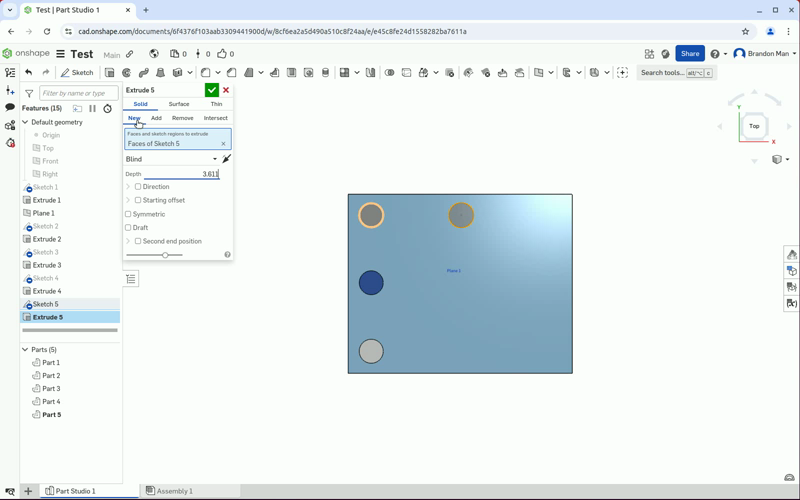
key(enter)
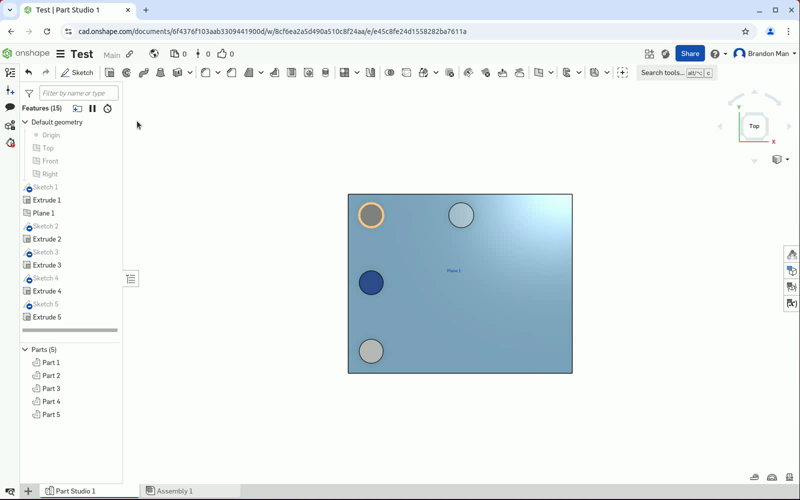
key(shift+h)
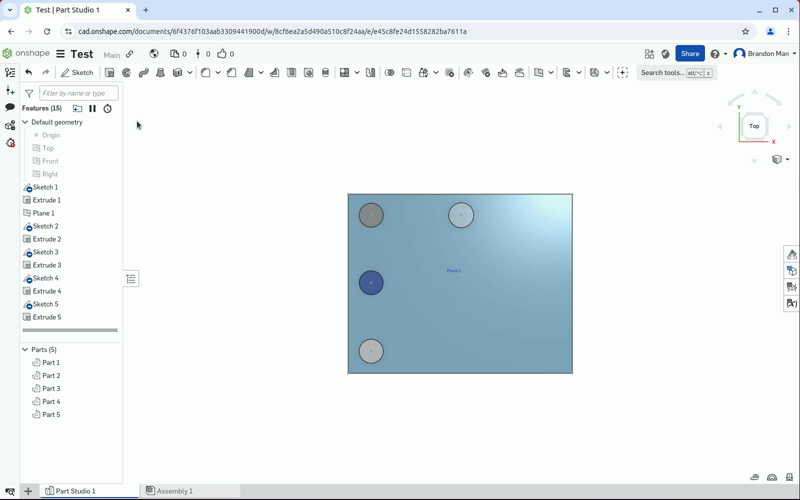
key(shift+h)
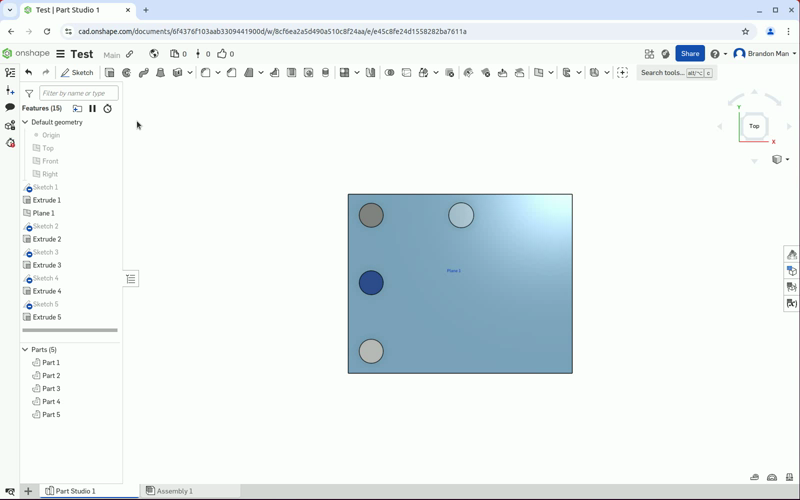
mouse_move(73, 189)
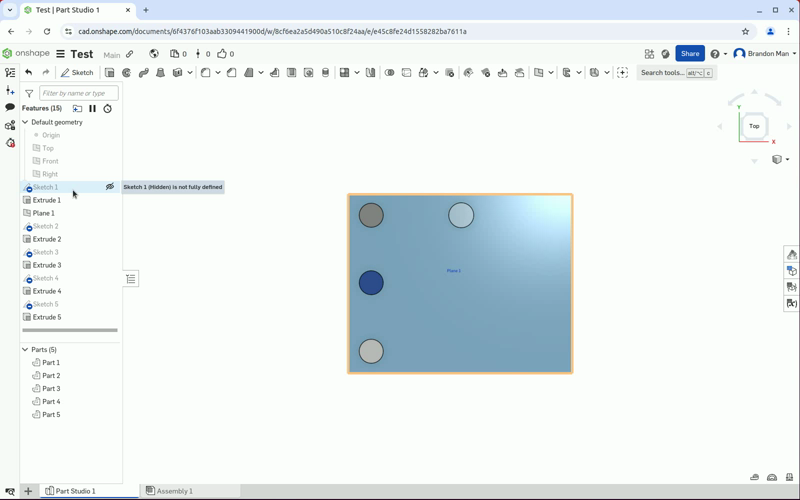
click(73, 189)
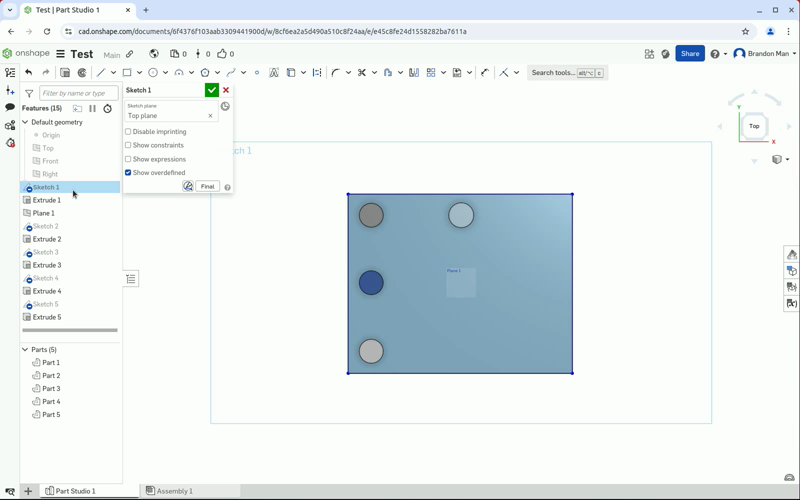
mouse_move(229, 92)
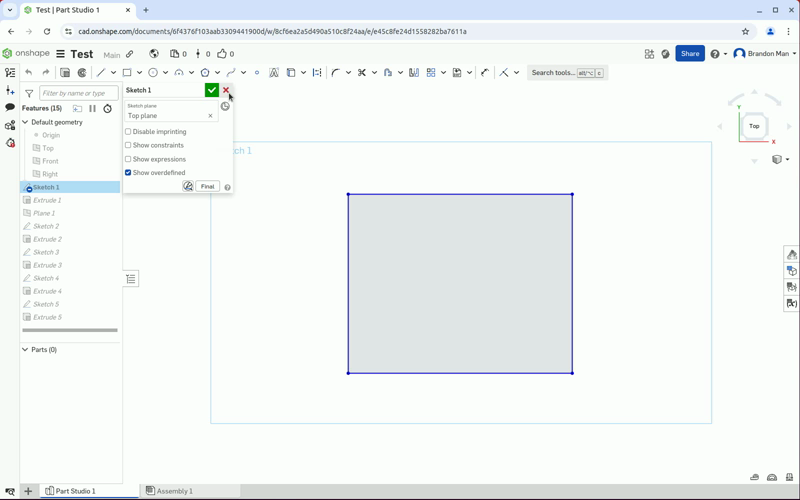
click(229, 92)
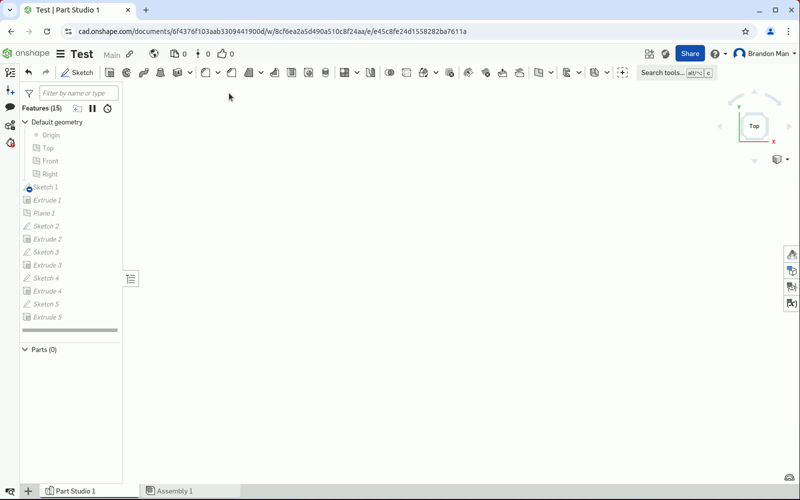
key(shift+s)
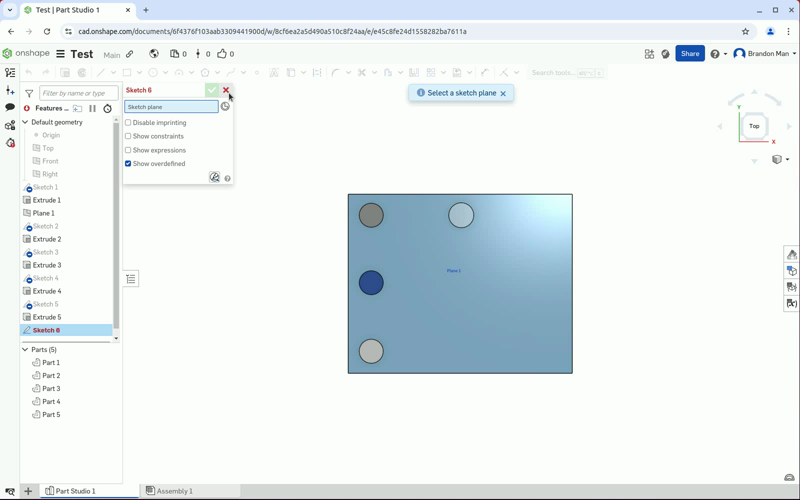
mouse_move(69, 215)
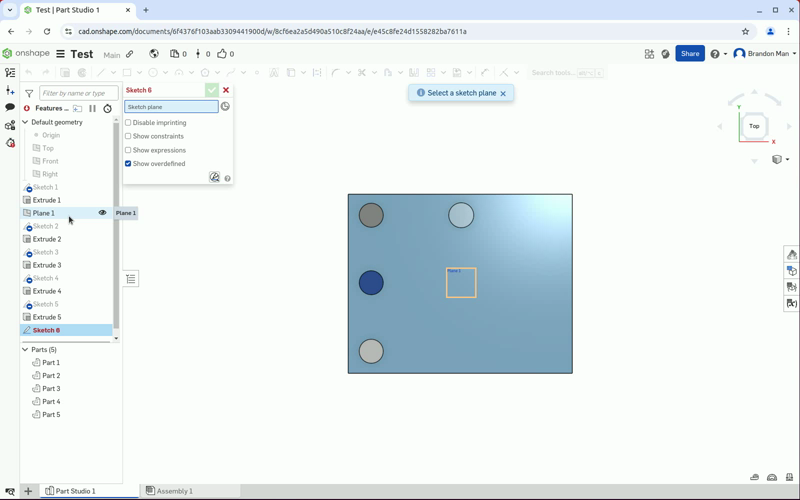
click(69, 215)
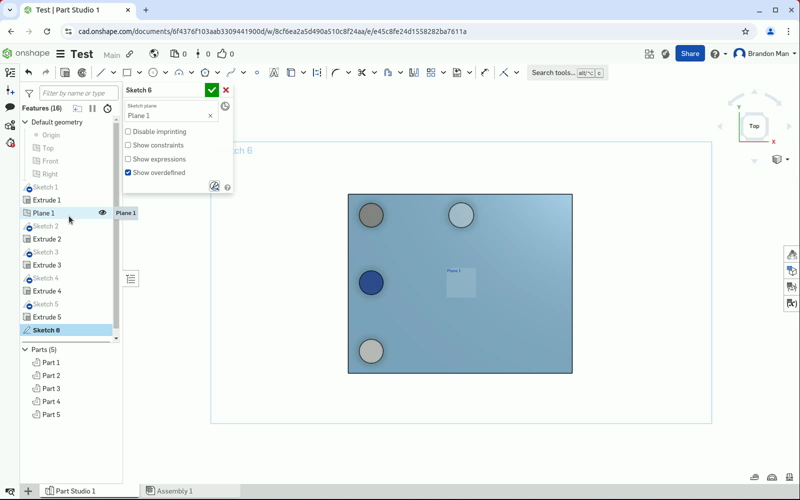
mouse_move(73, 352)
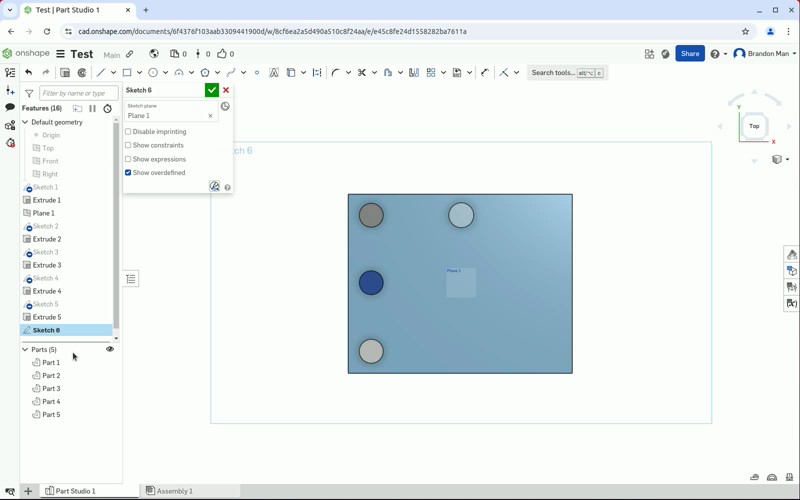
key(y)
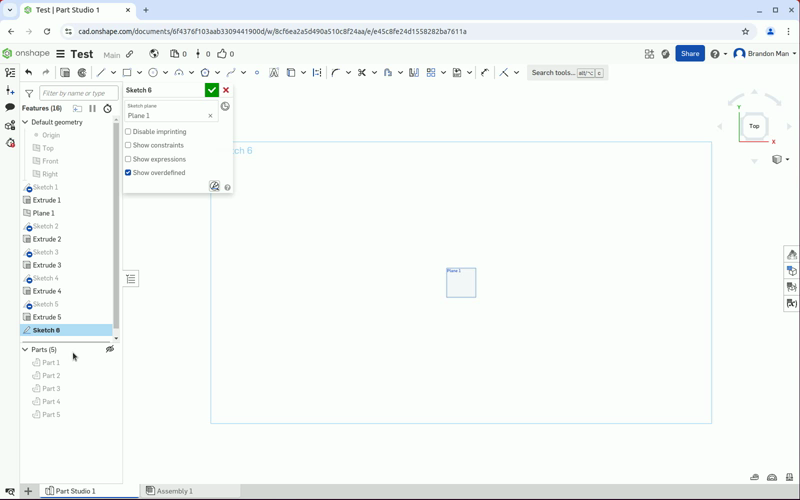
key(c)
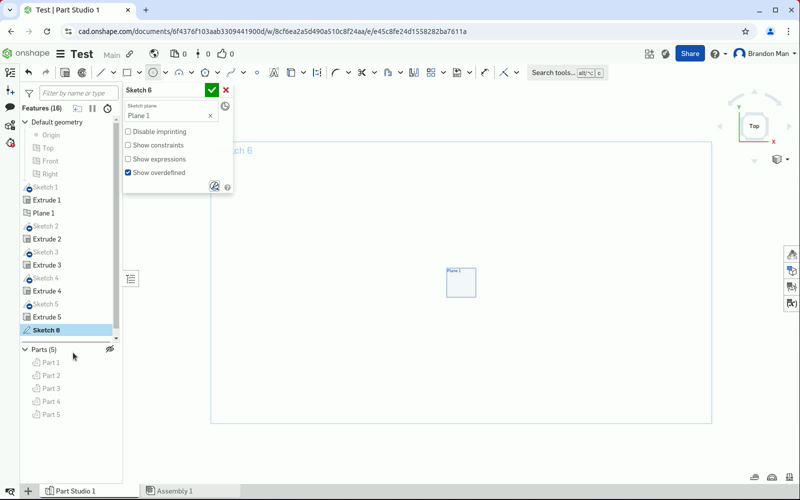
key_down(shift)
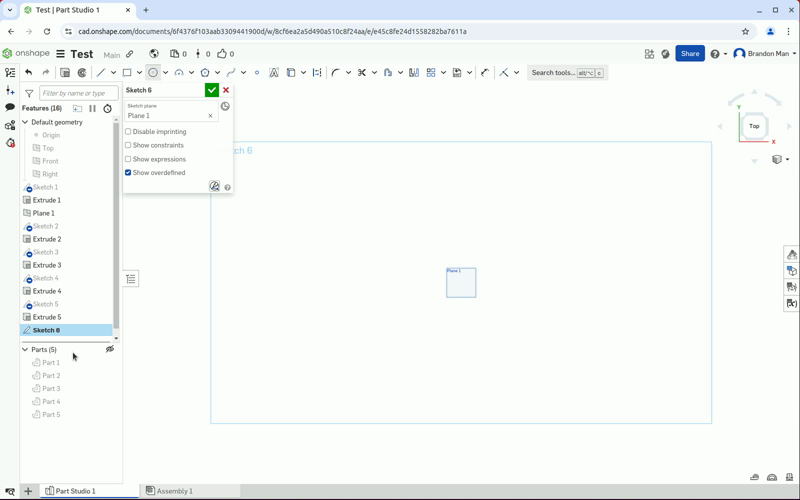
mouse_move(551, 215)
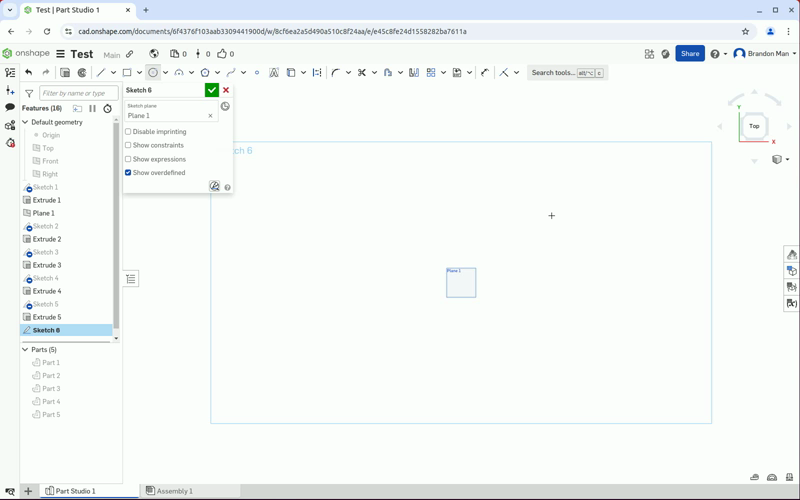
click(551, 215)
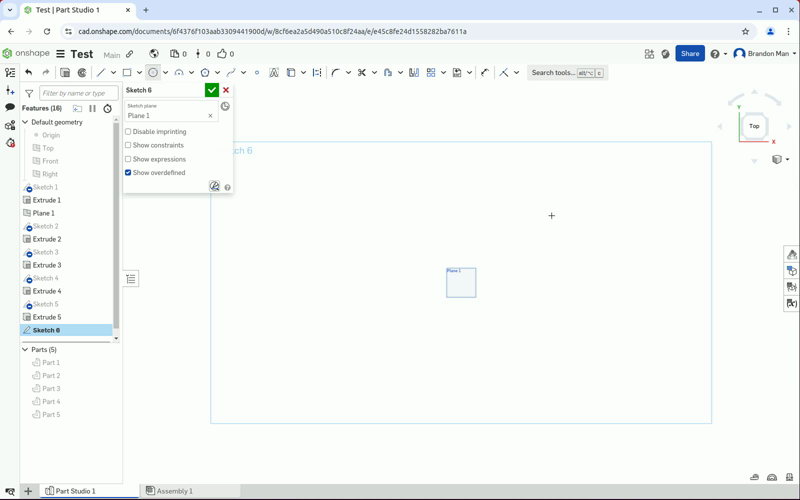
key_up(shift)
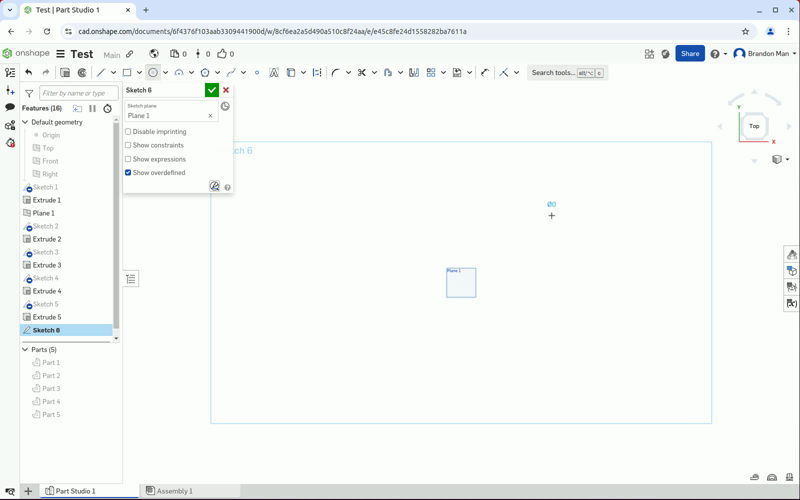
mouse_move(563, 215)
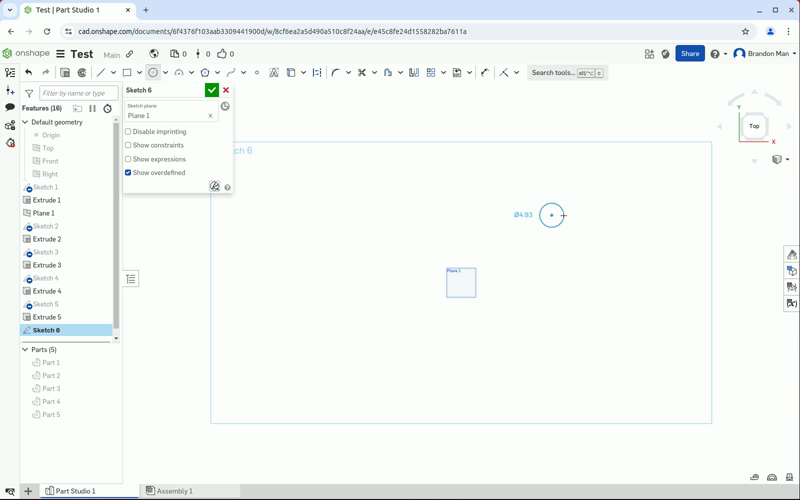
click(563, 215)
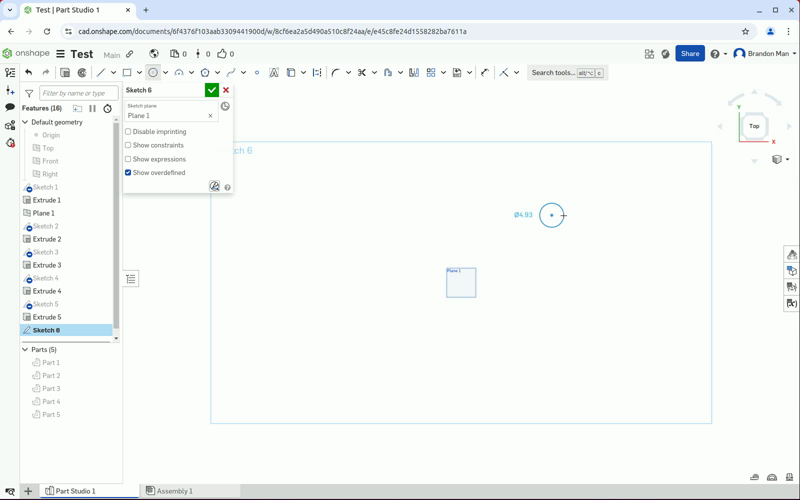
key(esc)
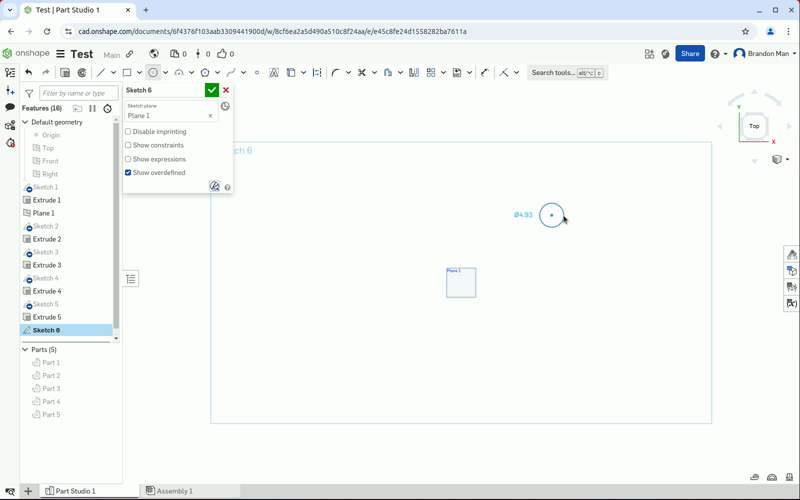
mouse_move(554, 222)
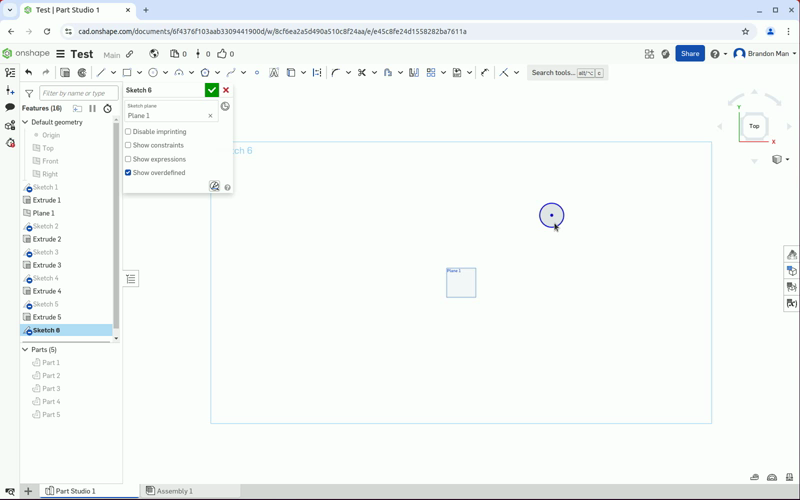
scroll(6)
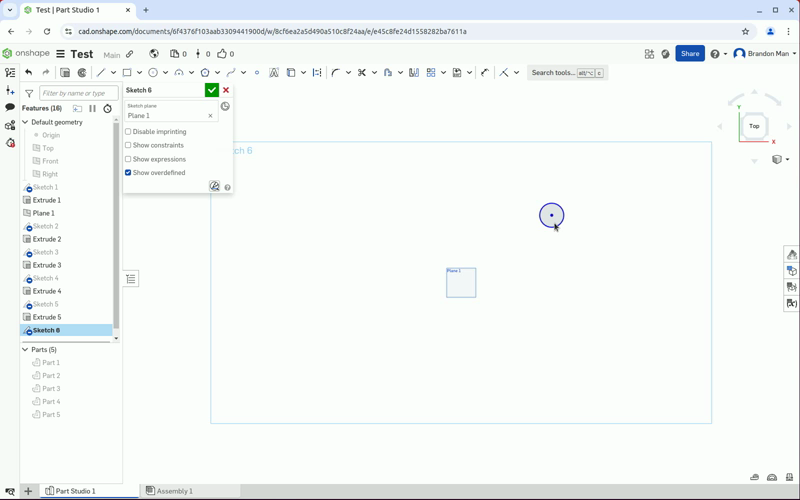
scroll(6)
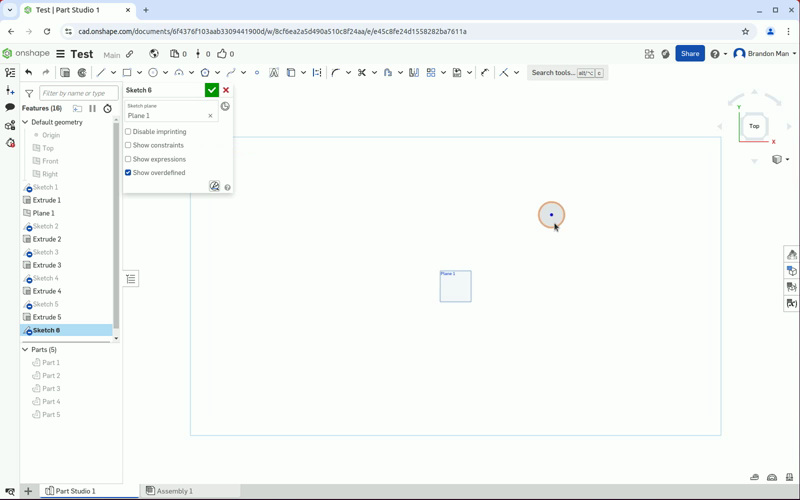
scroll(6)
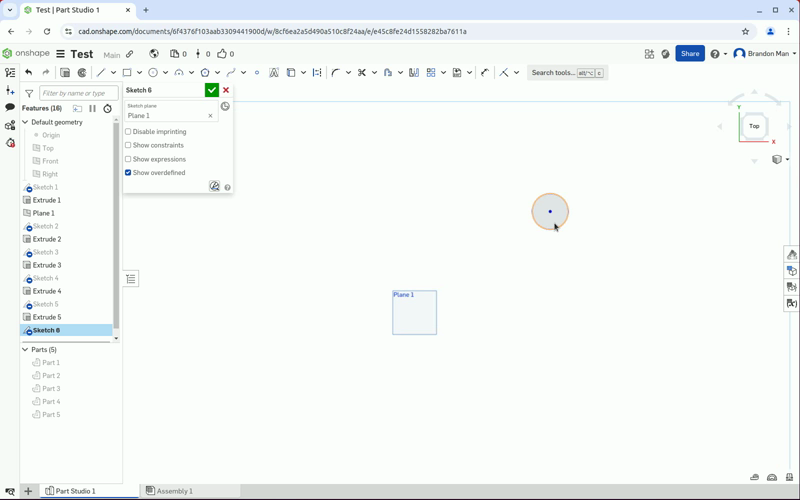
scroll(6)
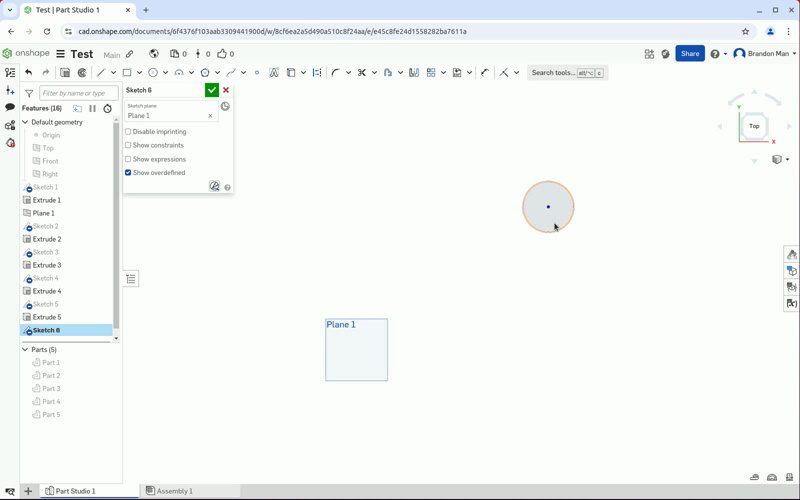
scroll(6)
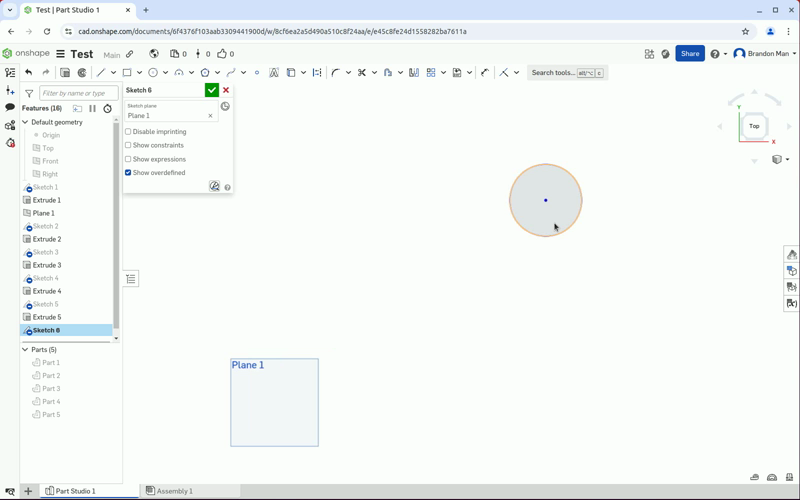
scroll(6)
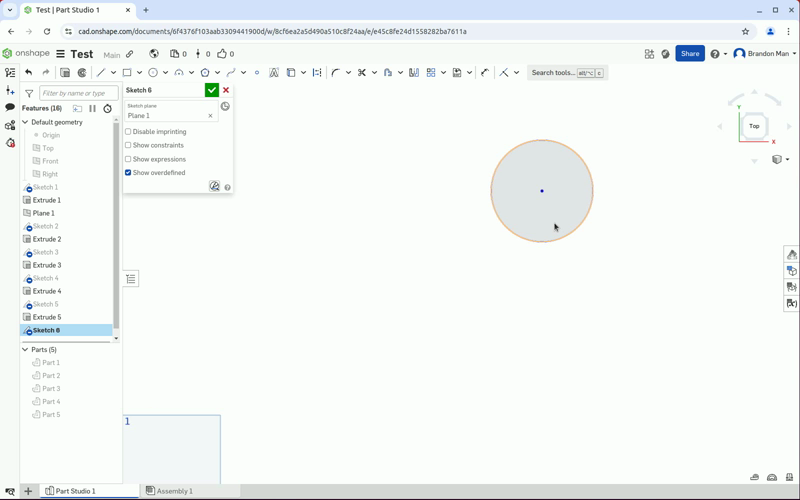
scroll(6)
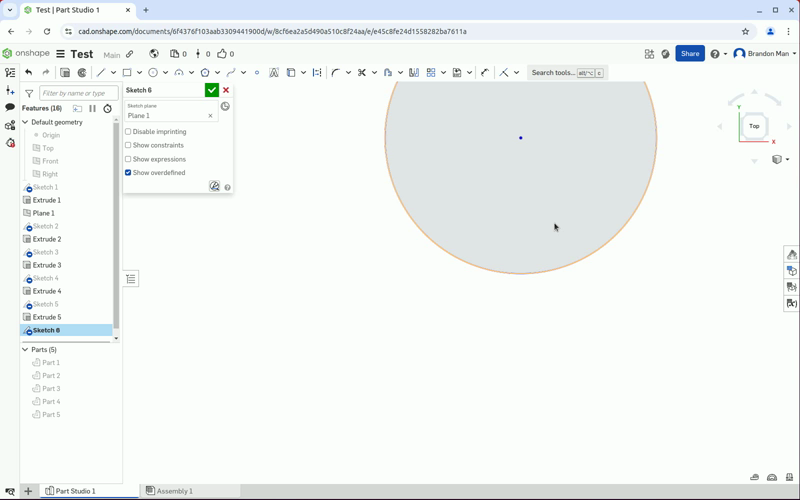
click(554, 222)
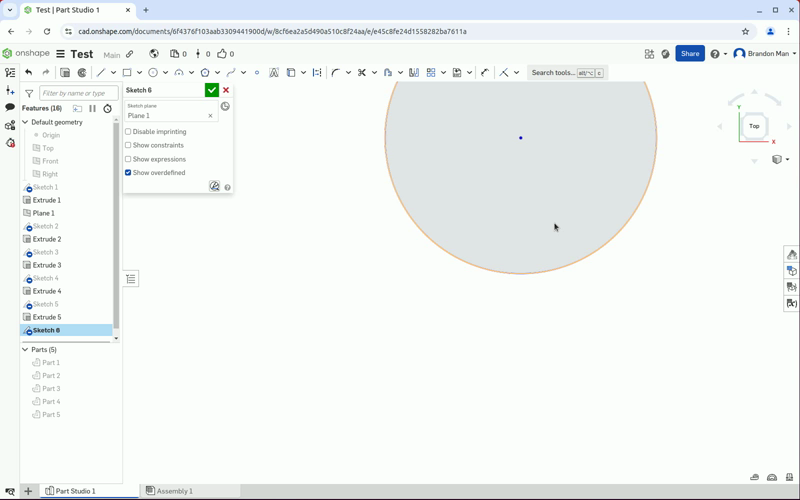
scroll(-6)
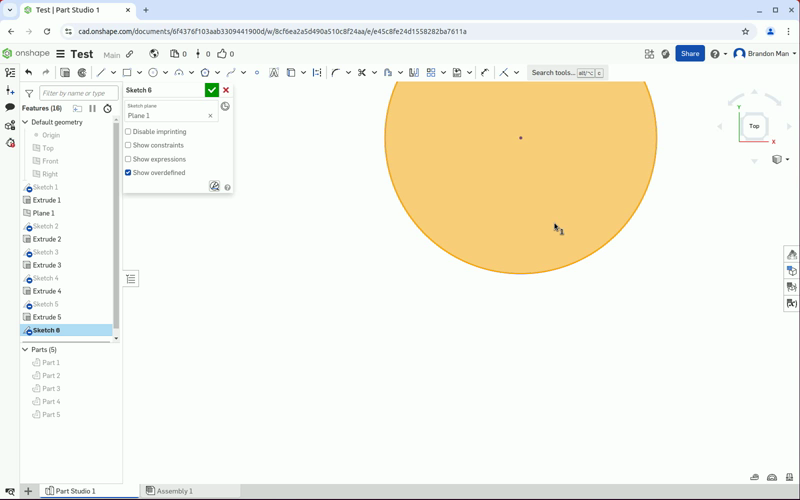
scroll(-6)
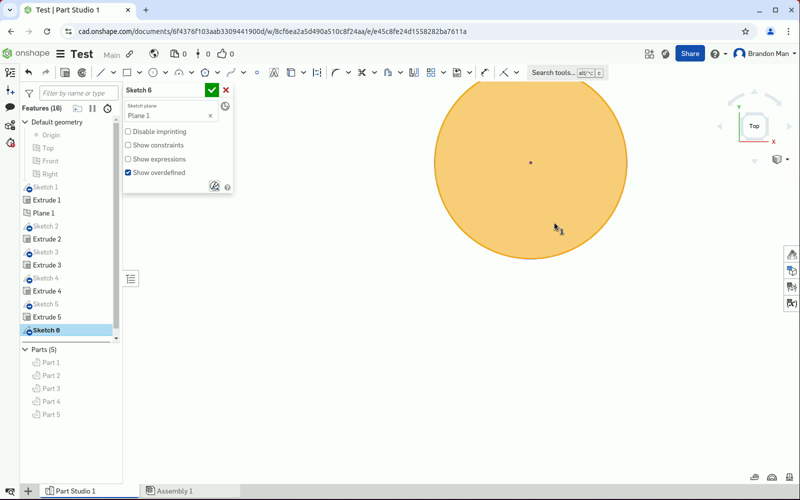
scroll(-6)
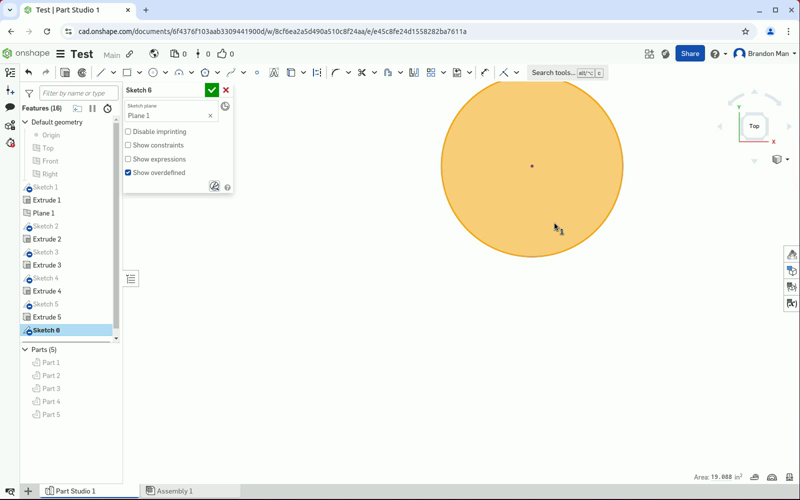
scroll(-6)
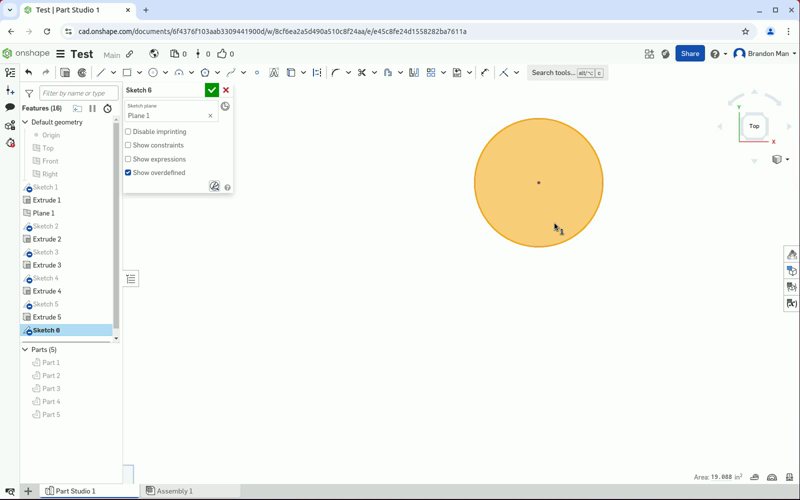
scroll(-6)
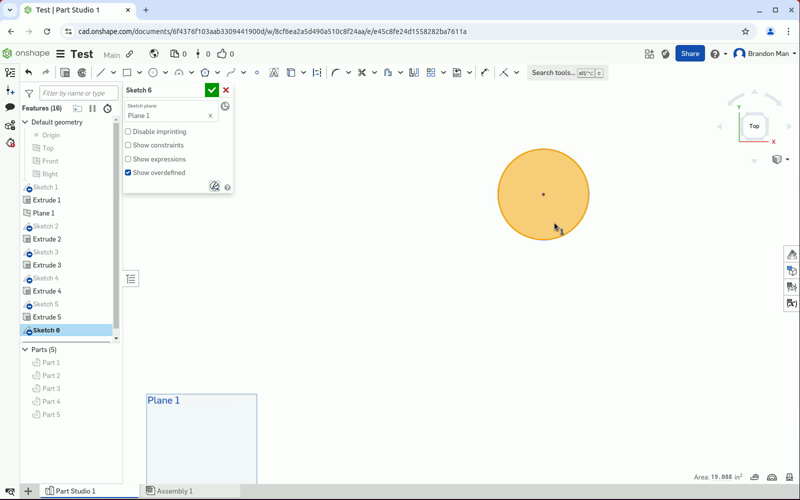
scroll(-6)
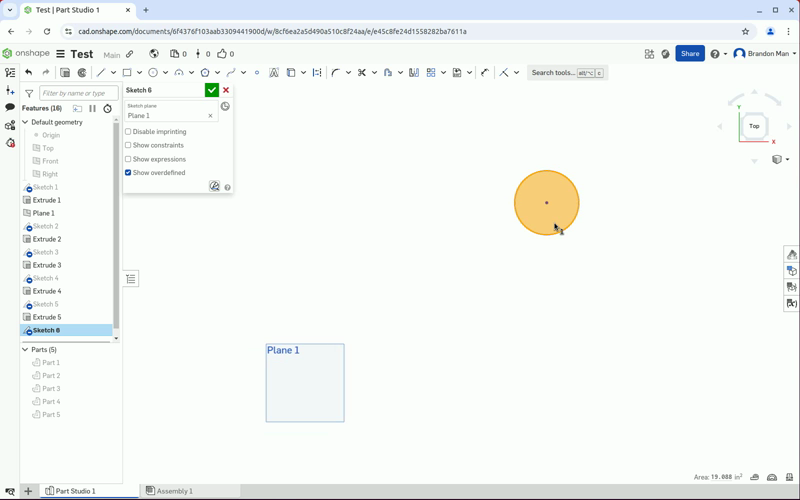
scroll(-6)
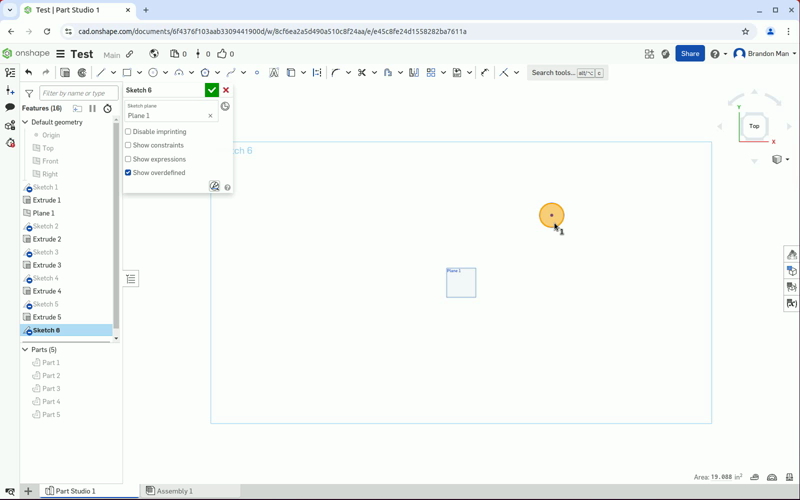
mouse_move(73, 352)
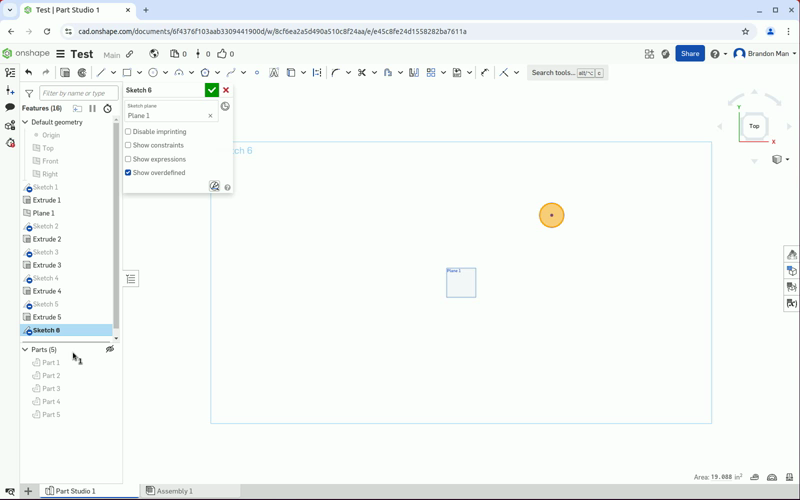
key(shift+y)
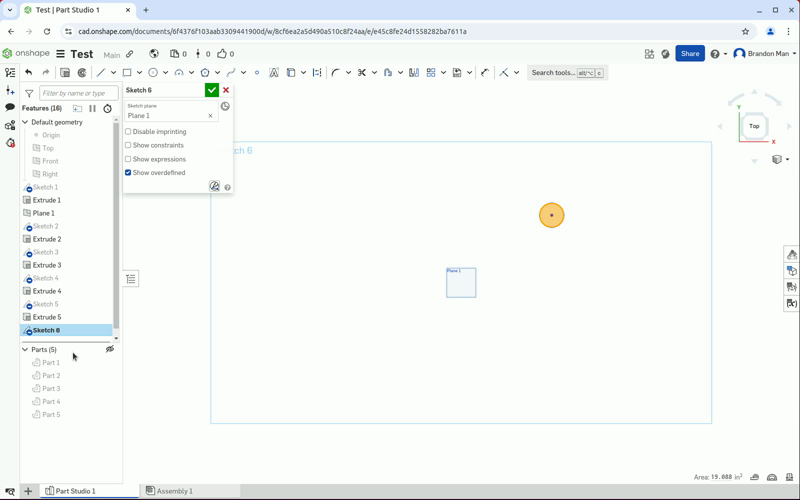
key(shift+e)
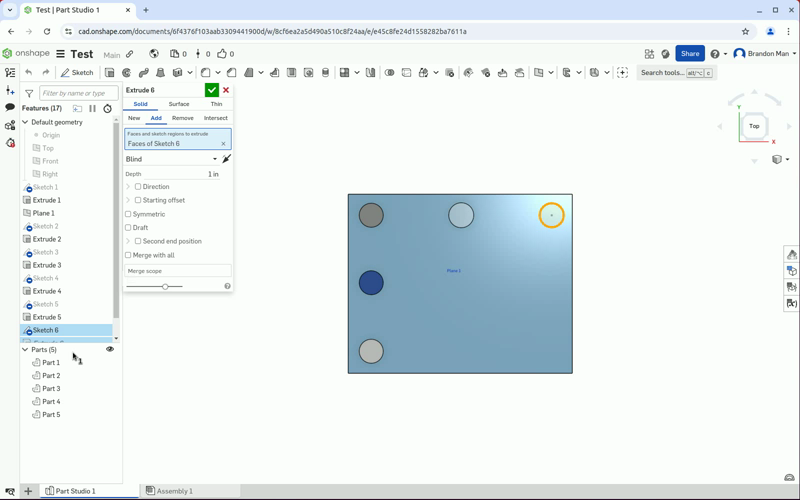
mouse_move(143, 106)
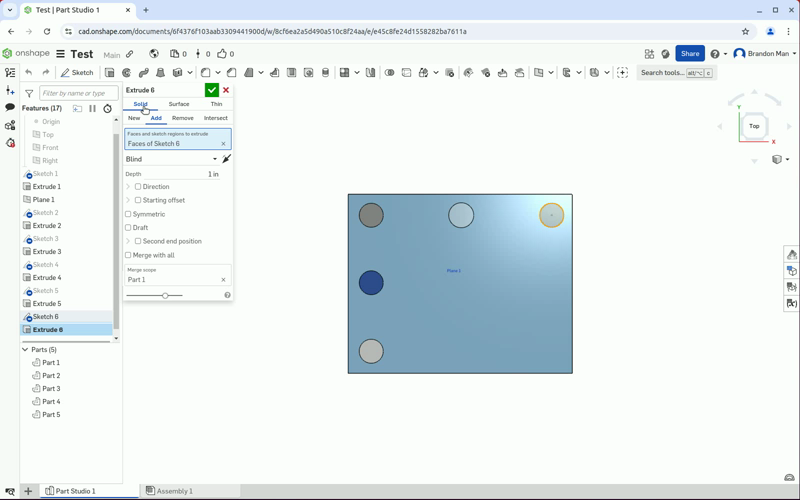
click(143, 106)
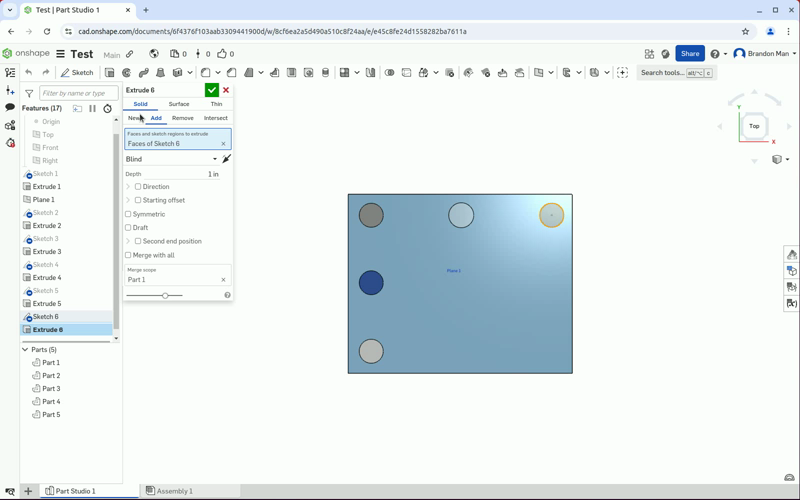
mouse_move(137, 120)
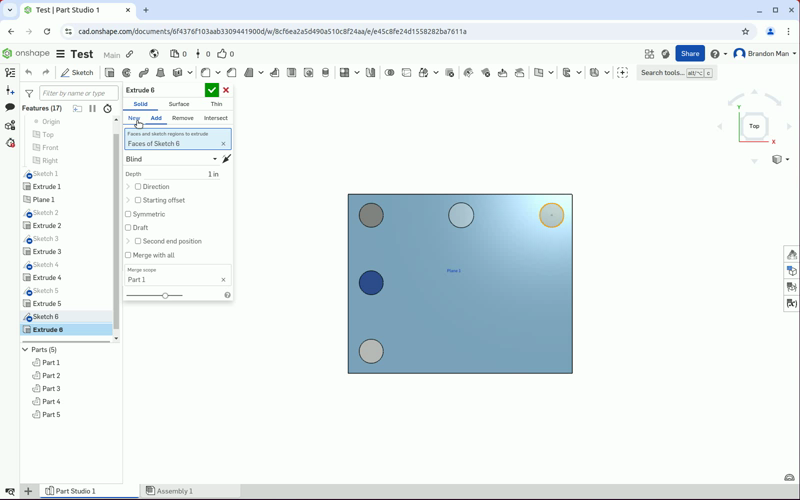
click(137, 120)
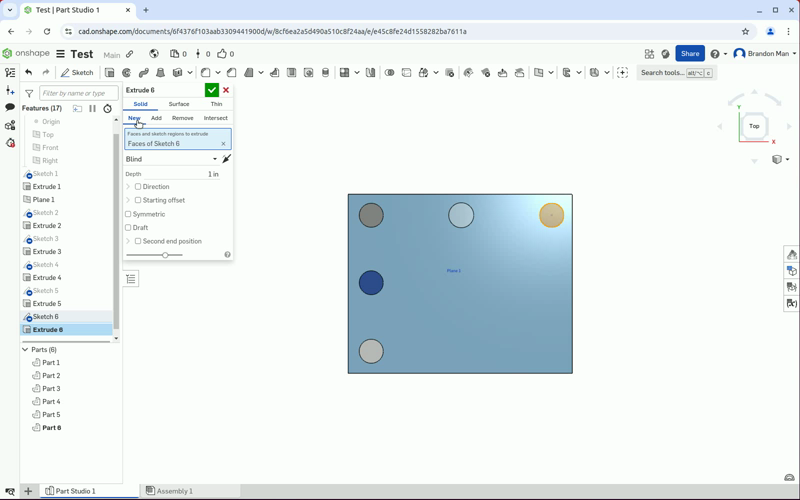
key(tab, 4)
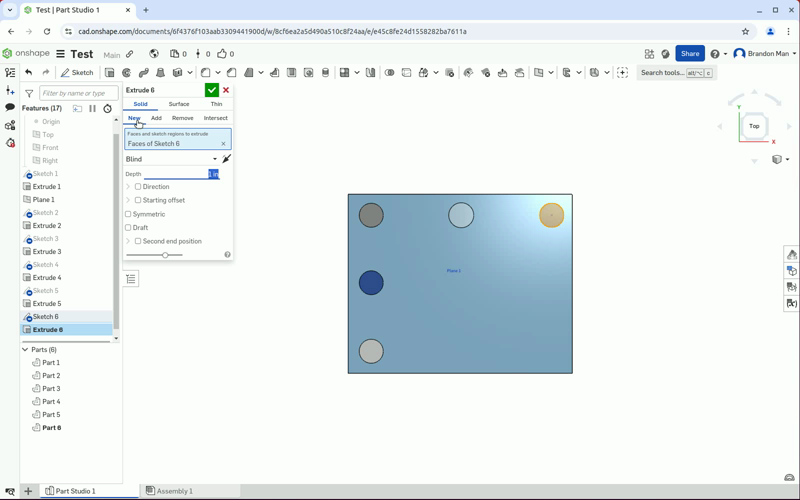
text(3.611)
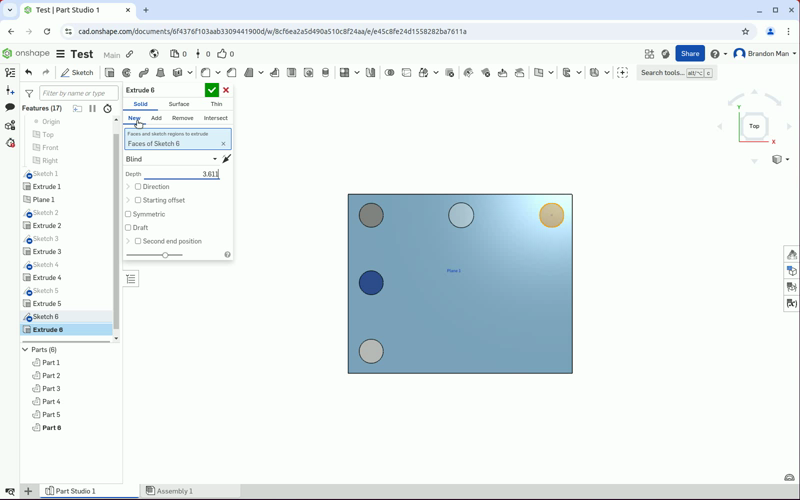
key(enter)
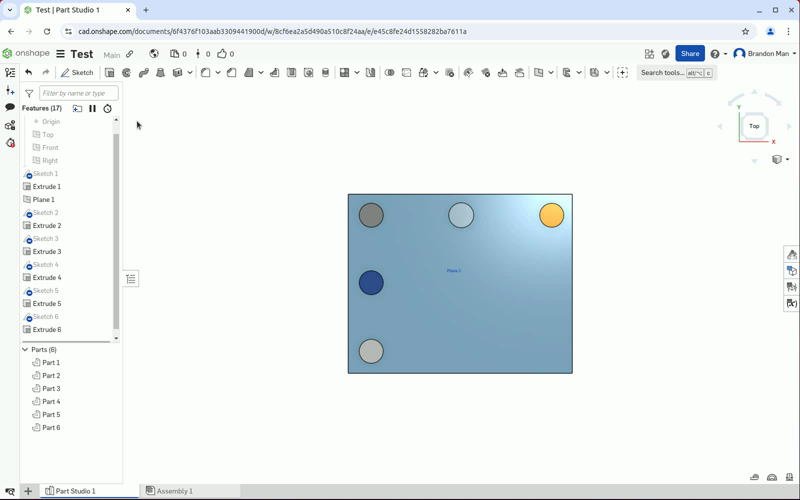
key(shift+h)
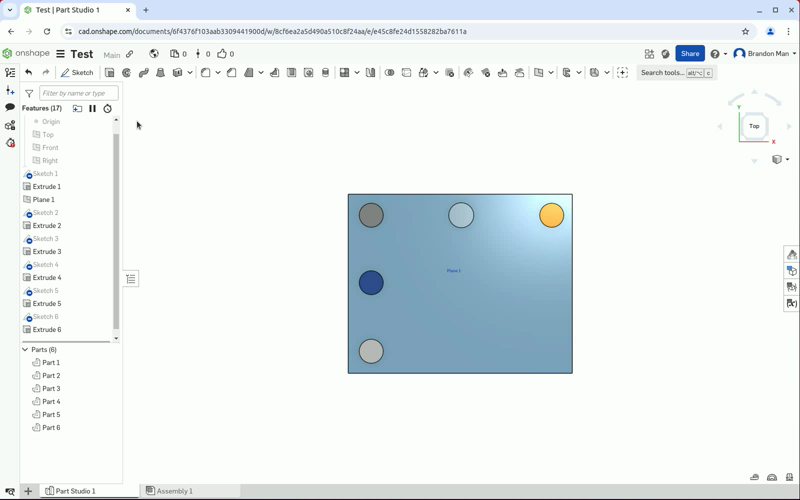
key(shift+h)
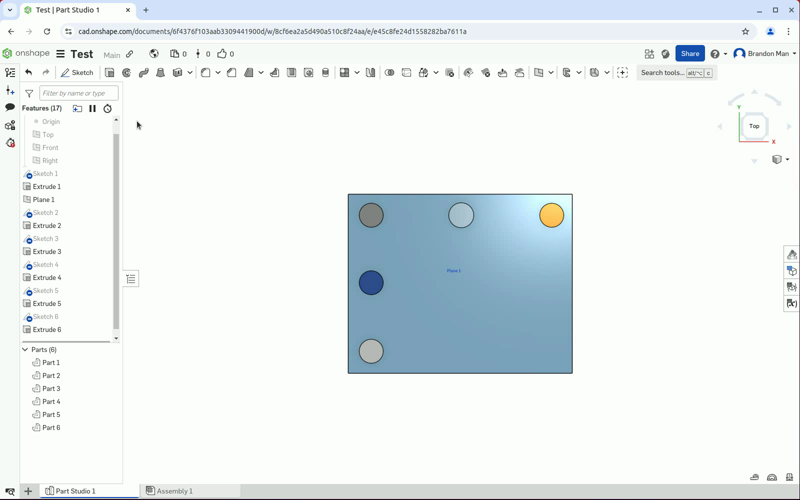
mouse_move(69, 176)
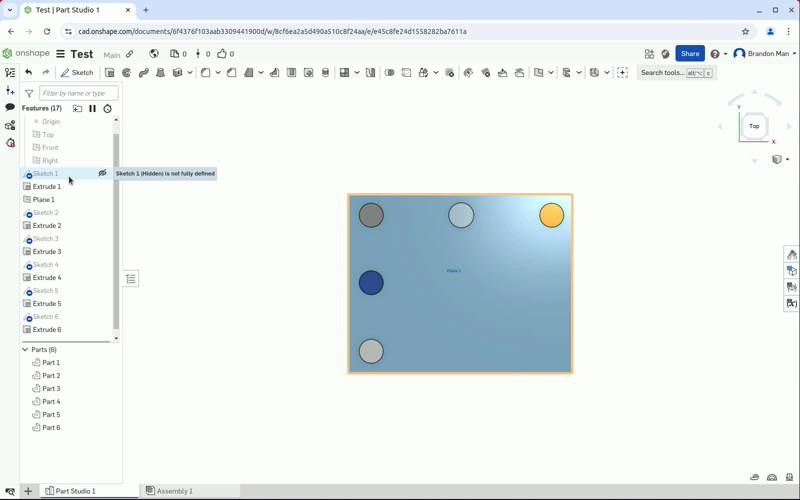
click(69, 176)
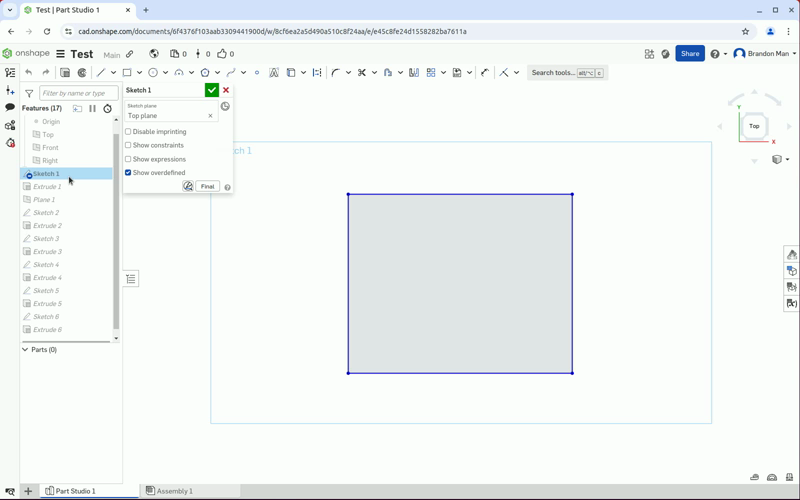
mouse_move(229, 92)
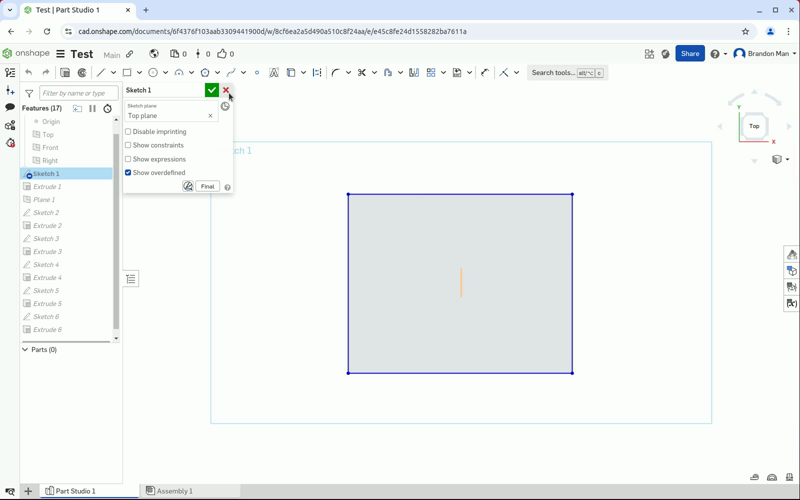
click(229, 92)
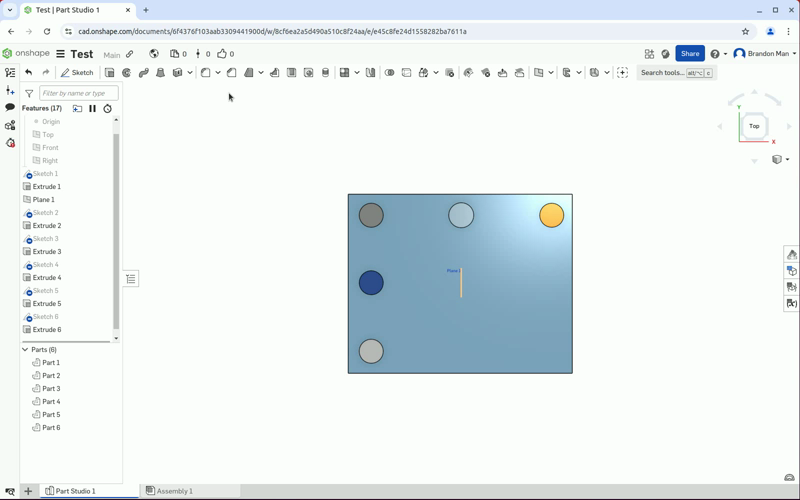
key(shift+s)
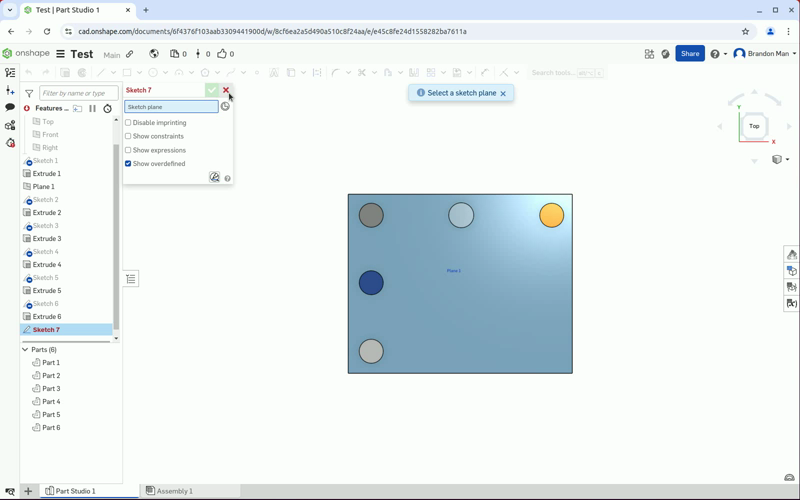
mouse_move(69, 189)
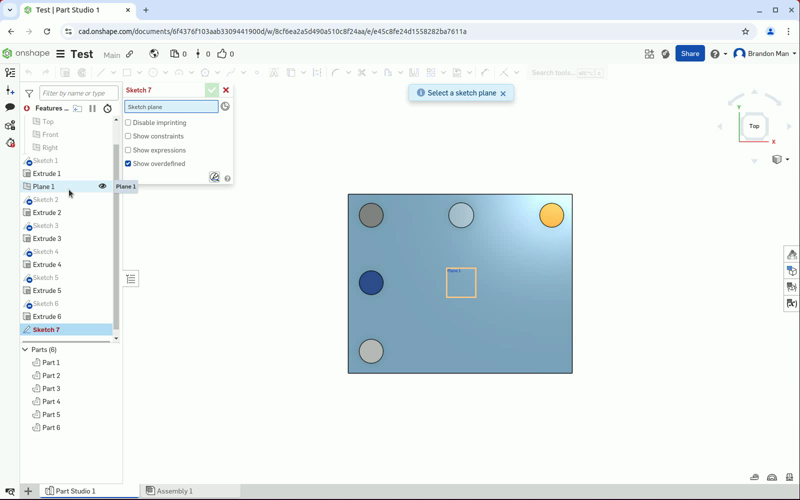
click(69, 189)
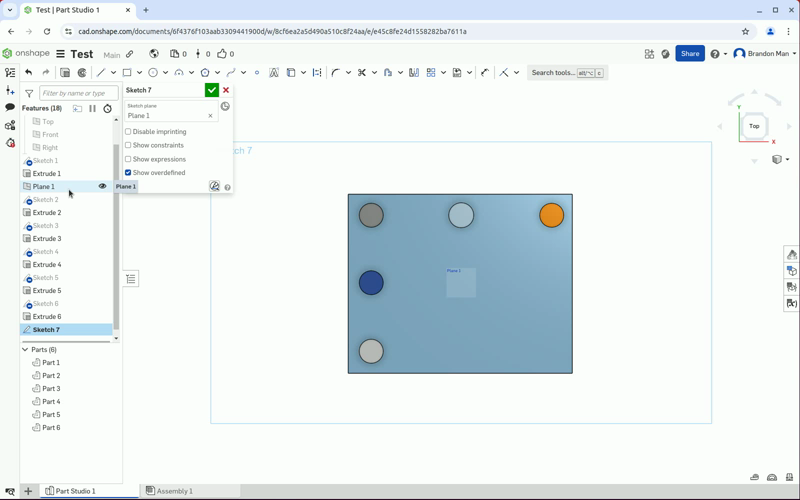
mouse_move(73, 352)
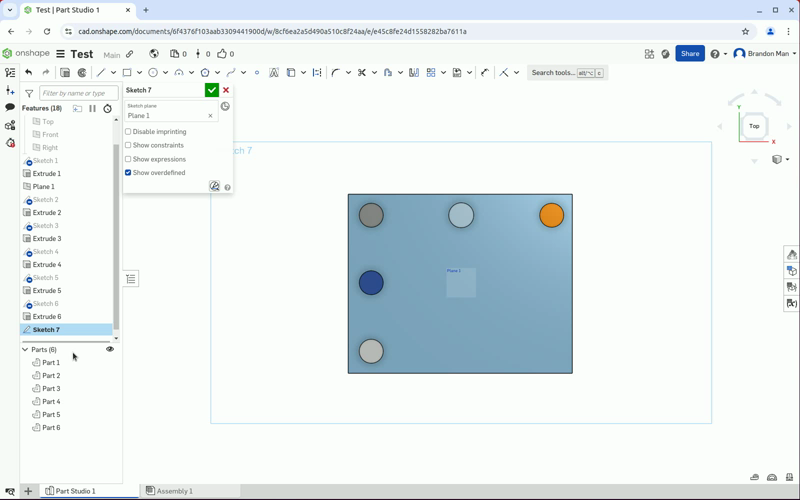
key(y)
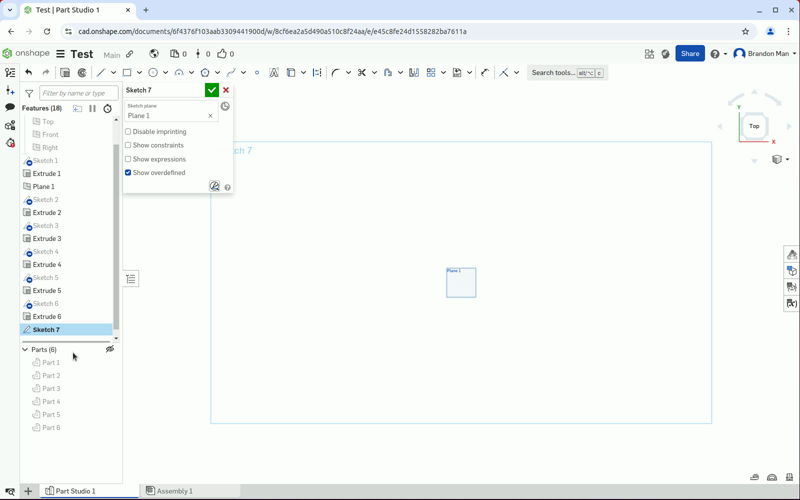
key(c)
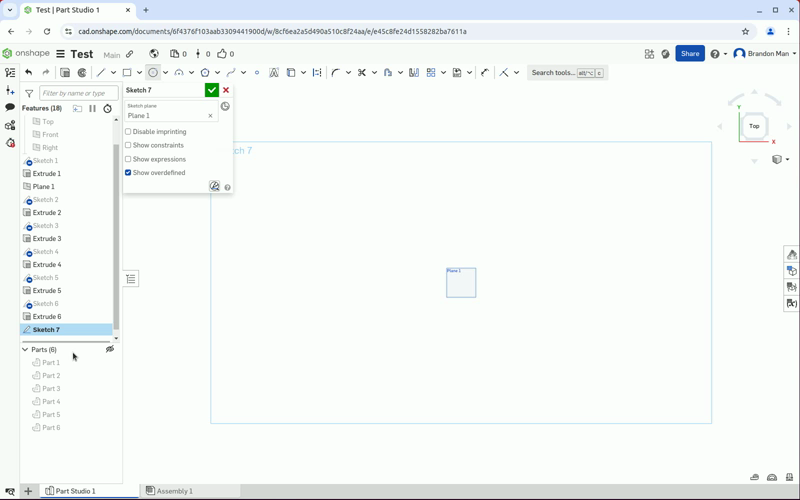
key_down(shift)
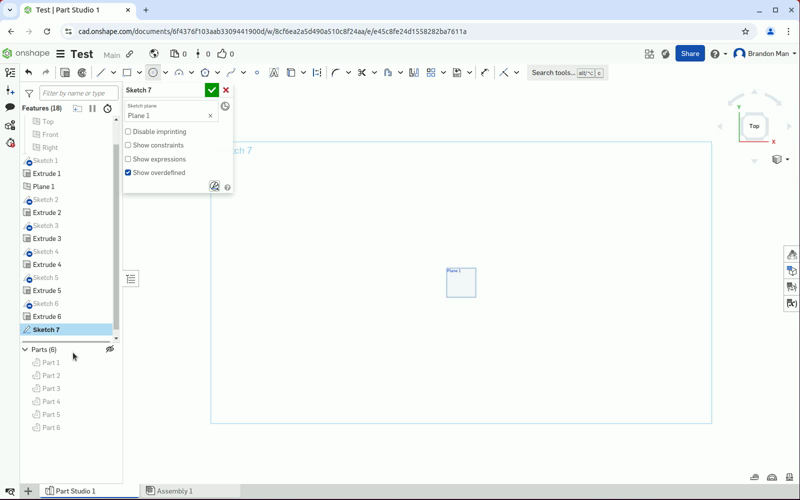
mouse_move(551, 282)
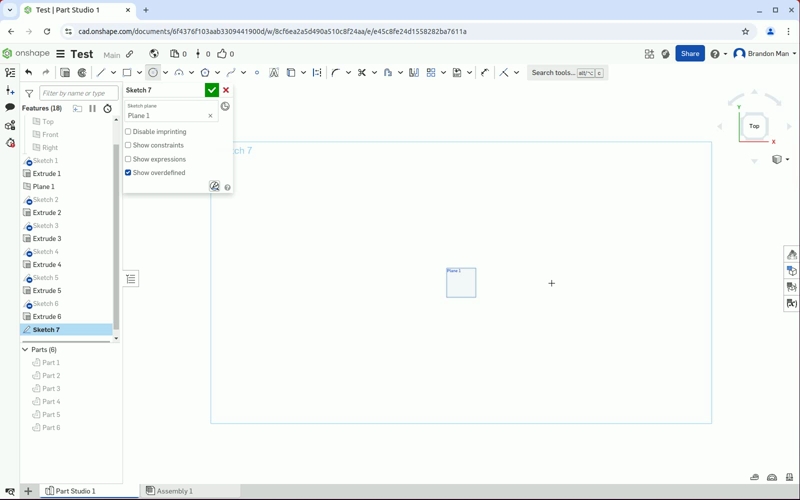
click(551, 282)
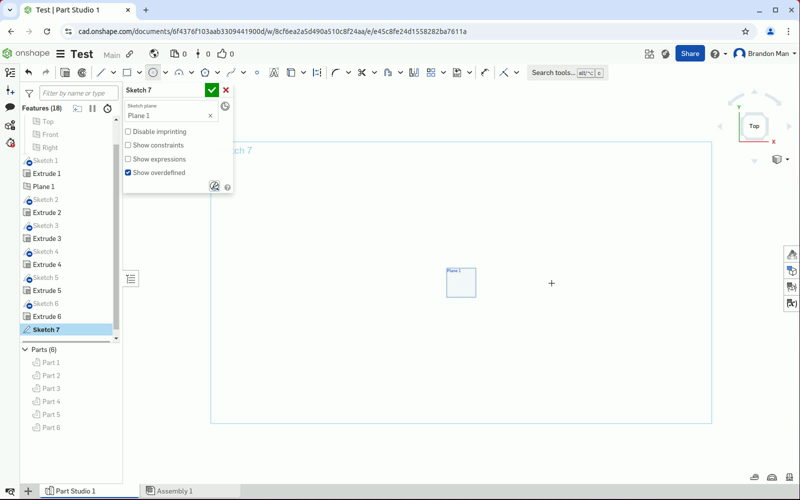
key_up(shift)
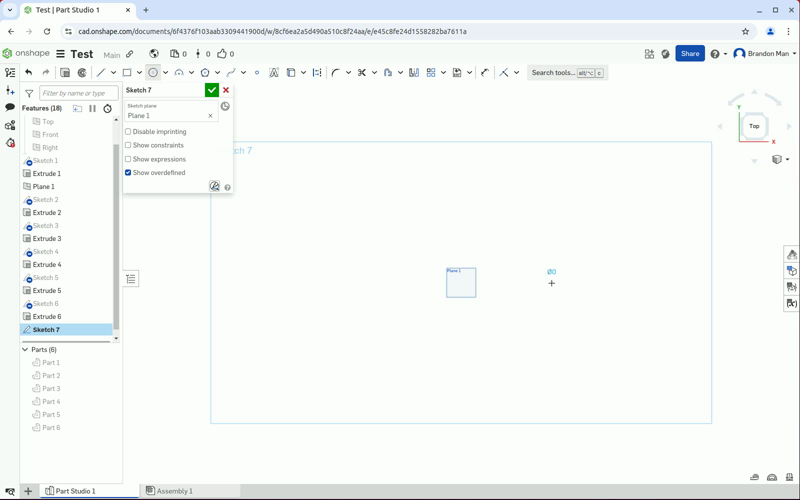
mouse_move(563, 282)
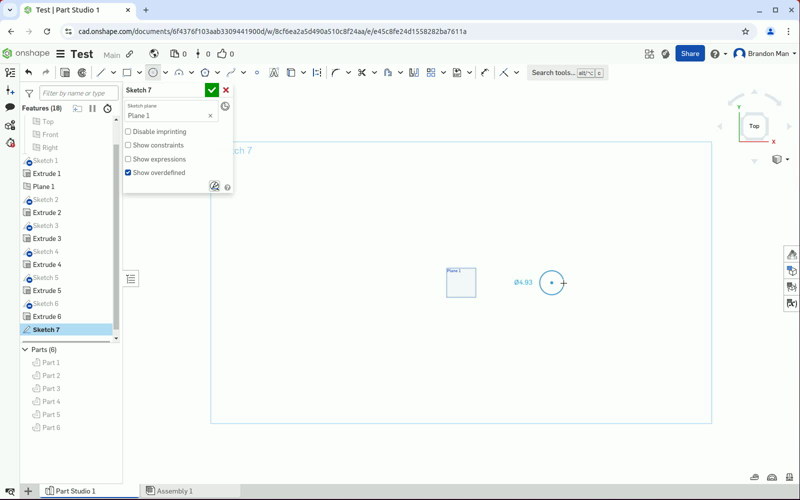
click(563, 282)
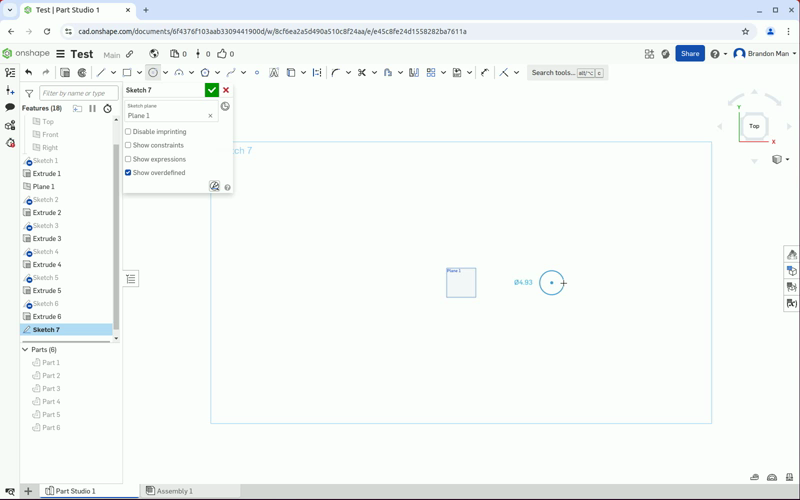
key(esc)
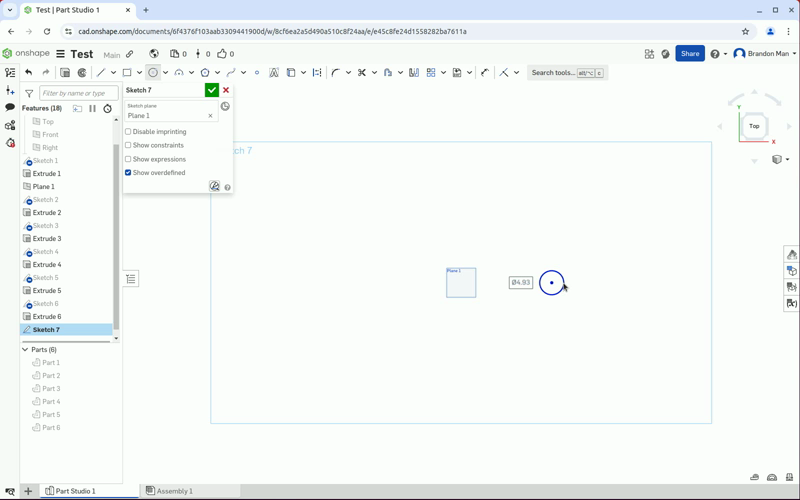
mouse_move(553, 280)
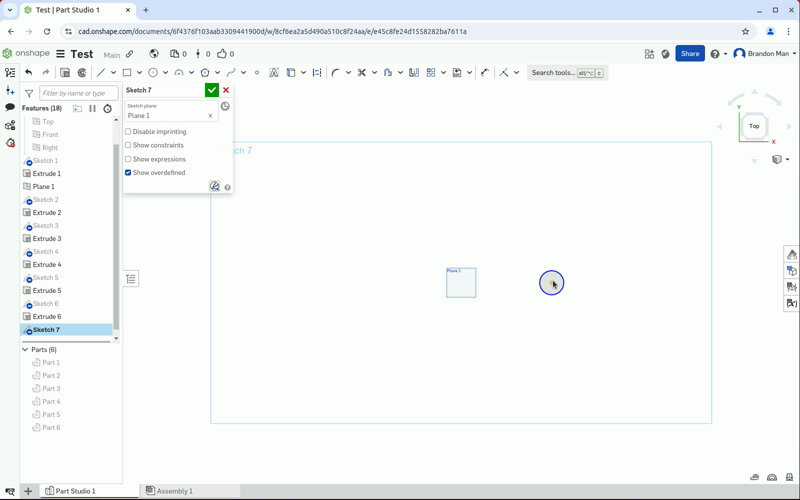
scroll(6)
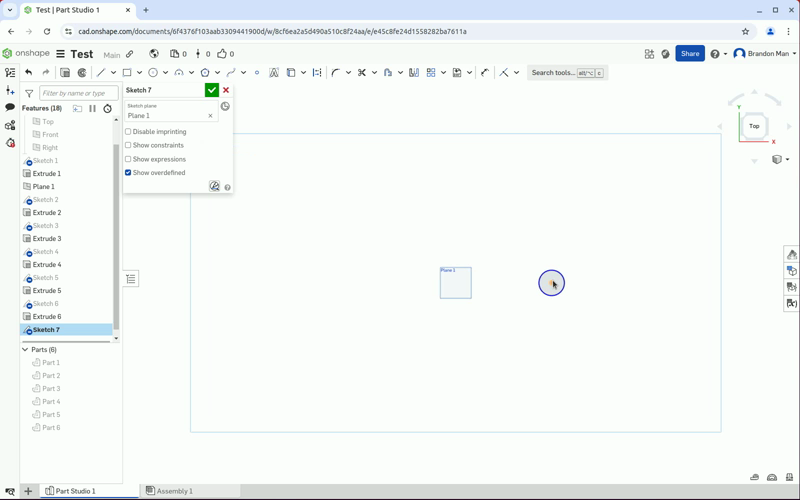
scroll(6)
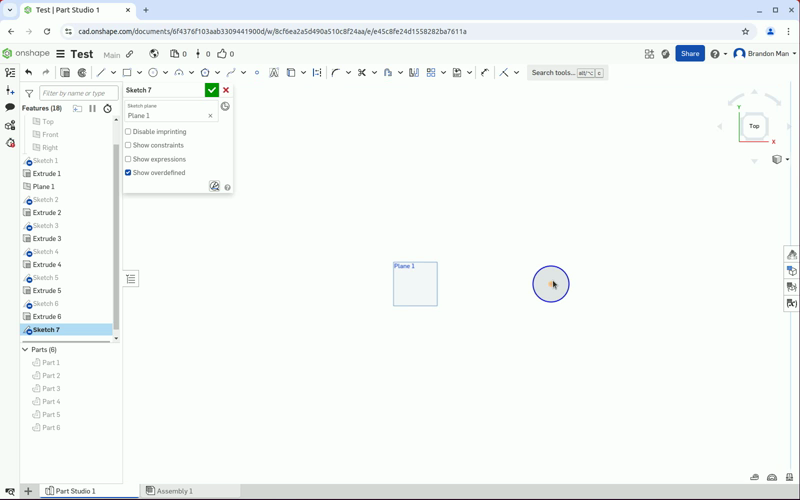
scroll(6)
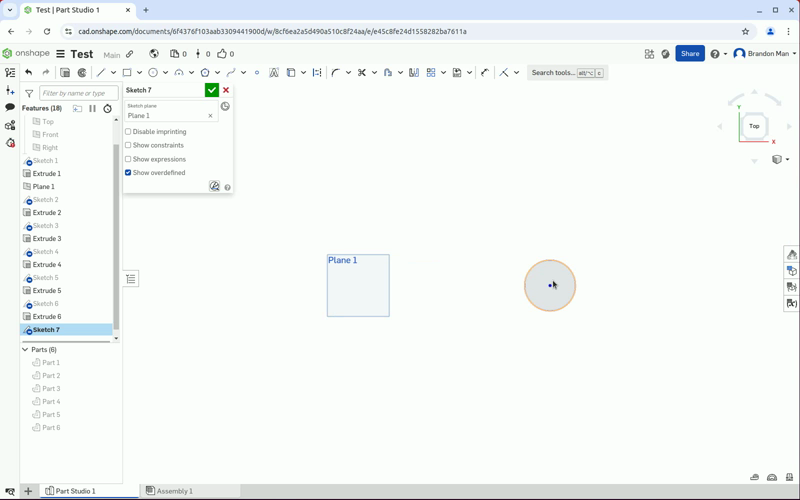
scroll(6)
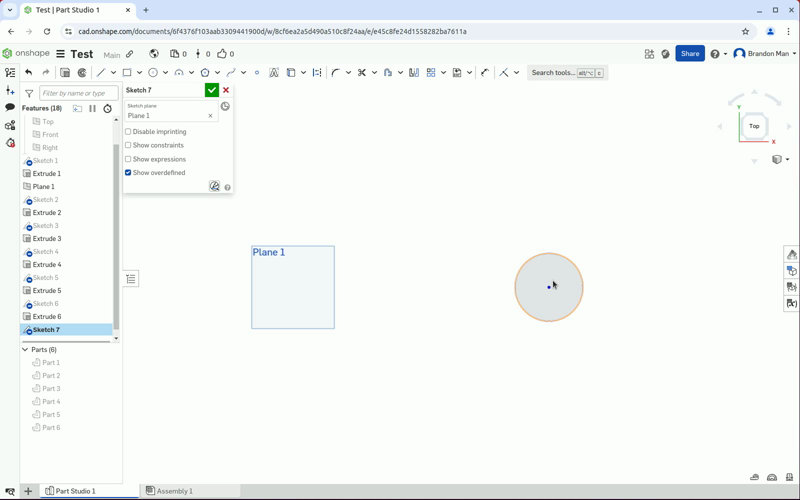
scroll(6)
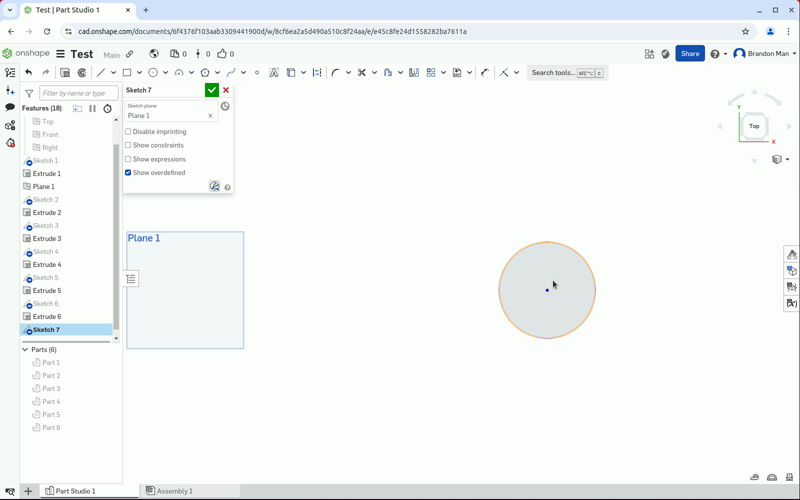
scroll(6)
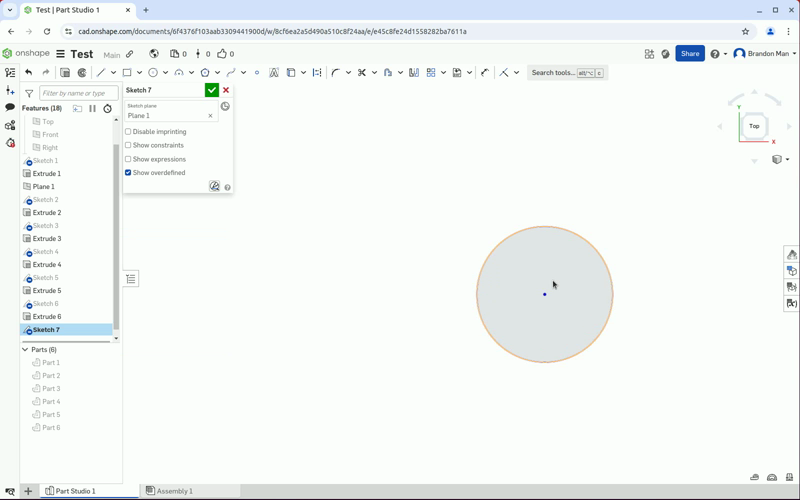
scroll(6)
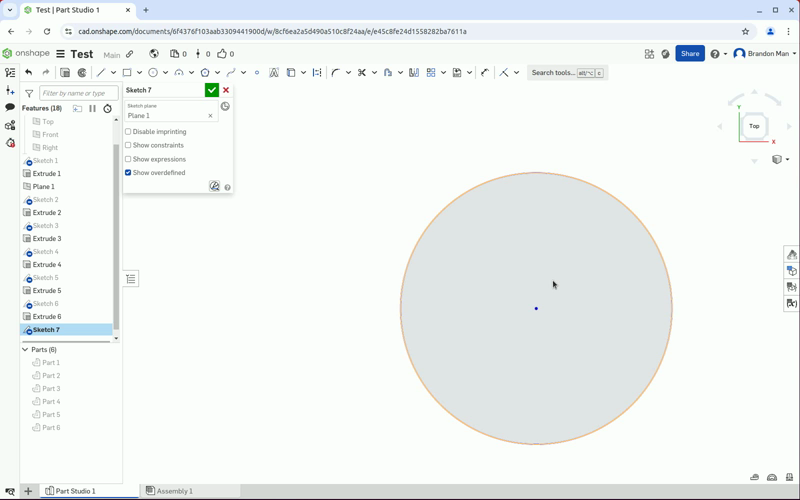
click(553, 280)
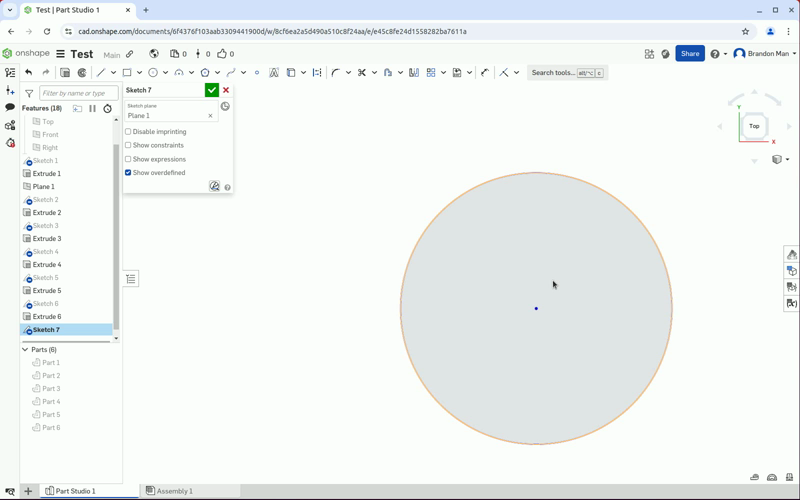
scroll(-6)
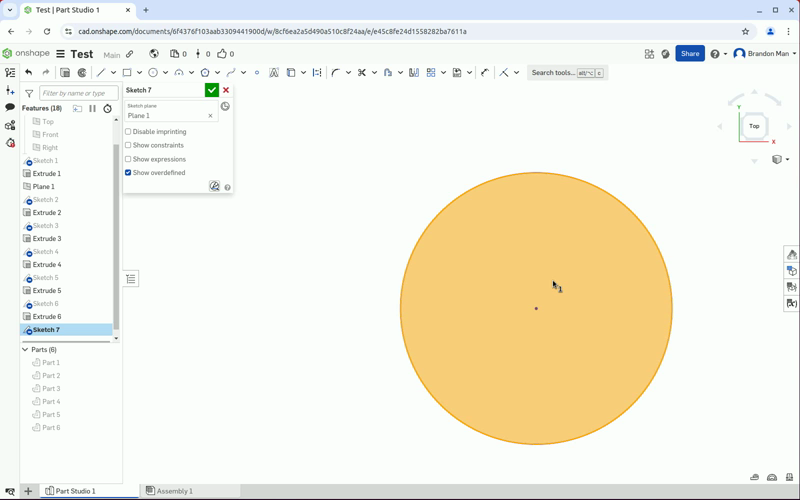
scroll(-6)
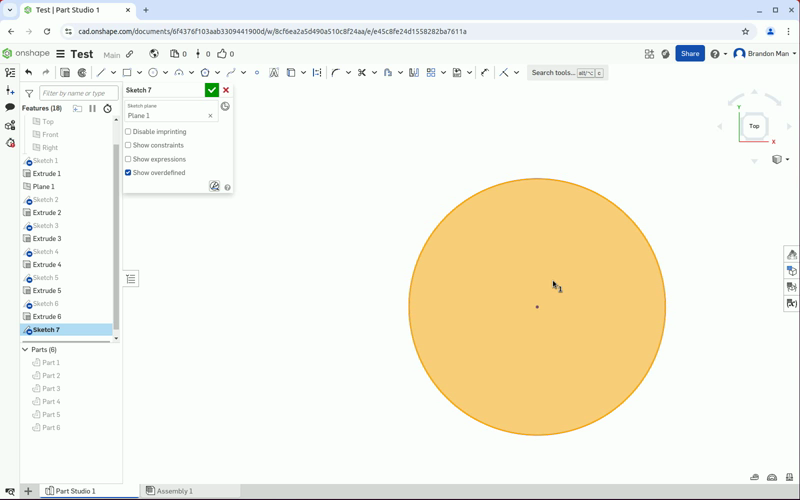
scroll(-6)
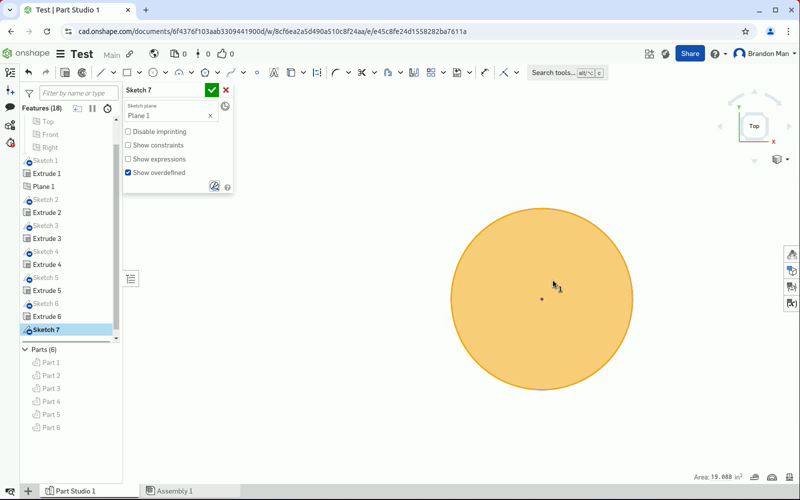
scroll(-6)
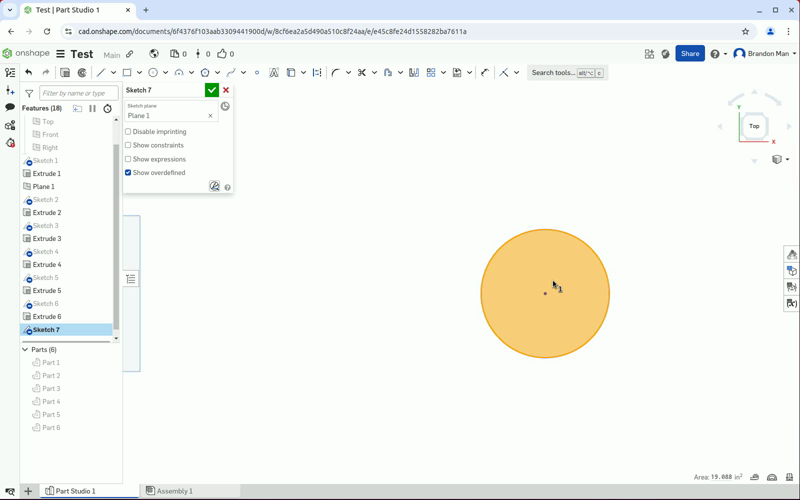
scroll(-6)
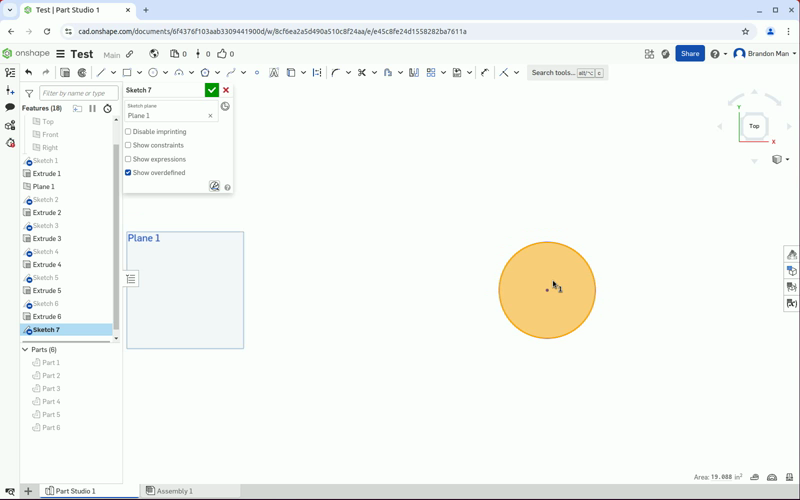
scroll(-6)
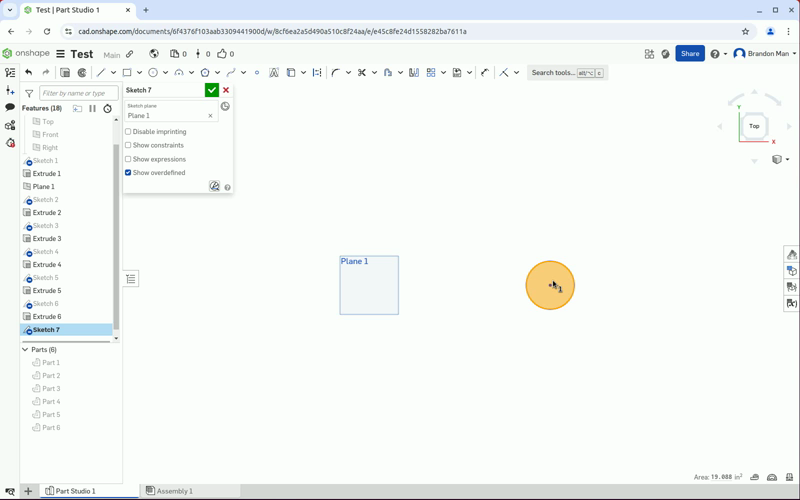
scroll(-6)
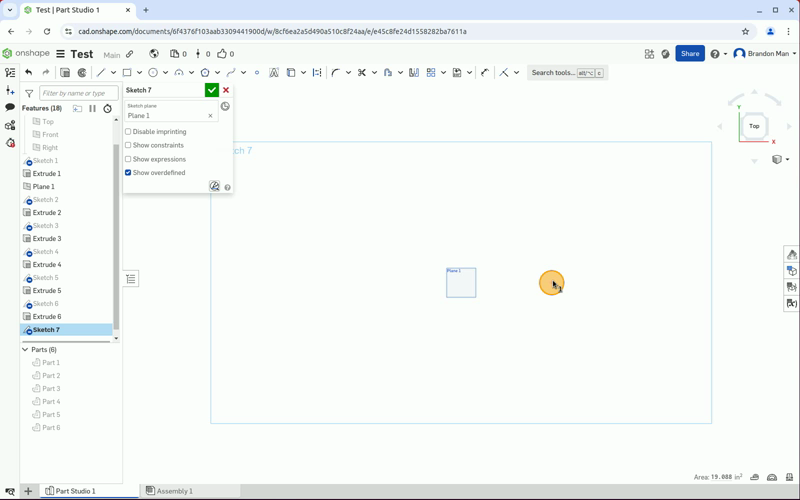
mouse_move(73, 352)
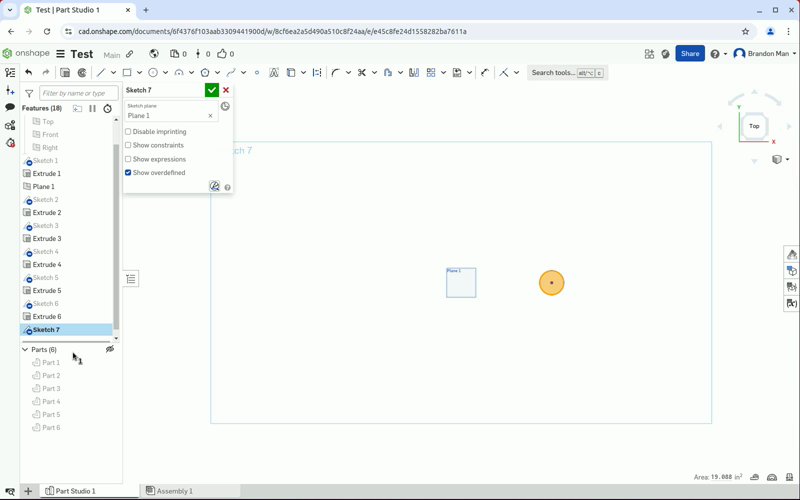
key(shift+y)
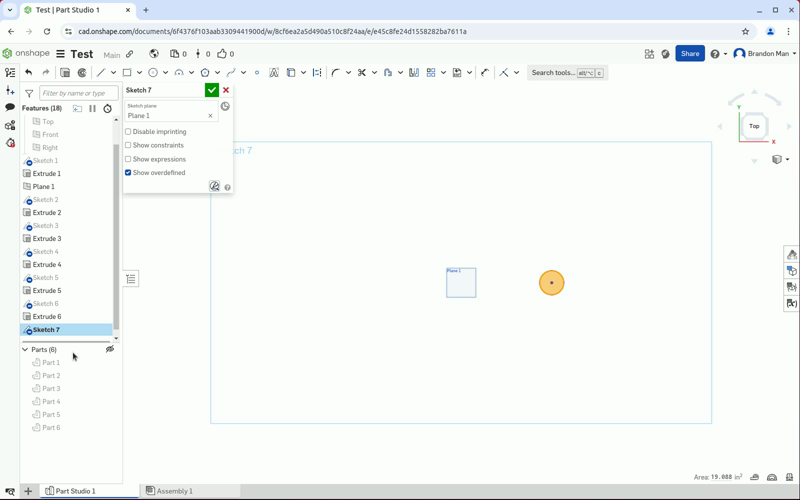
key(shift+e)
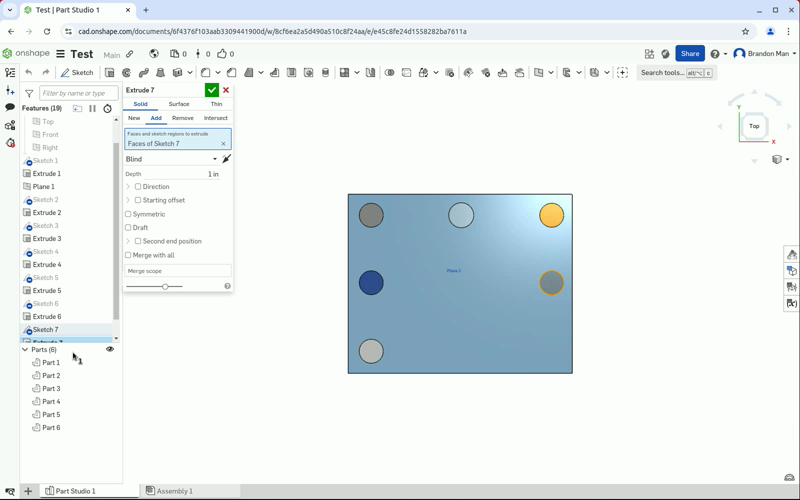
mouse_move(143, 106)
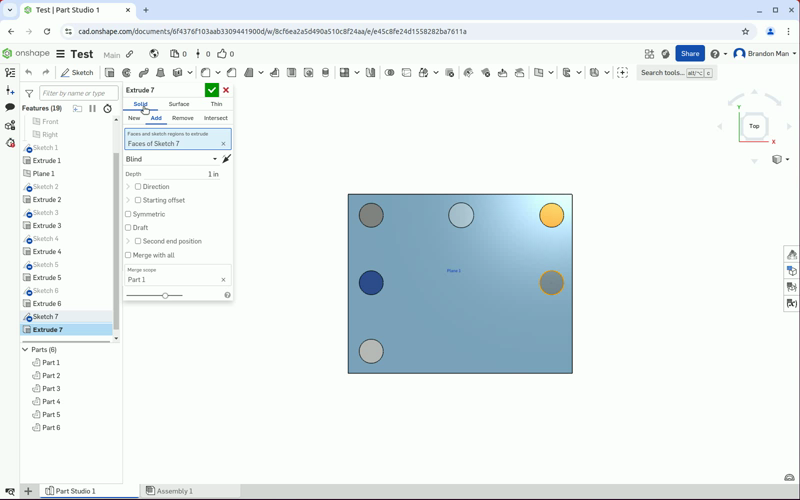
click(143, 106)
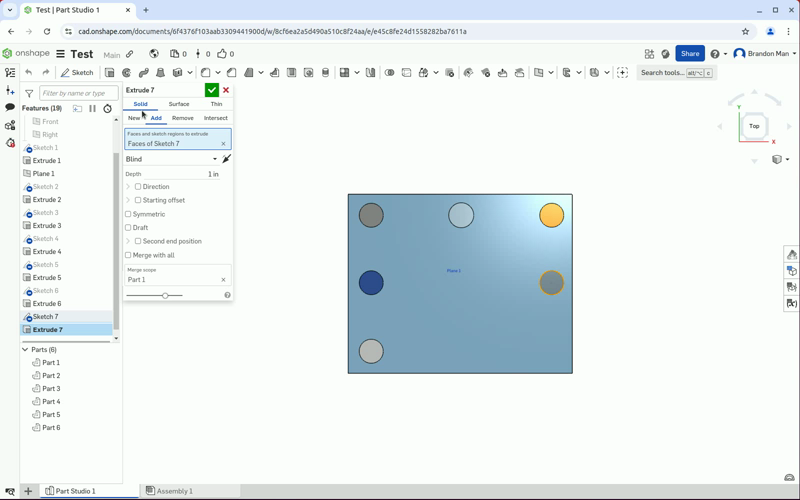
mouse_move(137, 120)
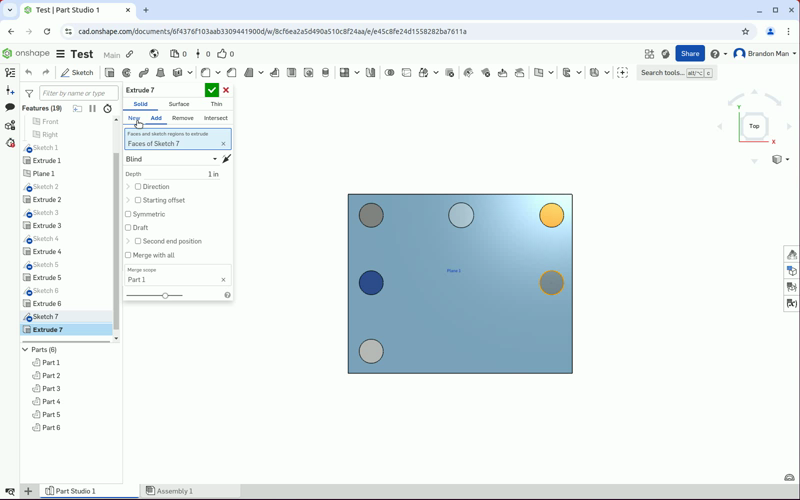
click(137, 120)
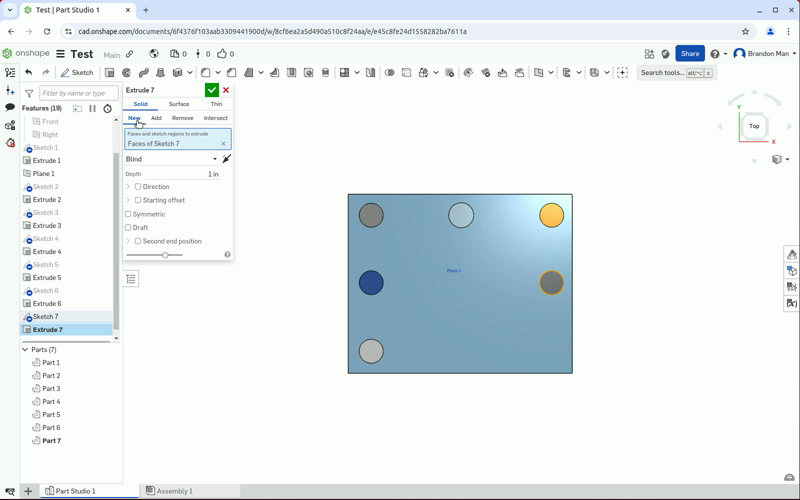
key(tab, 4)
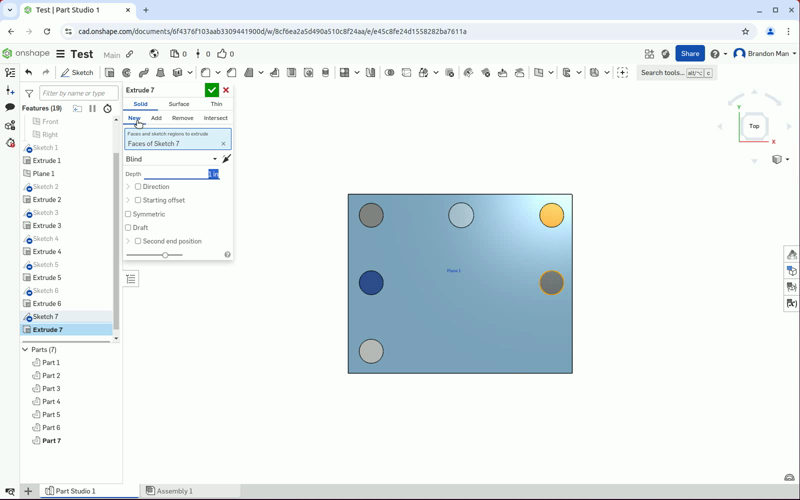
text(3.611)
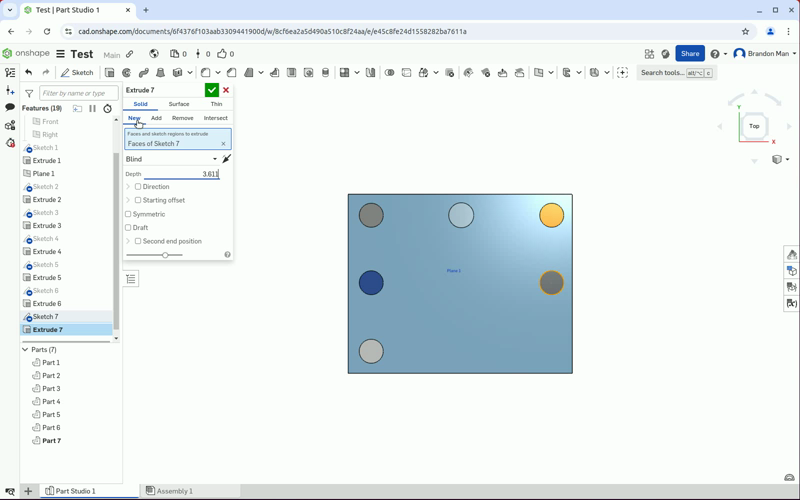
key(enter)
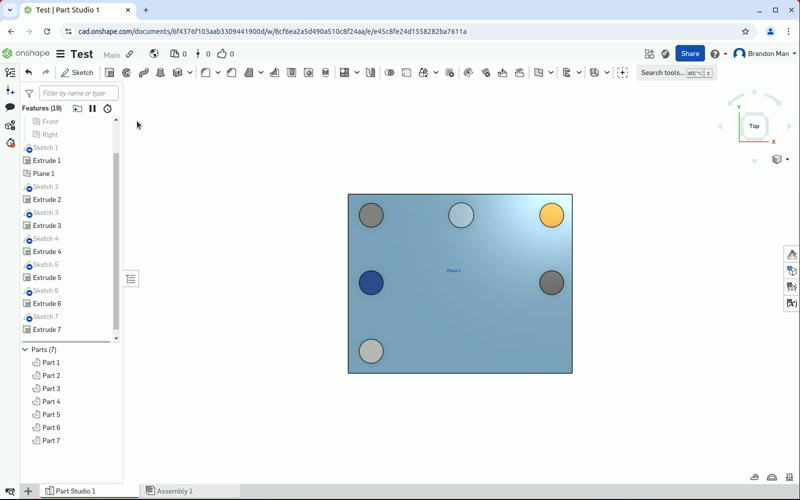
key(shift+h)
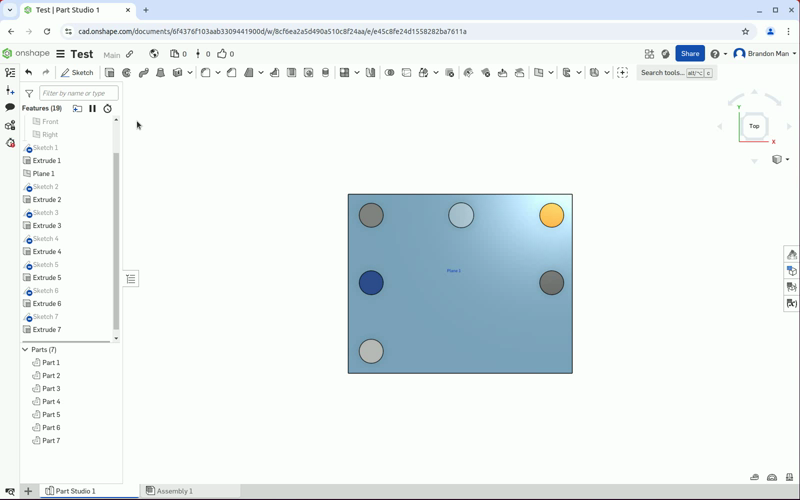
key(shift+h)
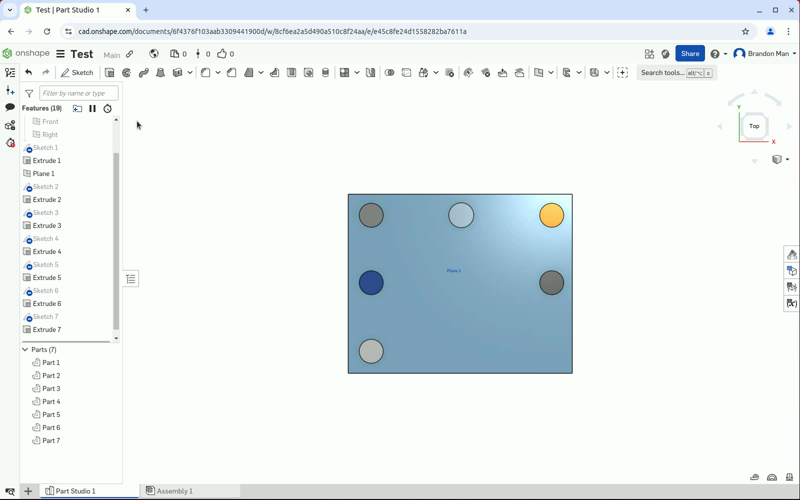
mouse_move(69, 150)
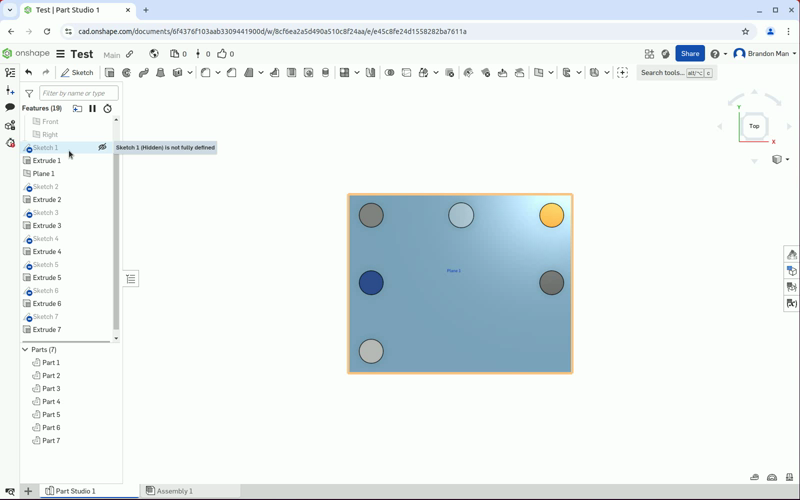
click(69, 150)
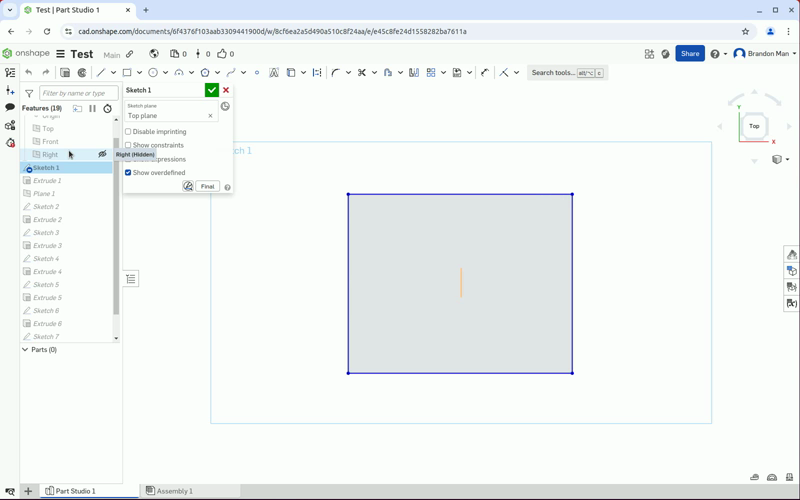
mouse_move(229, 92)
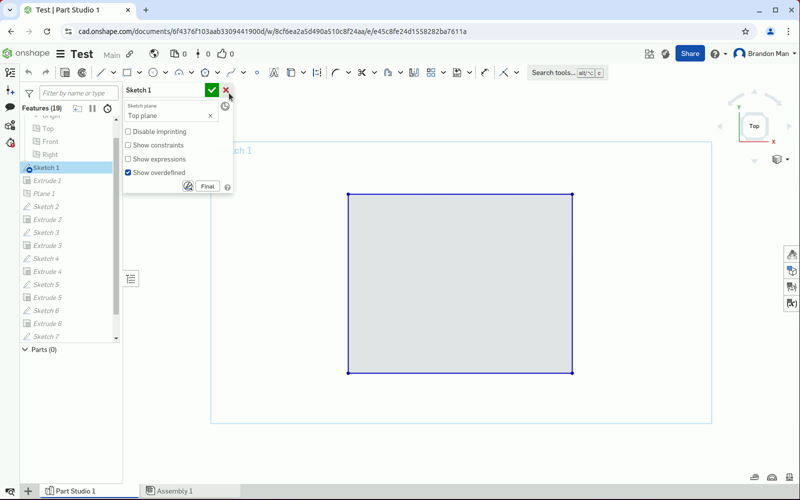
click(229, 92)
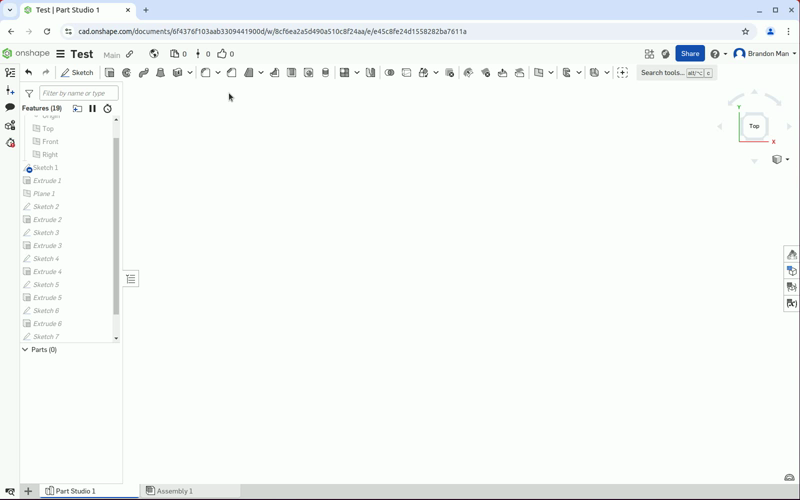
key(shift+s)
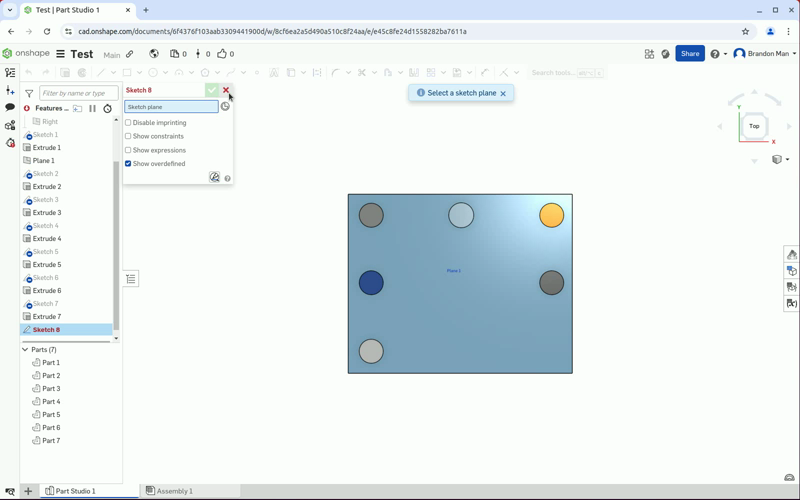
mouse_move(69, 163)
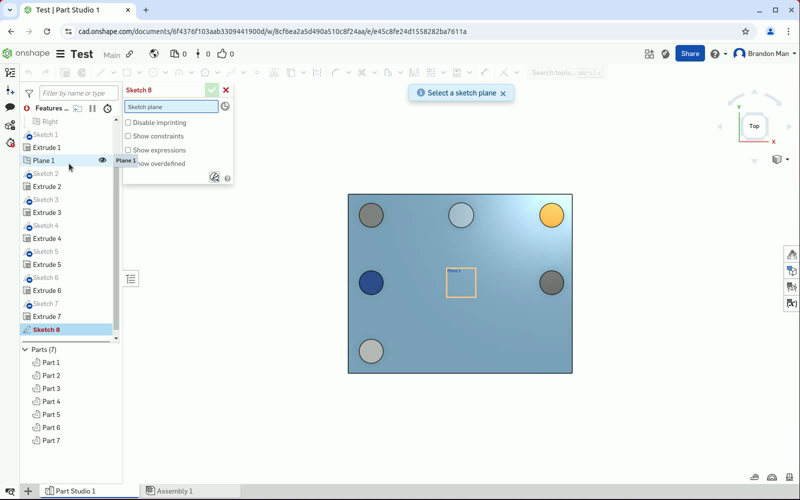
click(69, 163)
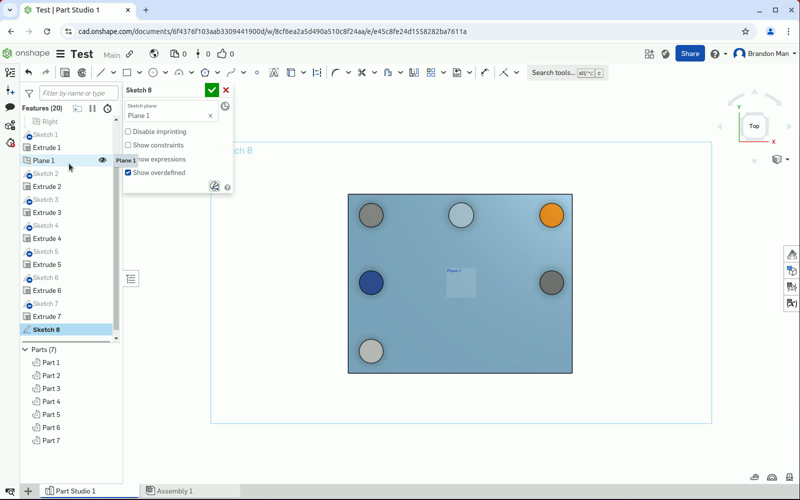
mouse_move(73, 352)
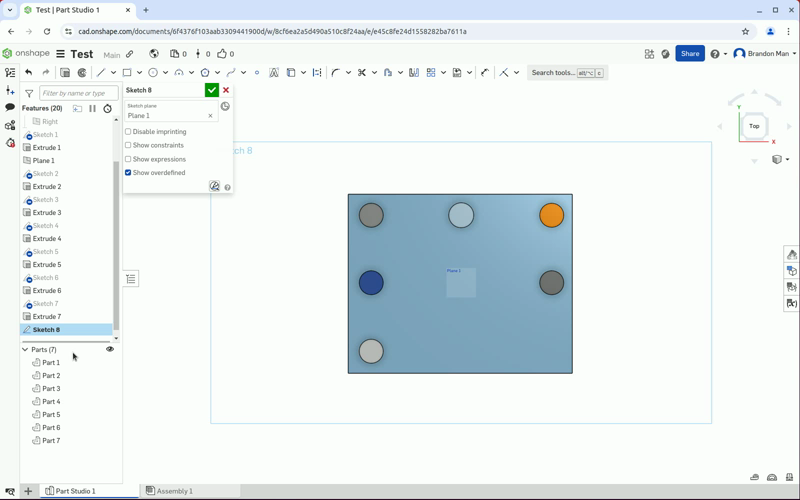
key(y)
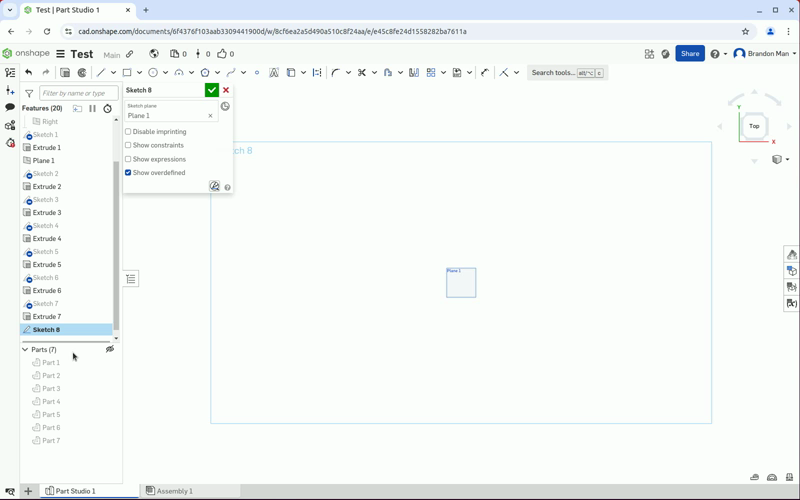
key(c)
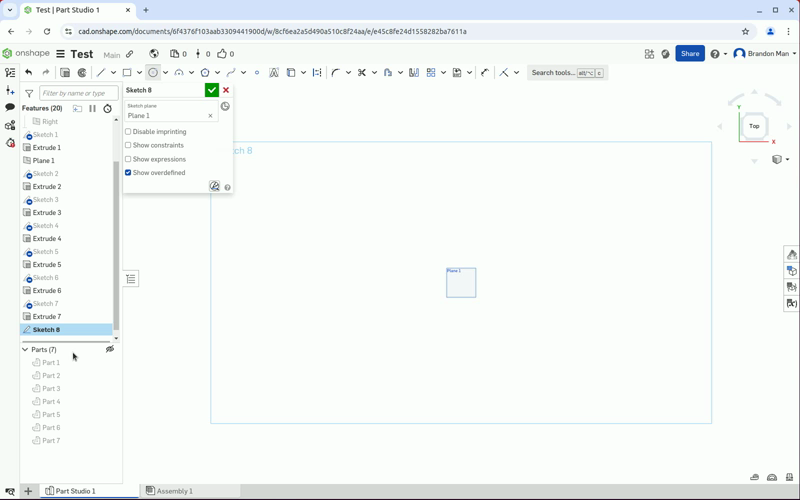
key_down(shift)
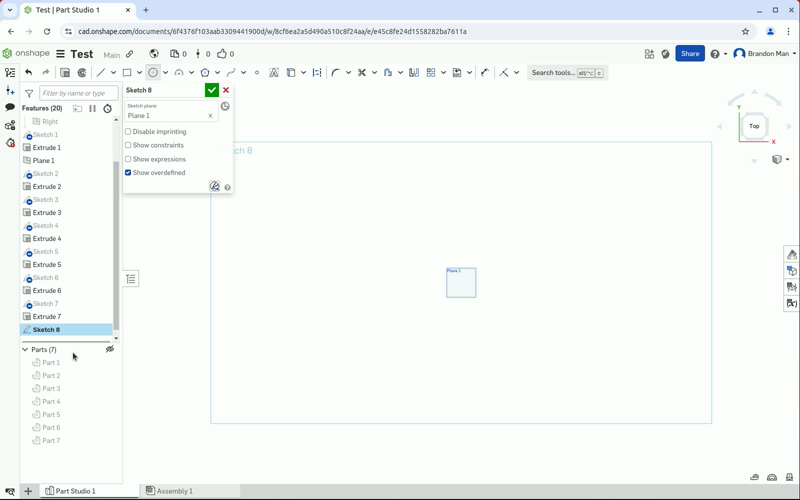
mouse_move(551, 351)
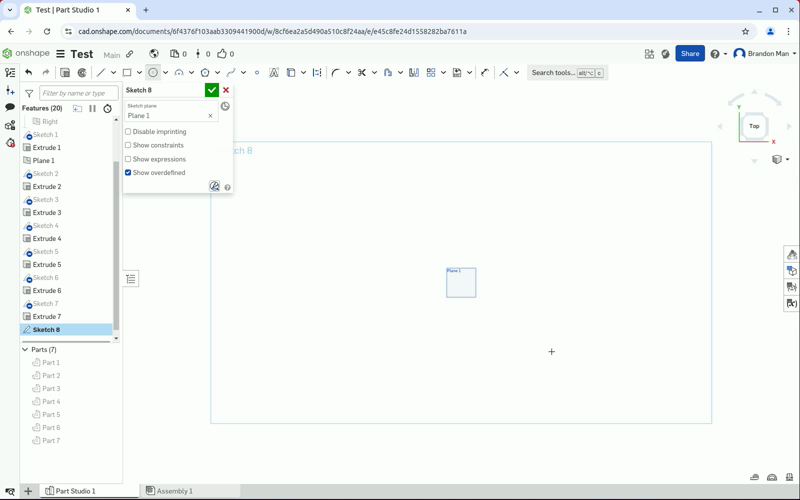
click(551, 351)
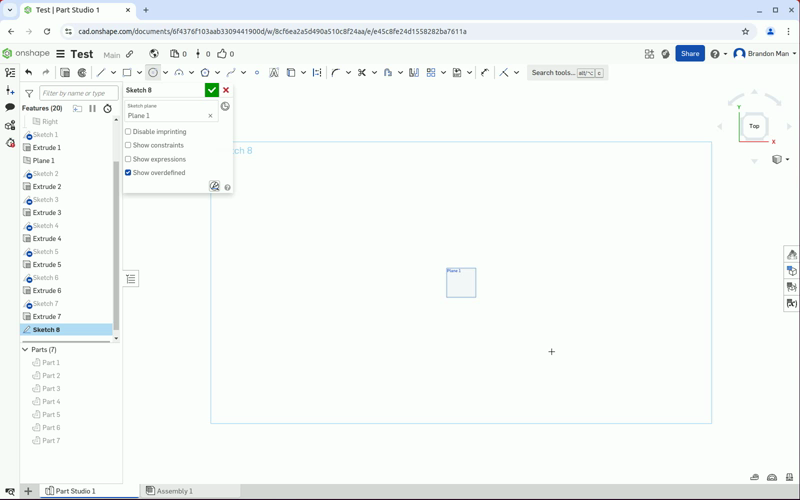
key_up(shift)
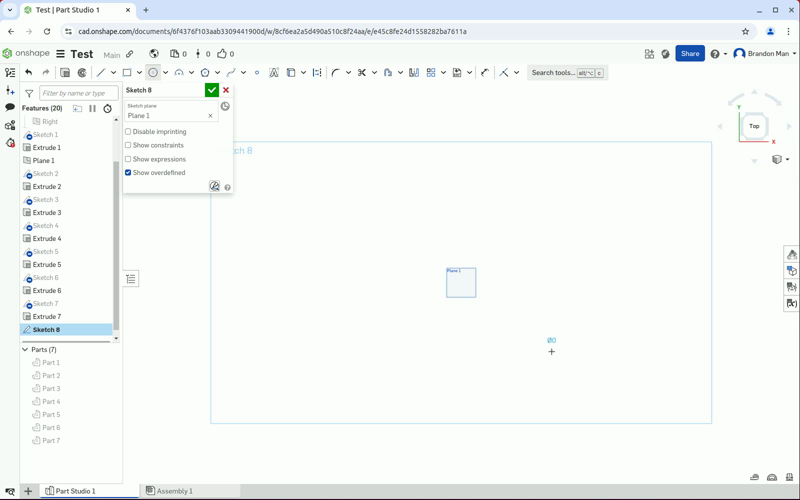
mouse_move(563, 351)
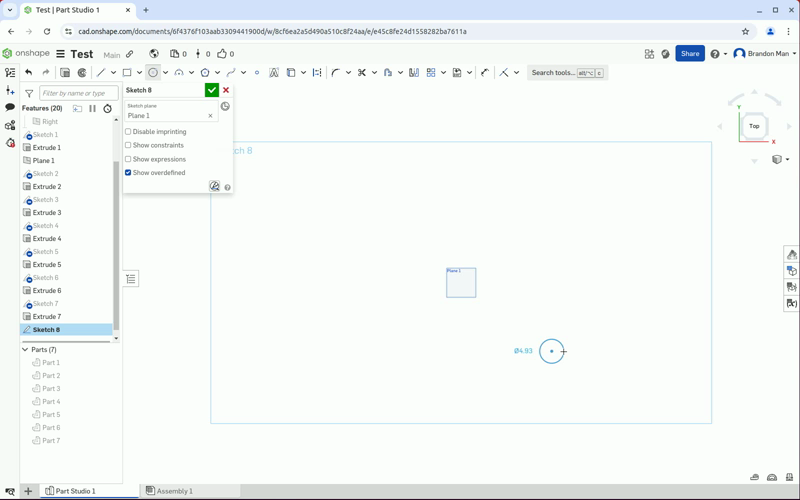
click(563, 351)
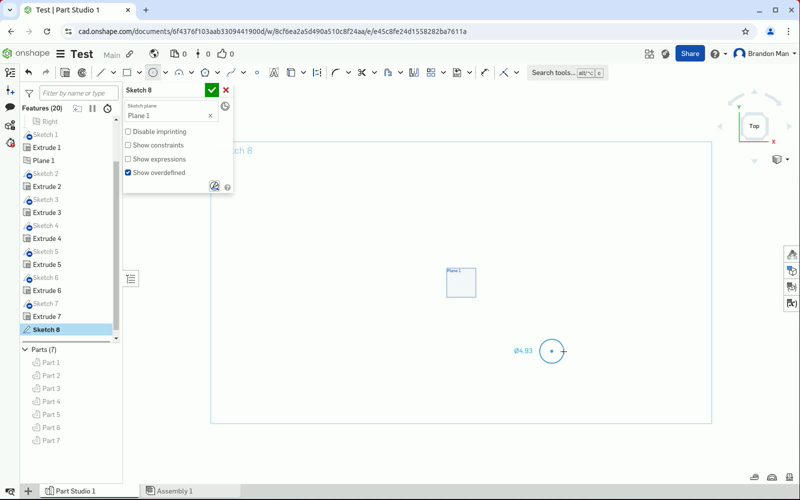
key(esc)
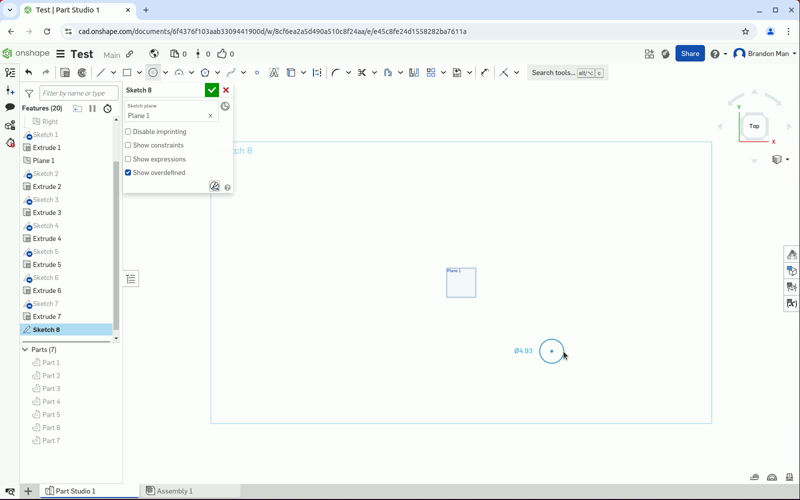
mouse_move(551, 350)
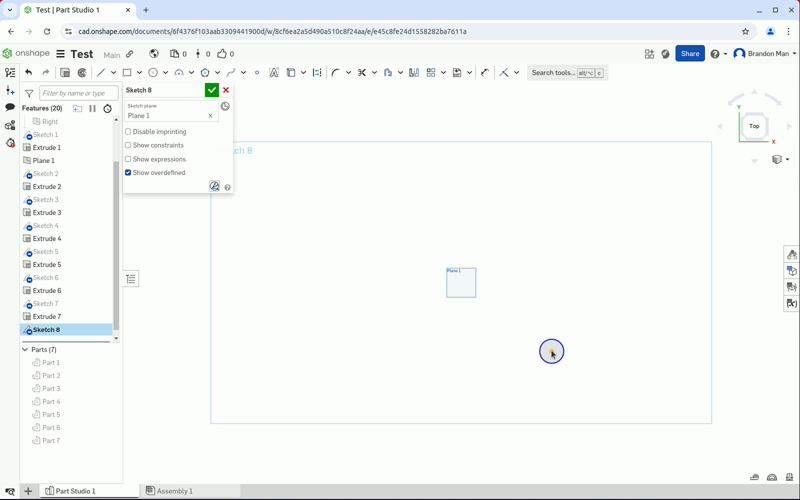
scroll(6)
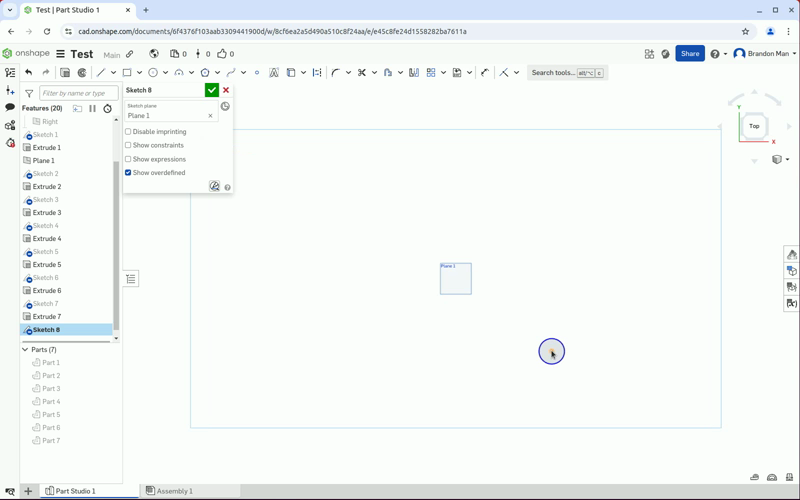
scroll(6)
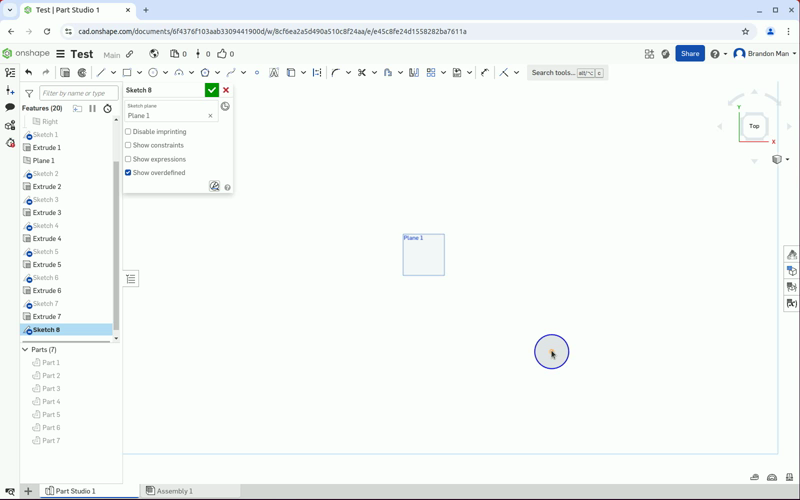
scroll(6)
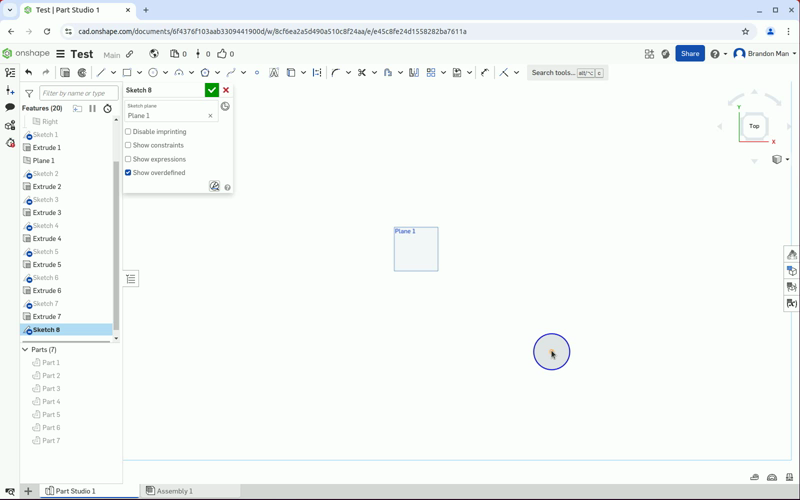
scroll(6)
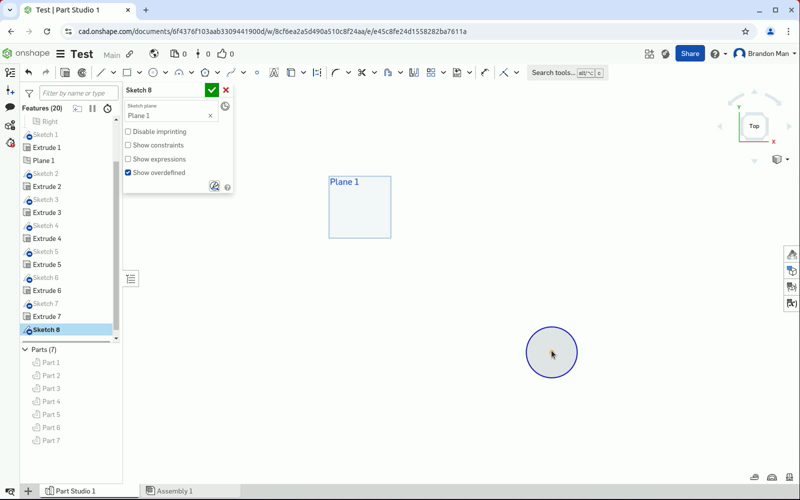
scroll(6)
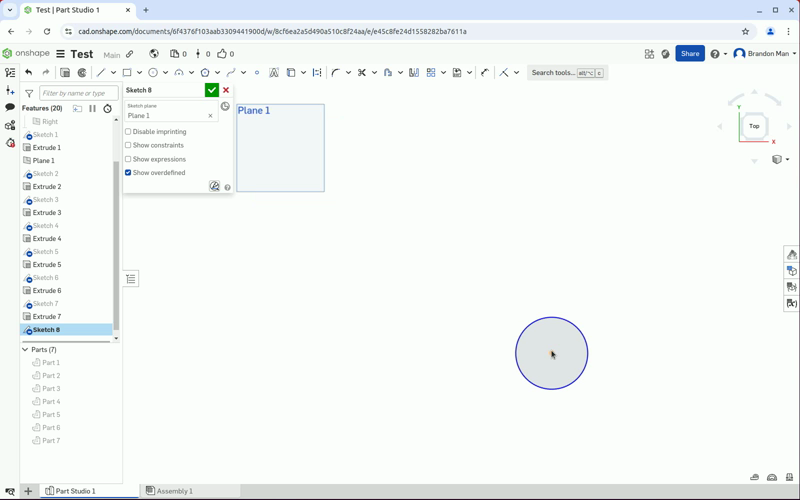
scroll(6)
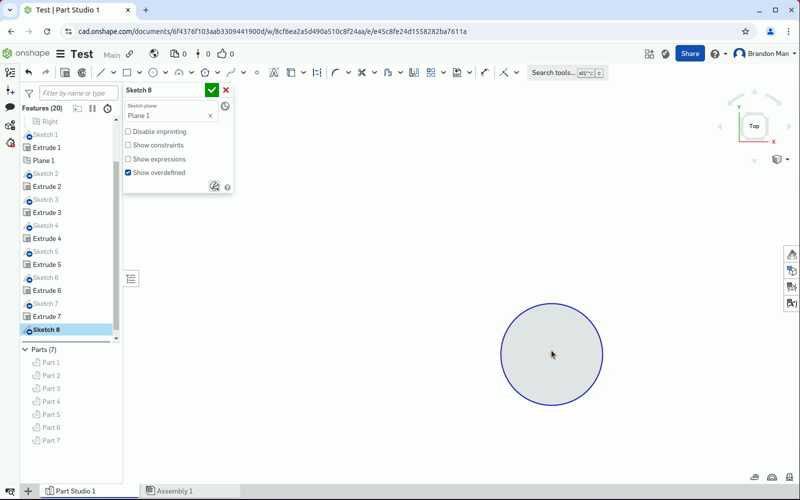
scroll(6)
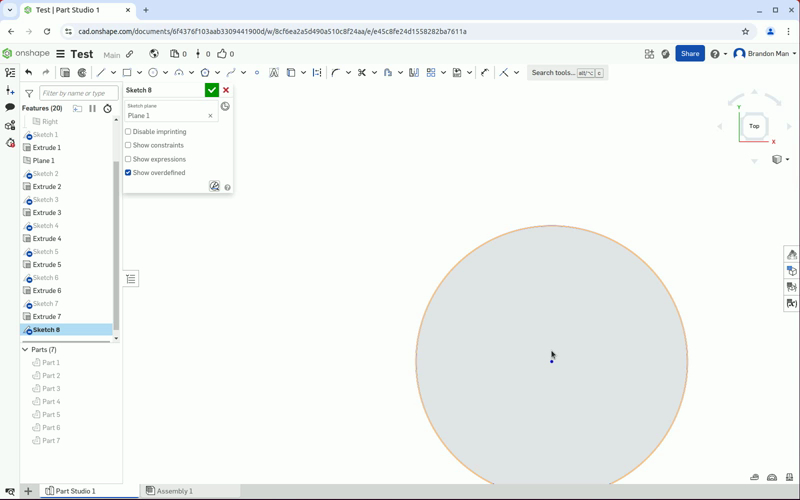
click(551, 350)
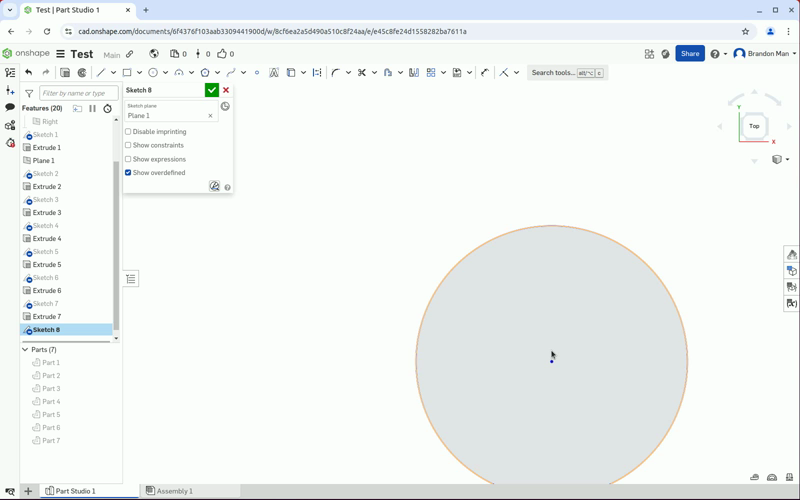
scroll(-6)
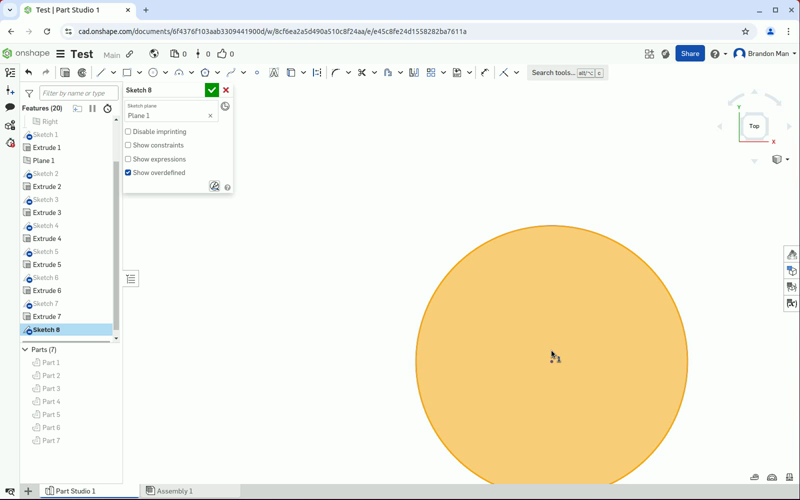
scroll(-6)
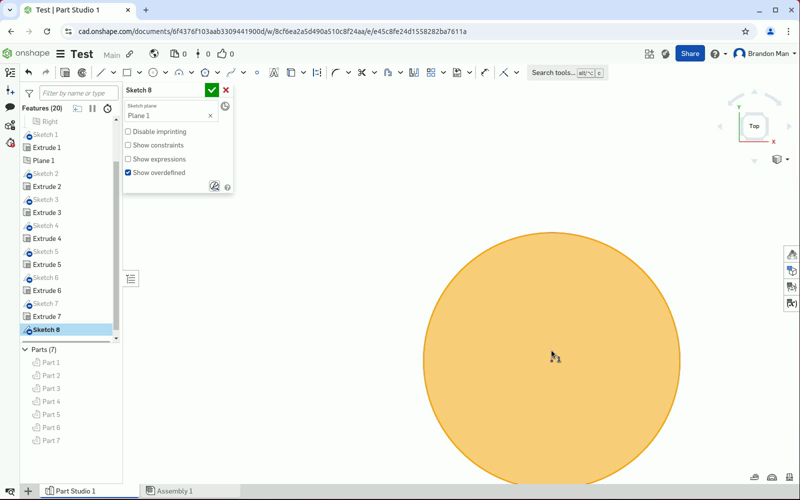
scroll(-6)
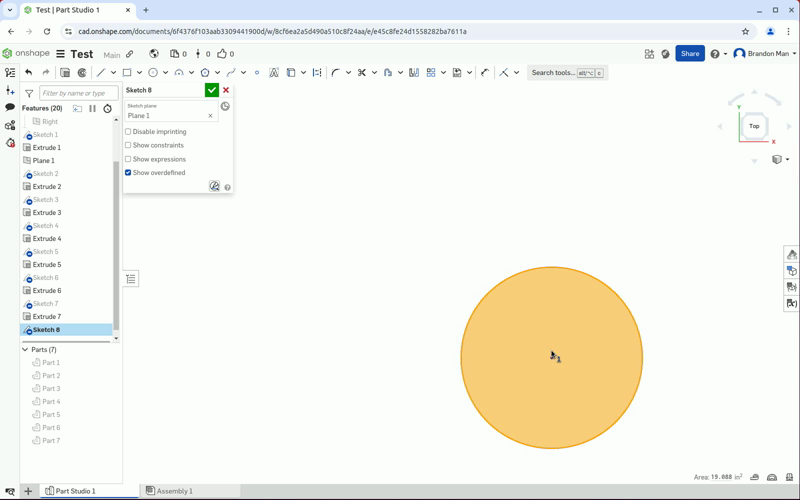
scroll(-6)
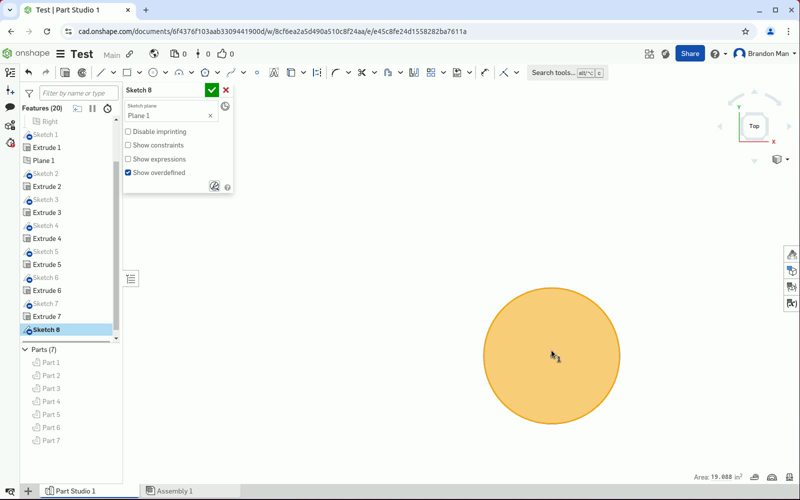
scroll(-6)
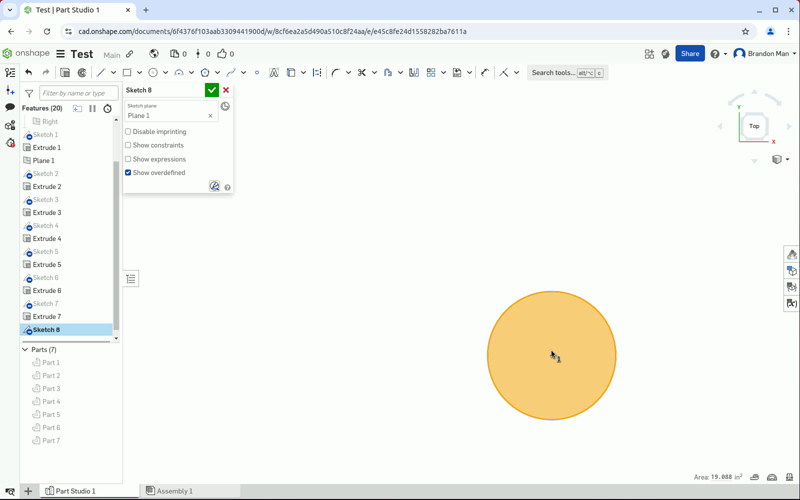
scroll(-6)
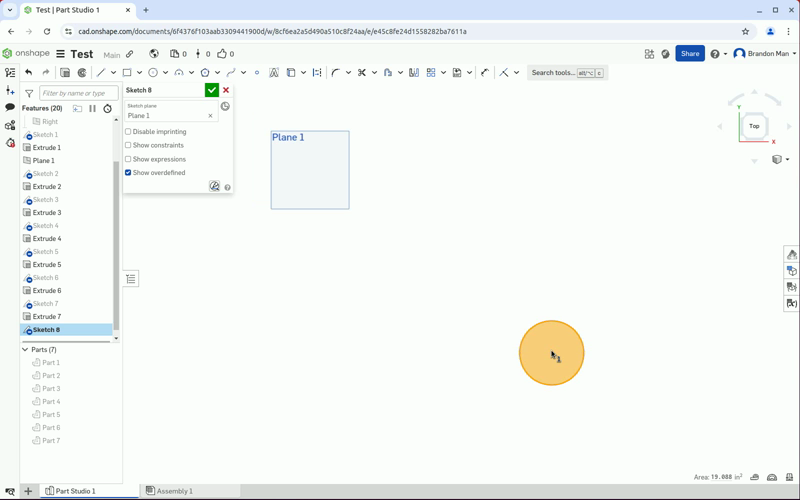
scroll(-6)
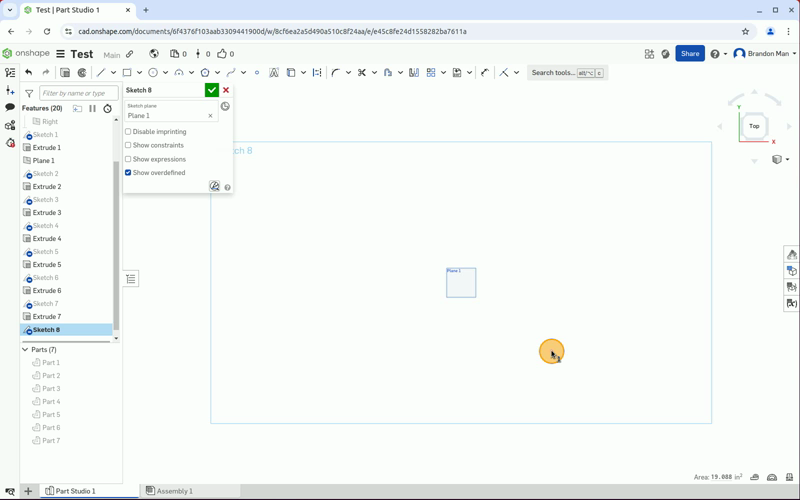
mouse_move(73, 352)
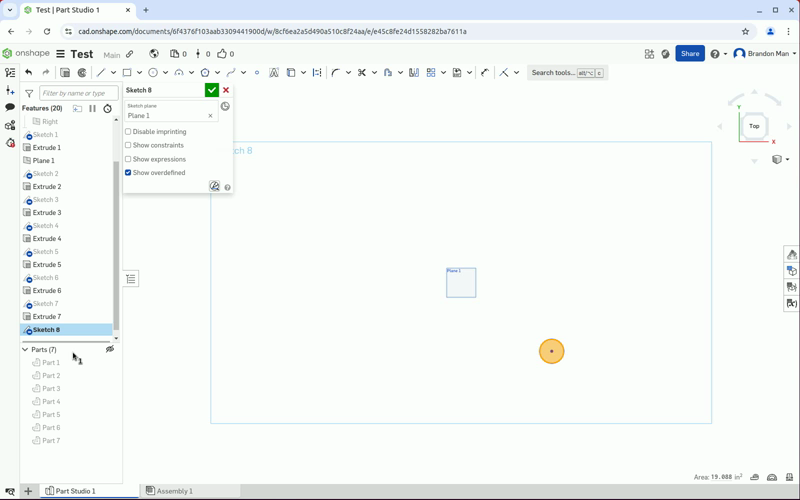
key(shift+y)
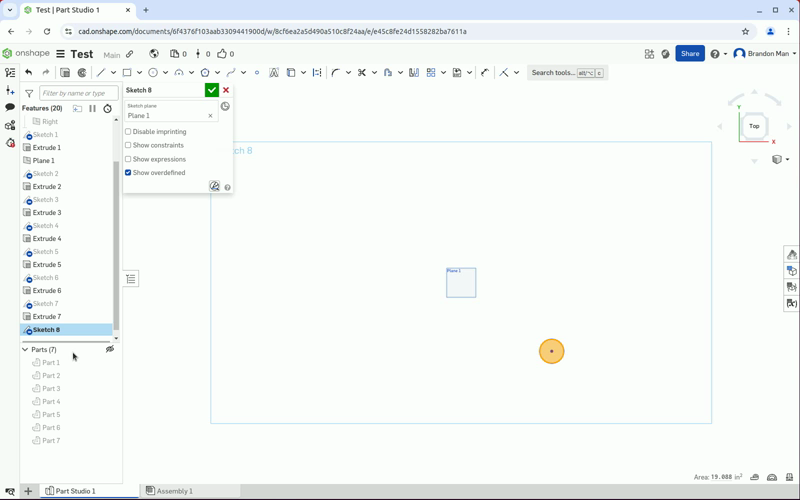
key(shift+e)
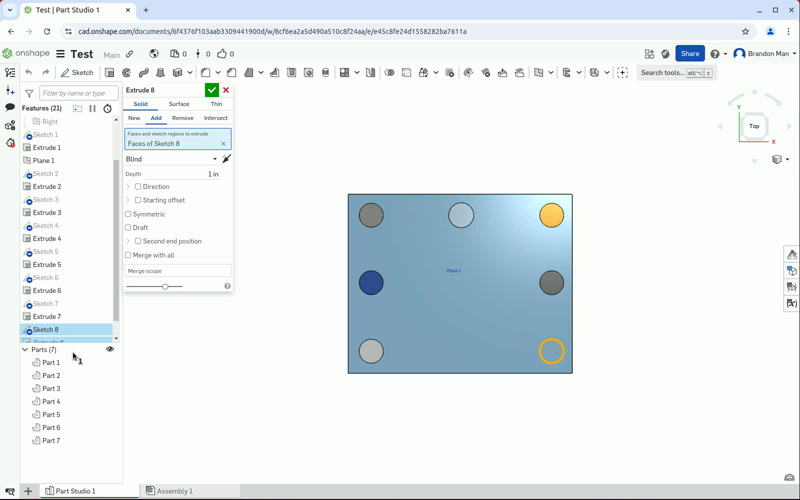
mouse_move(143, 106)
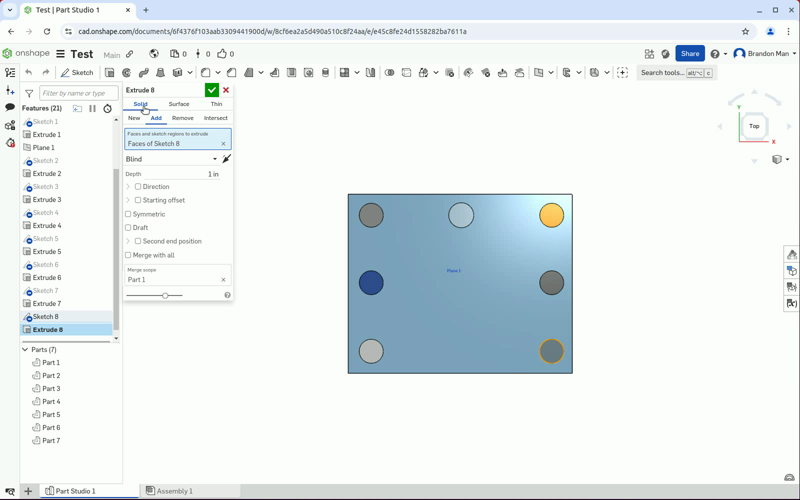
click(143, 106)
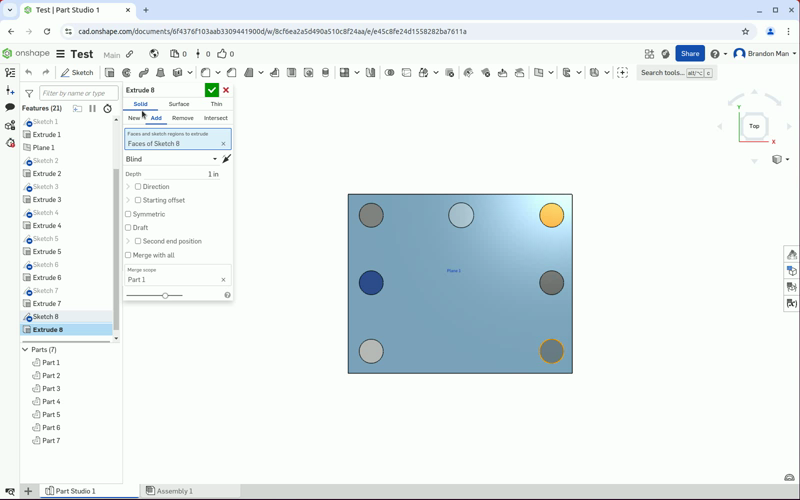
mouse_move(137, 120)
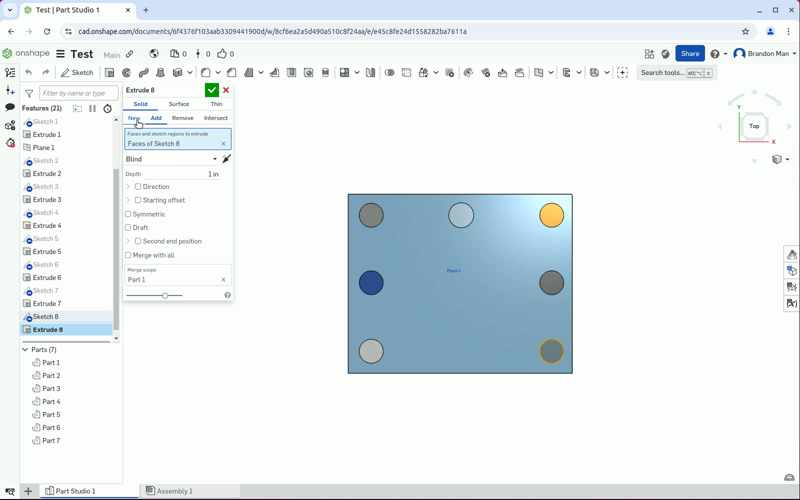
click(137, 120)
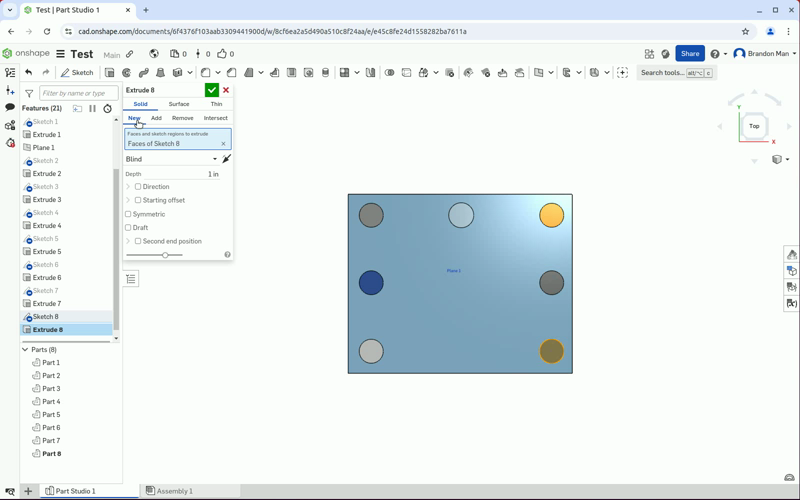
key(tab, 4)
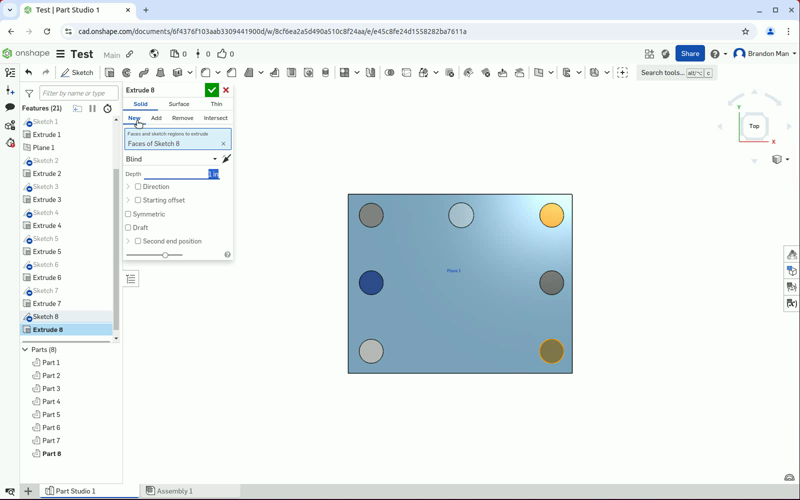
text(3.611)
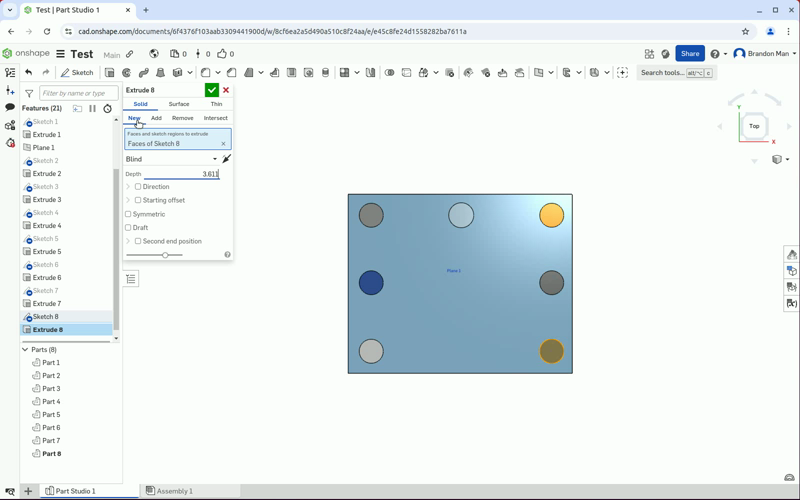
key(enter)
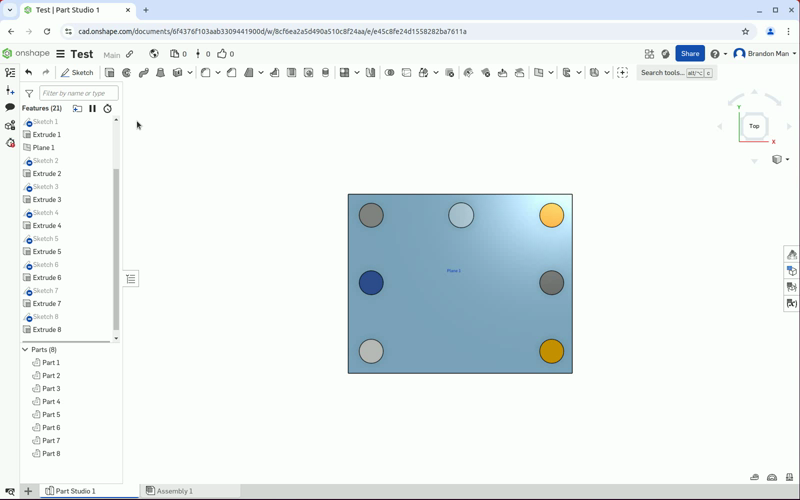
key(shift+h)
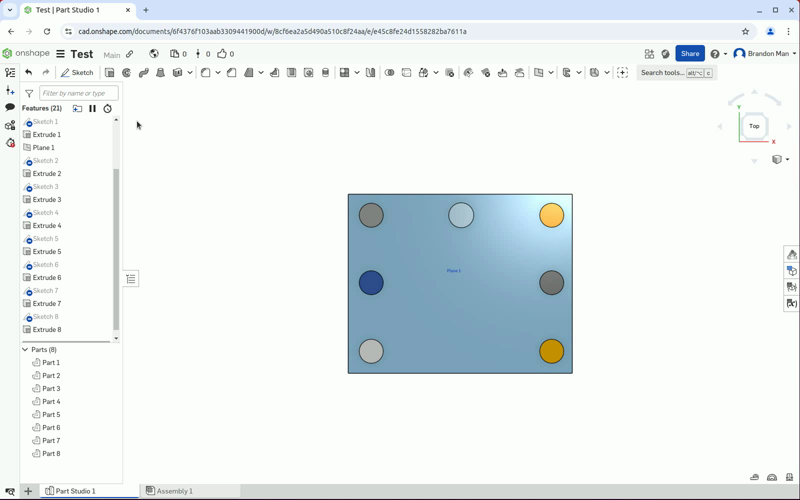
key(shift+h)
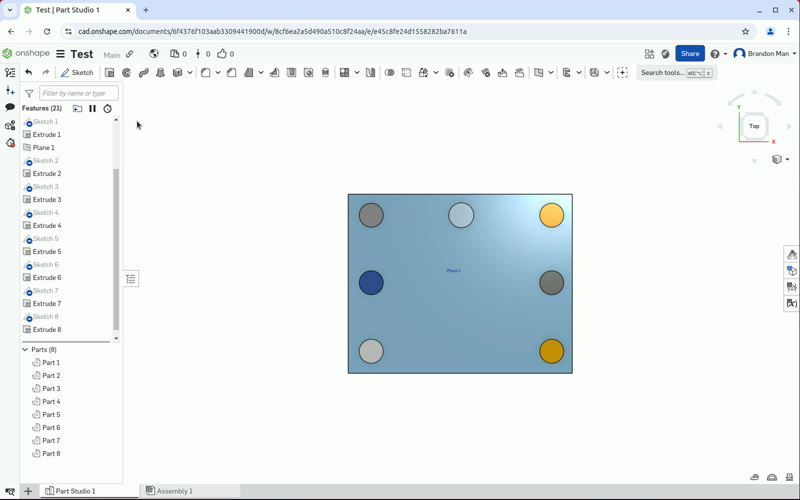
mouse_move(69, 124)
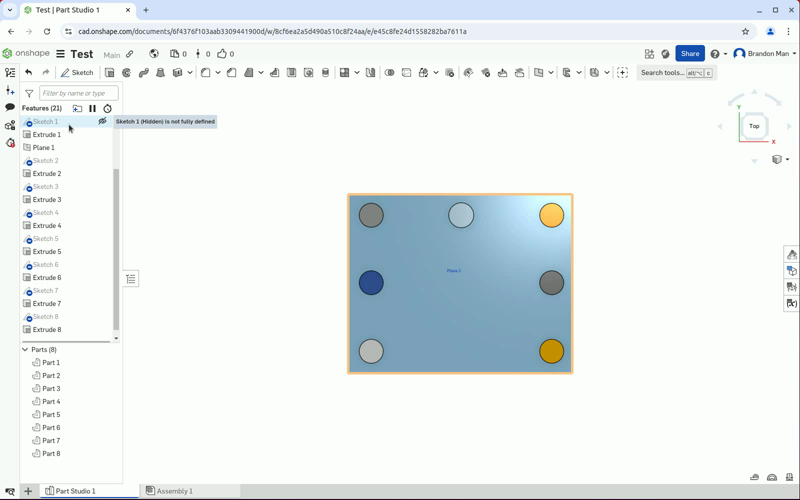
click(69, 124)
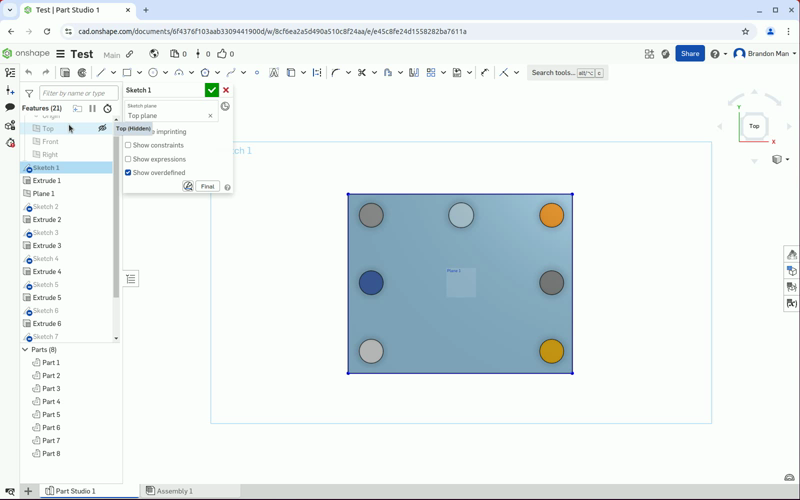
mouse_move(229, 92)
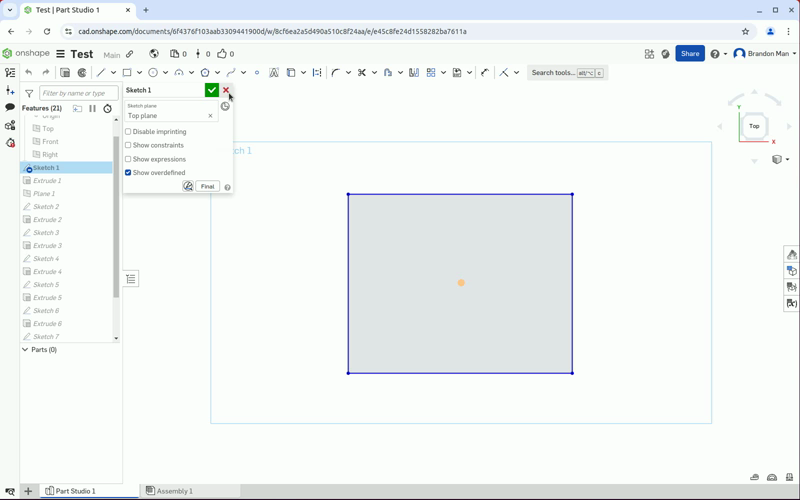
click(229, 92)
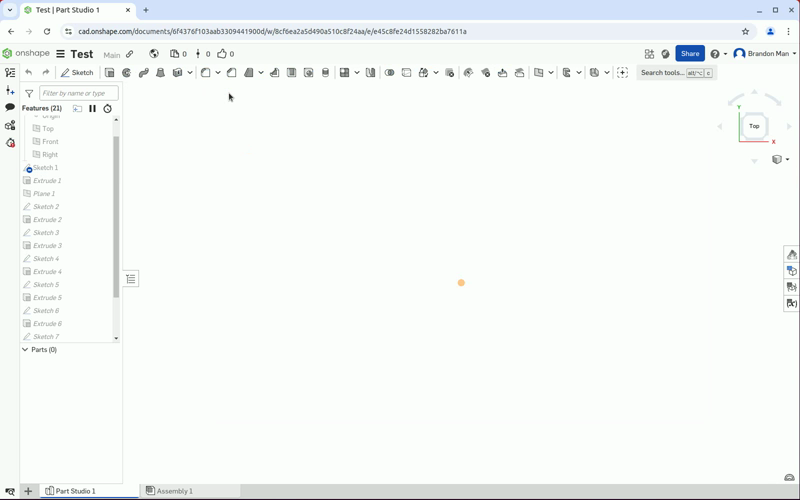
key(shift+s)
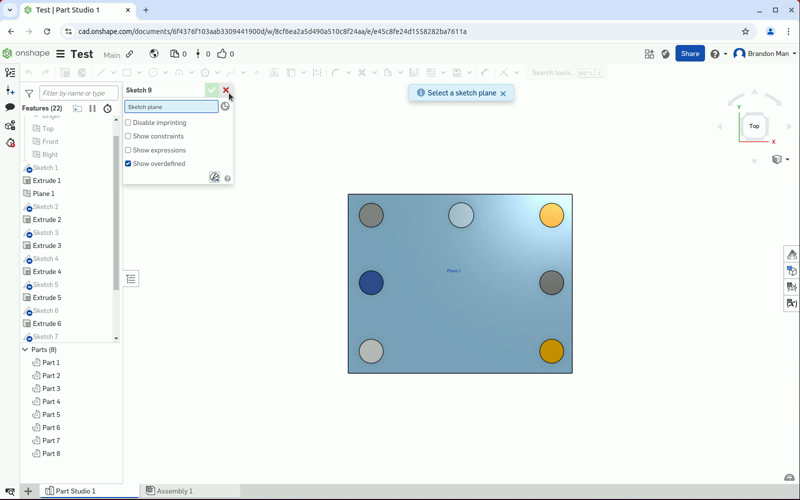
mouse_move(69, 137)
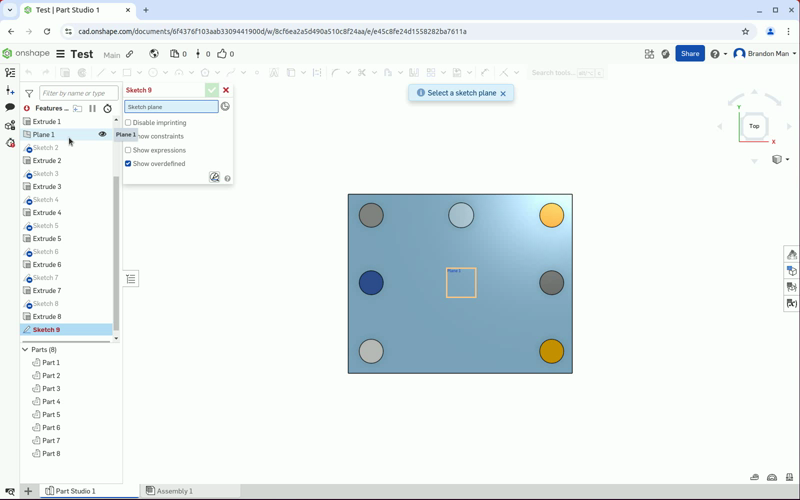
click(69, 137)
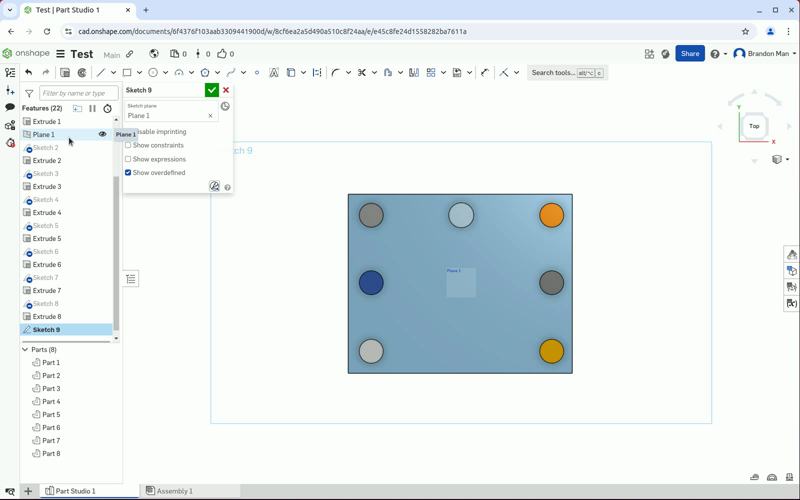
mouse_move(73, 352)
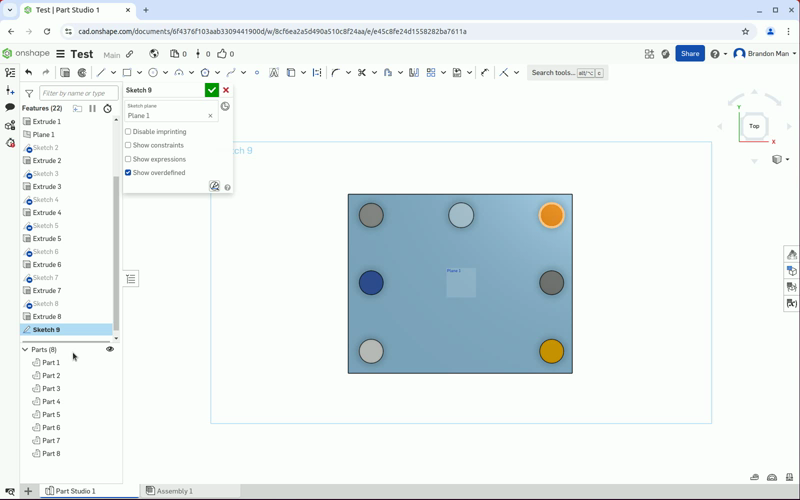
key(y)
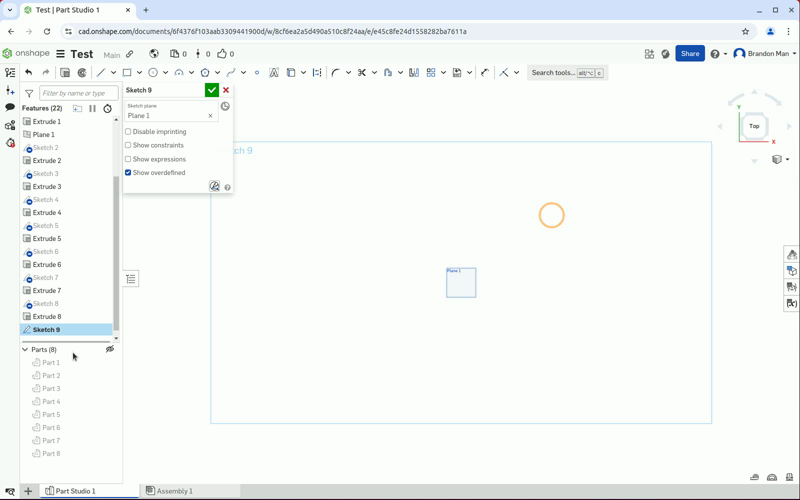
key(c)
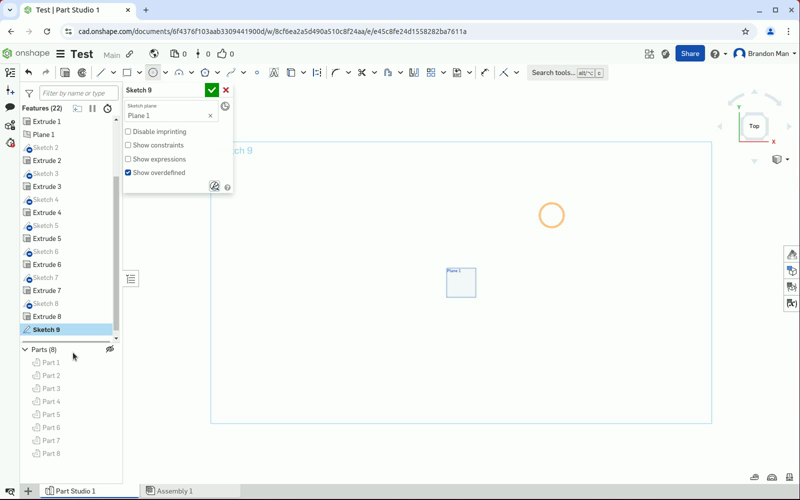
key_down(shift)
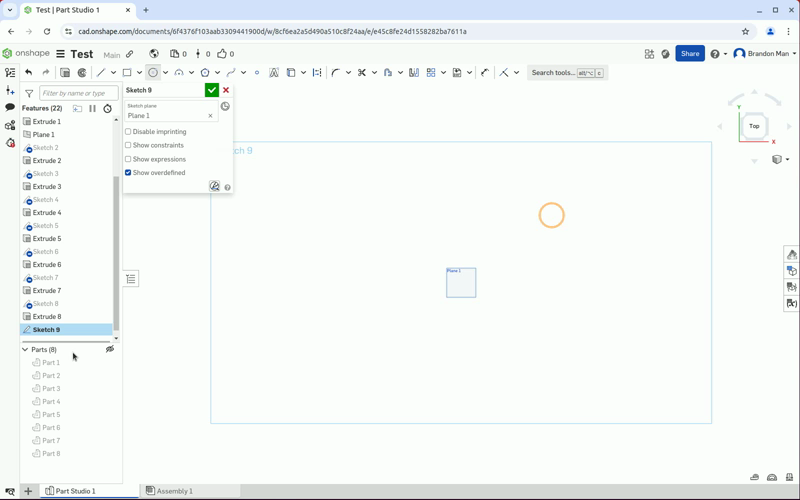
mouse_move(461, 351)
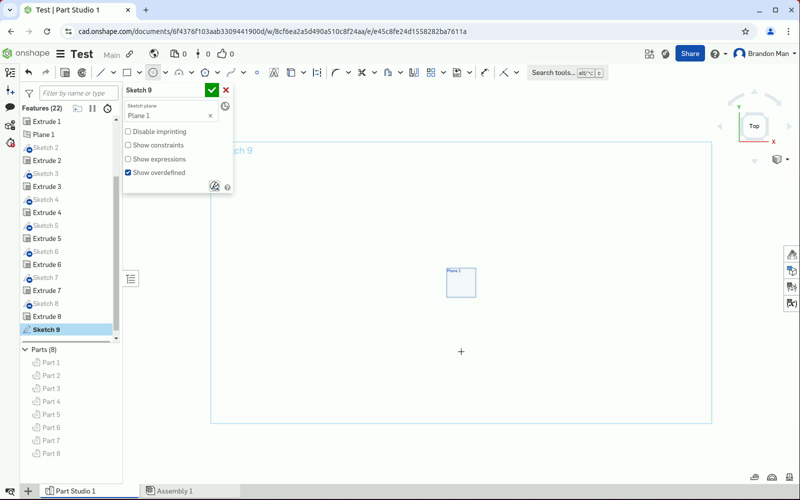
click(461, 351)
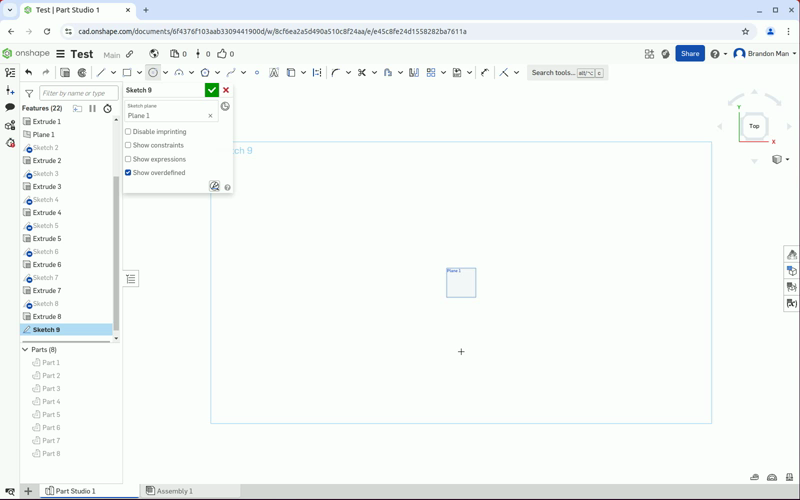
key_up(shift)
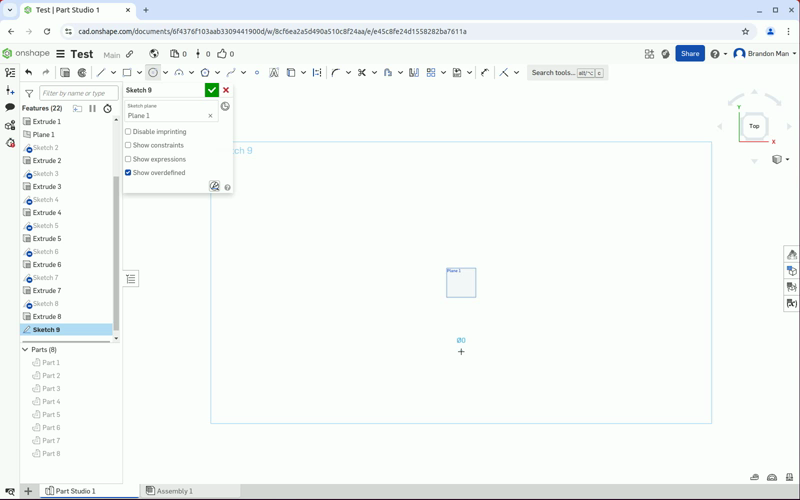
mouse_move(473, 351)
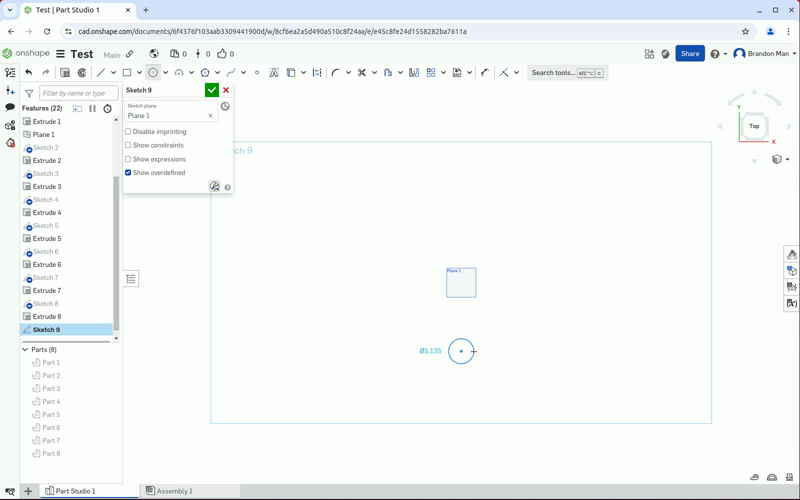
click(473, 351)
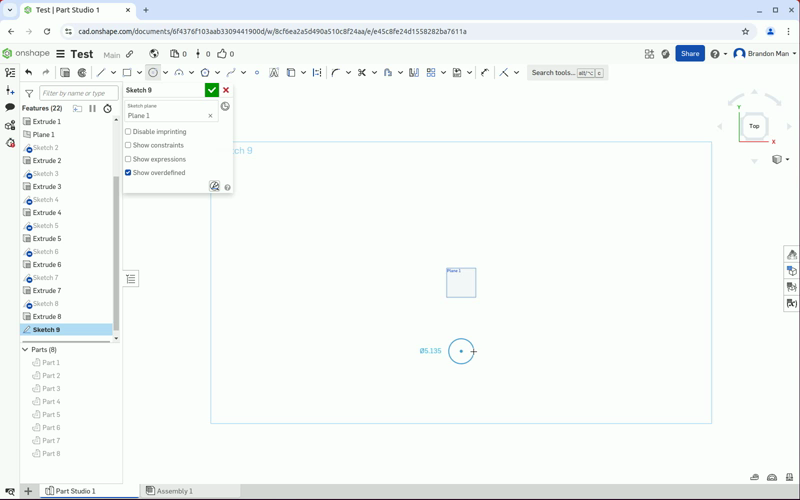
key(esc)
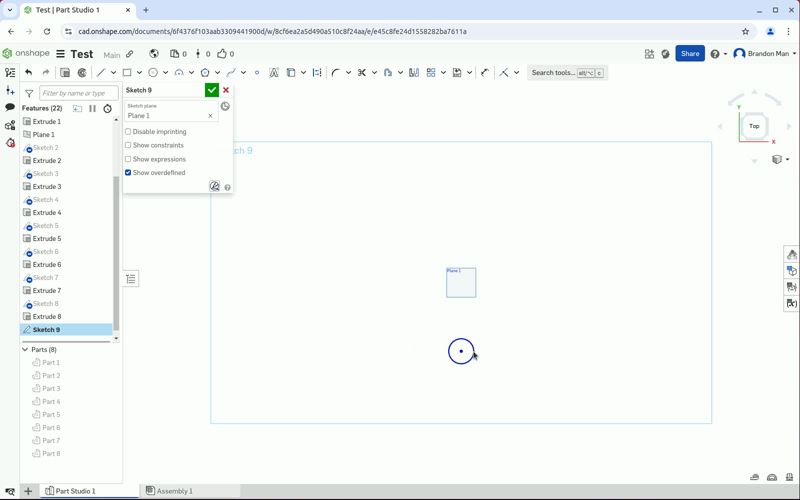
mouse_move(464, 358)
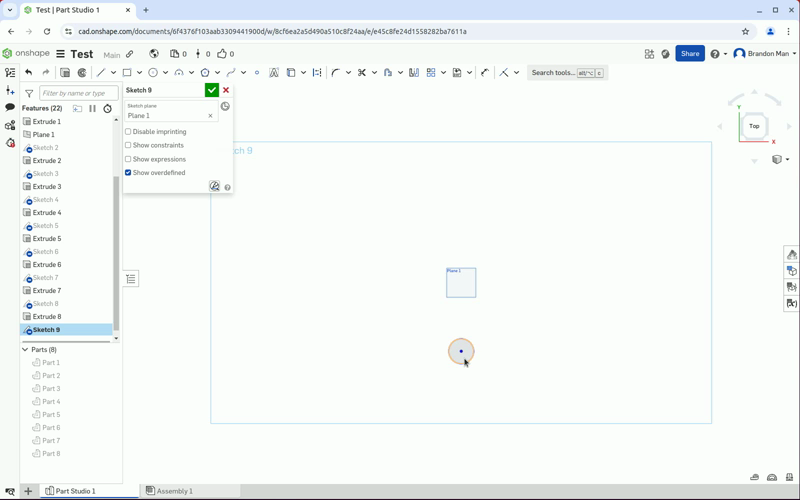
scroll(6)
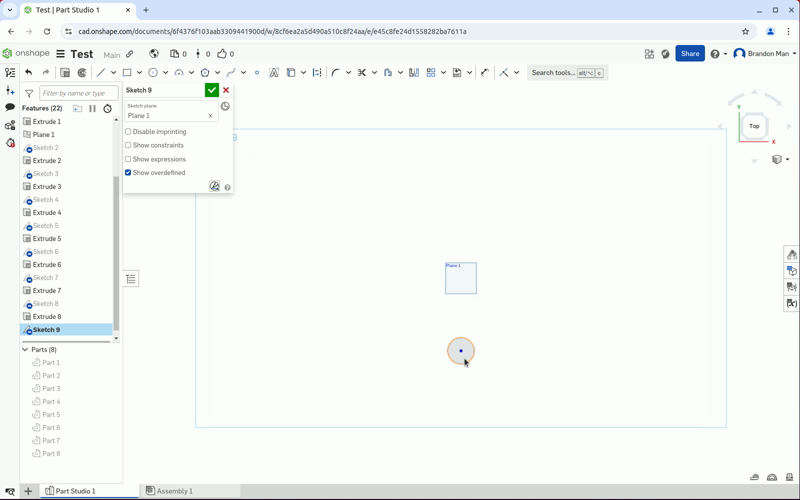
scroll(6)
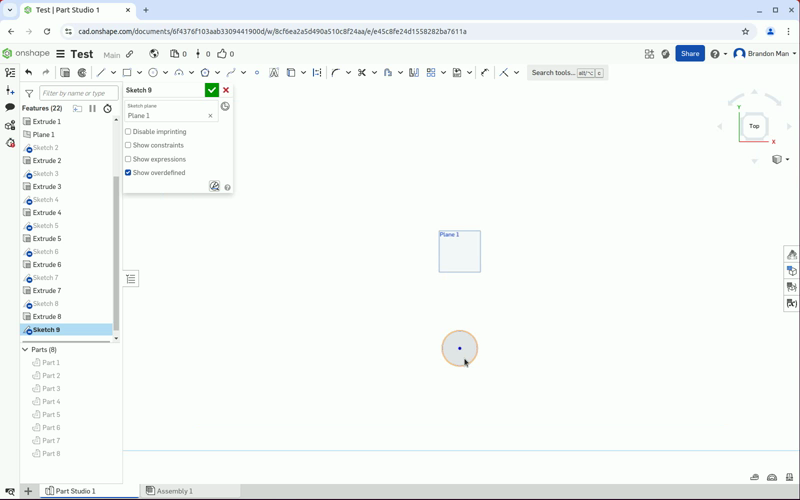
scroll(6)
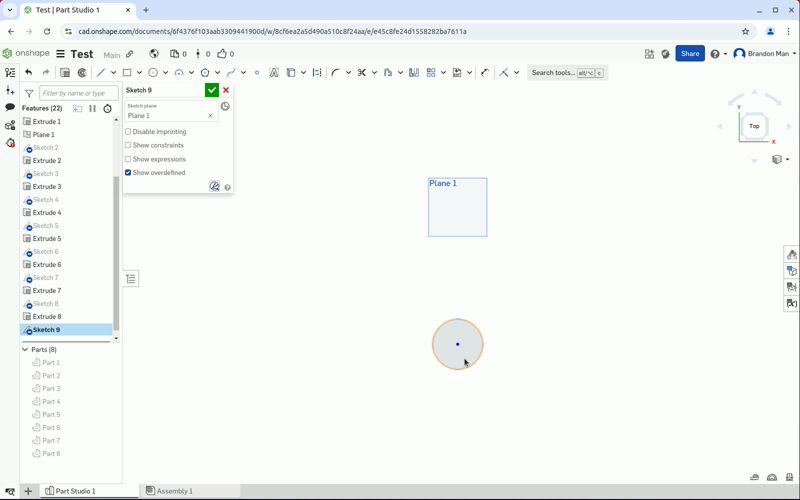
scroll(6)
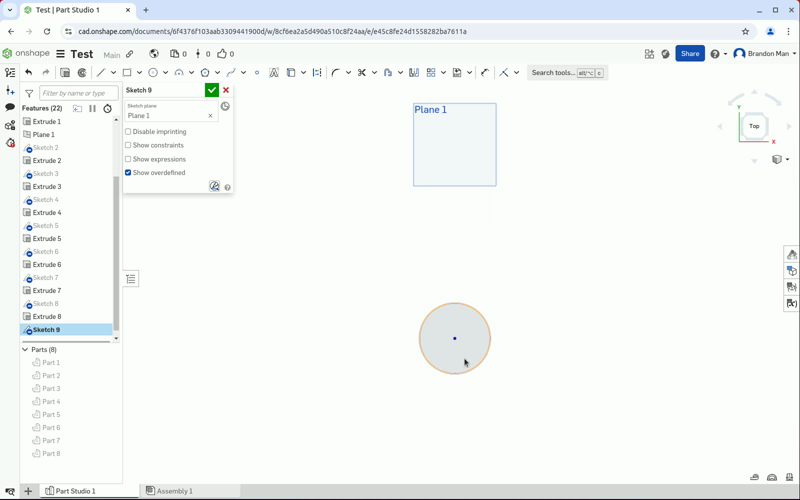
scroll(6)
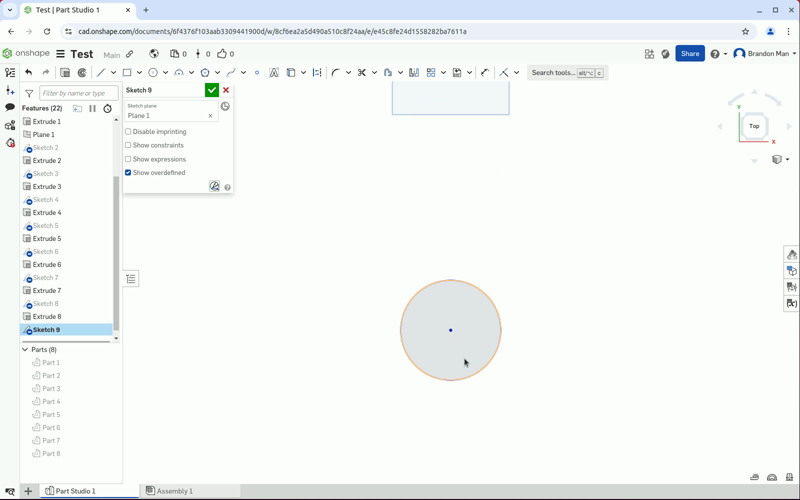
scroll(6)
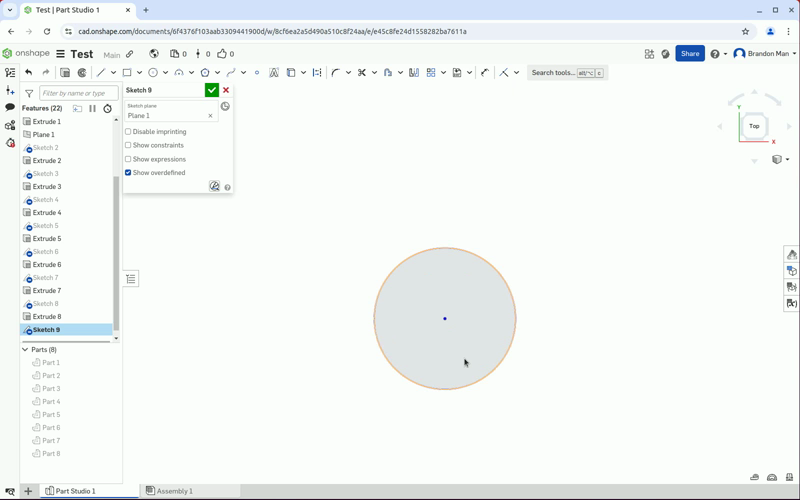
scroll(6)
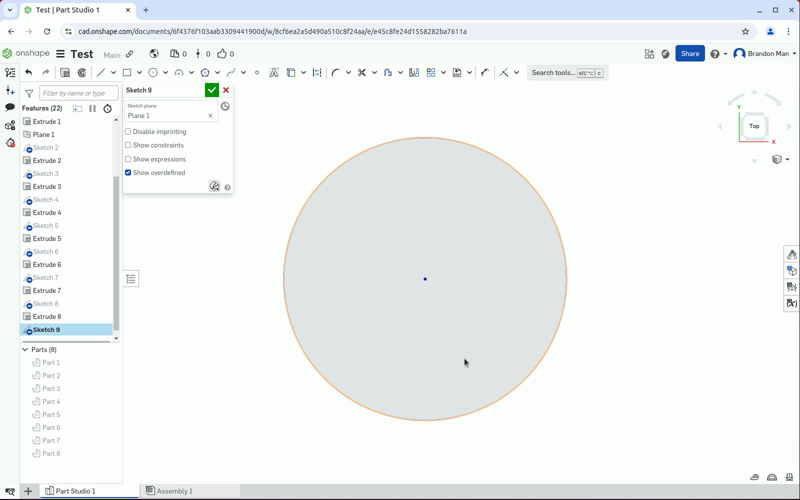
click(464, 358)
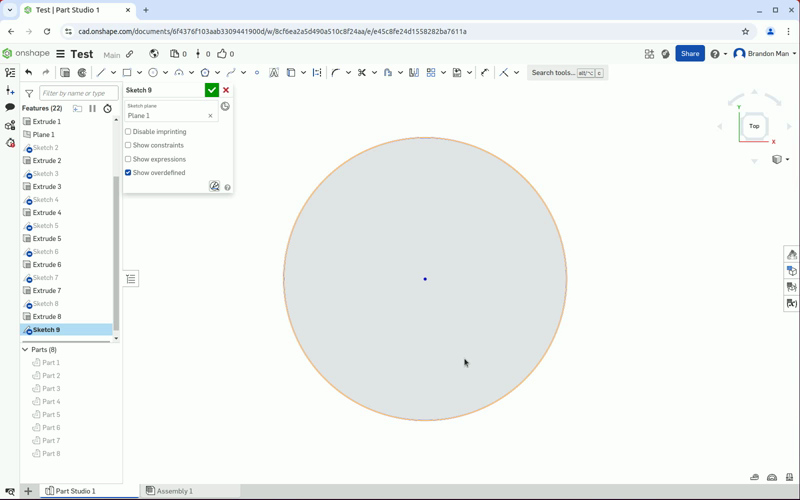
scroll(-6)
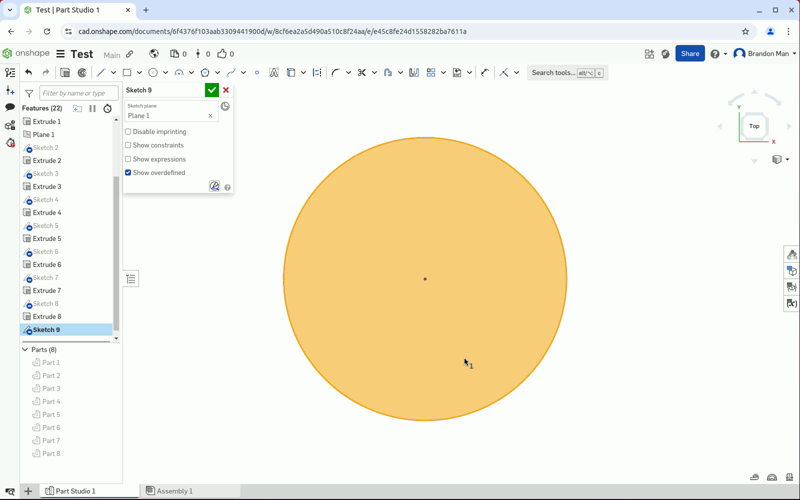
scroll(-6)
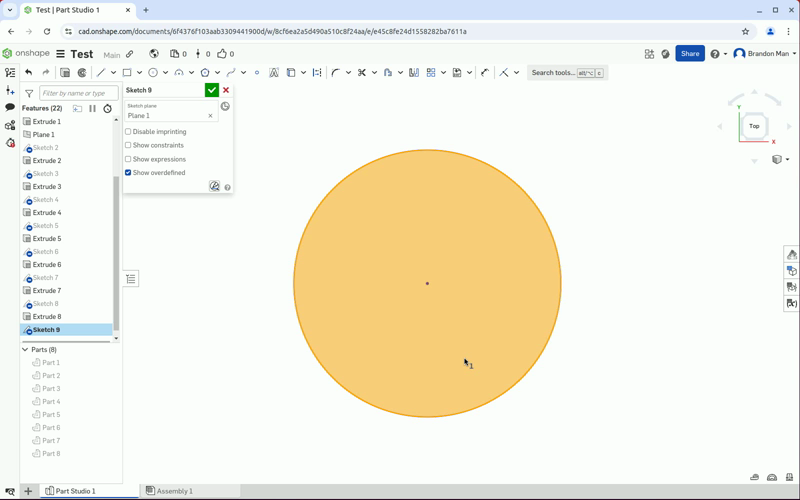
scroll(-6)
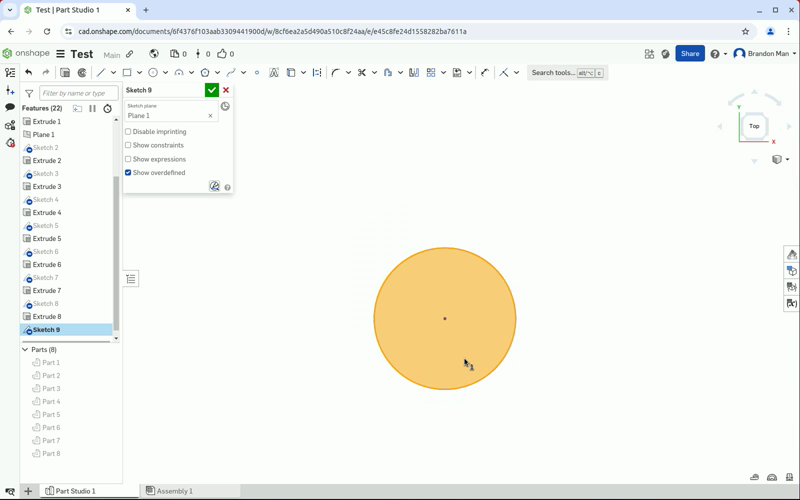
scroll(-6)
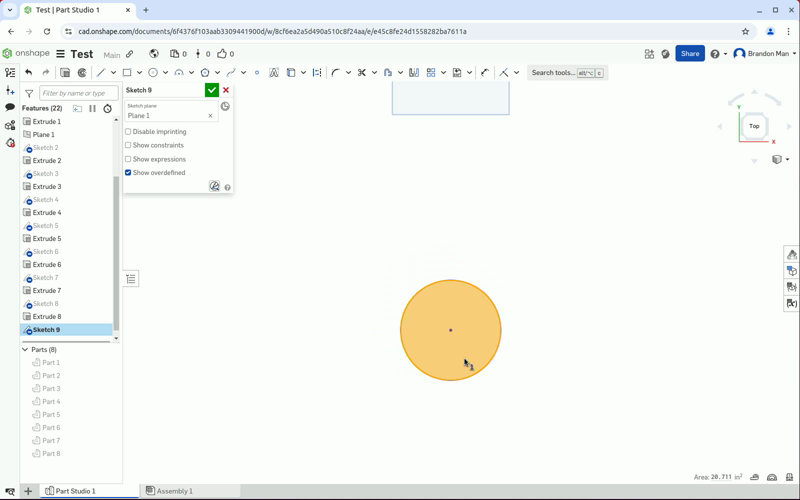
scroll(-6)
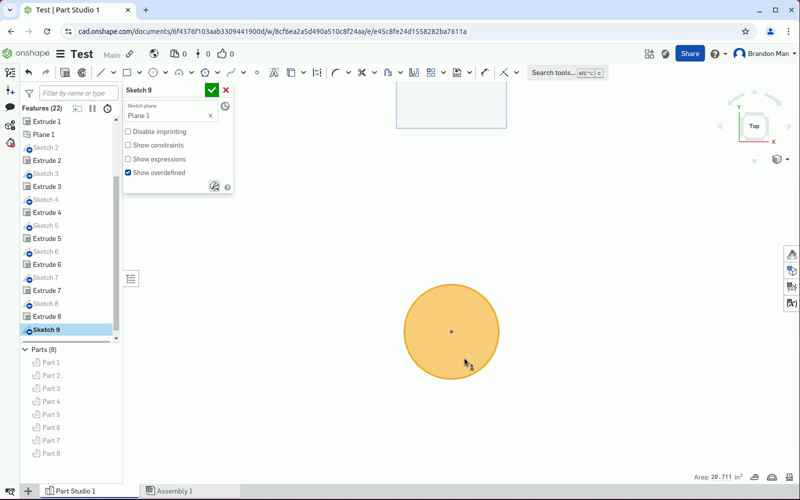
scroll(-6)
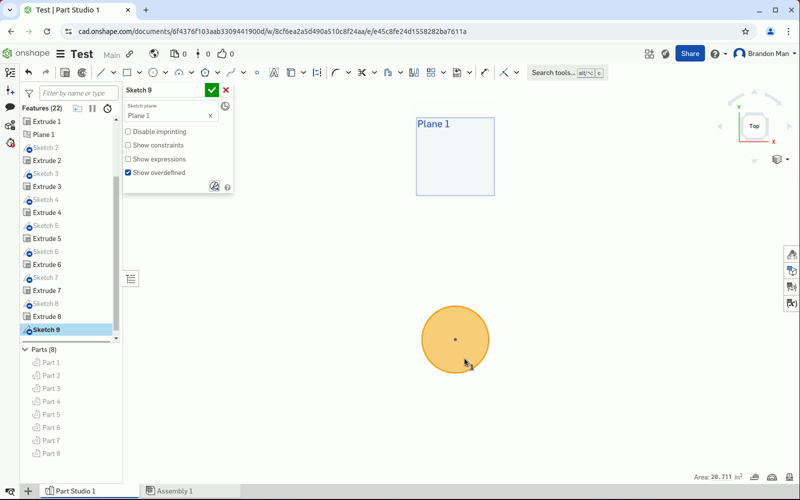
scroll(-6)
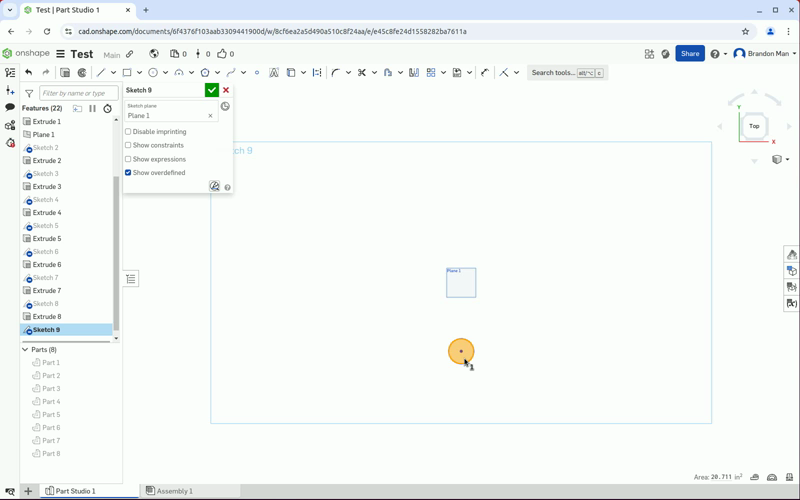
mouse_move(73, 352)
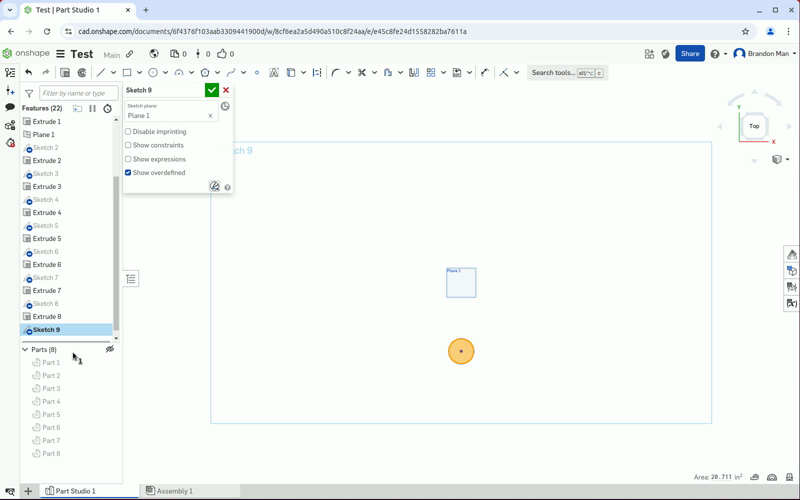
key(shift+y)
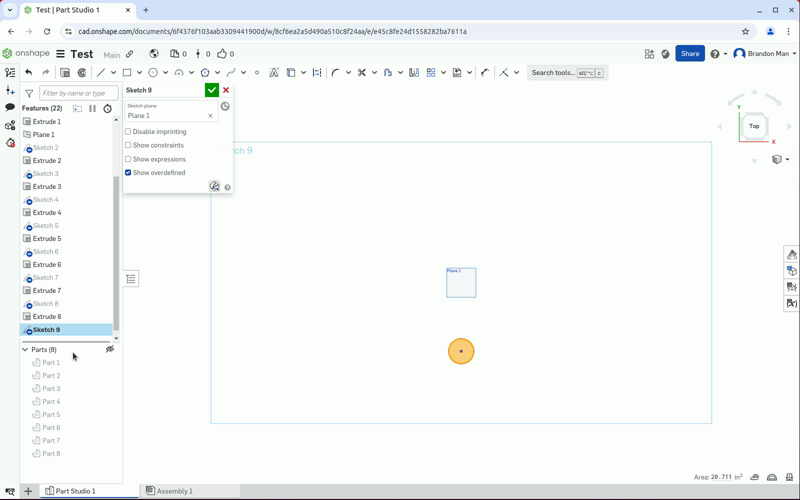
key(shift+e)
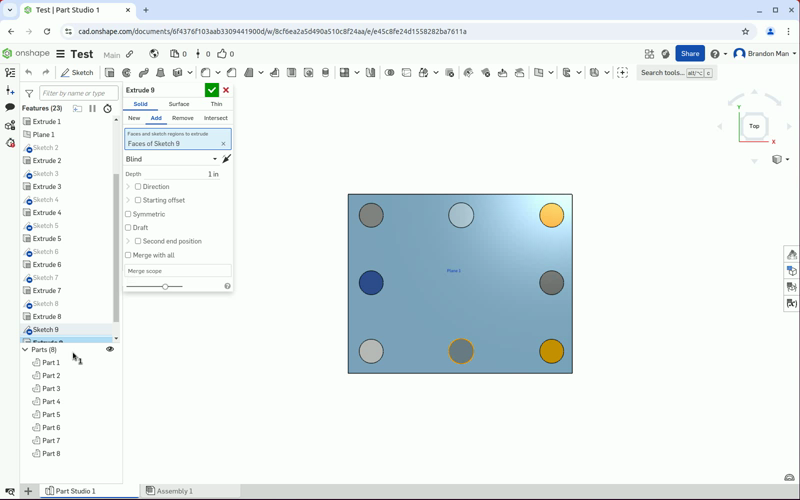
mouse_move(143, 106)
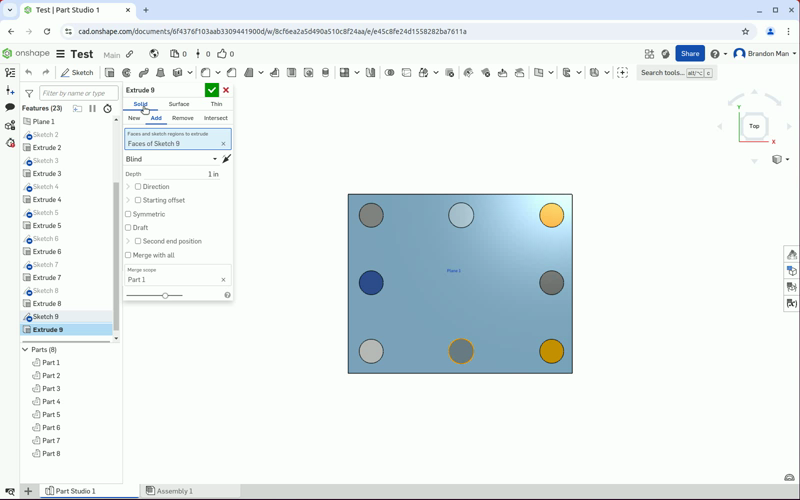
click(143, 106)
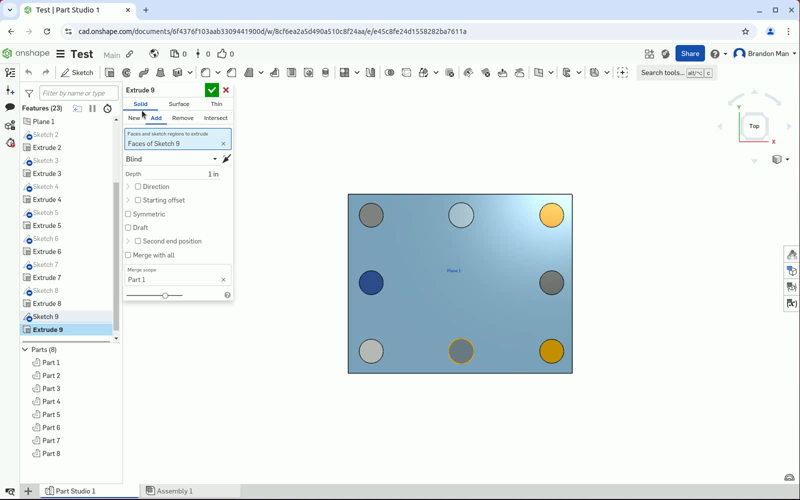
mouse_move(137, 120)
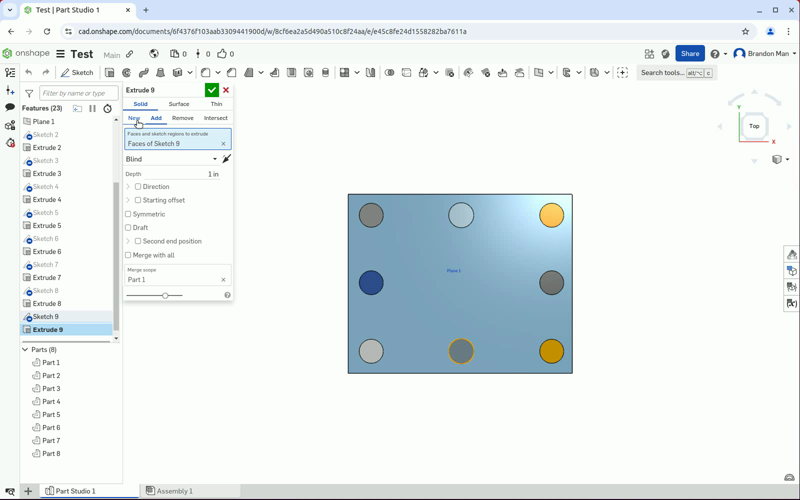
click(137, 120)
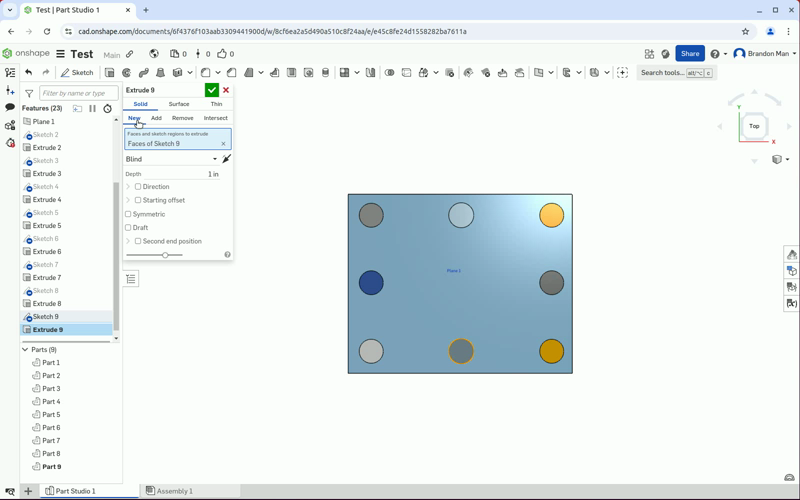
key(tab, 4)
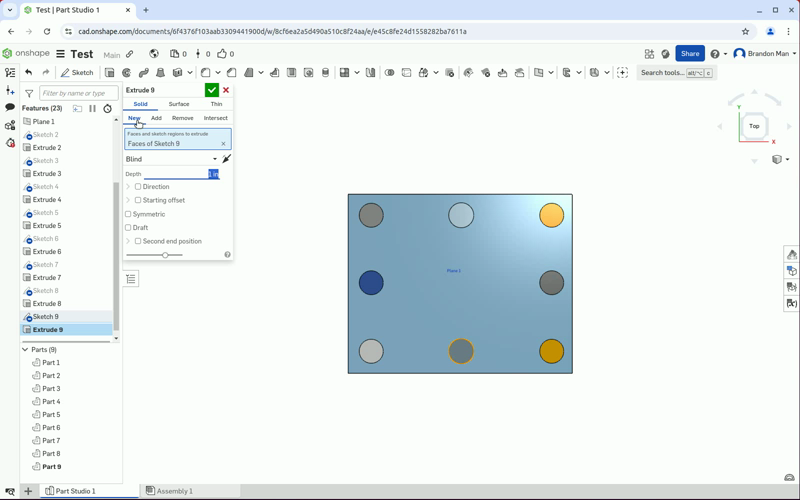
text(3.611)
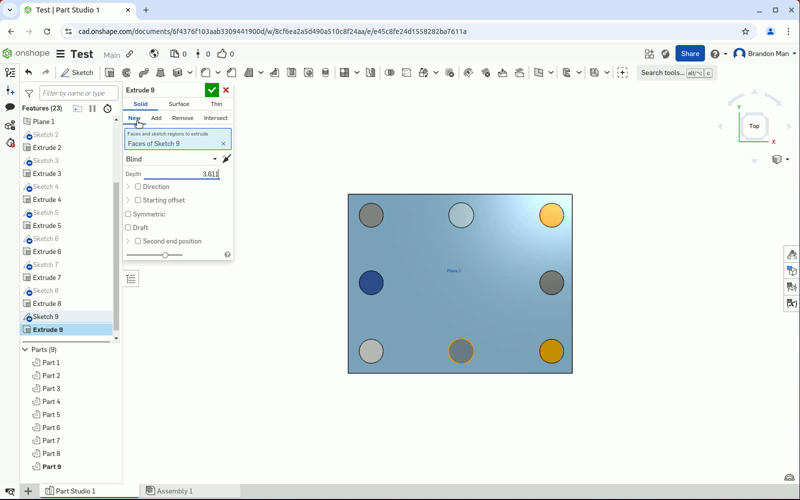
key(enter)
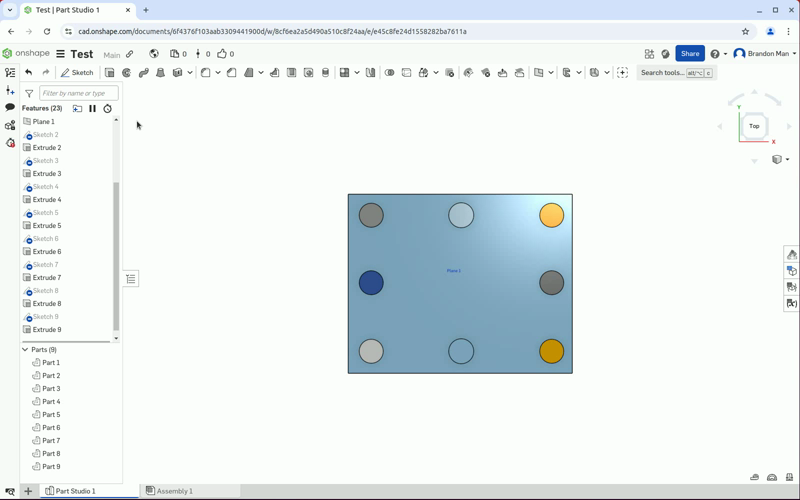
key(shift+h)
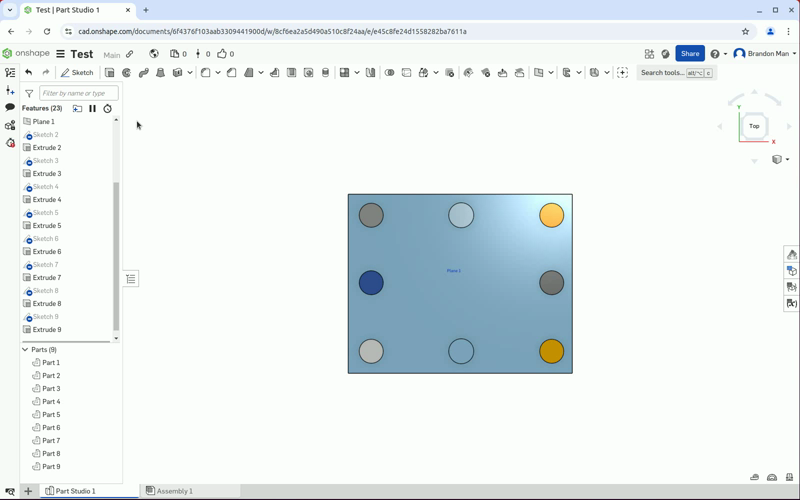
key(shift+h)
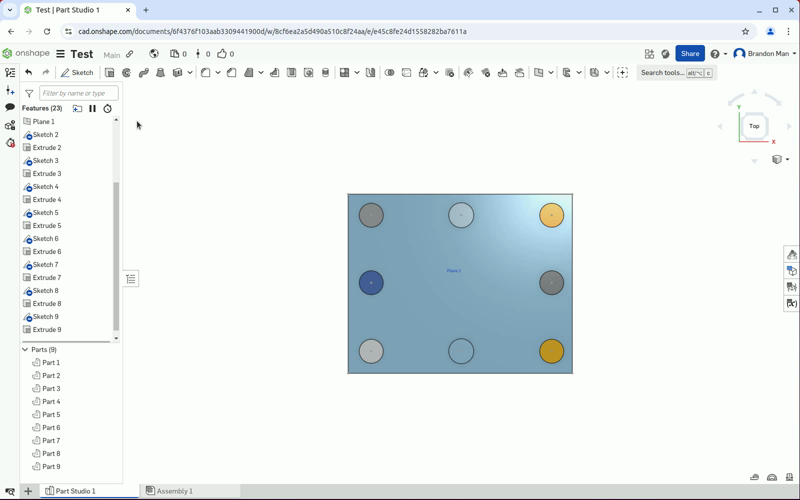
key(shift+7)
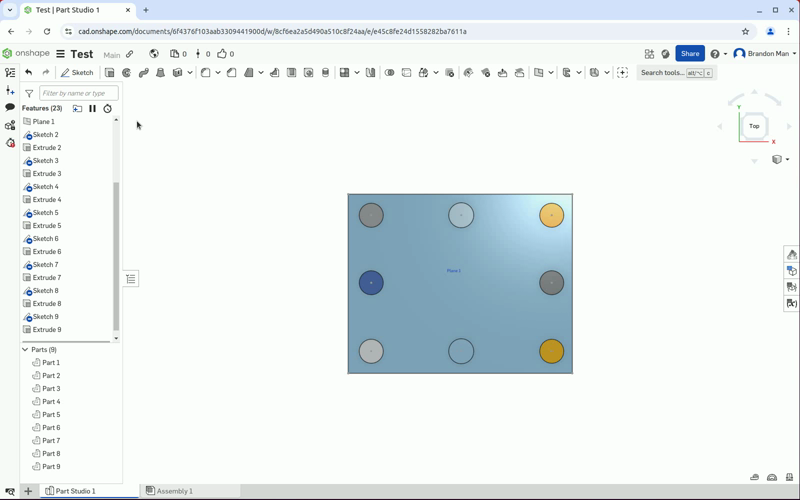
key(up, 3)
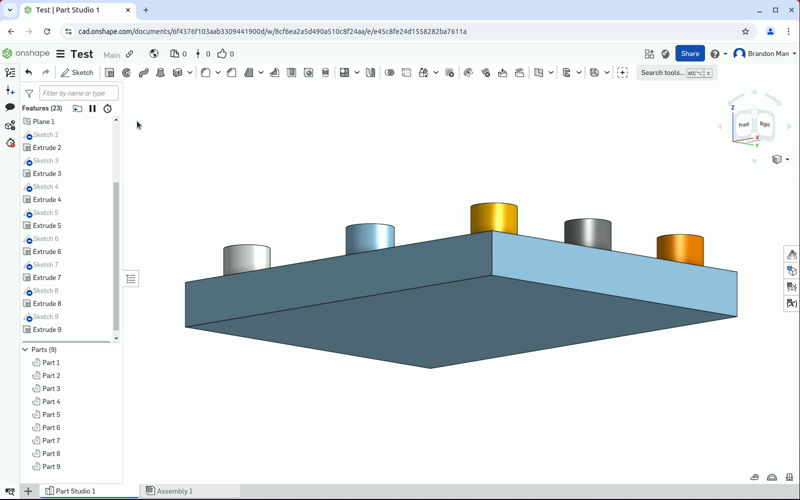
key(left, 3)
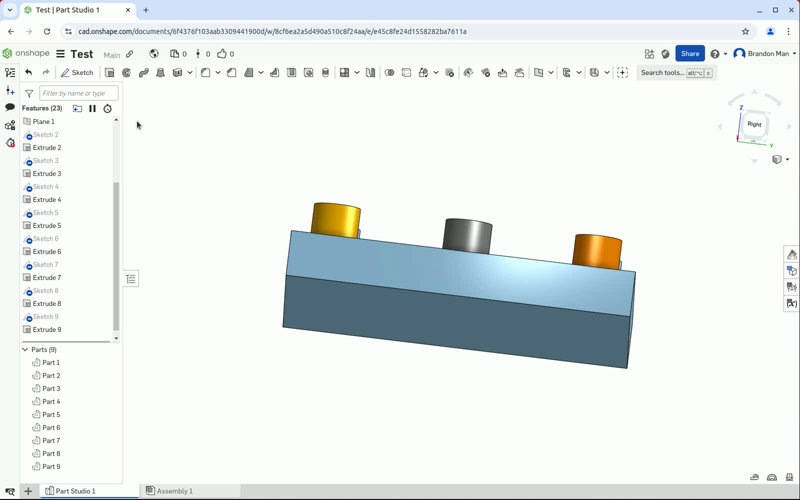
key(right, 3)
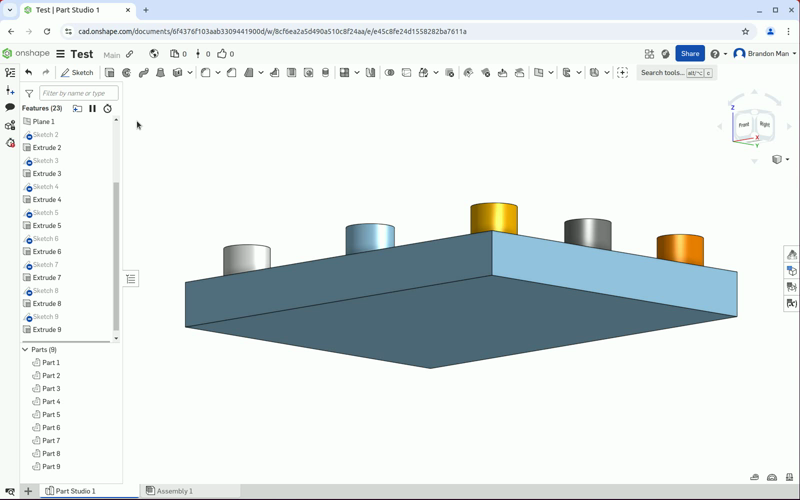
key(down, 3)
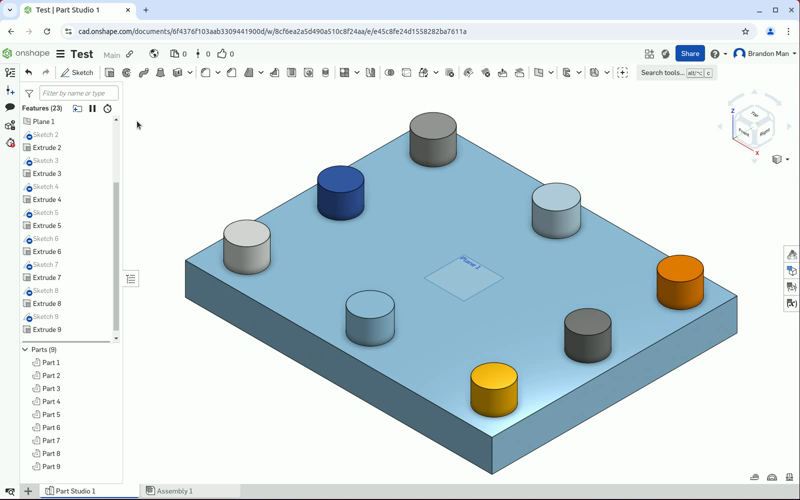
mouse_move(69, 98)
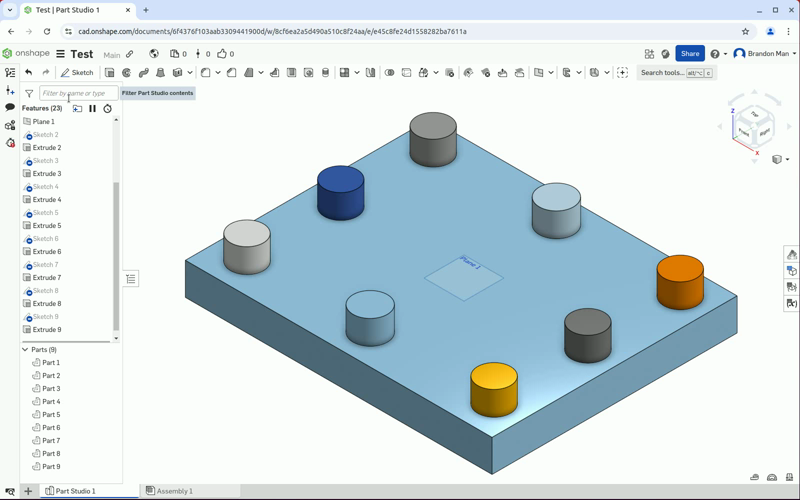
click(69, 98)